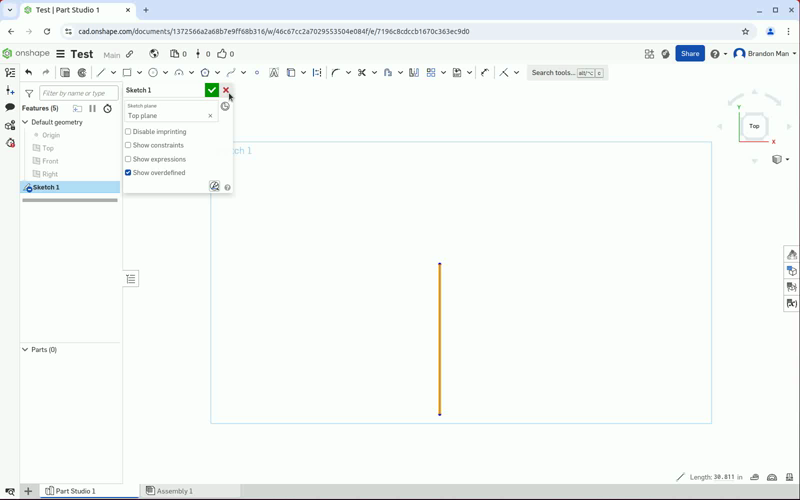
key(shift+h)
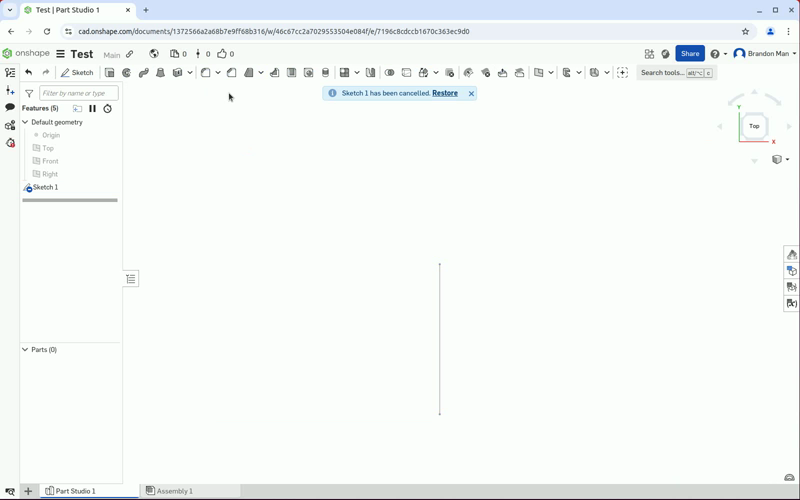
key(shift+s)
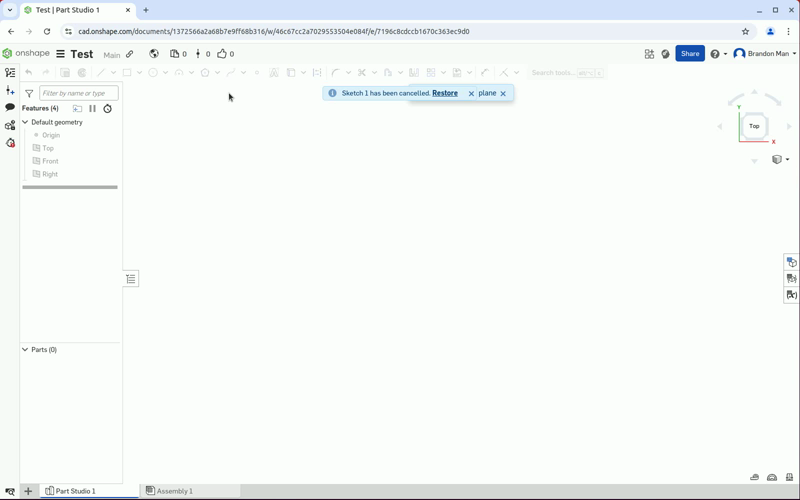
mouse_move(73, 150)
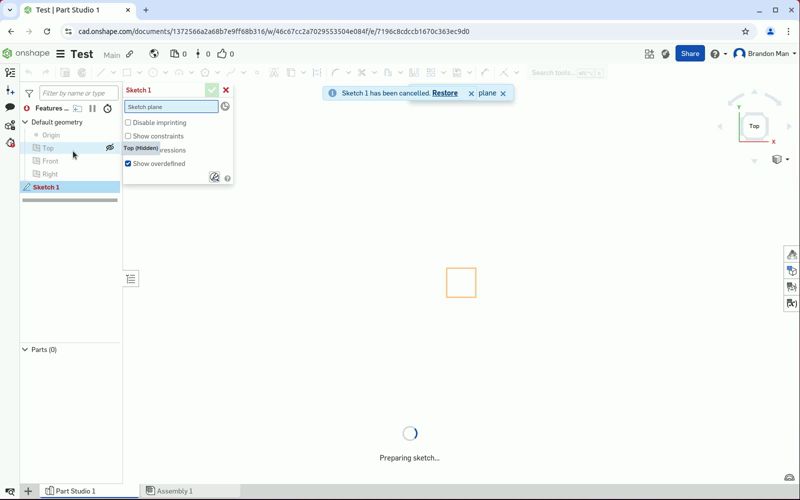
click(73, 150)
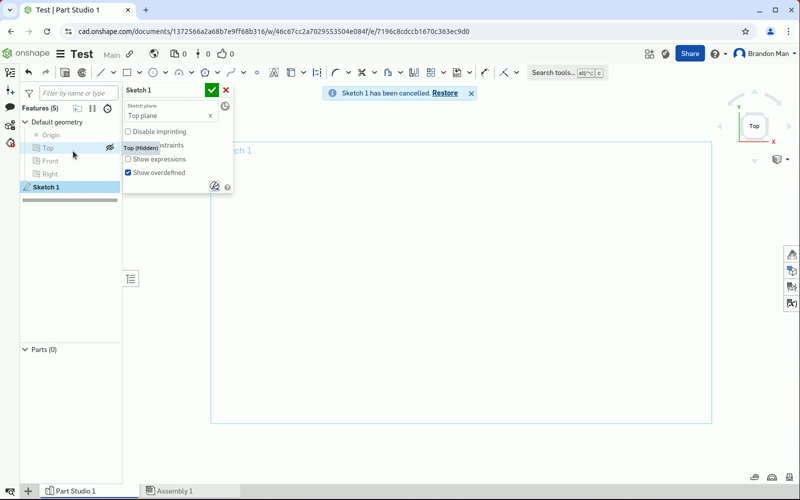
mouse_move(73, 352)
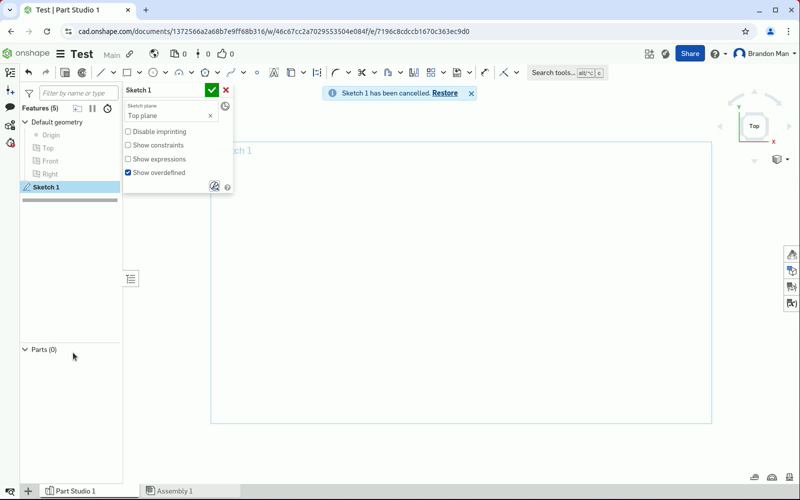
key(y)
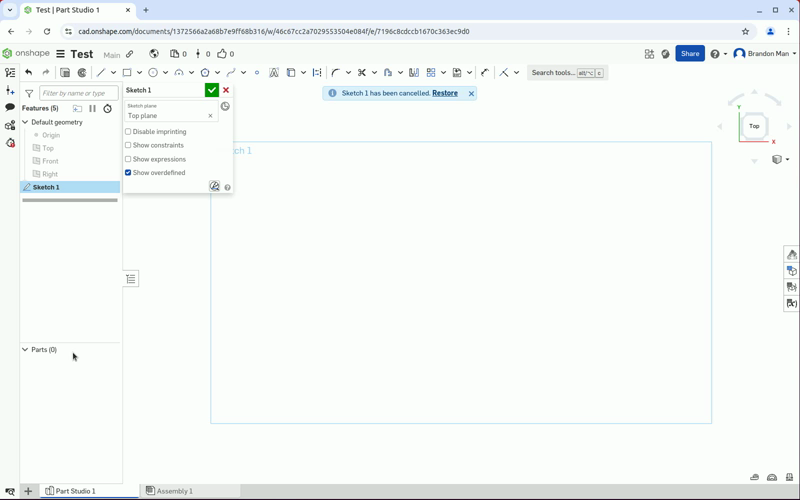
key(a)
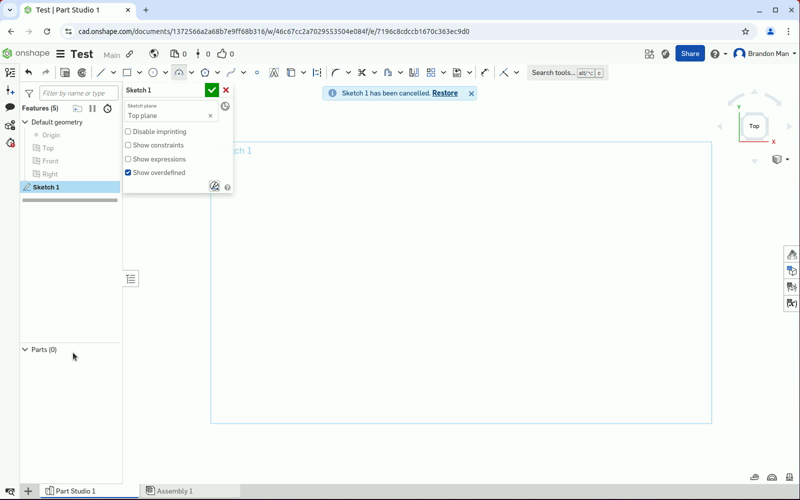
key_down(shift)
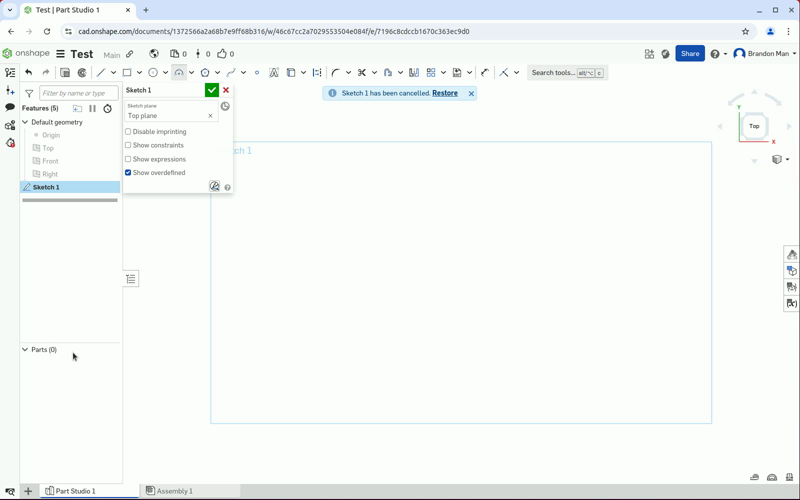
mouse_move(460, 393)
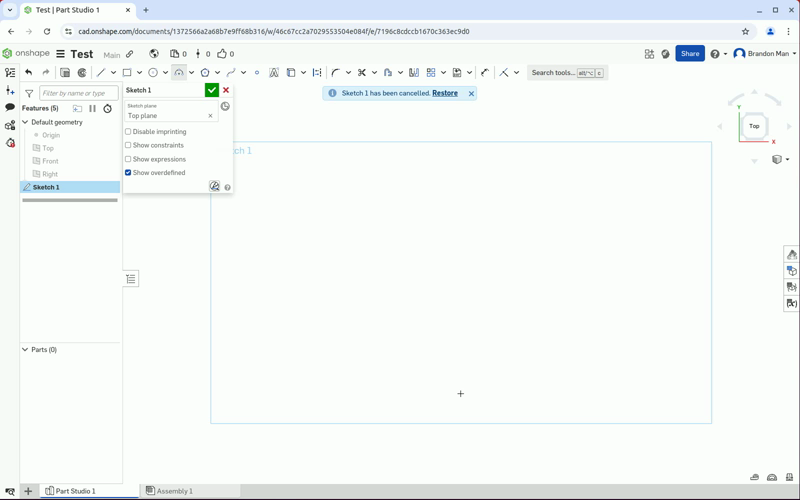
click(460, 393)
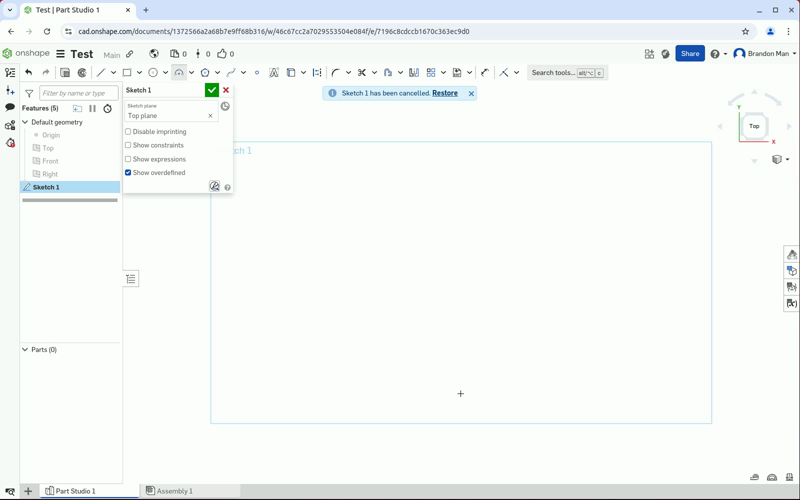
key_up(shift)
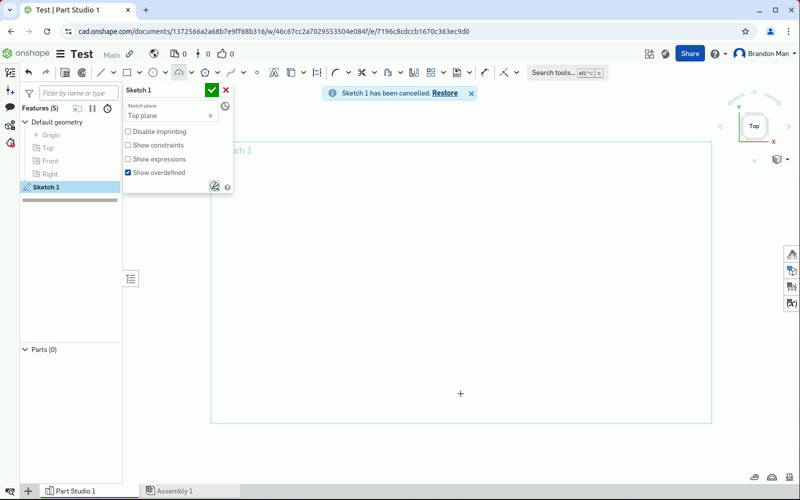
key_down(shift)
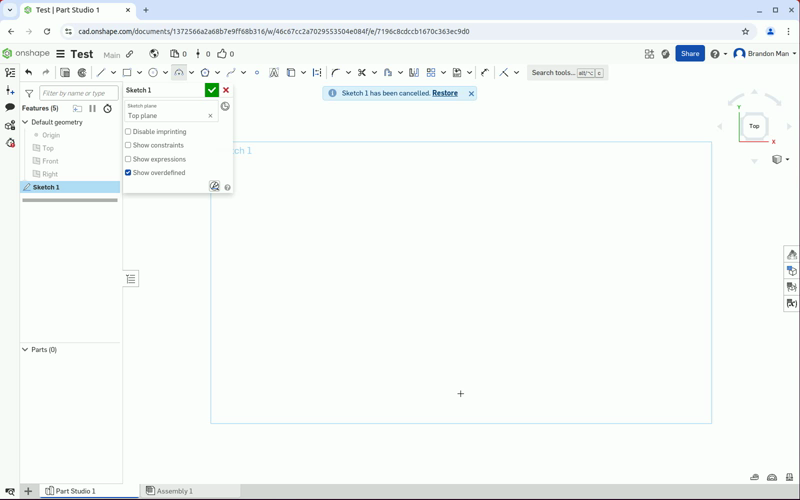
mouse_move(463, 395)
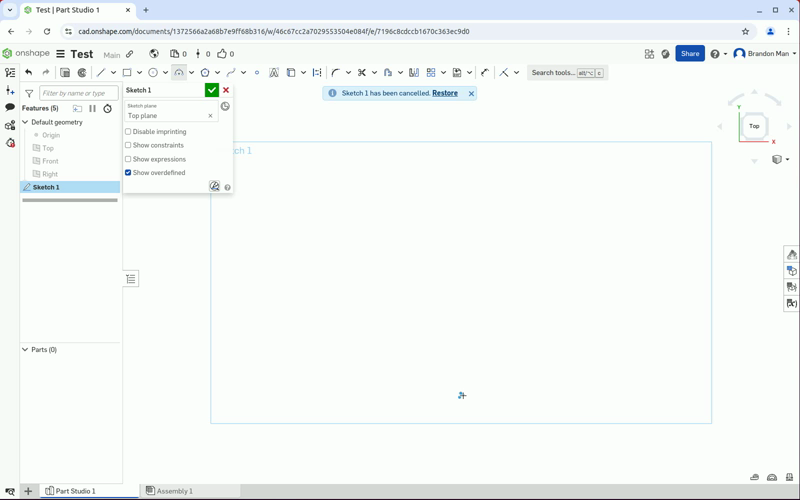
scroll(6)
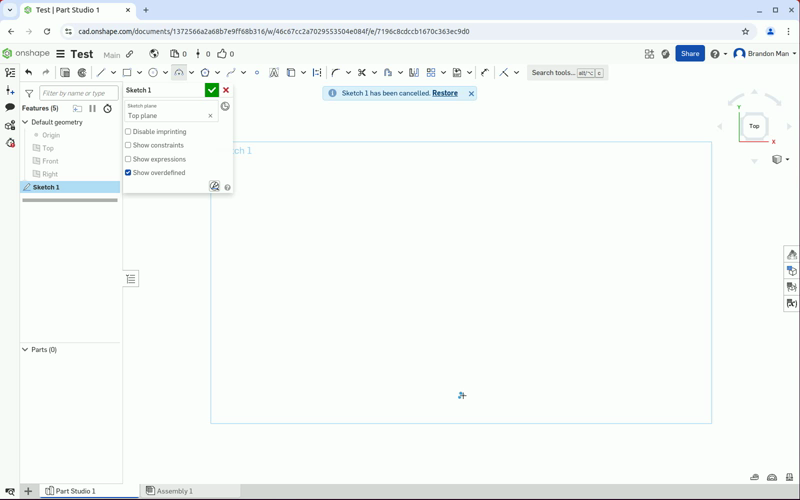
scroll(6)
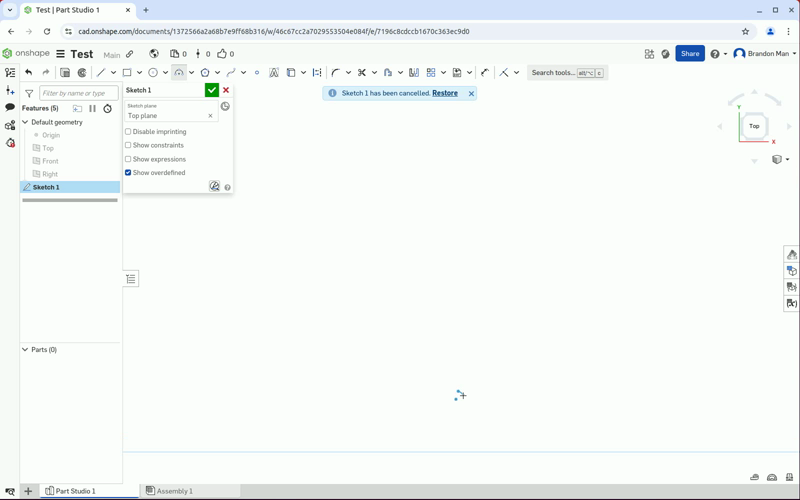
scroll(6)
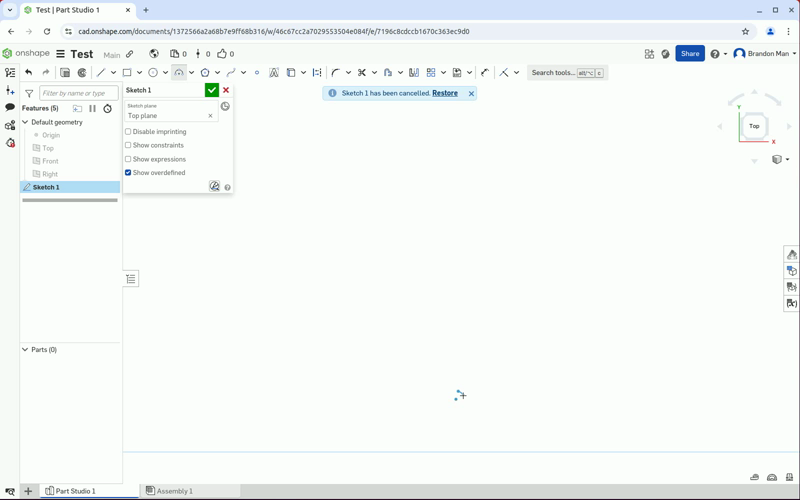
scroll(6)
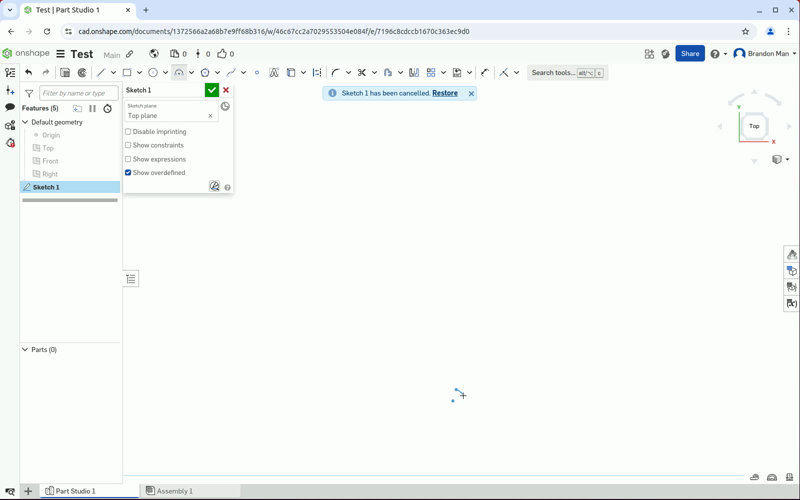
scroll(6)
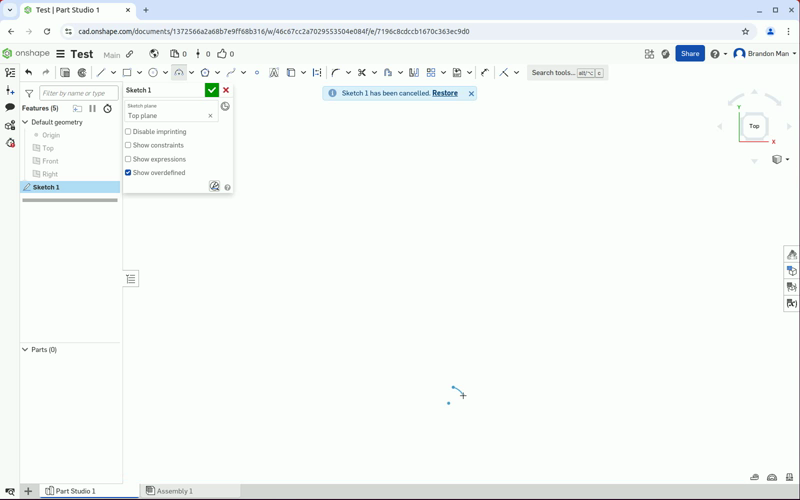
scroll(6)
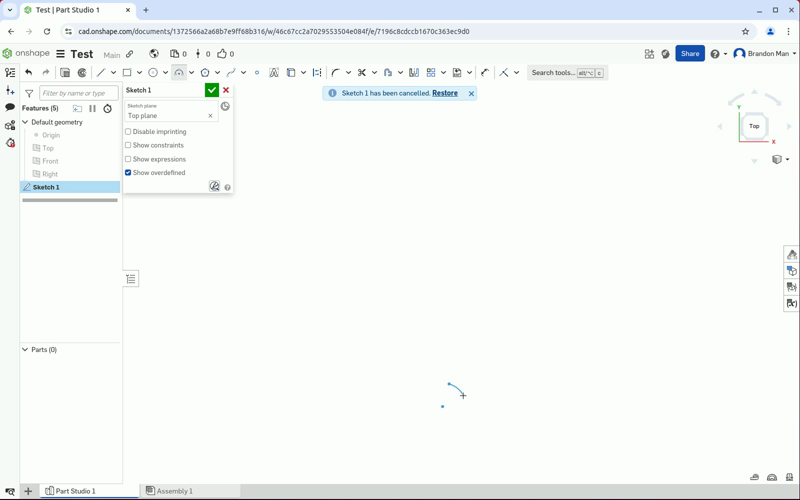
scroll(6)
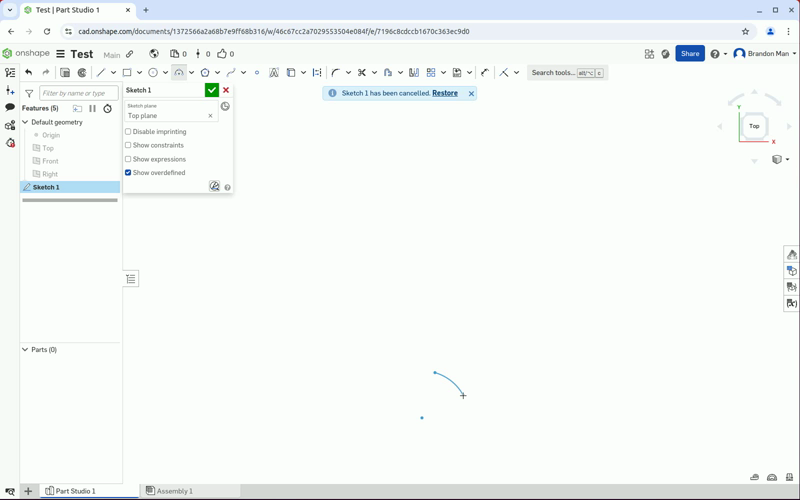
click(463, 395)
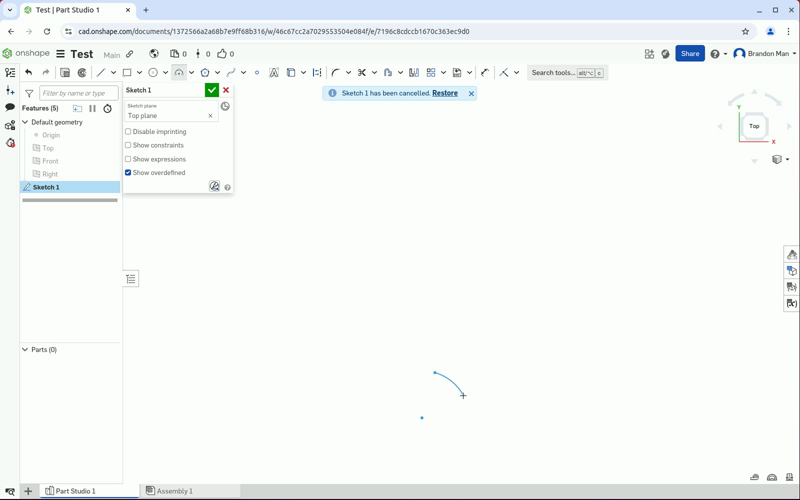
scroll(-6)
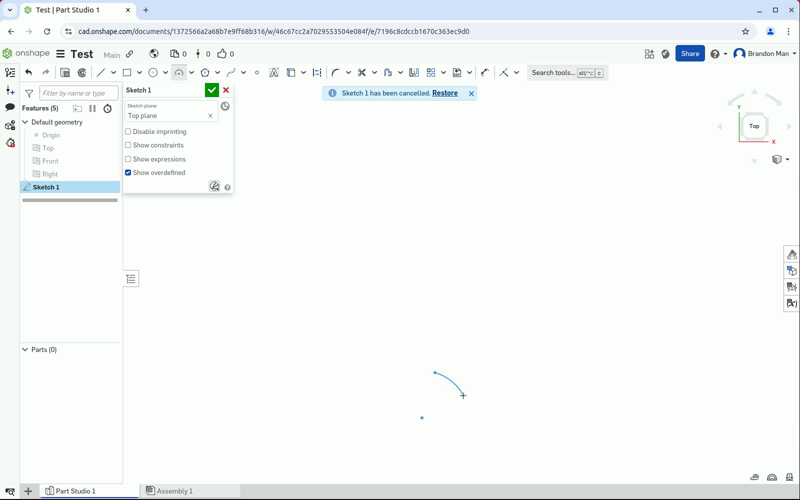
scroll(-6)
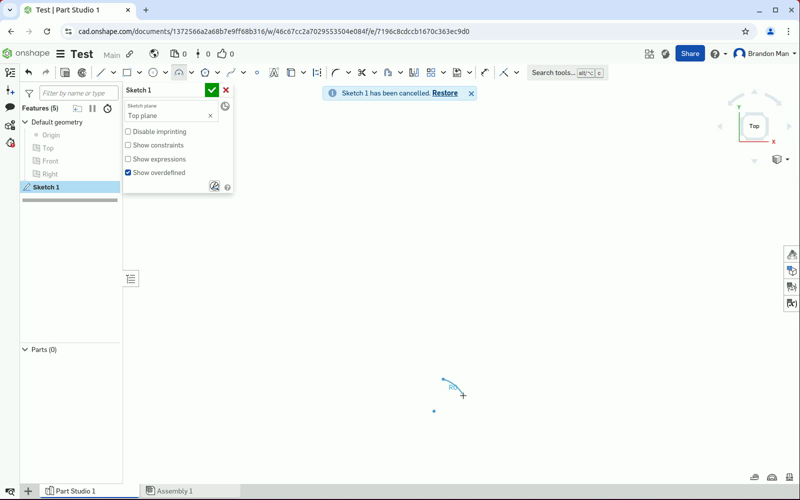
scroll(-6)
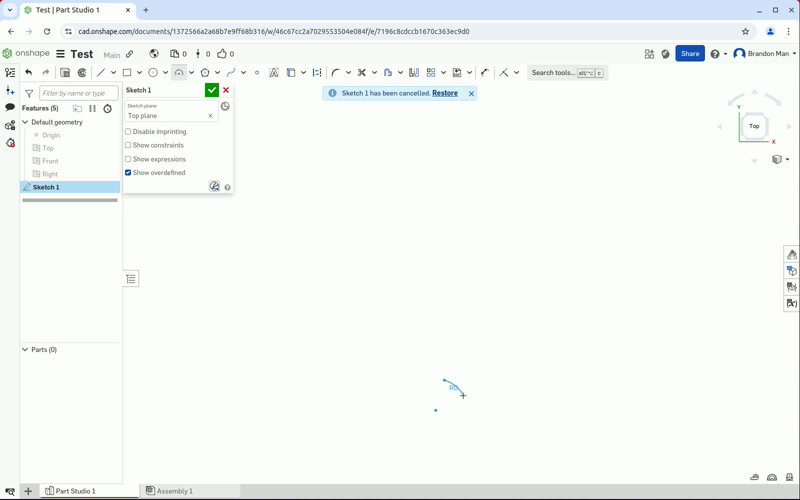
scroll(-6)
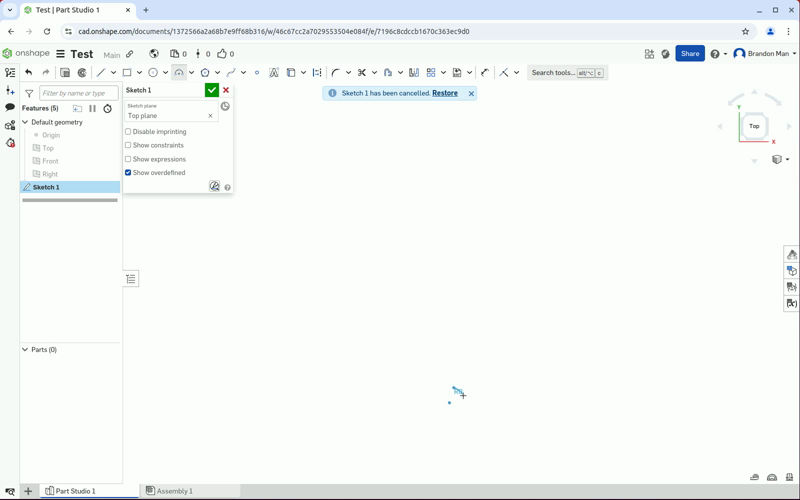
scroll(-6)
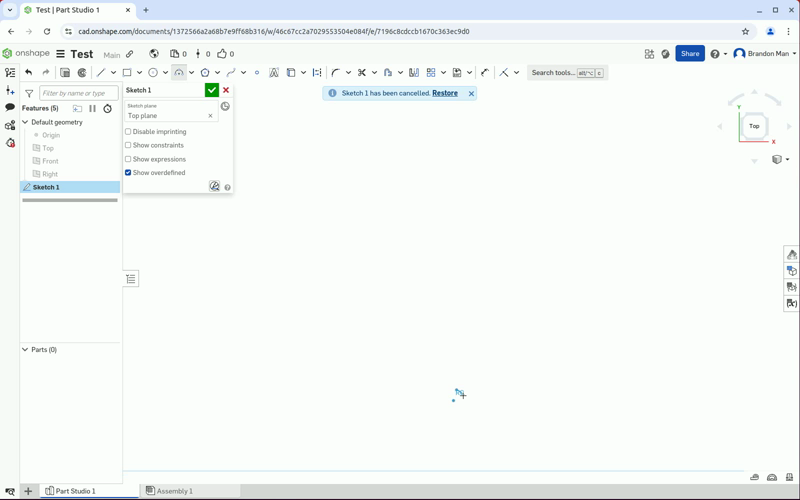
scroll(-6)
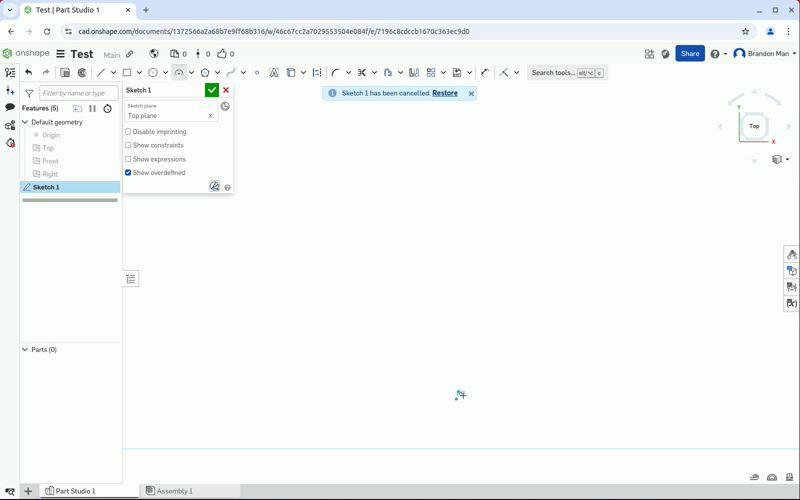
scroll(-6)
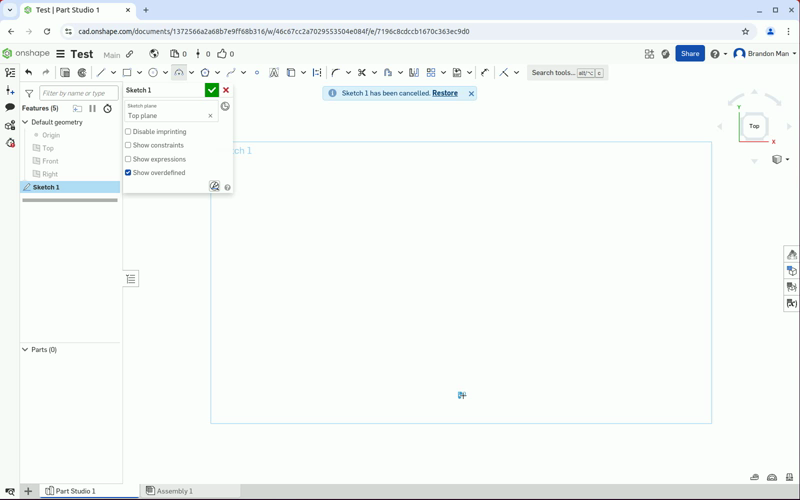
mouse_move(461, 394)
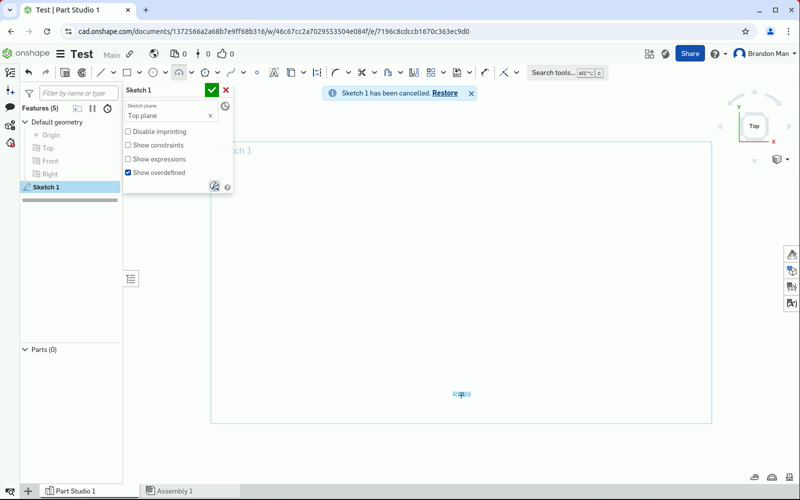
scroll(6)
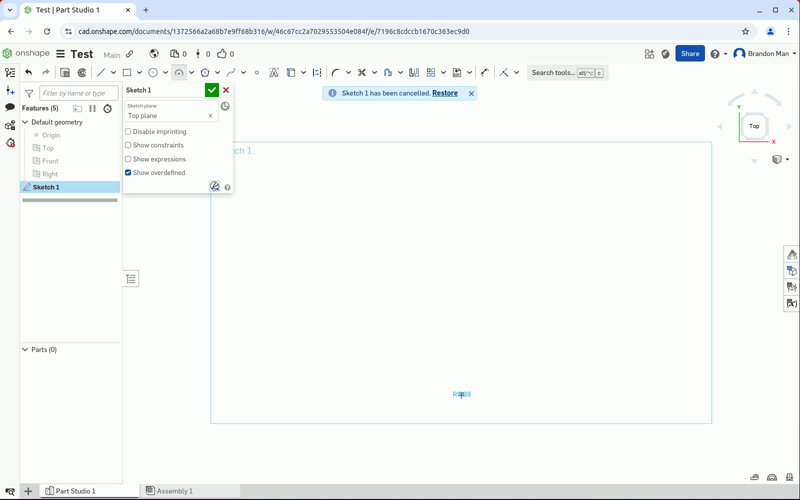
scroll(6)
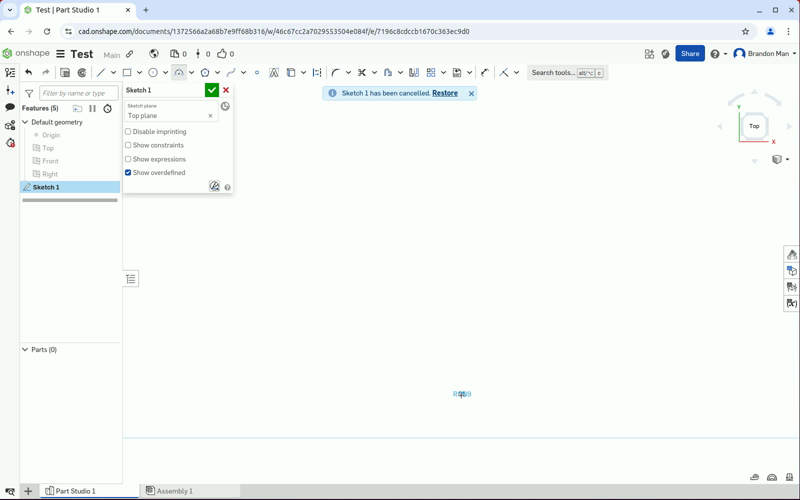
scroll(6)
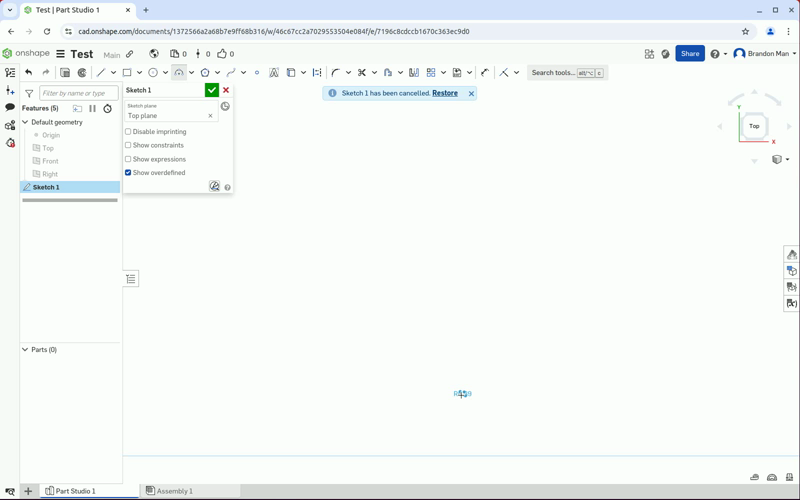
scroll(6)
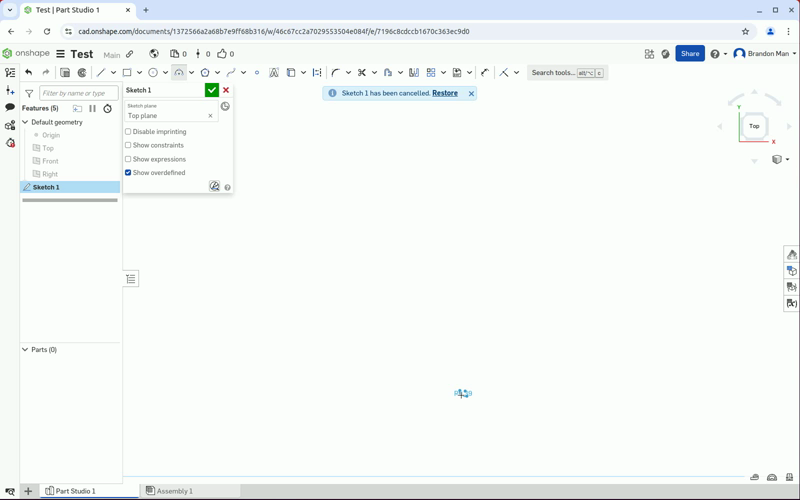
scroll(6)
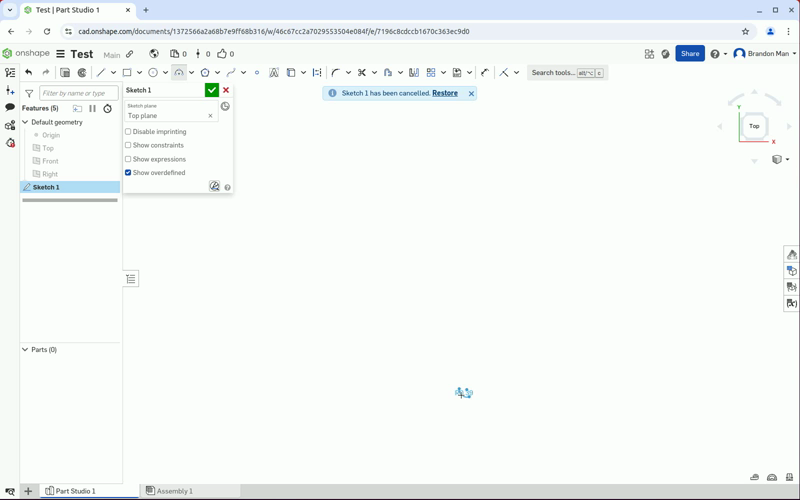
scroll(6)
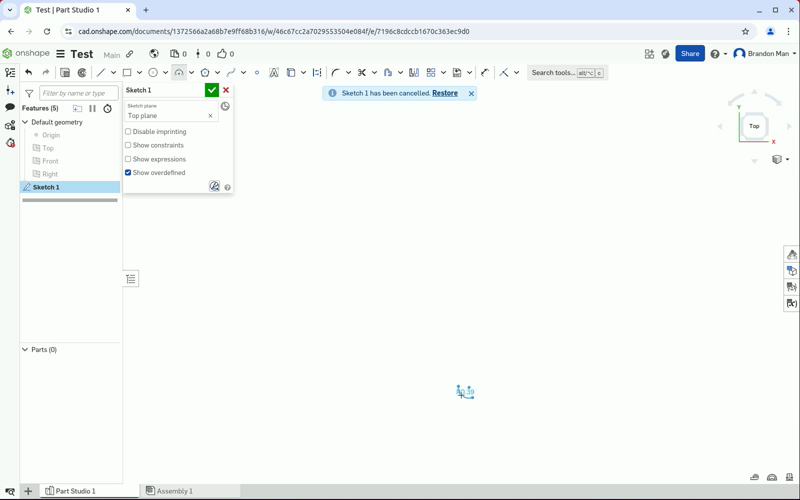
scroll(6)
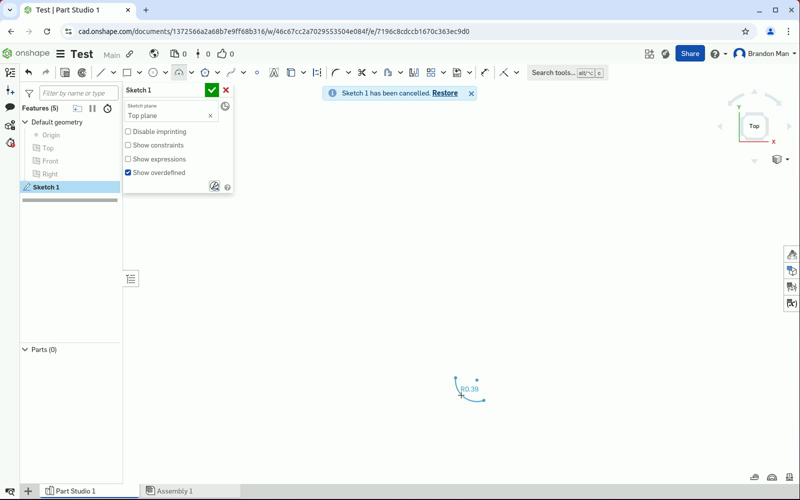
click(461, 394)
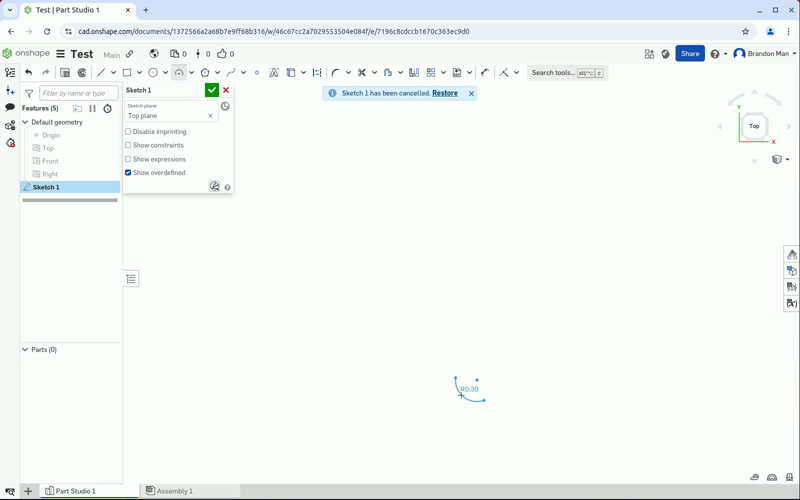
scroll(-6)
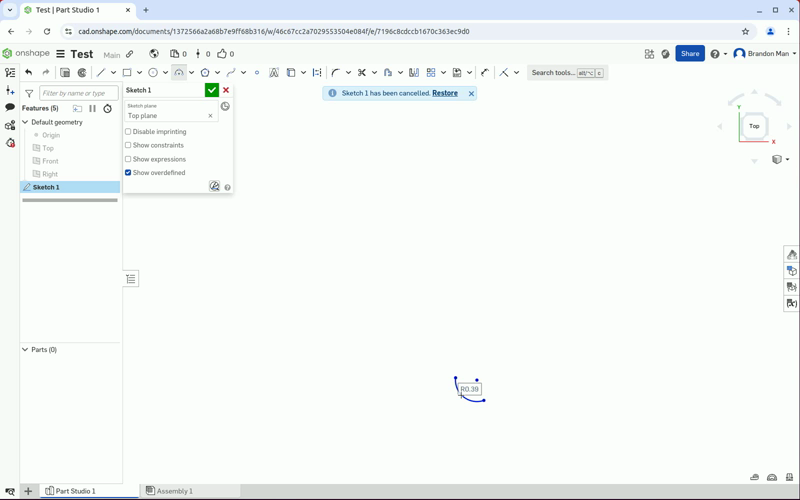
scroll(-6)
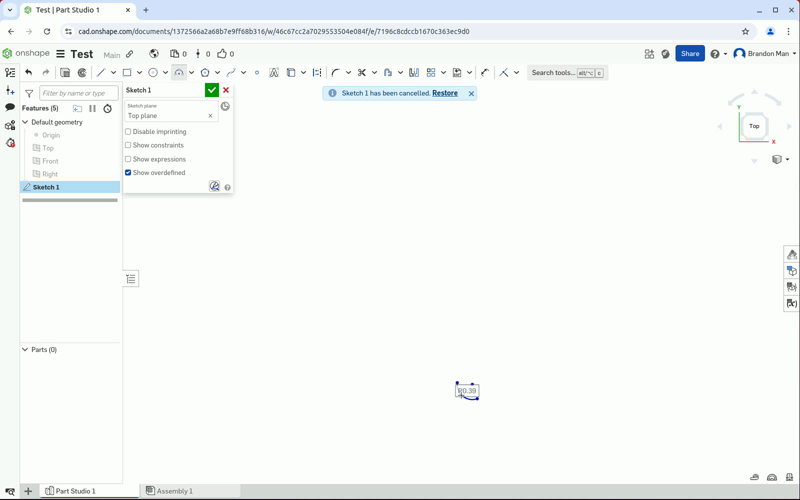
scroll(-6)
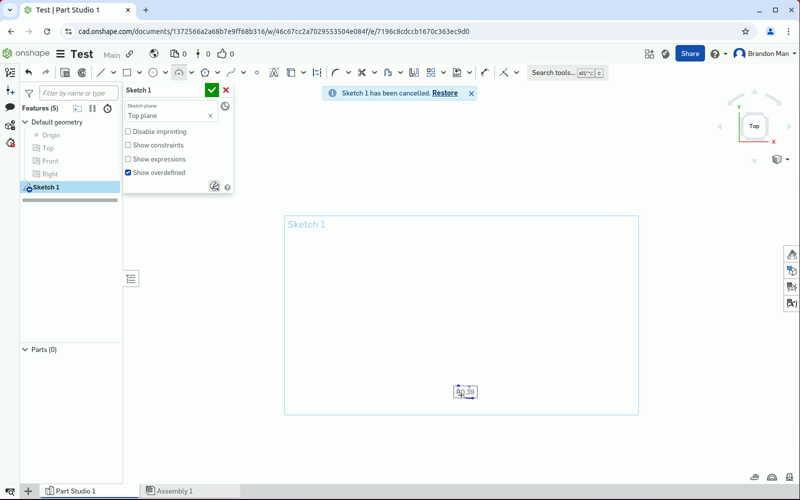
scroll(-6)
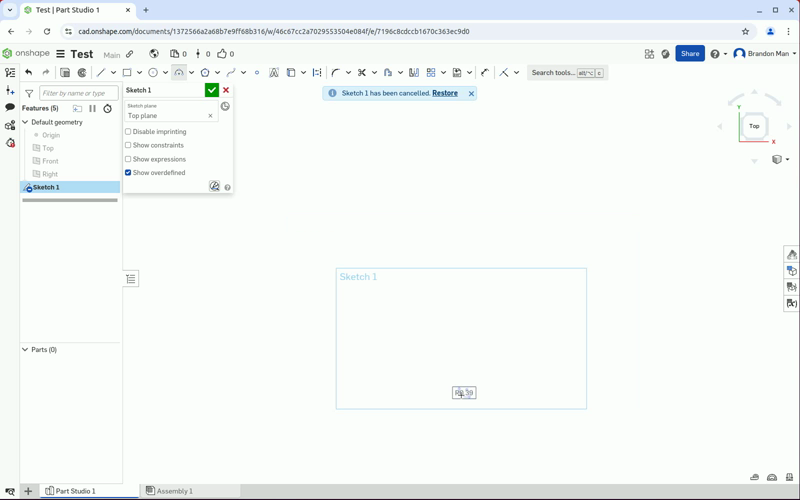
scroll(-6)
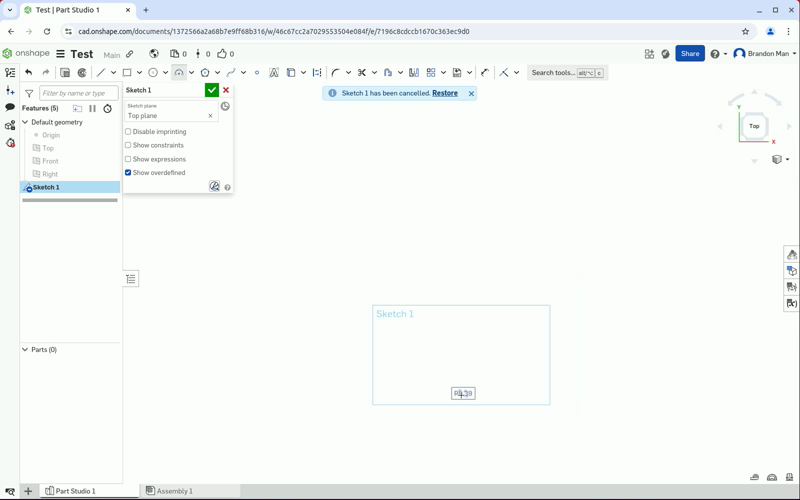
scroll(-6)
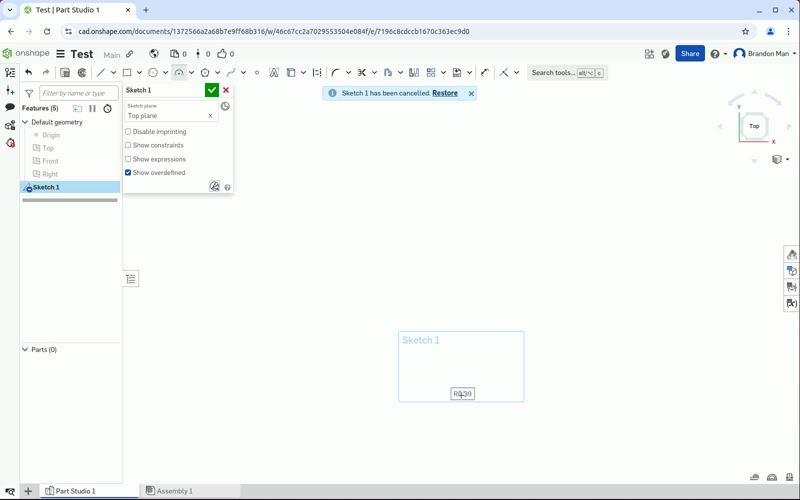
scroll(-6)
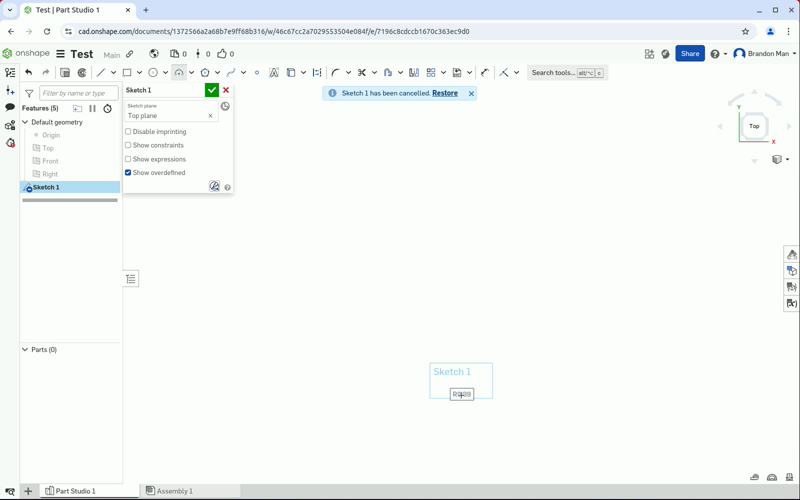
key_up(shift)
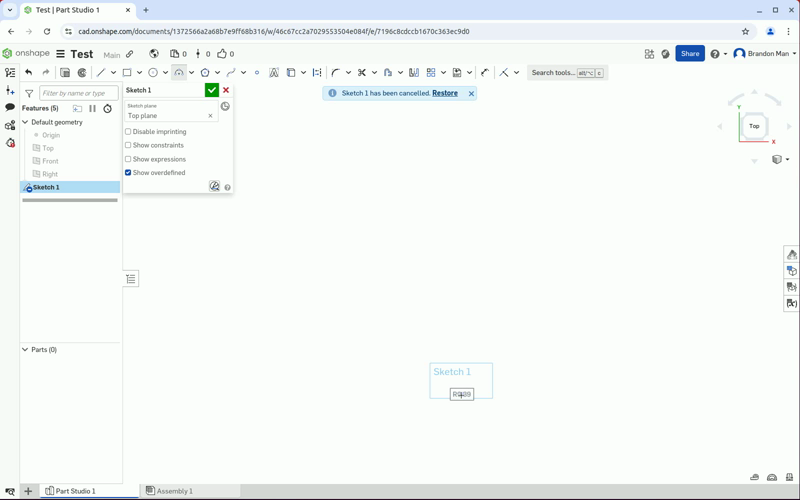
key(esc)
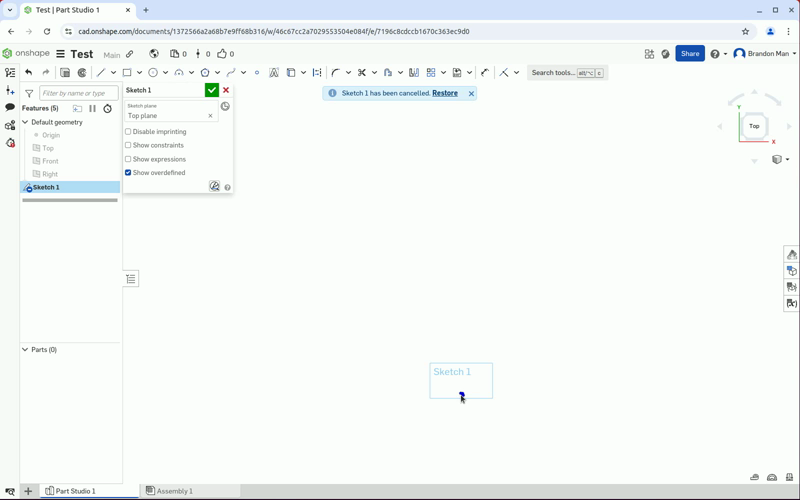
key(l)
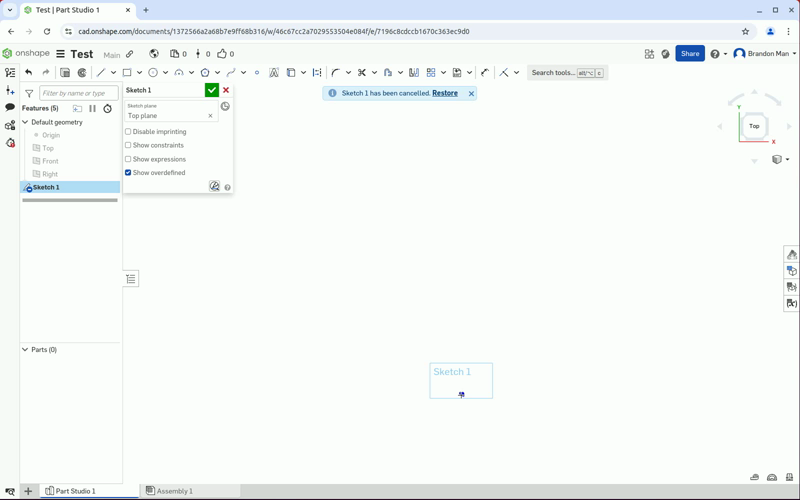
mouse_move(463, 395)
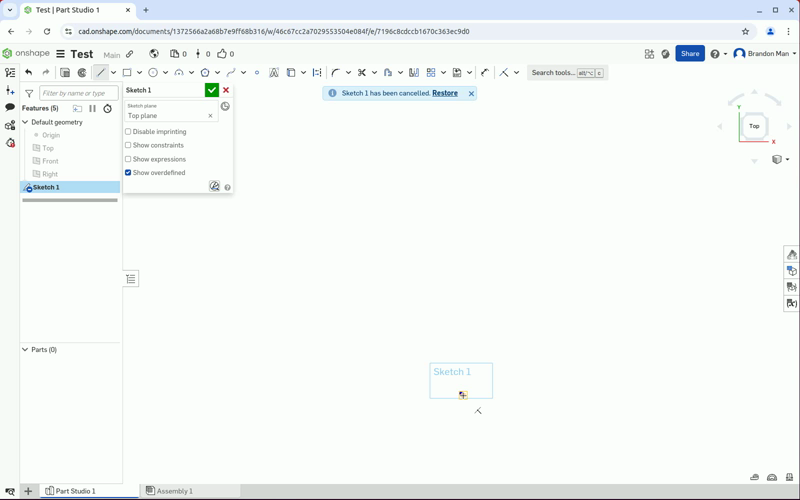
scroll(6)
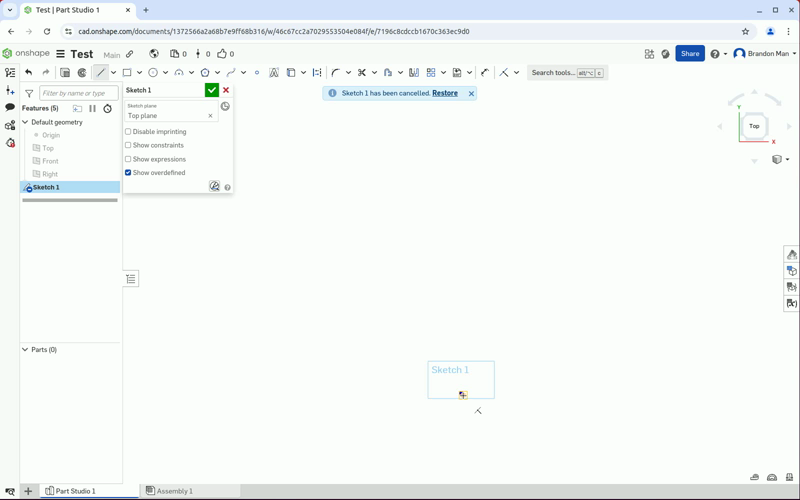
scroll(6)
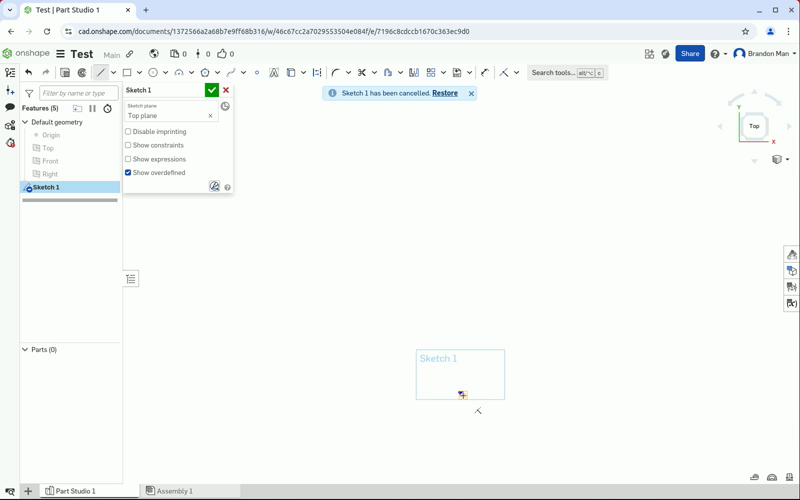
scroll(6)
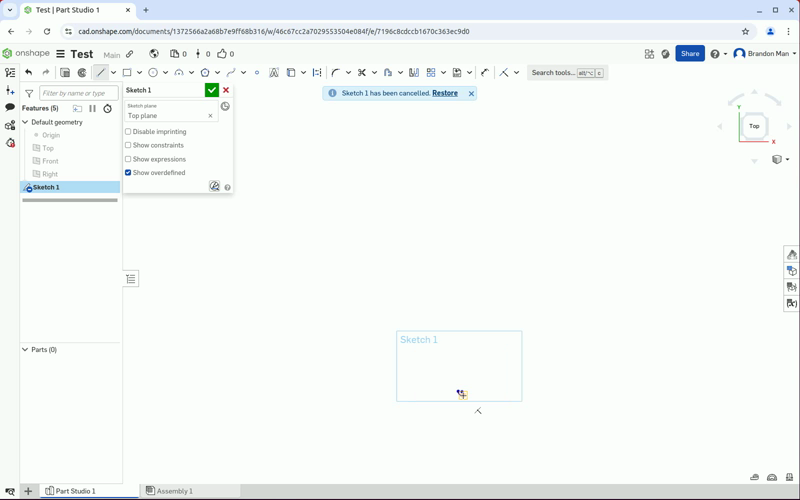
scroll(6)
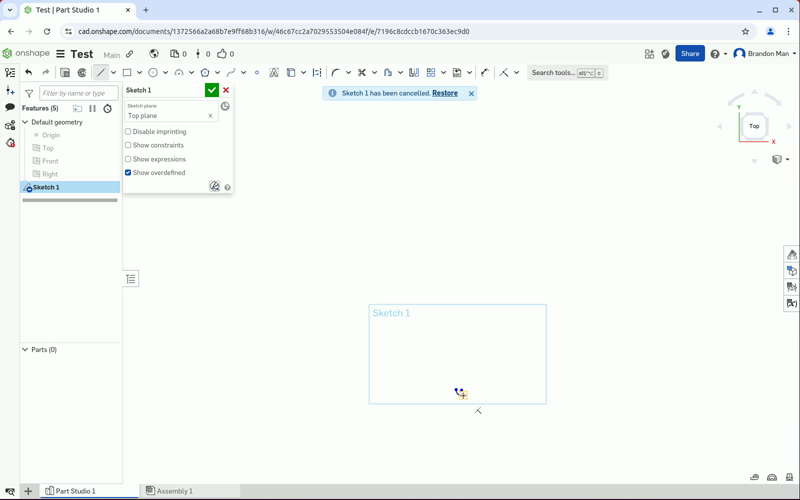
scroll(6)
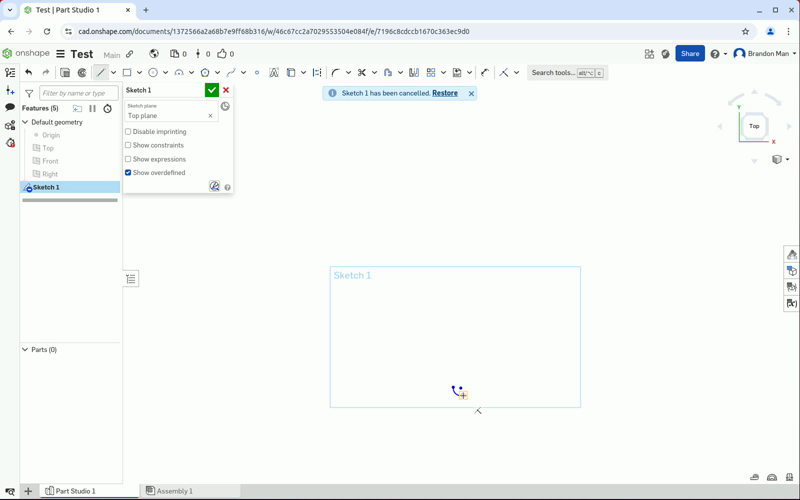
scroll(6)
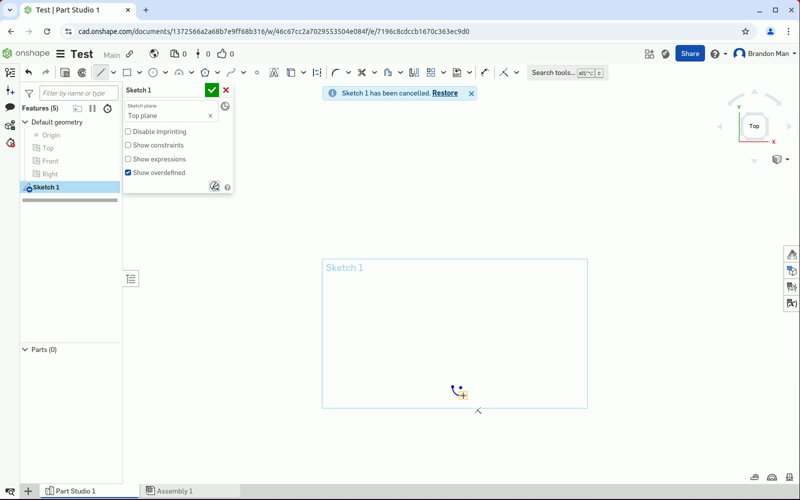
scroll(6)
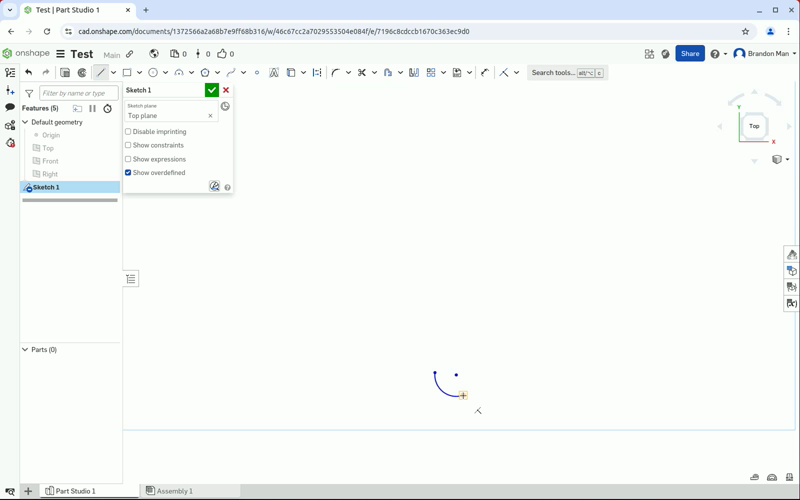
click(463, 395)
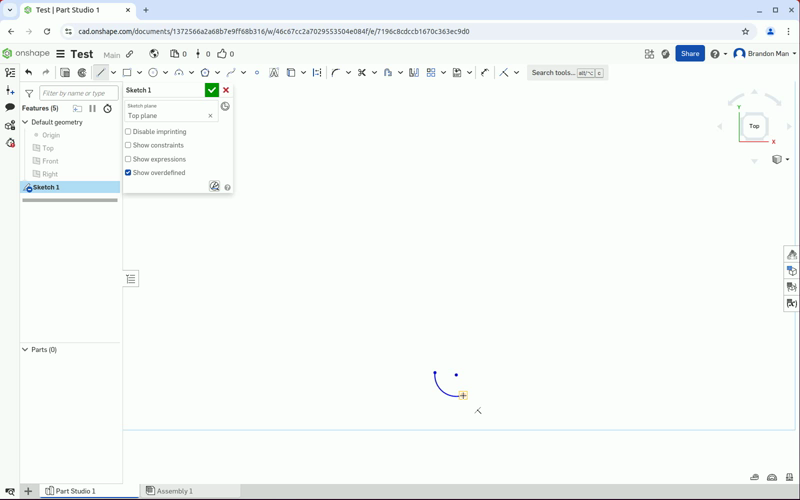
scroll(-6)
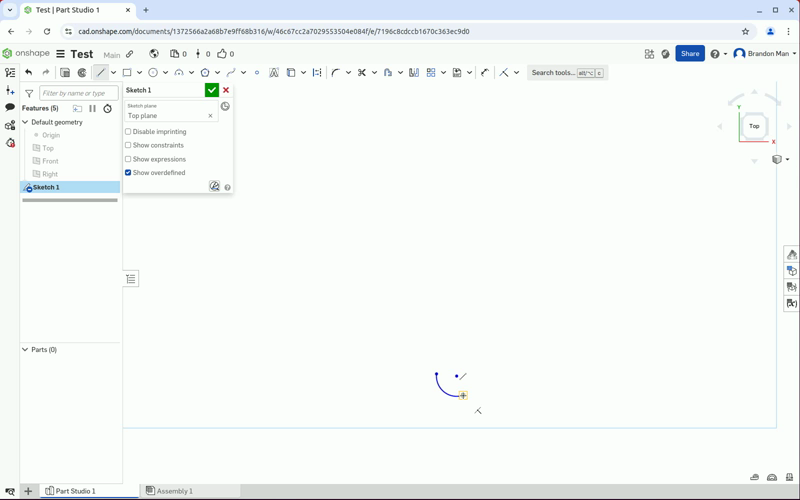
scroll(-6)
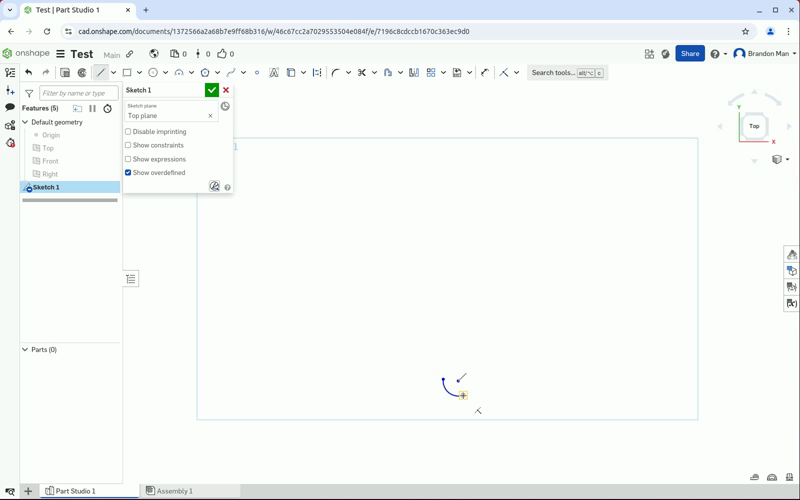
scroll(-6)
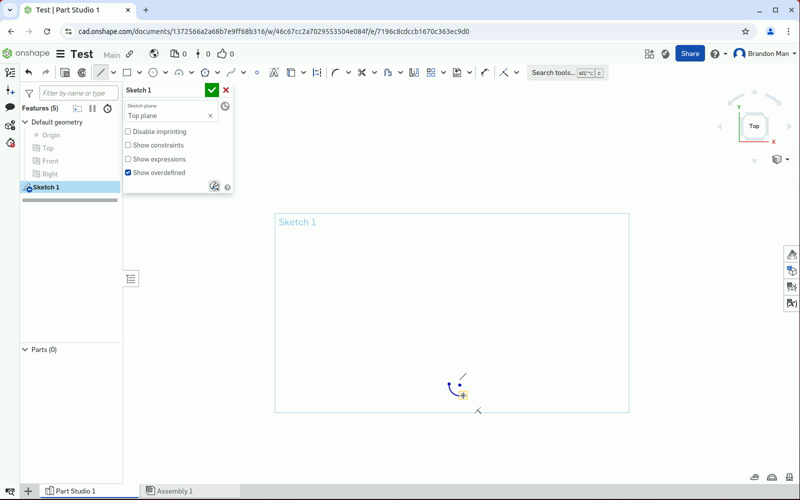
scroll(-6)
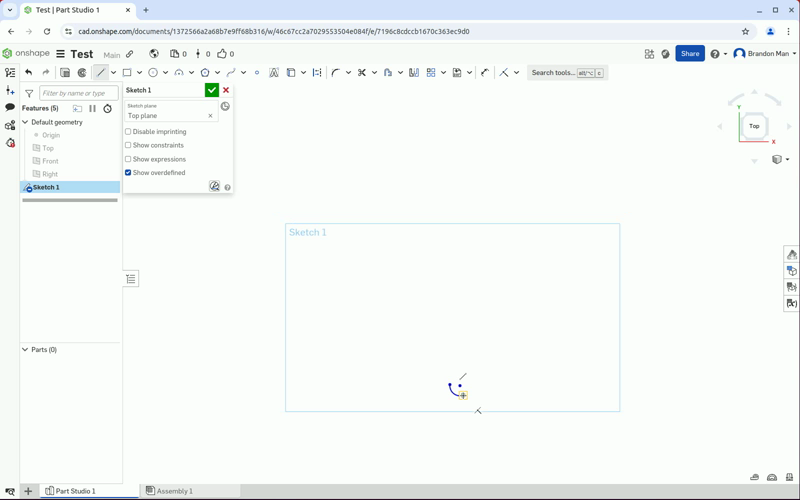
scroll(-6)
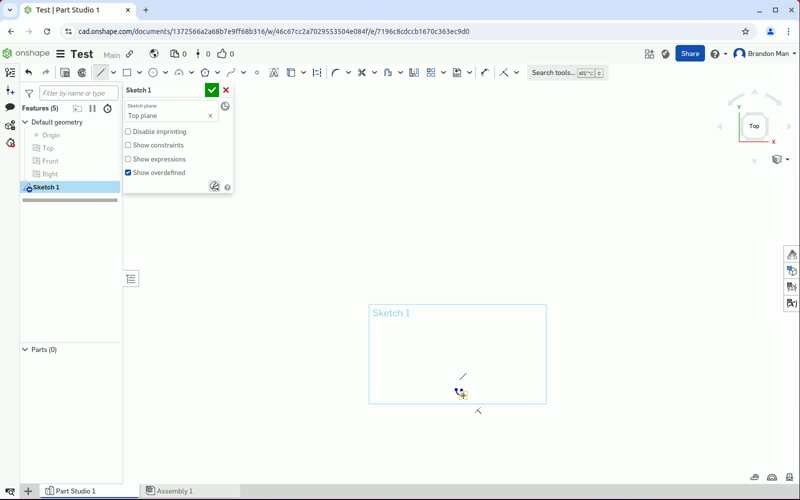
scroll(-6)
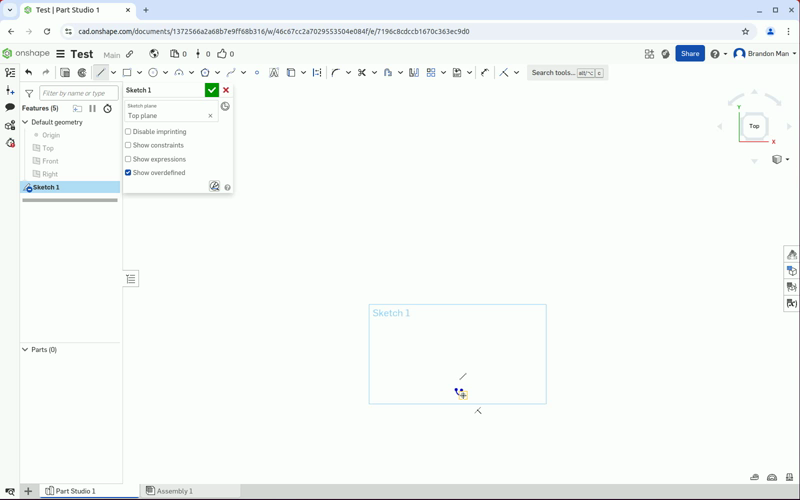
scroll(-6)
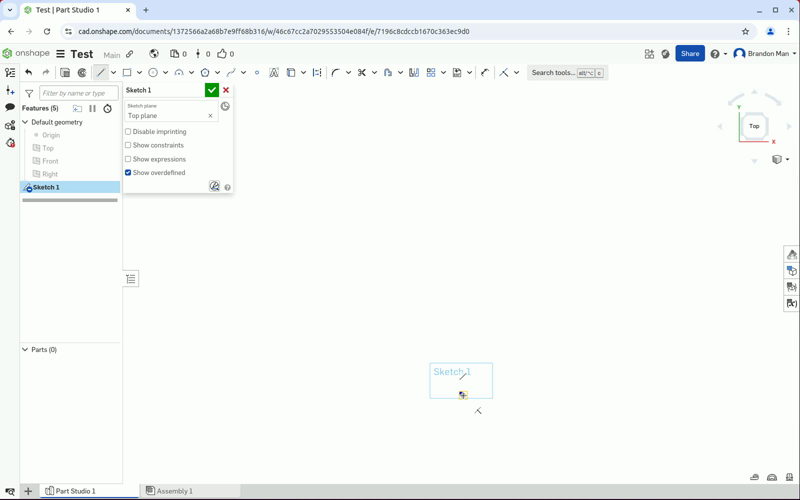
key_down(shift)
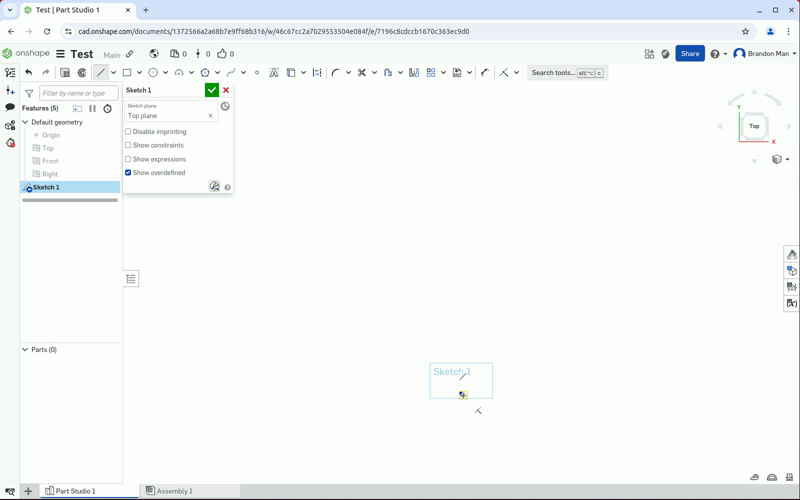
mouse_move(493, 395)
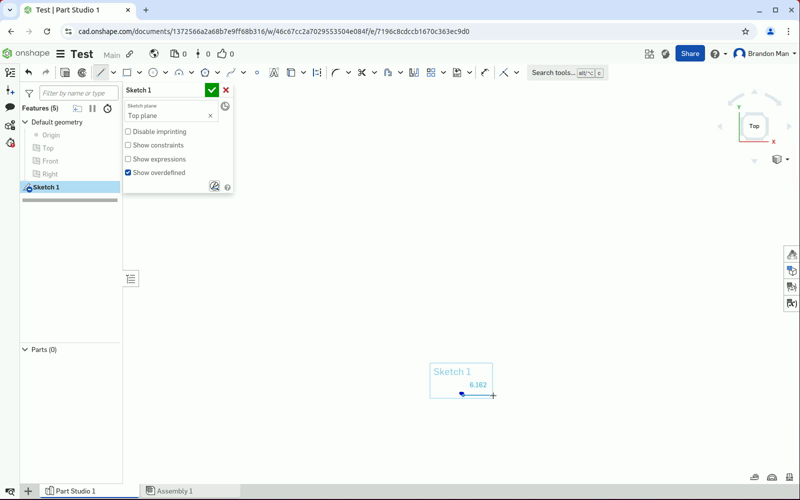
mouse_move(514, 395)
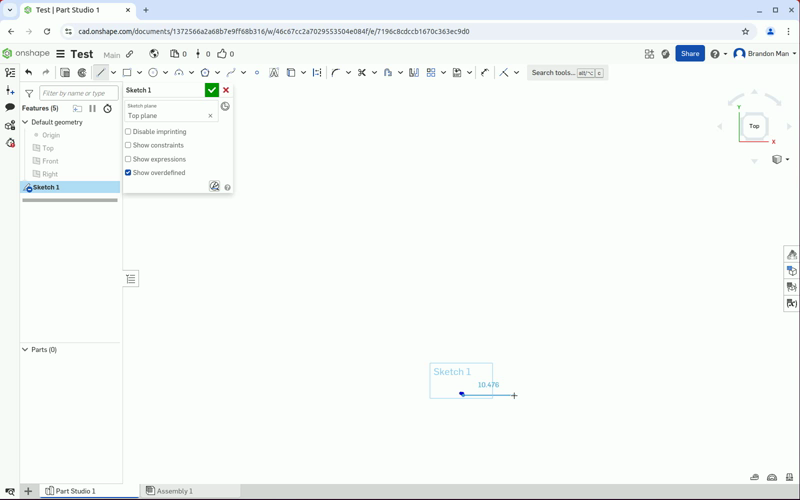
click(514, 395)
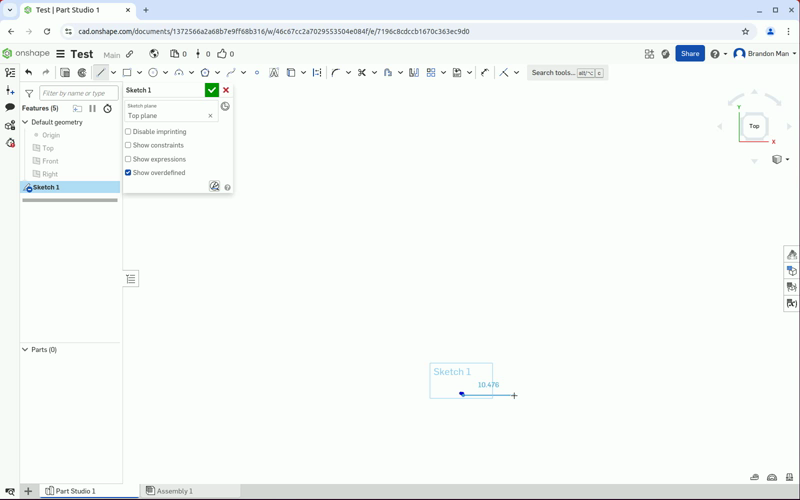
key_up(shift)
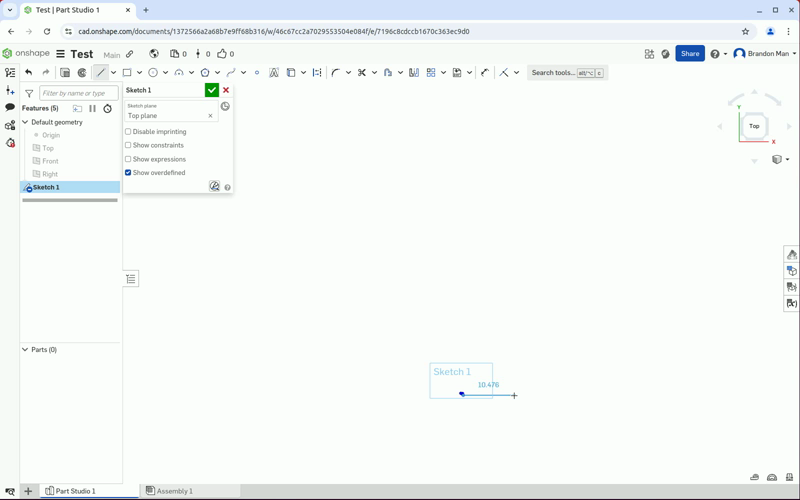
key(esc)
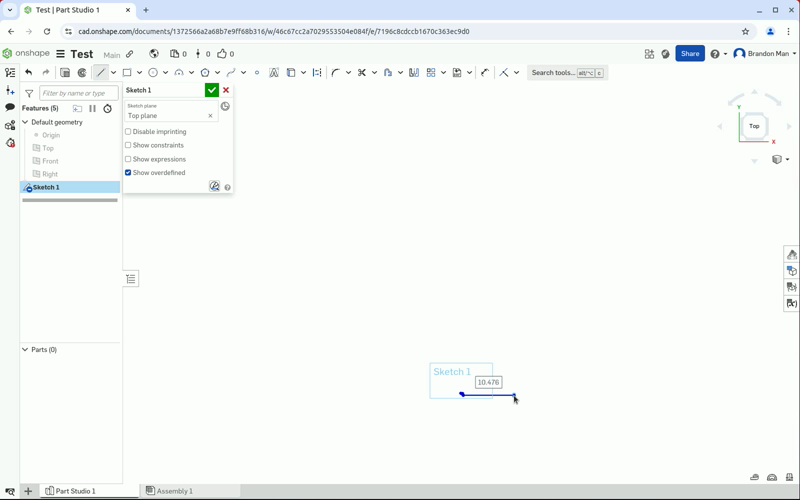
key(a)
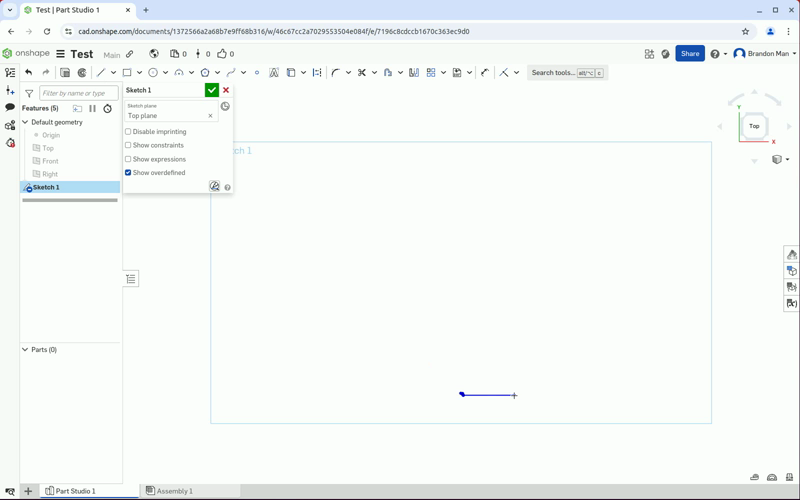
mouse_move(514, 395)
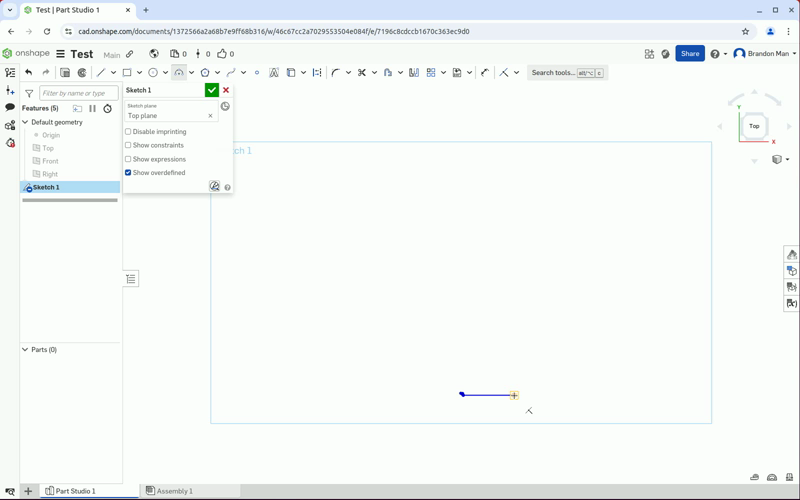
click(514, 395)
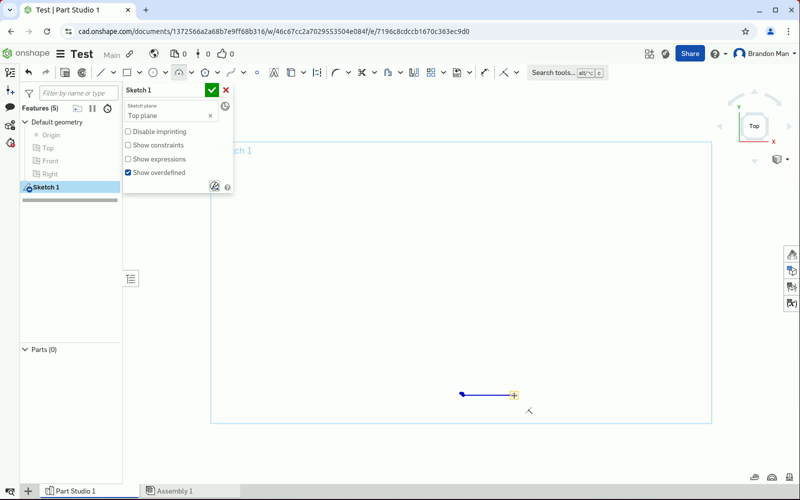
key_down(shift)
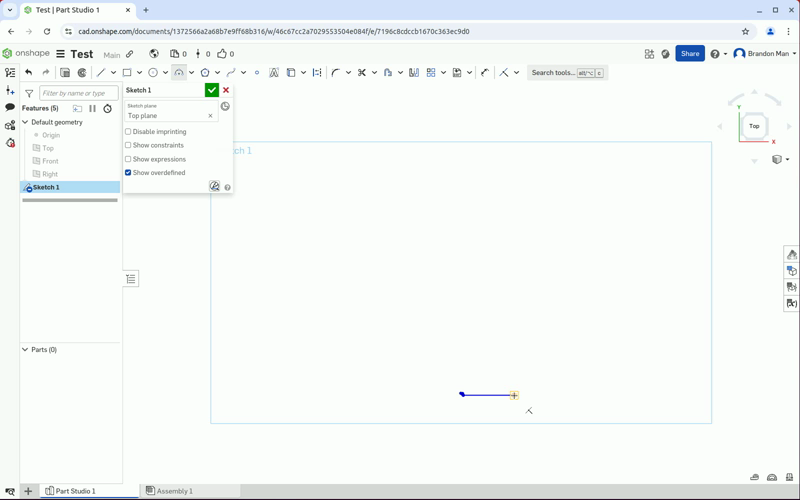
mouse_move(517, 393)
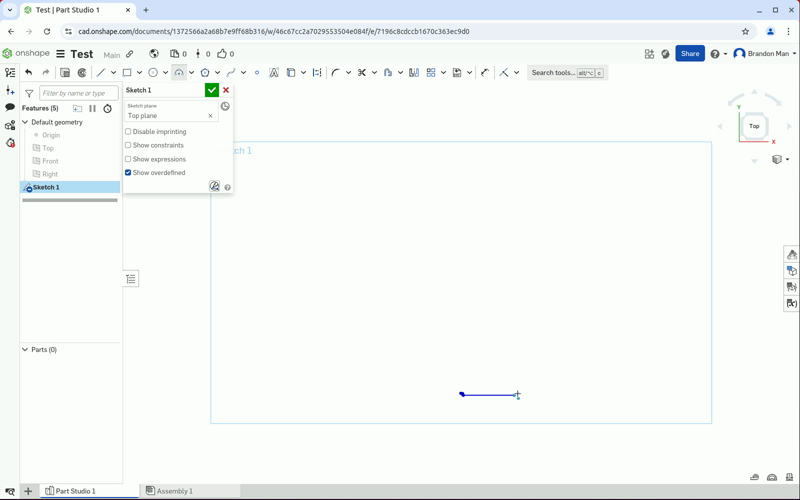
scroll(6)
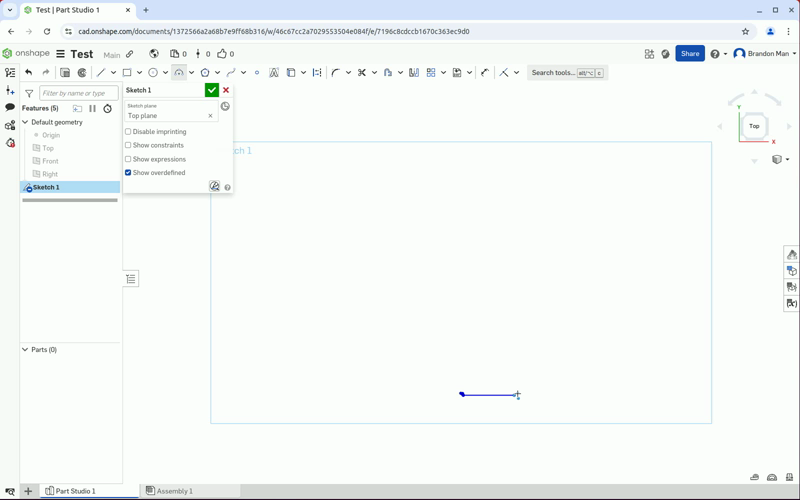
scroll(6)
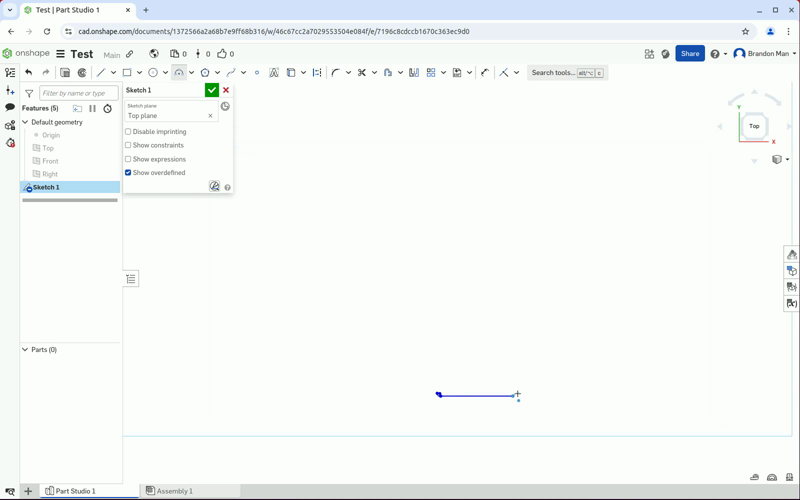
scroll(6)
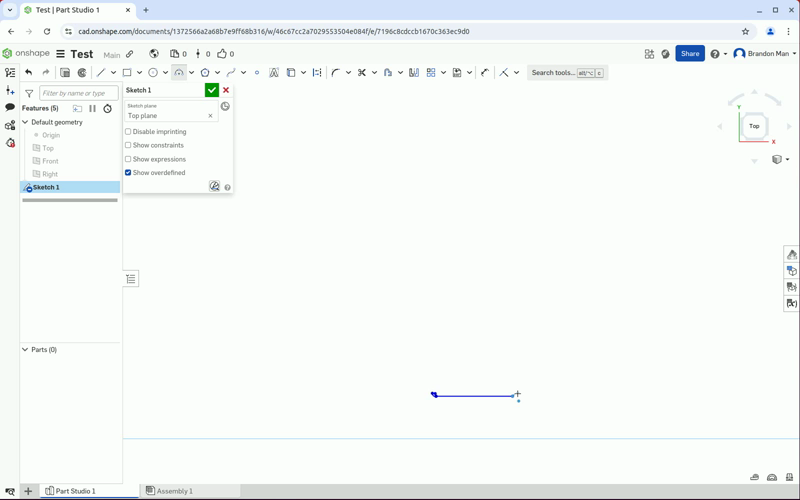
scroll(6)
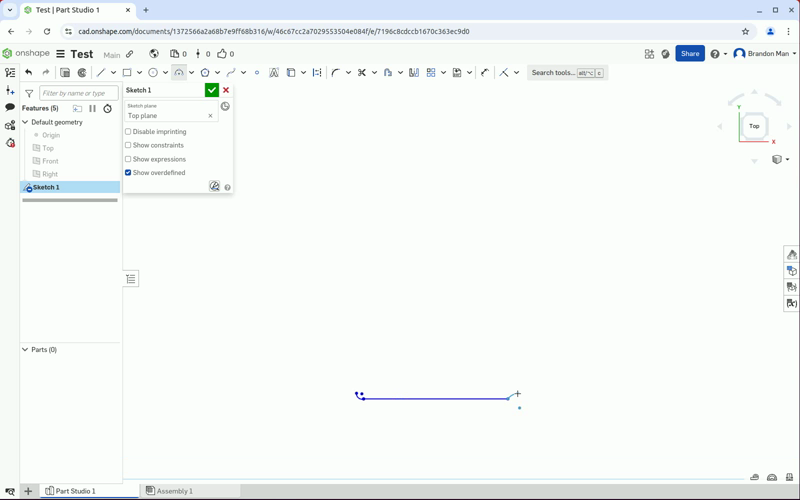
scroll(6)
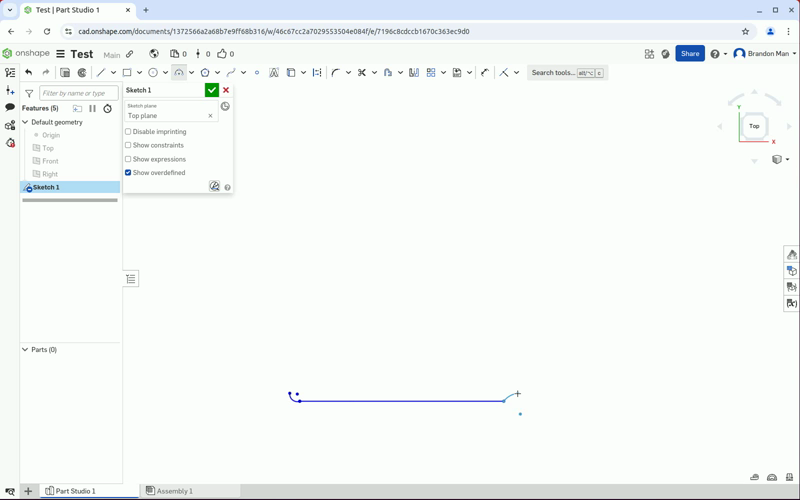
scroll(6)
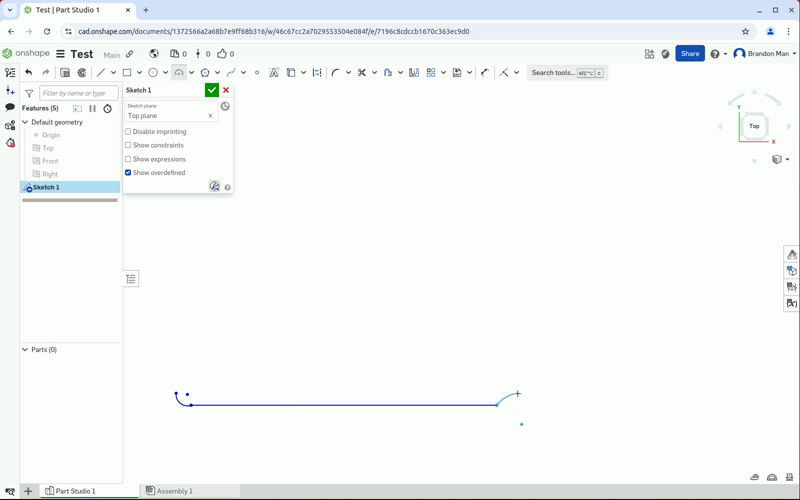
scroll(6)
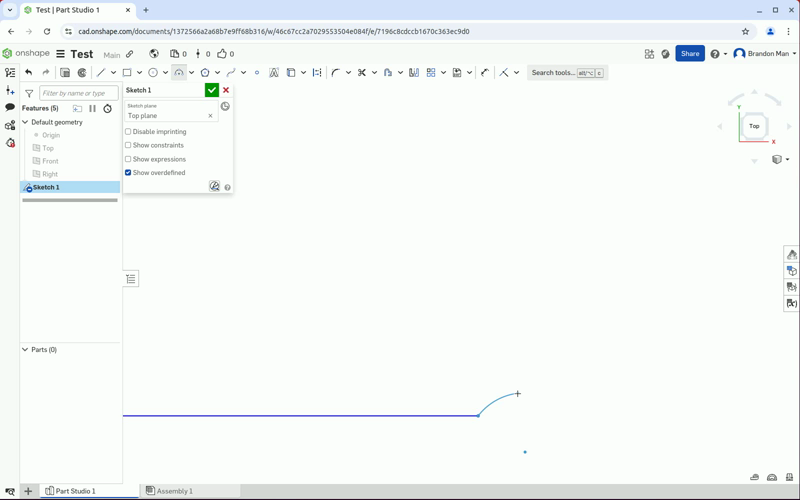
click(517, 393)
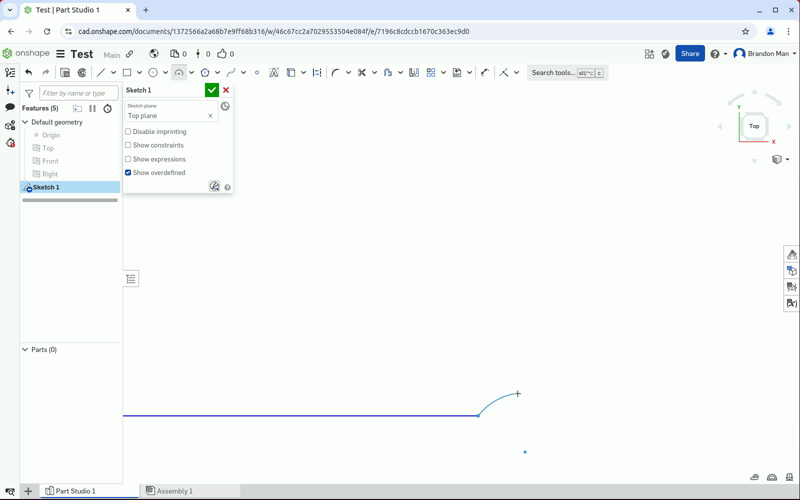
scroll(-6)
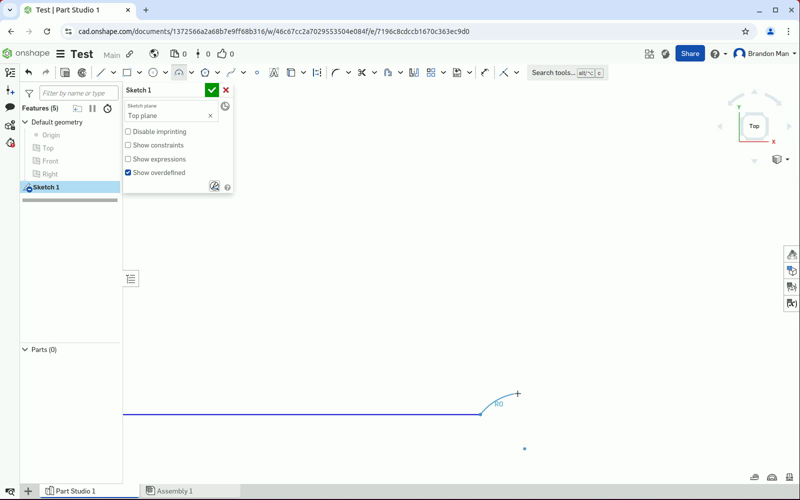
scroll(-6)
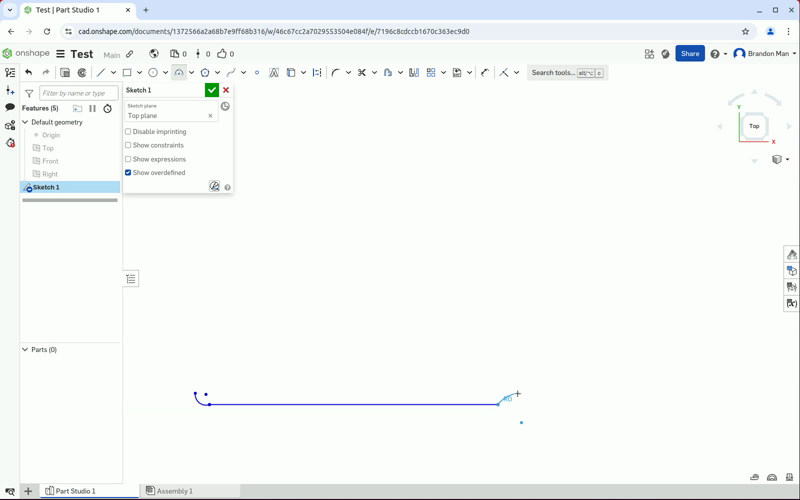
scroll(-6)
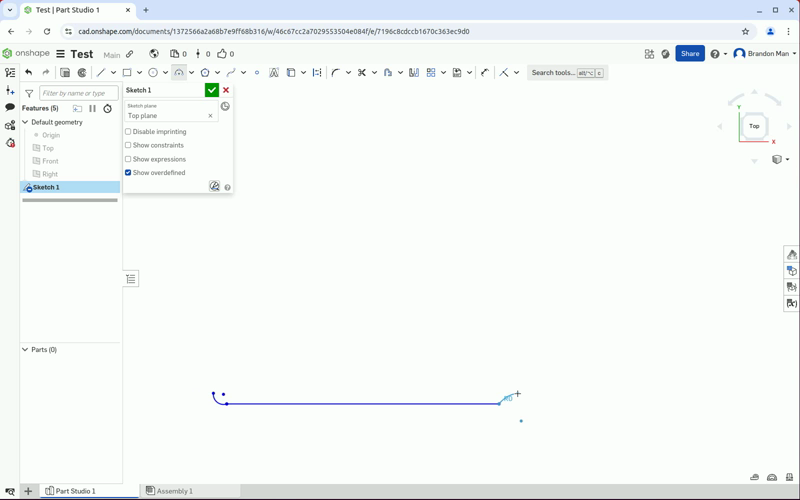
scroll(-6)
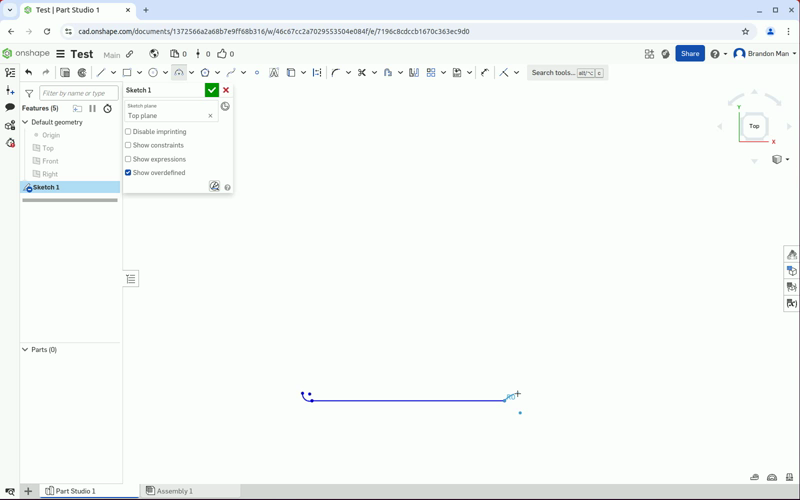
scroll(-6)
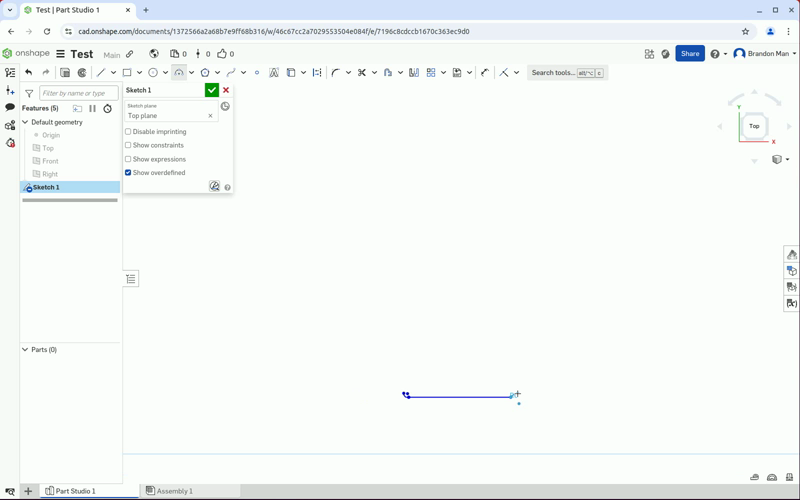
scroll(-6)
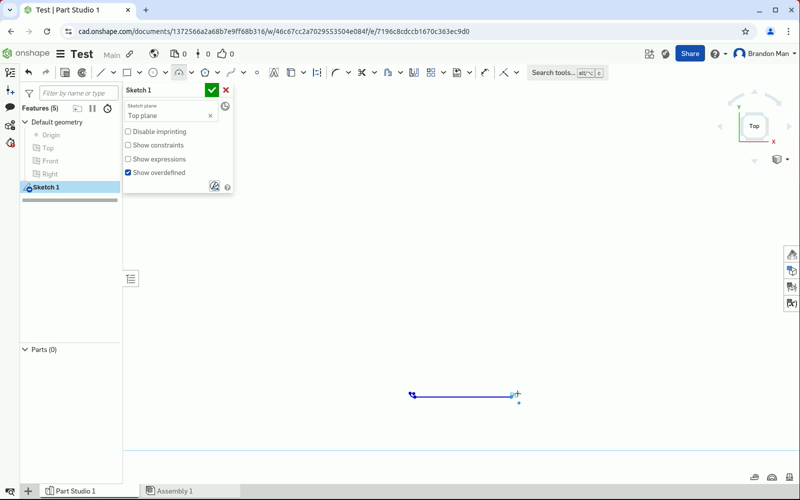
scroll(-6)
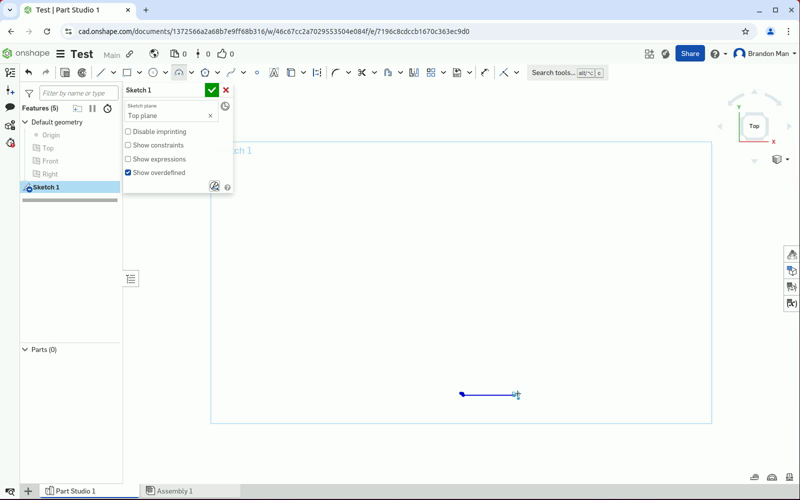
mouse_move(516, 394)
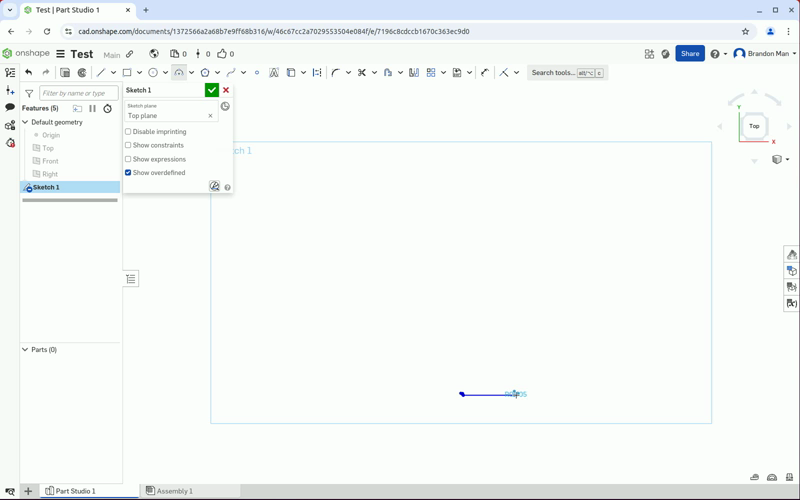
scroll(6)
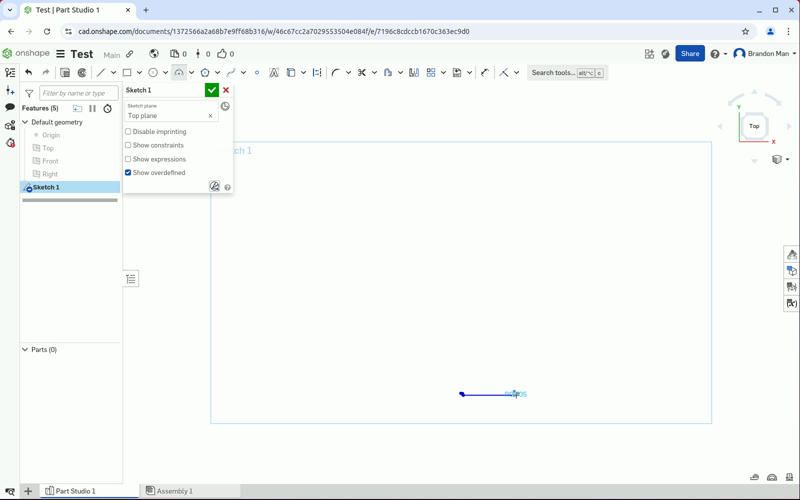
scroll(6)
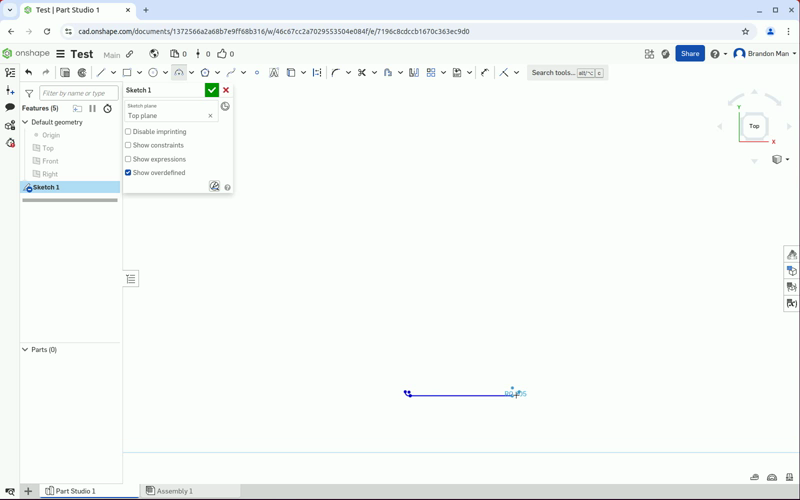
scroll(6)
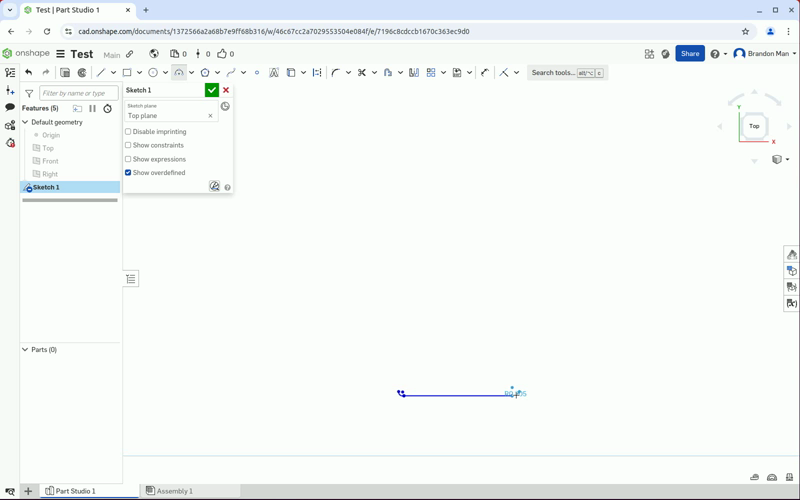
scroll(6)
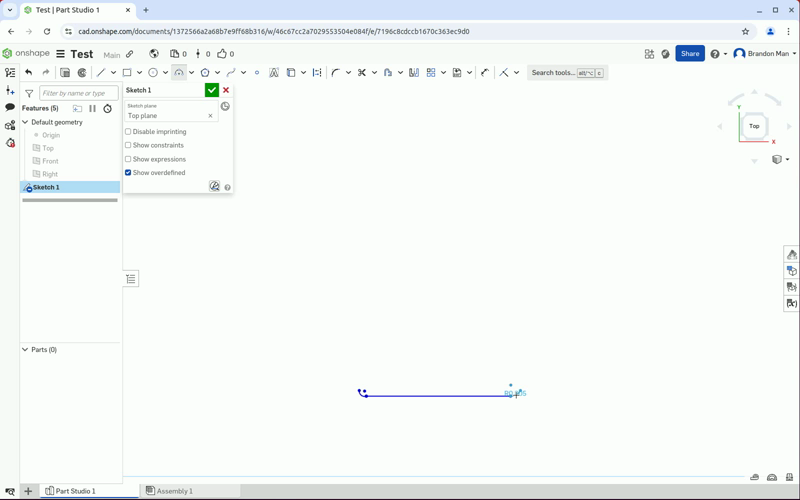
scroll(6)
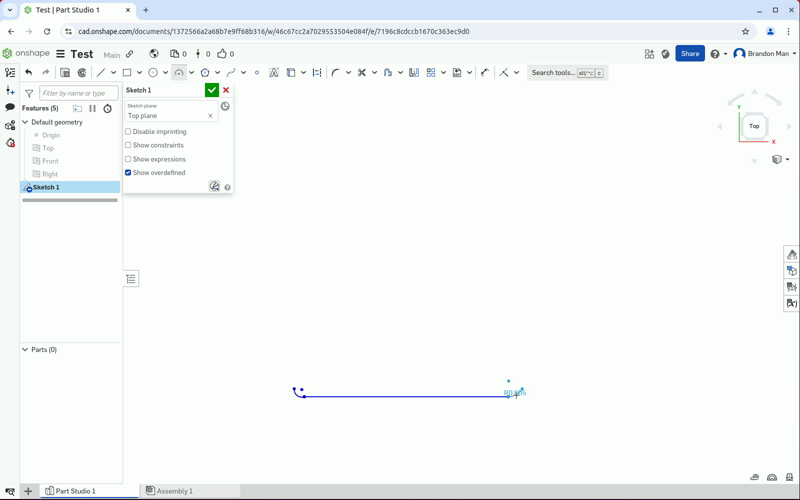
scroll(6)
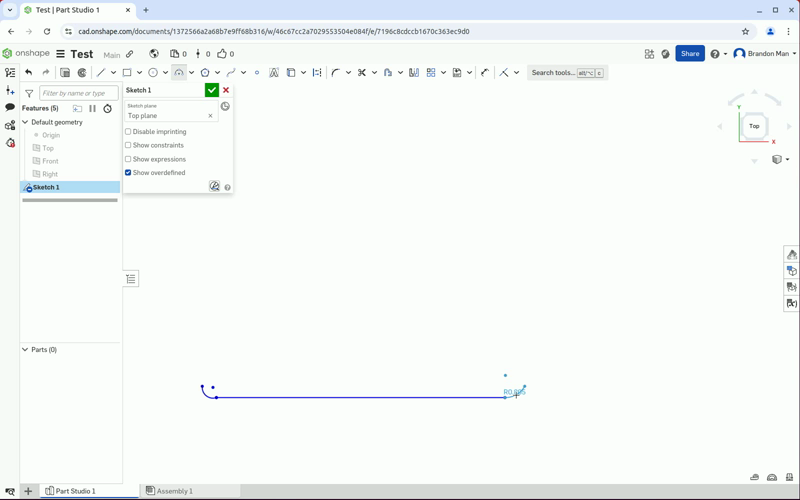
scroll(6)
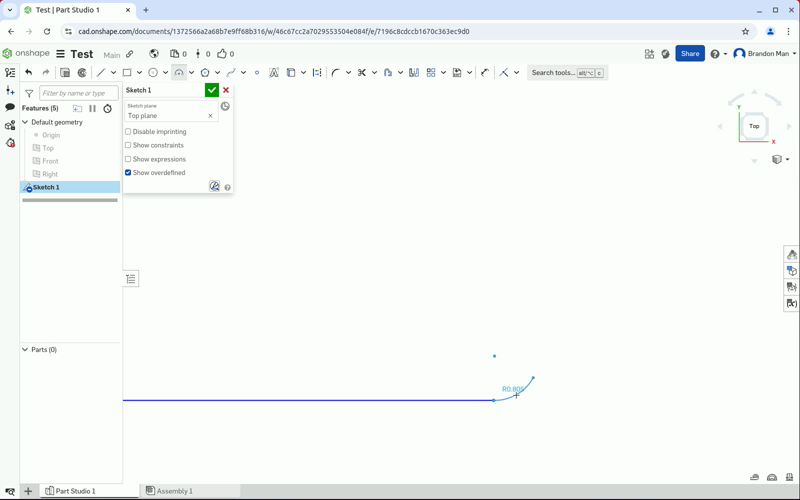
click(516, 394)
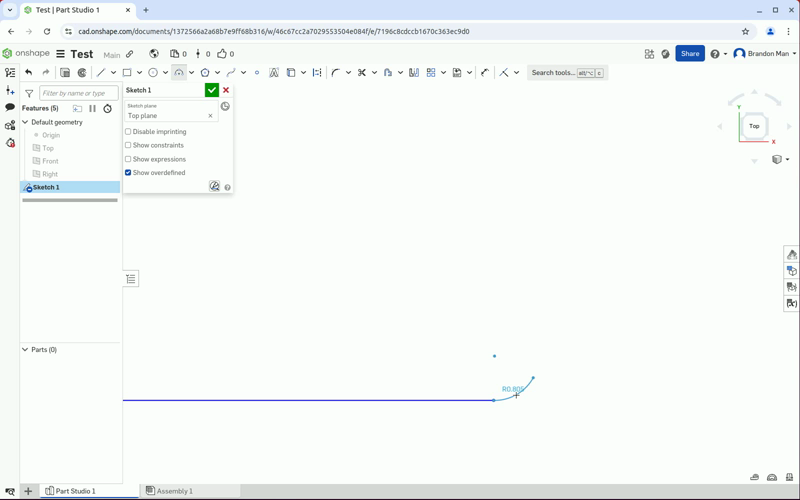
scroll(-6)
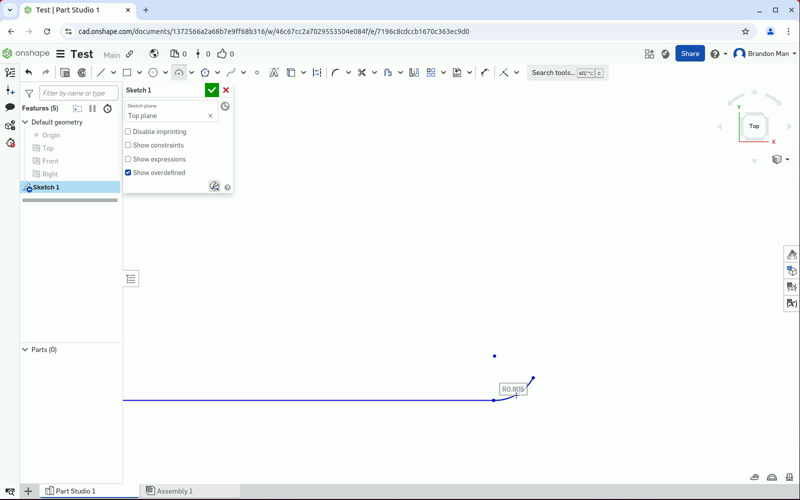
scroll(-6)
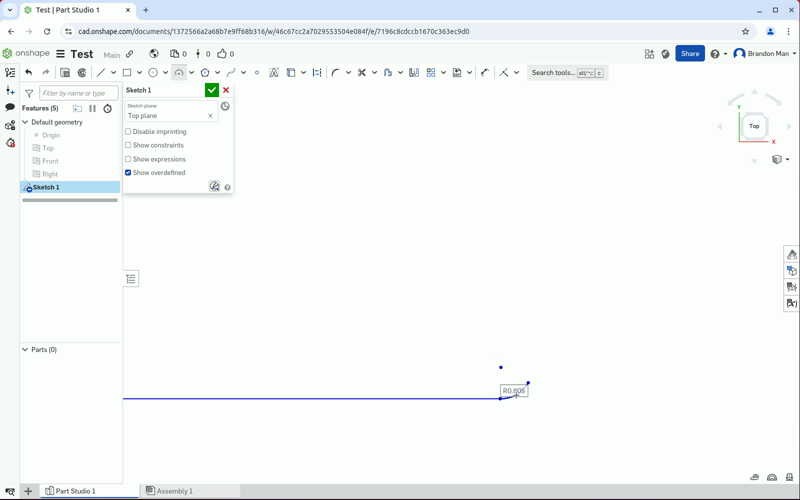
scroll(-6)
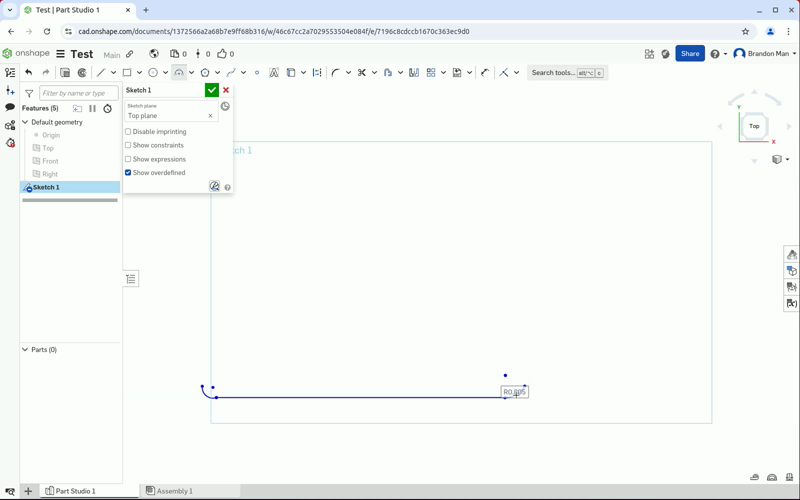
scroll(-6)
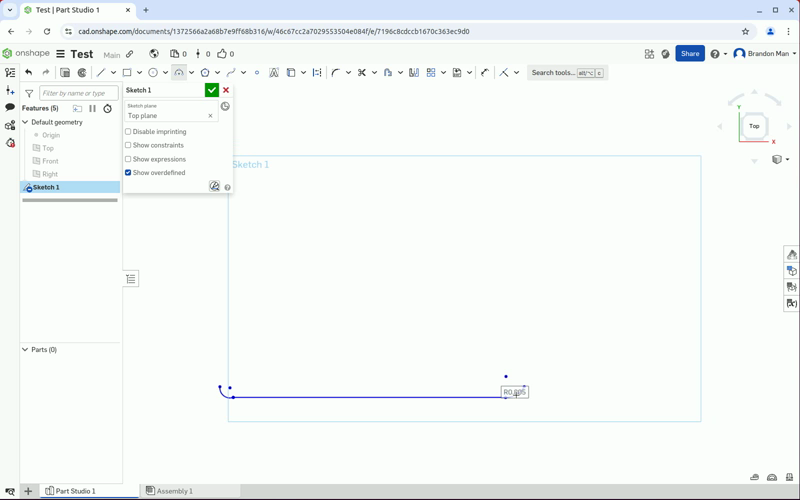
scroll(-6)
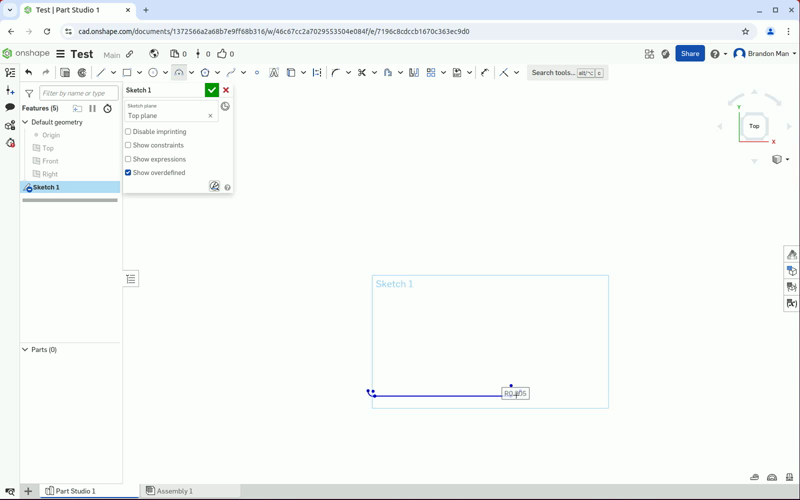
scroll(-6)
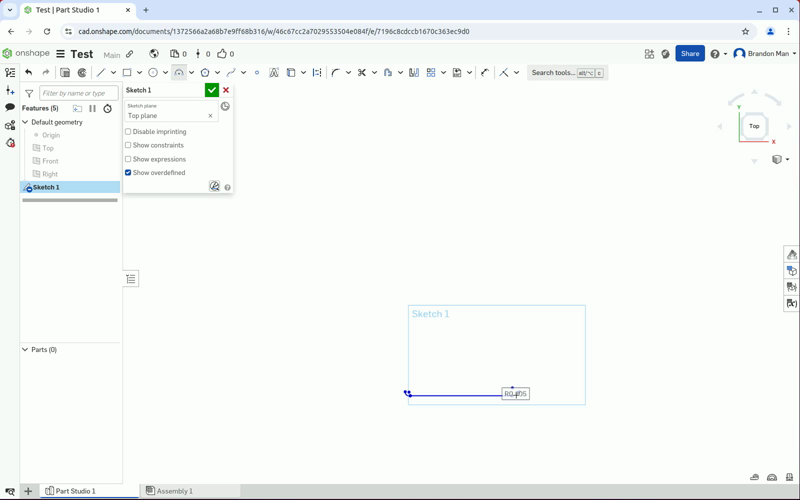
scroll(-6)
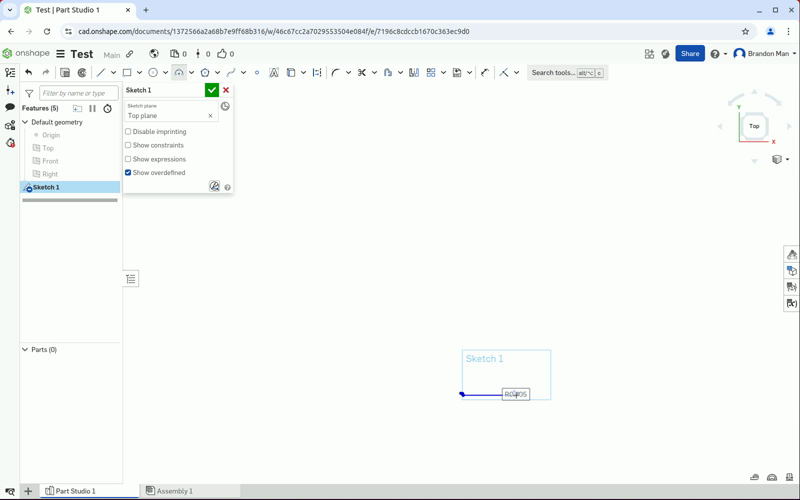
key_up(shift)
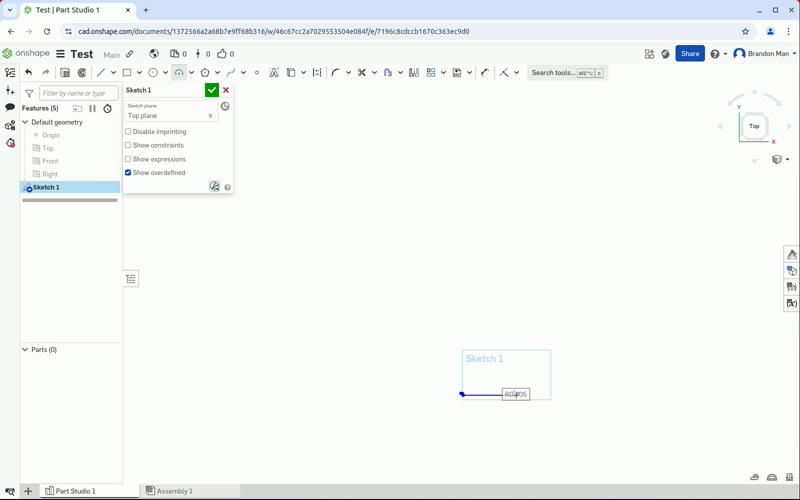
key(esc)
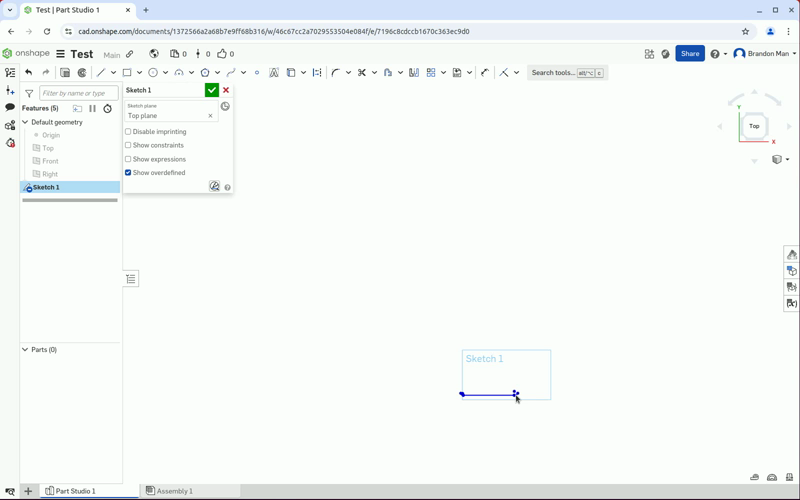
key(l)
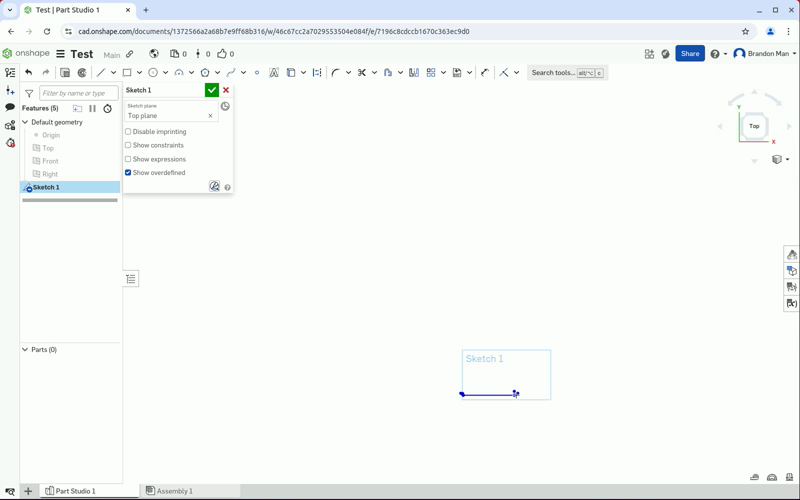
mouse_move(517, 393)
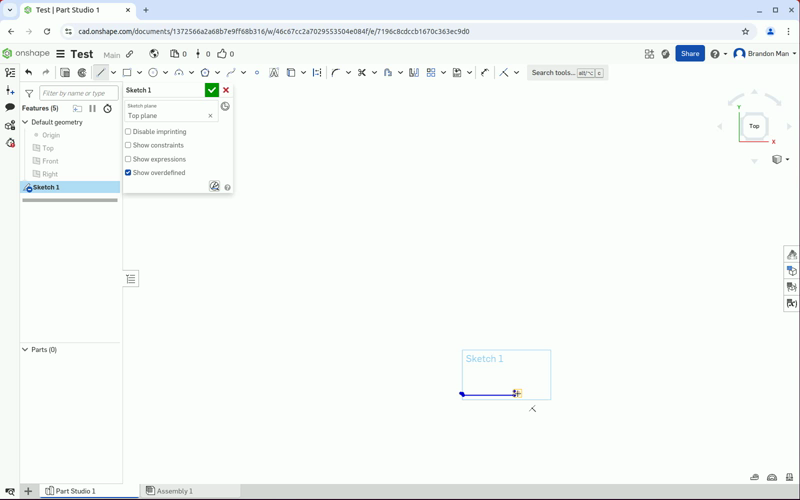
scroll(6)
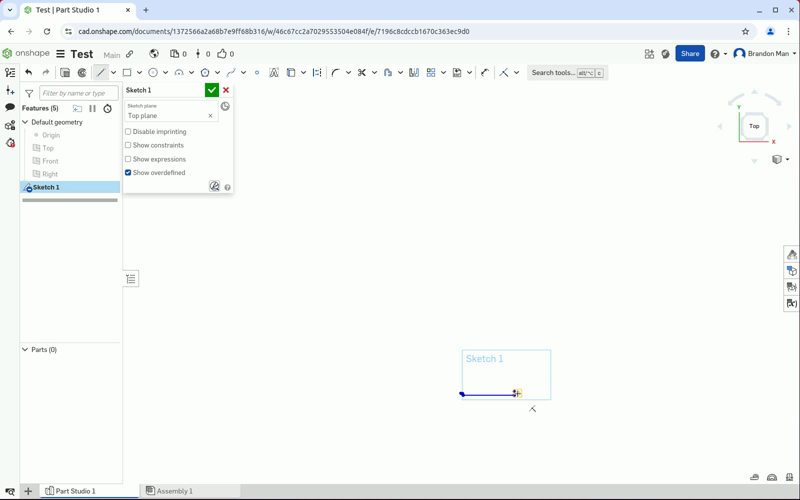
scroll(6)
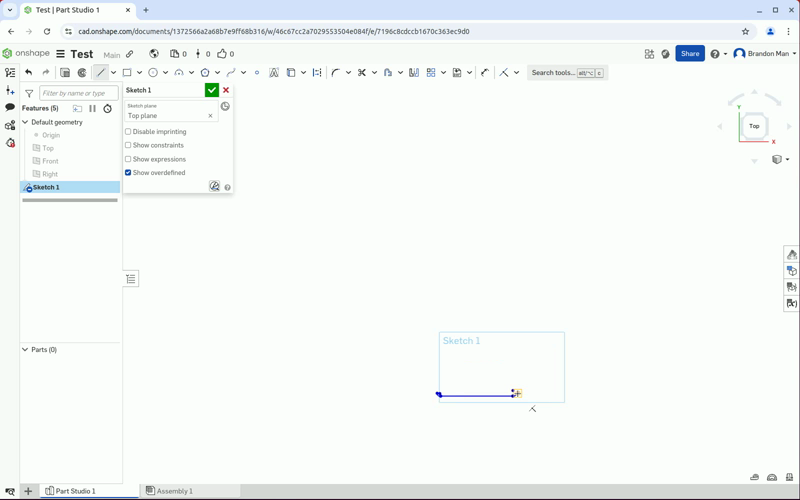
scroll(6)
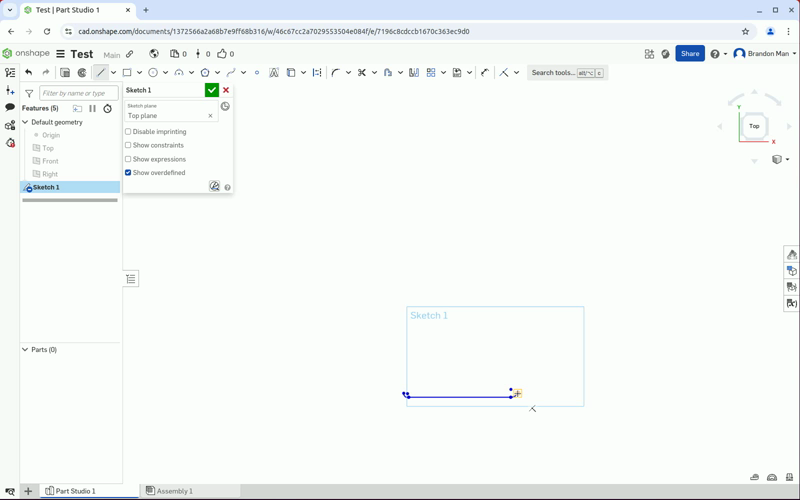
scroll(6)
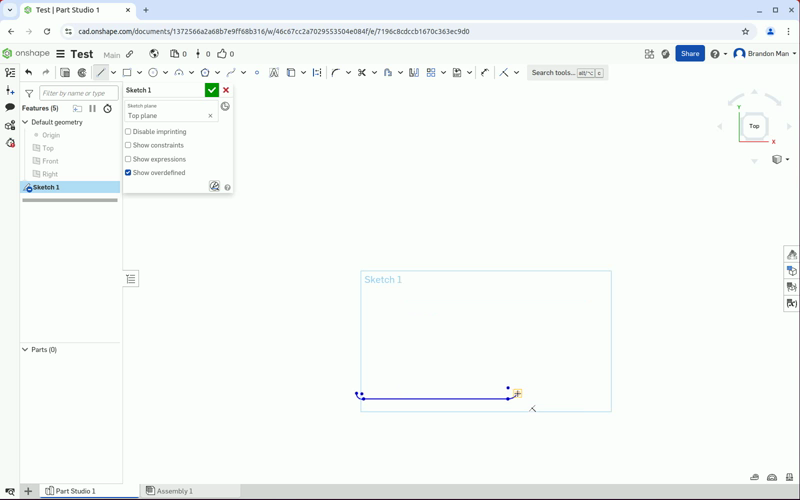
scroll(6)
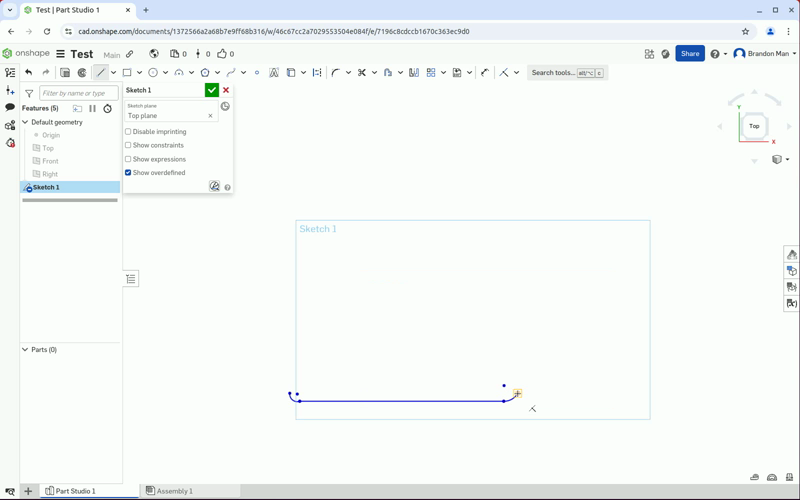
scroll(6)
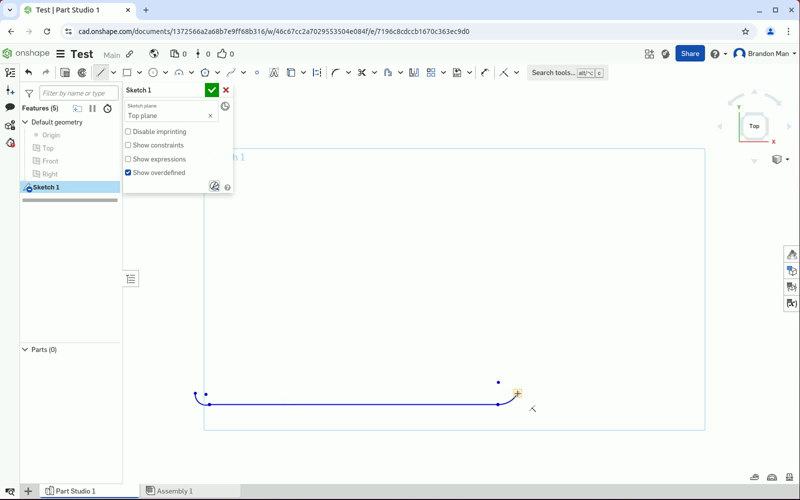
scroll(6)
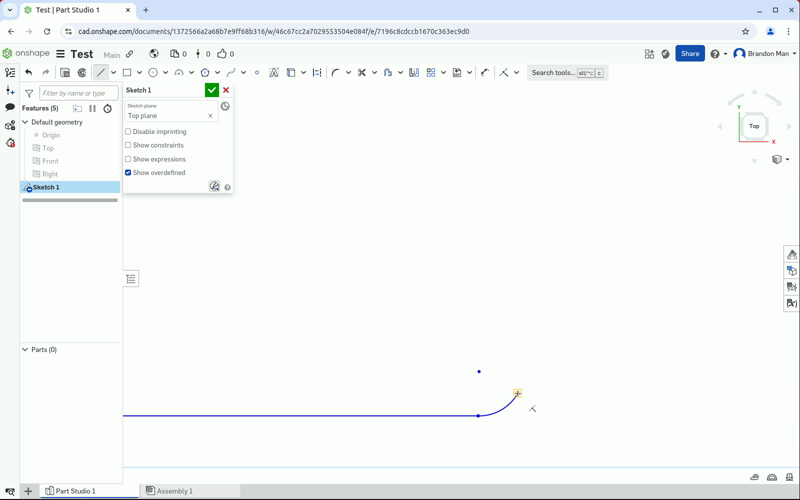
click(517, 393)
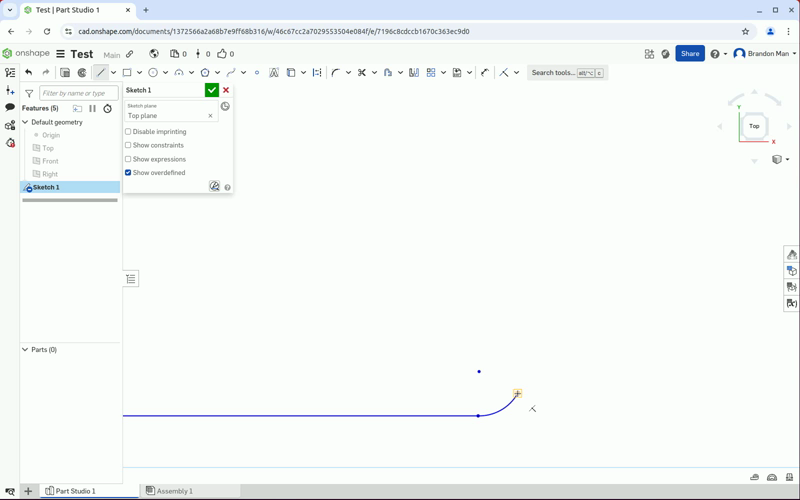
scroll(-6)
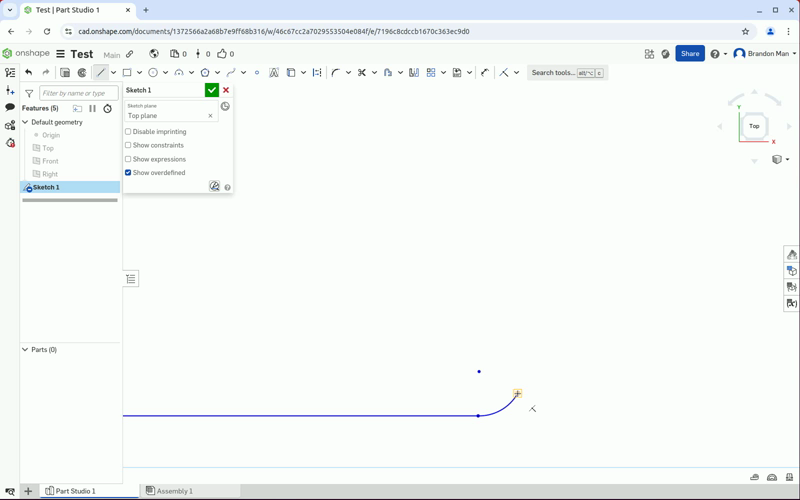
scroll(-6)
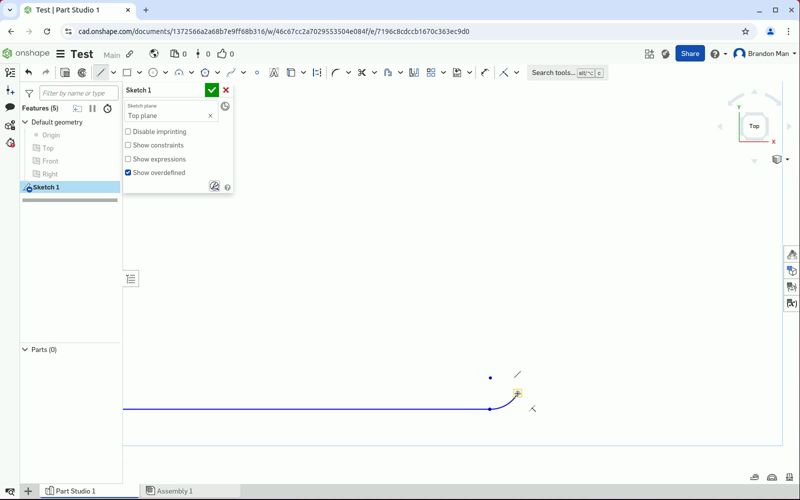
scroll(-6)
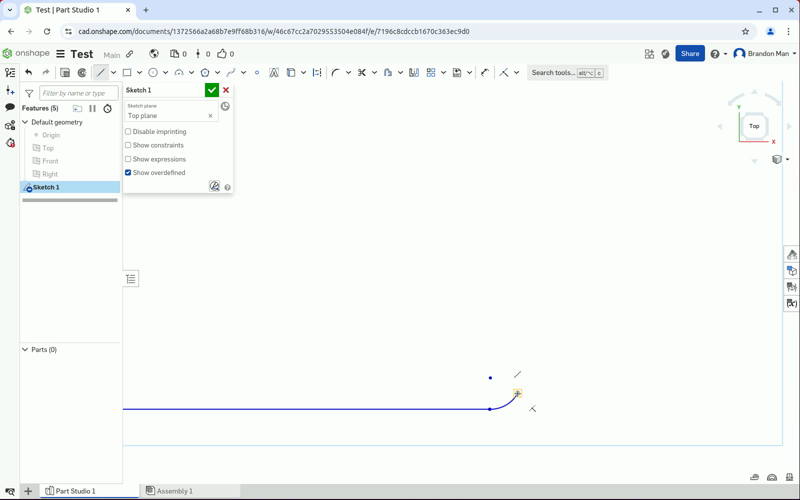
scroll(-6)
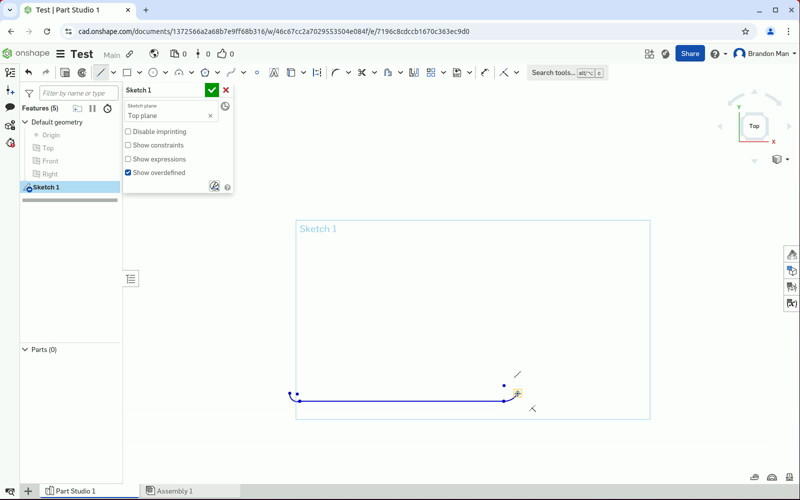
scroll(-6)
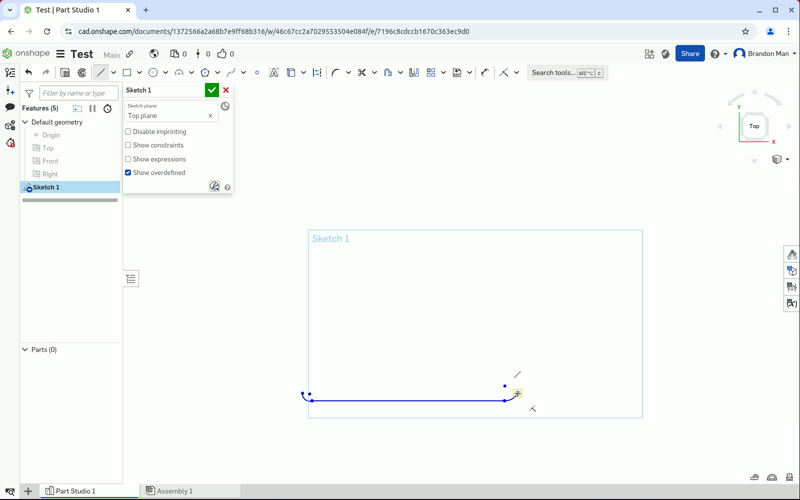
scroll(-6)
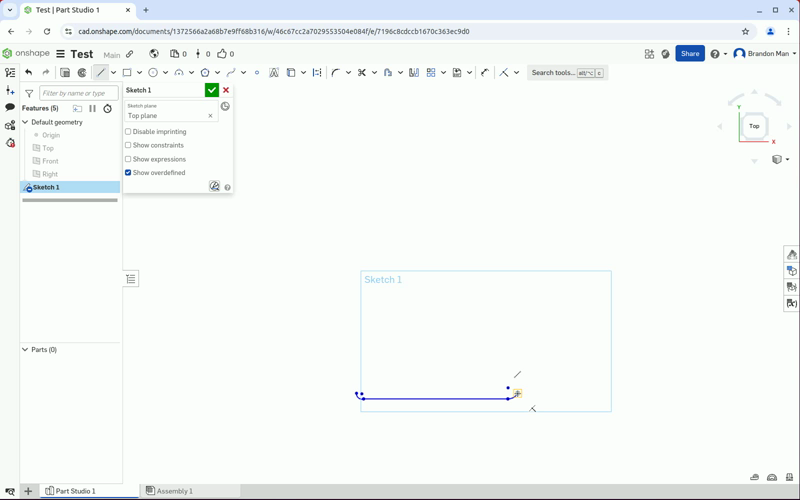
scroll(-6)
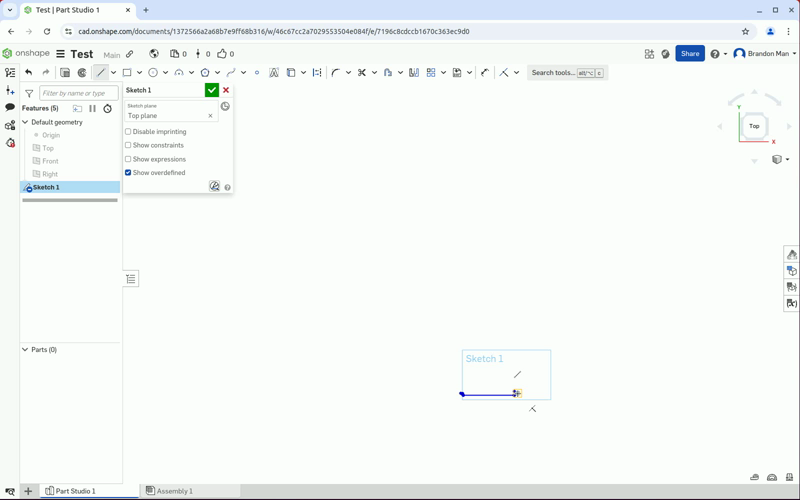
key_down(shift)
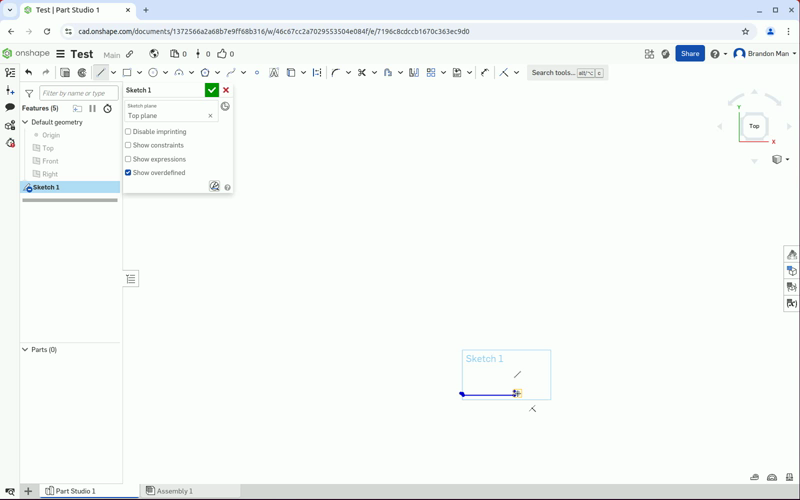
mouse_move(517, 285)
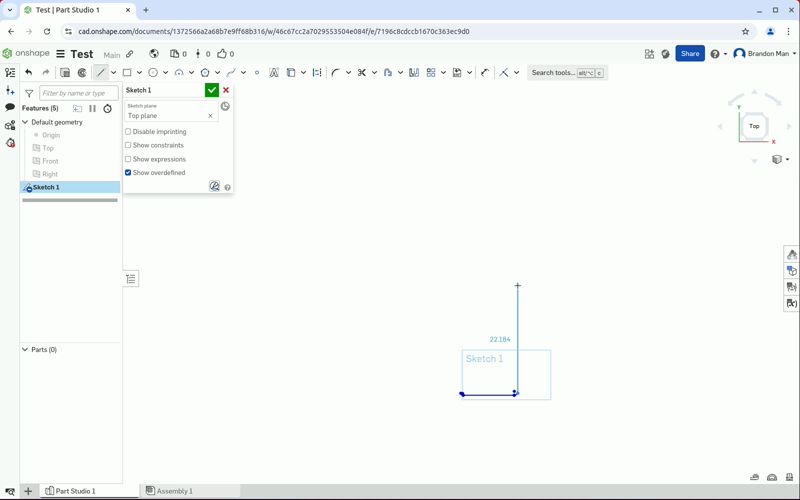
click(517, 285)
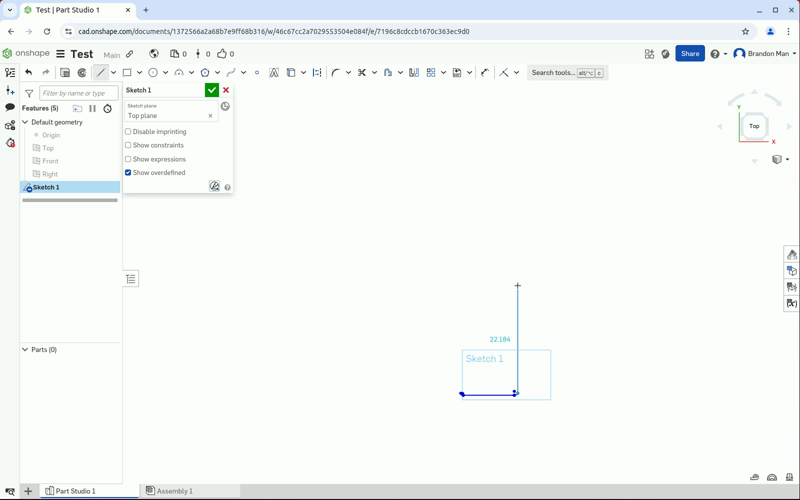
key_up(shift)
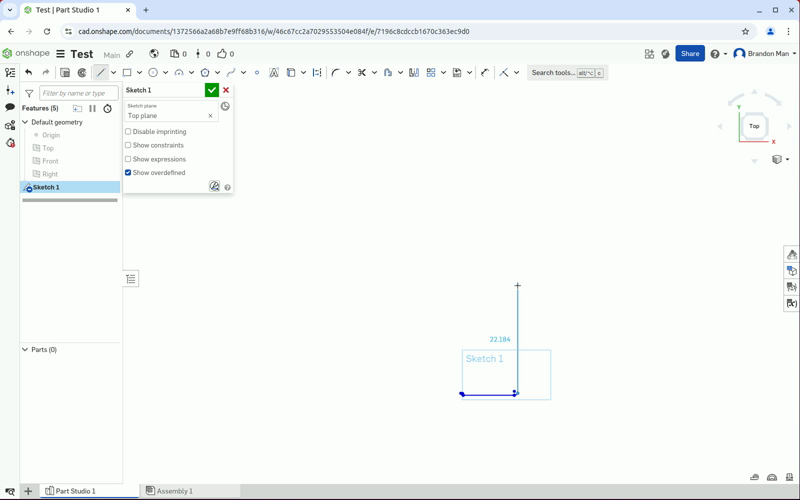
key(esc)
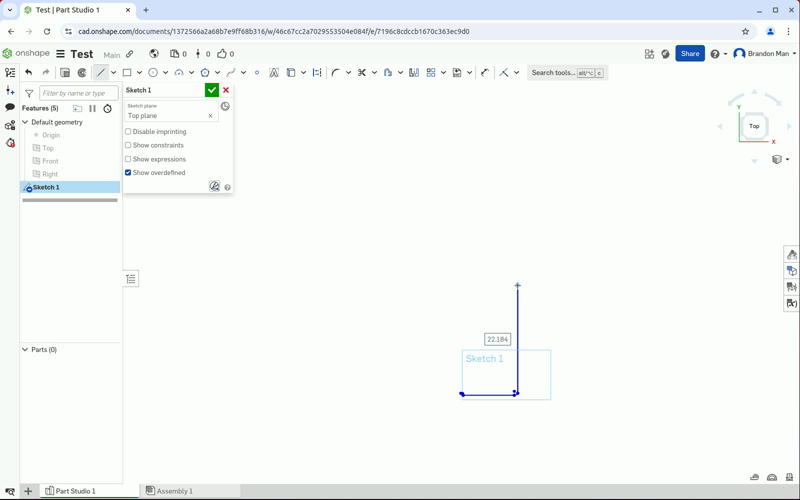
key(a)
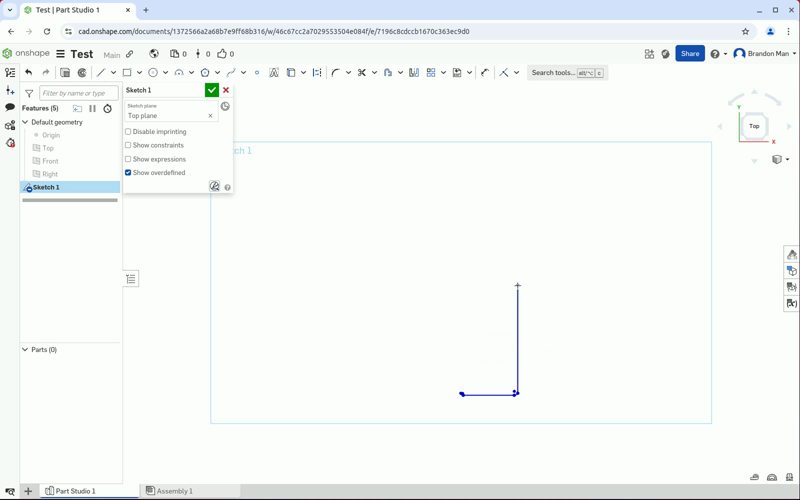
mouse_move(517, 285)
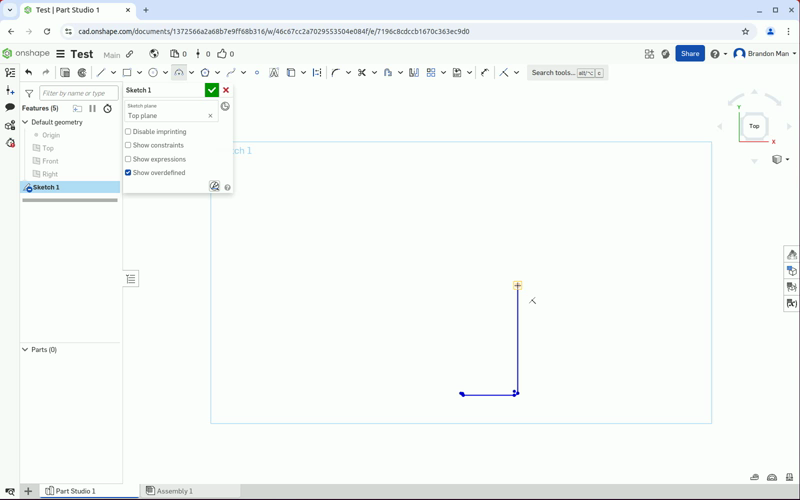
click(517, 285)
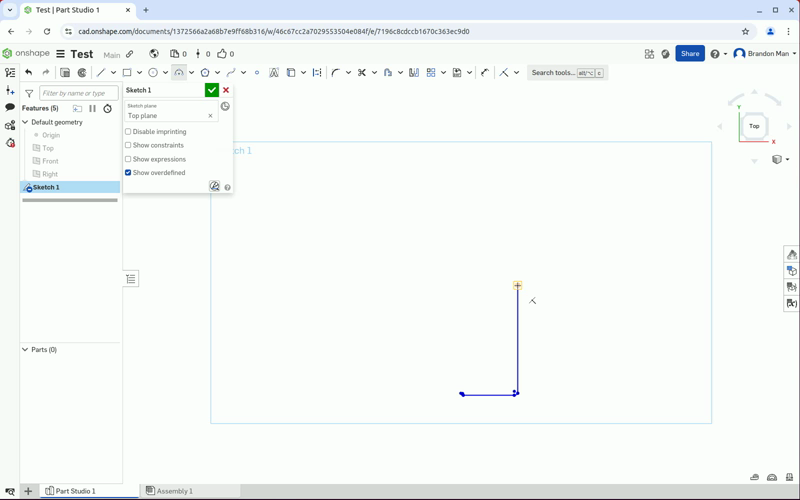
key_down(shift)
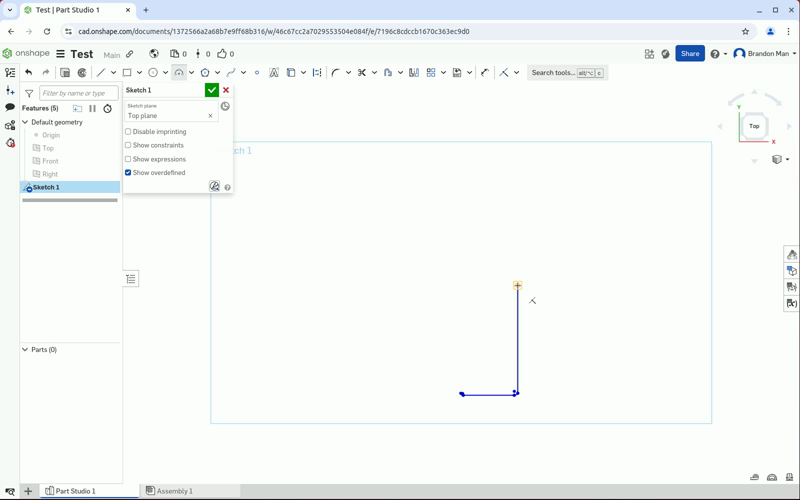
mouse_move(514, 282)
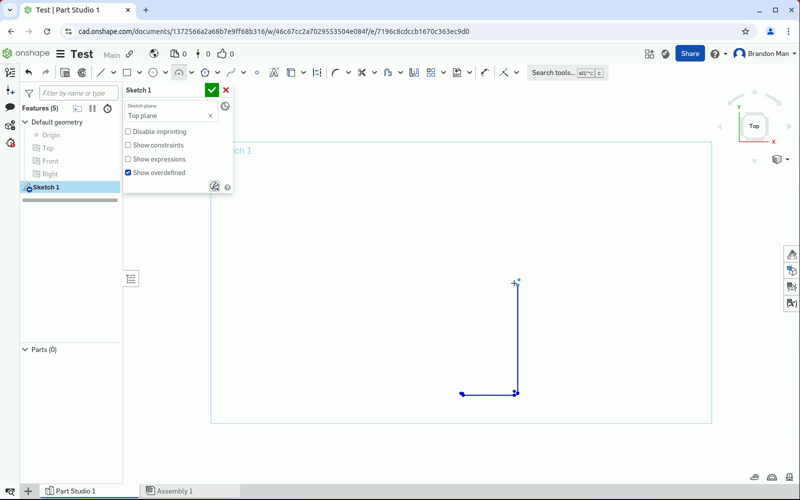
scroll(6)
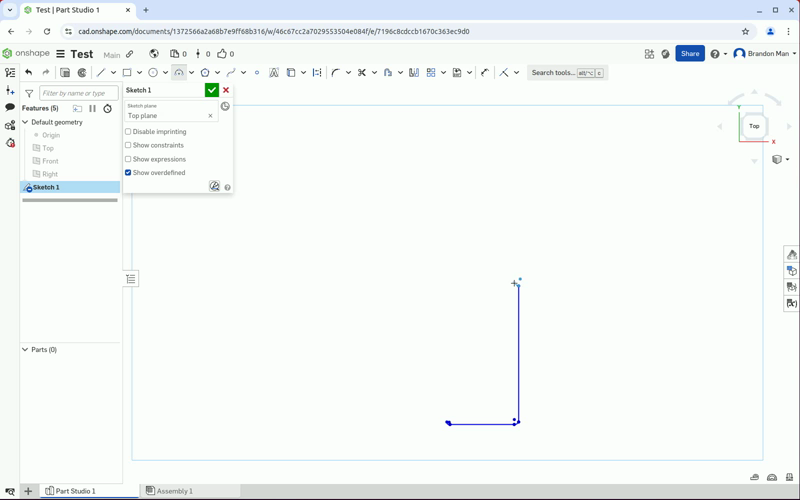
scroll(6)
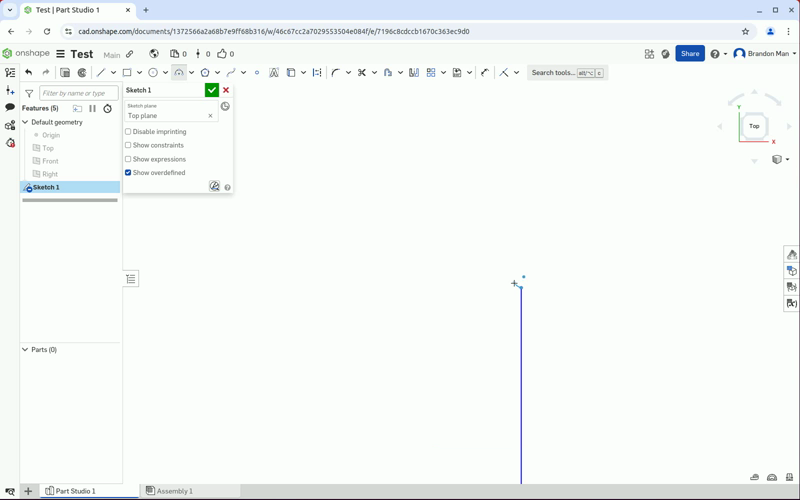
scroll(6)
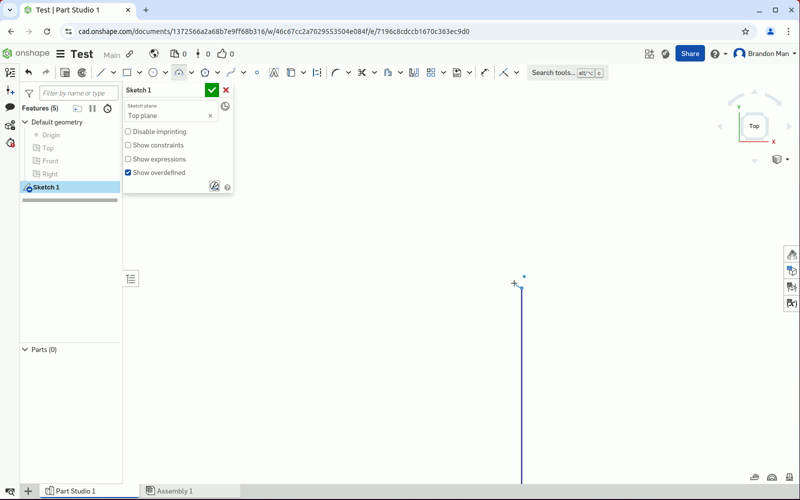
scroll(6)
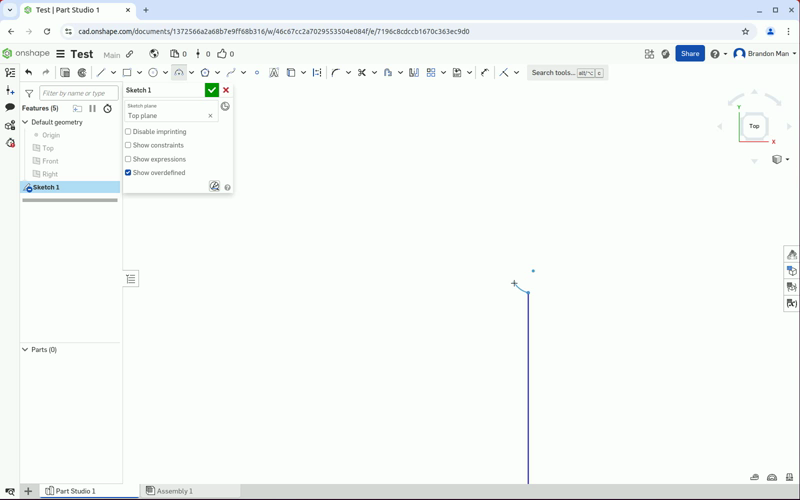
scroll(6)
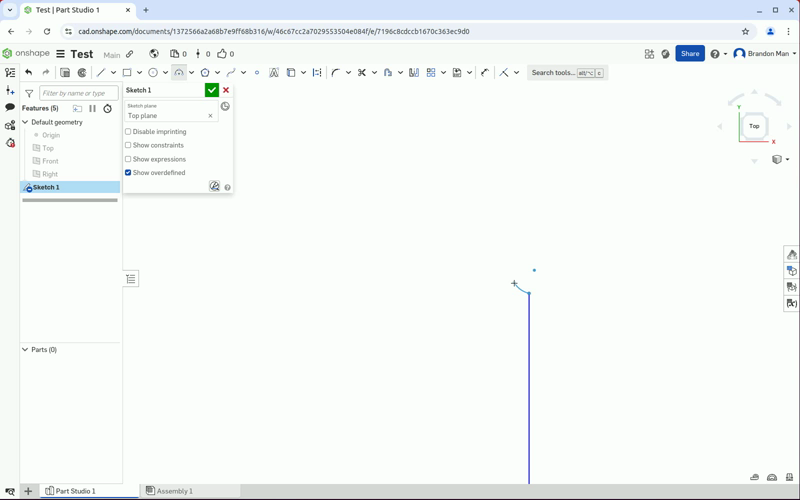
scroll(6)
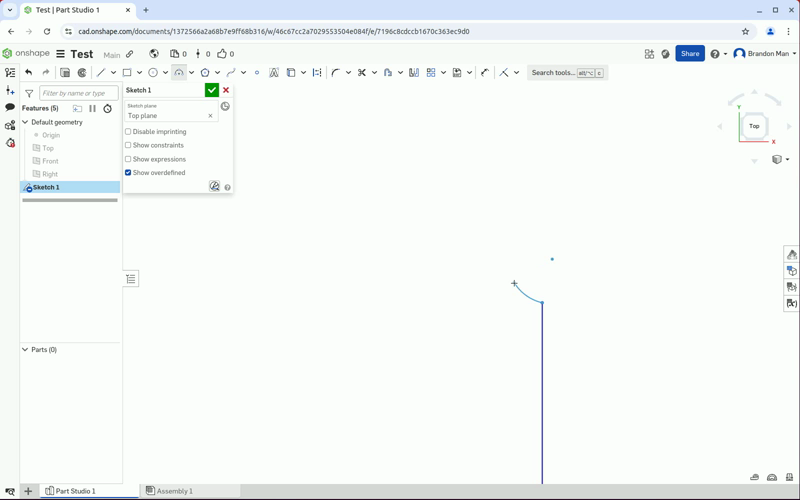
scroll(6)
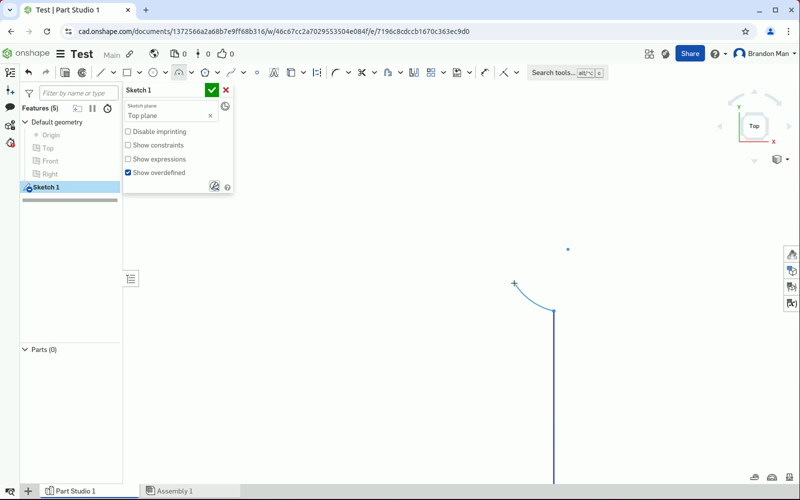
click(514, 282)
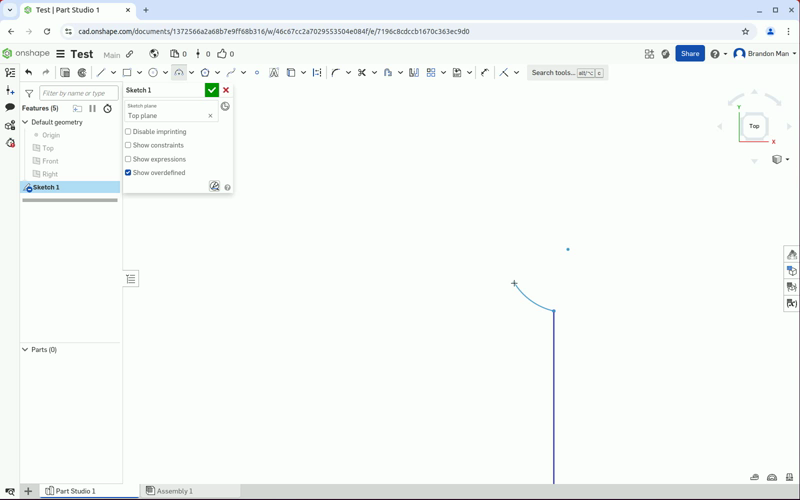
scroll(-6)
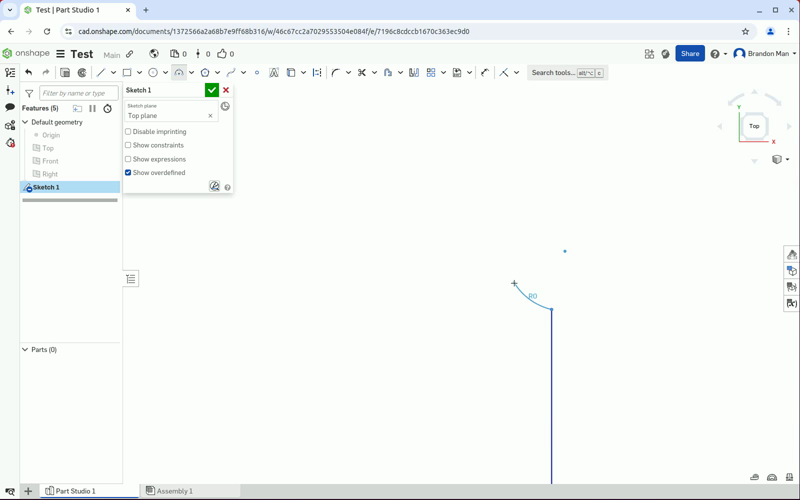
scroll(-6)
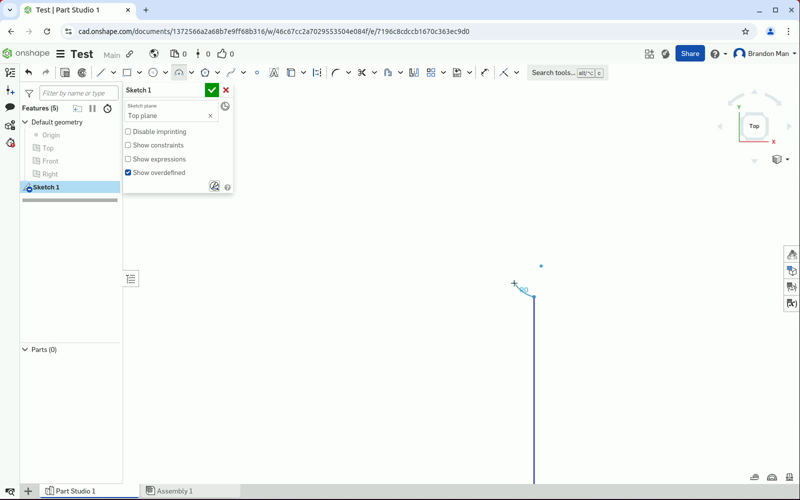
scroll(-6)
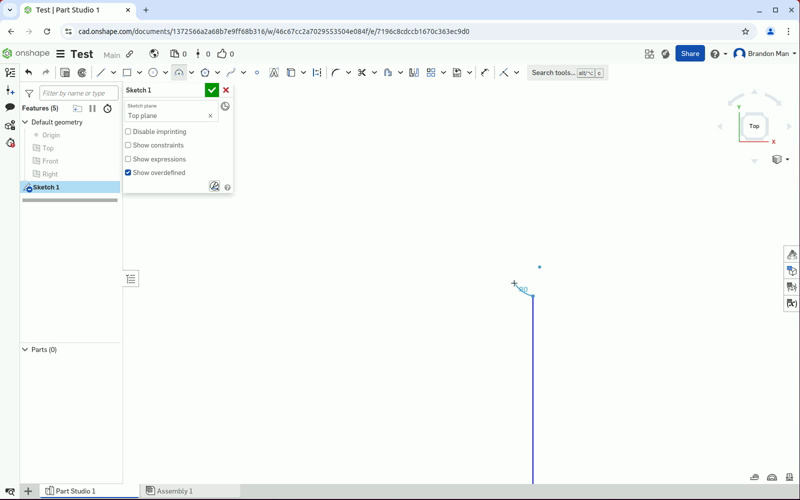
scroll(-6)
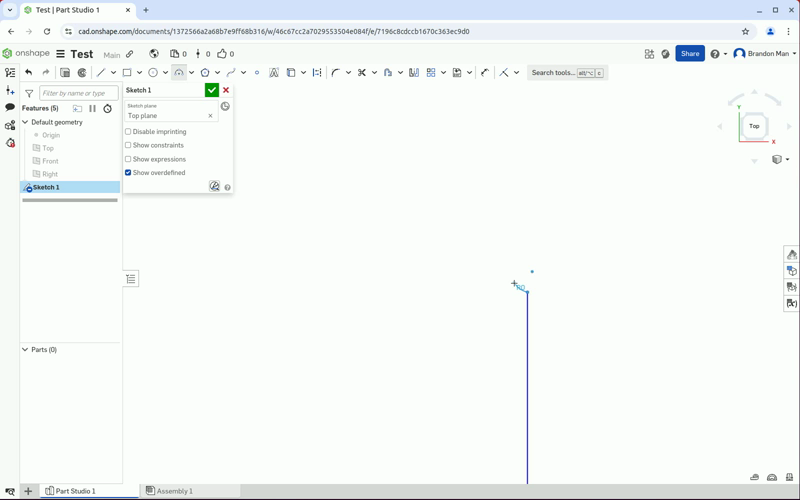
scroll(-6)
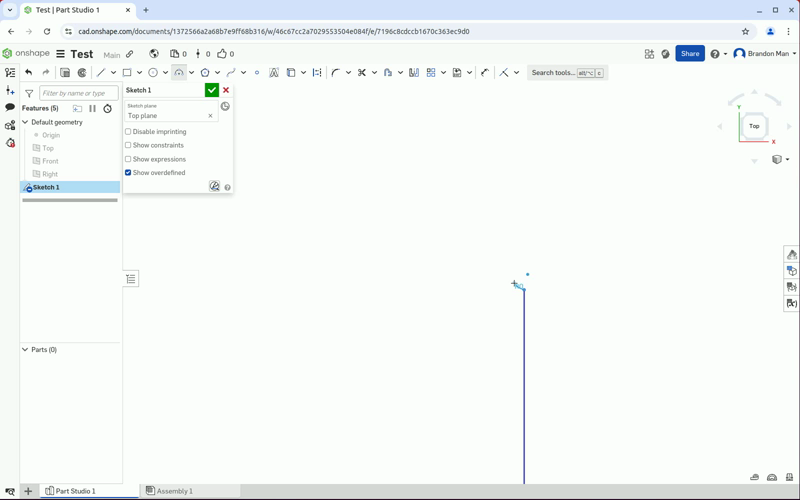
scroll(-6)
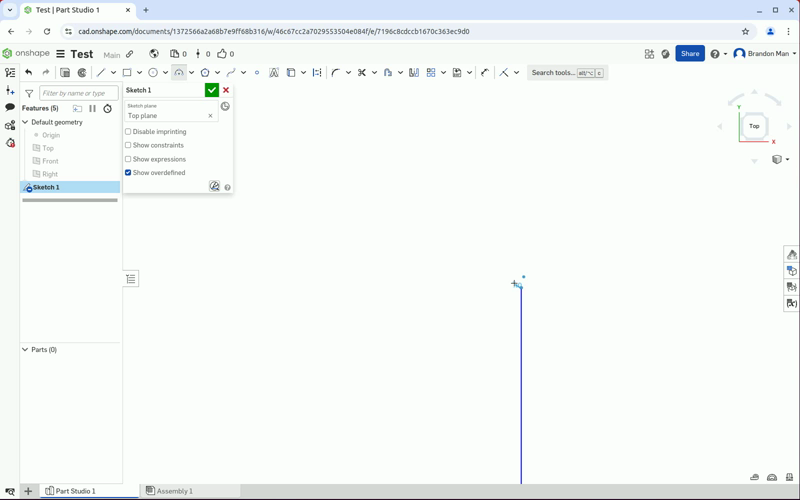
scroll(-6)
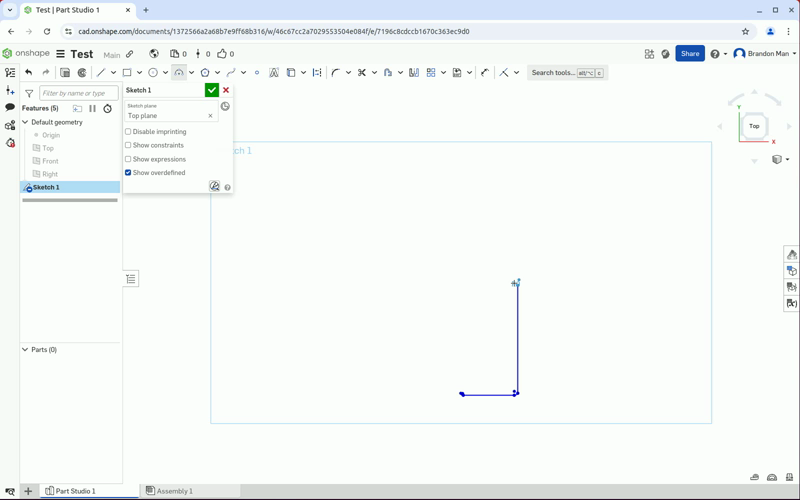
mouse_move(516, 282)
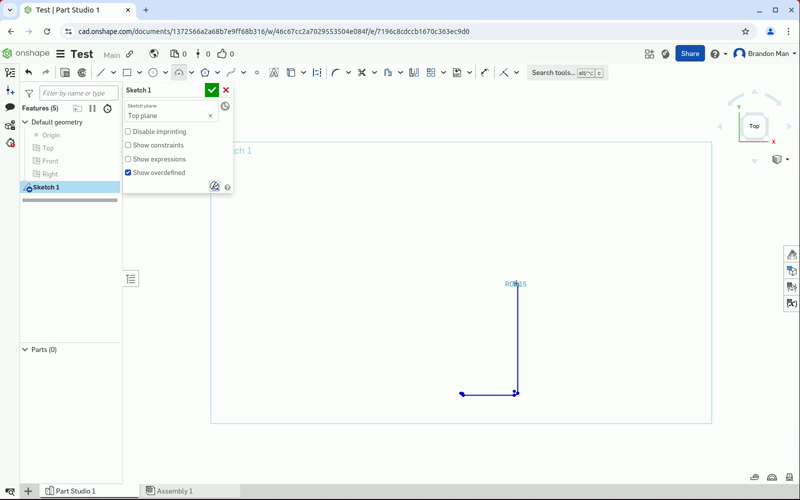
scroll(6)
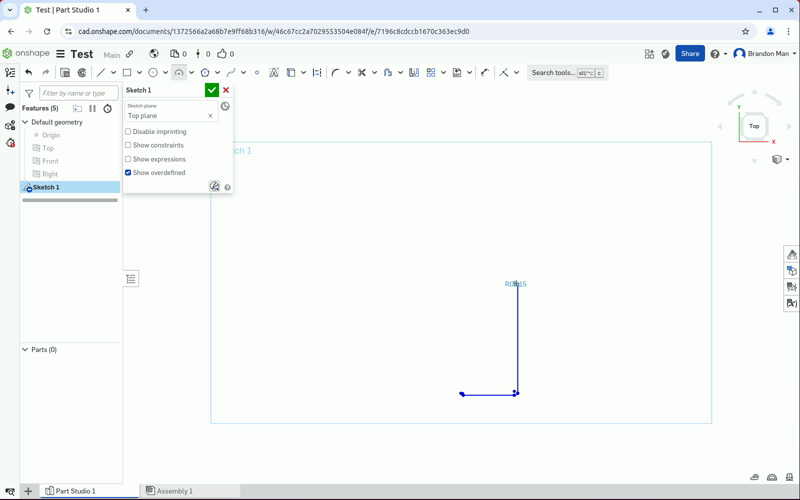
scroll(6)
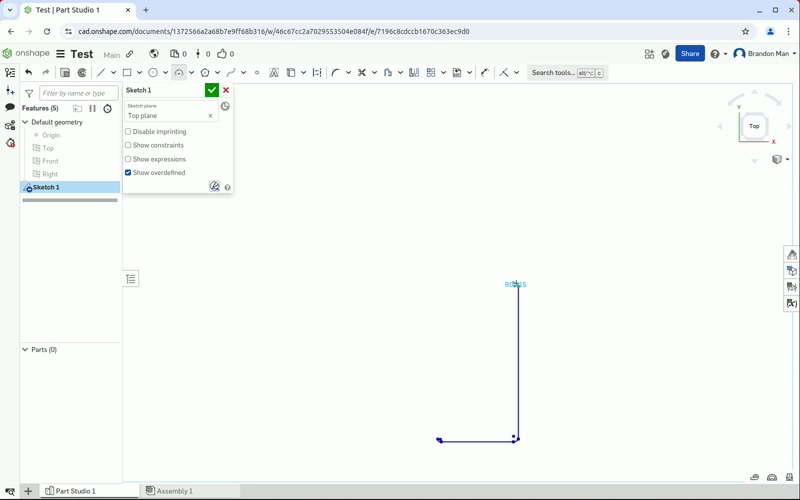
scroll(6)
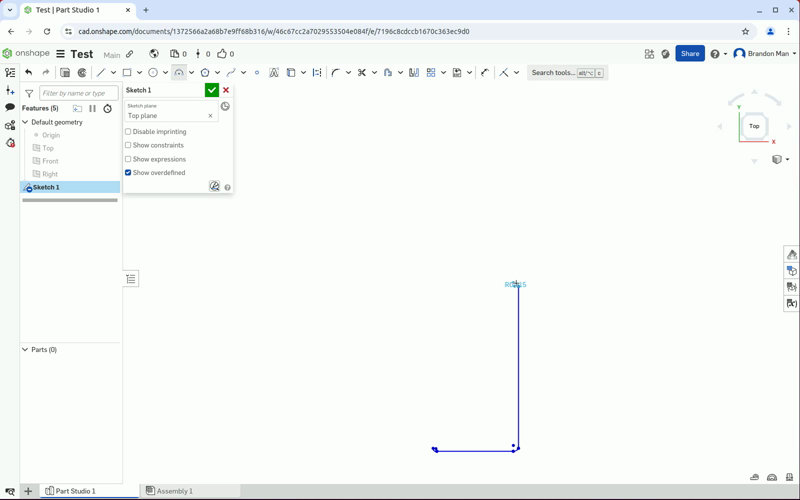
scroll(6)
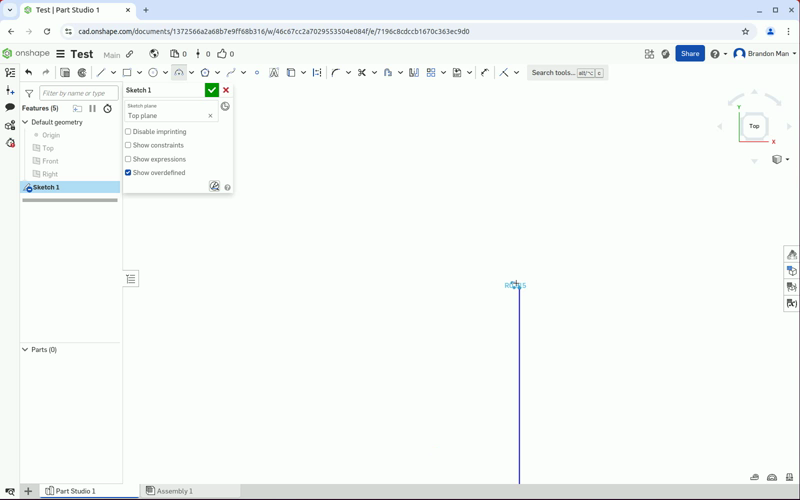
scroll(6)
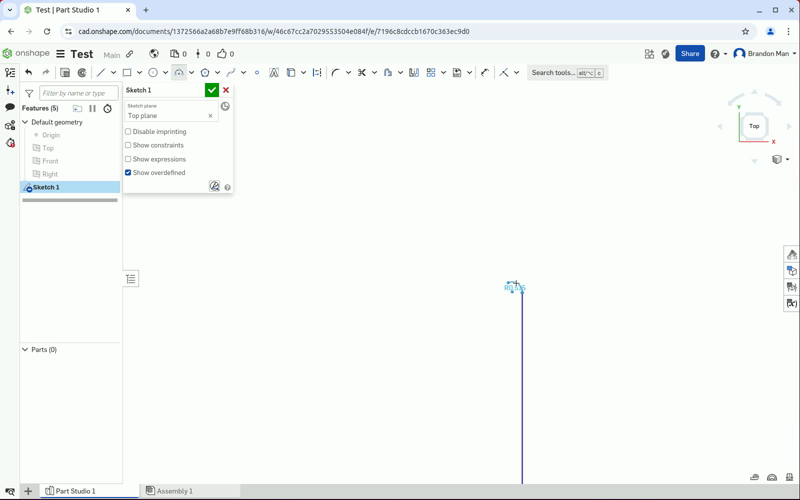
scroll(6)
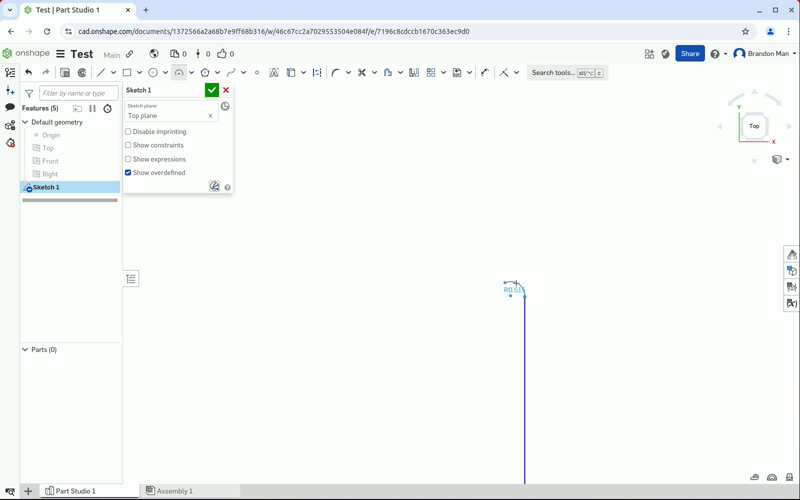
scroll(6)
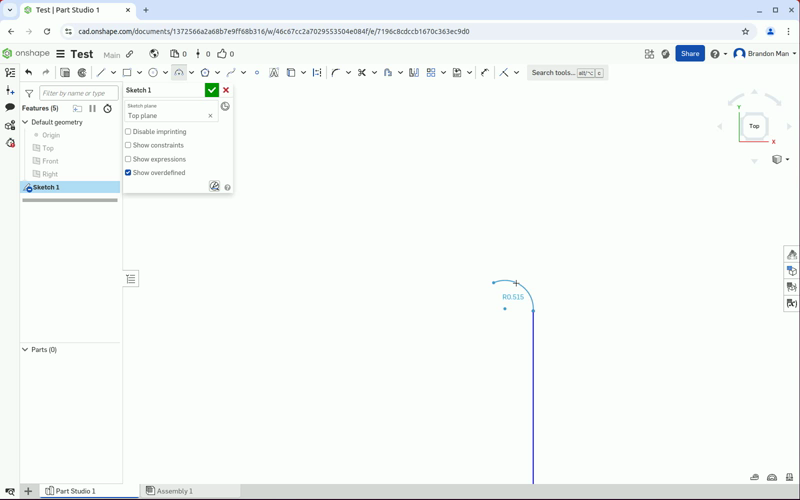
click(516, 282)
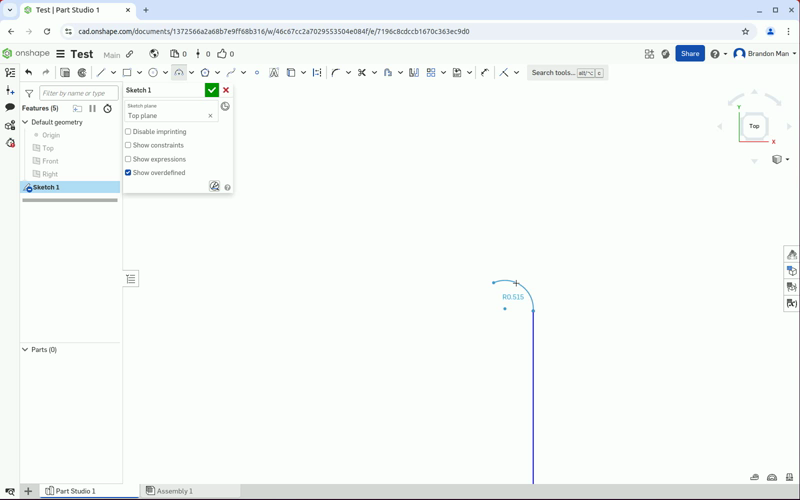
scroll(-6)
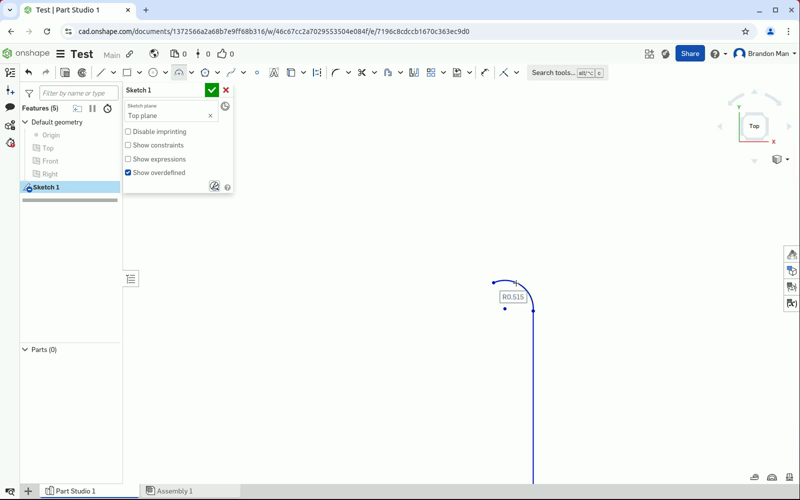
scroll(-6)
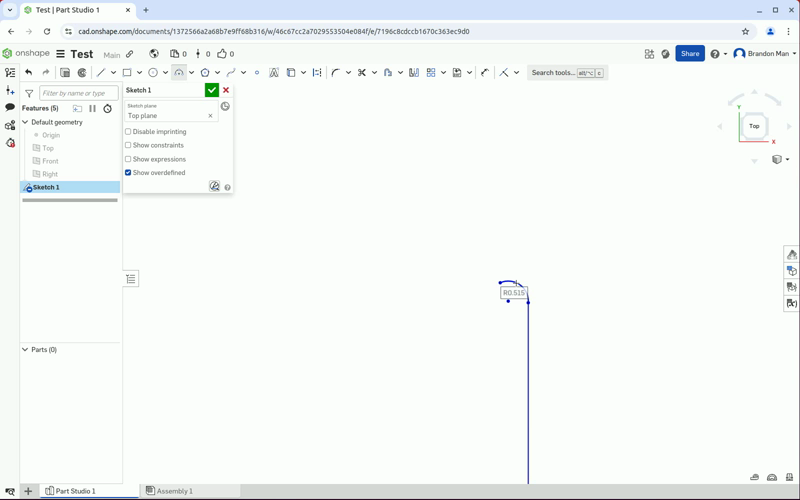
scroll(-6)
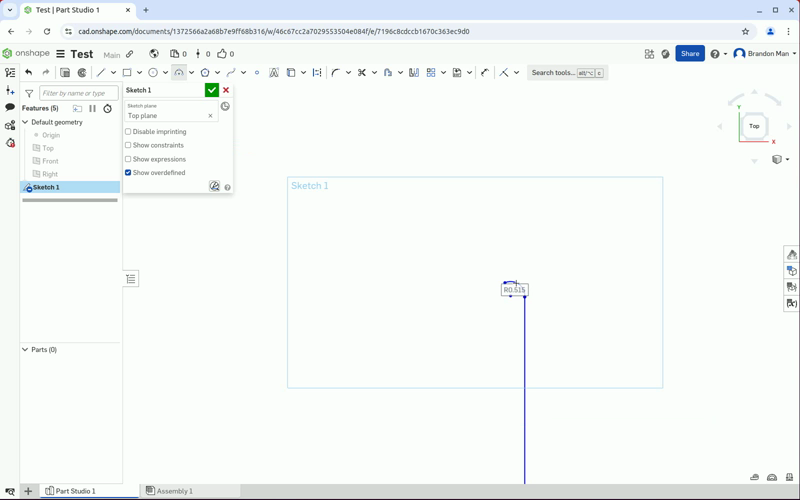
scroll(-6)
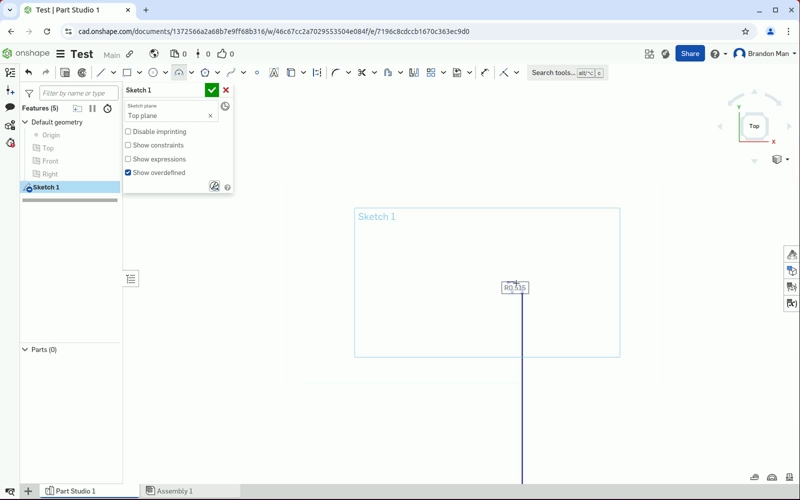
scroll(-6)
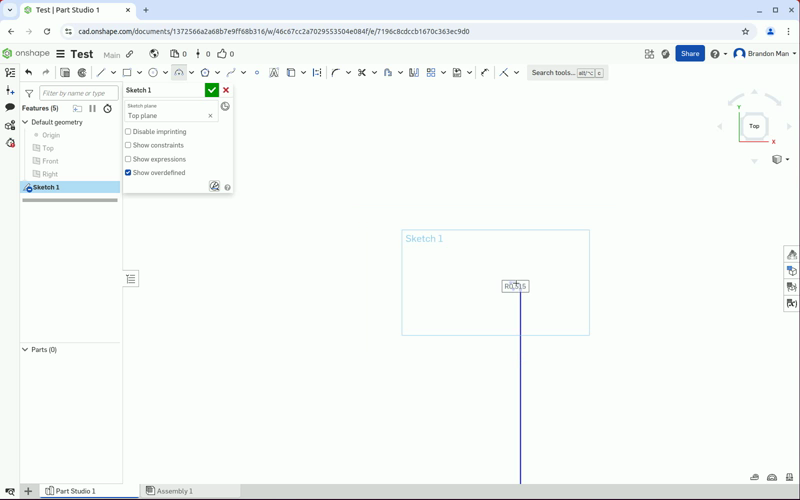
scroll(-6)
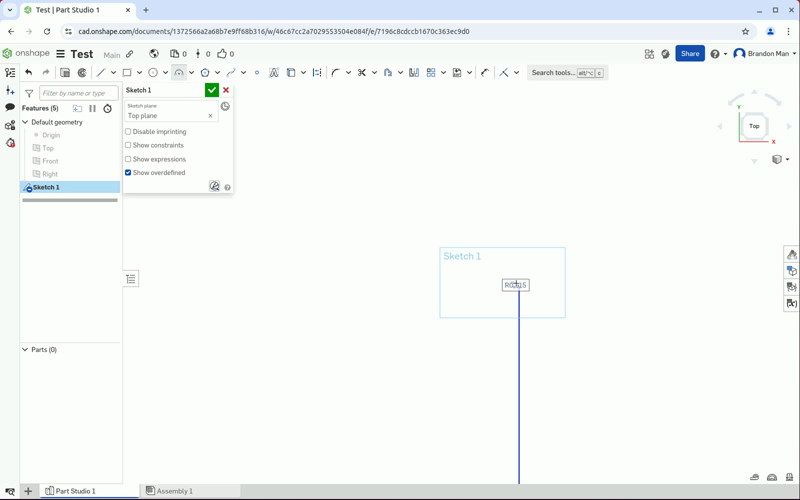
scroll(-6)
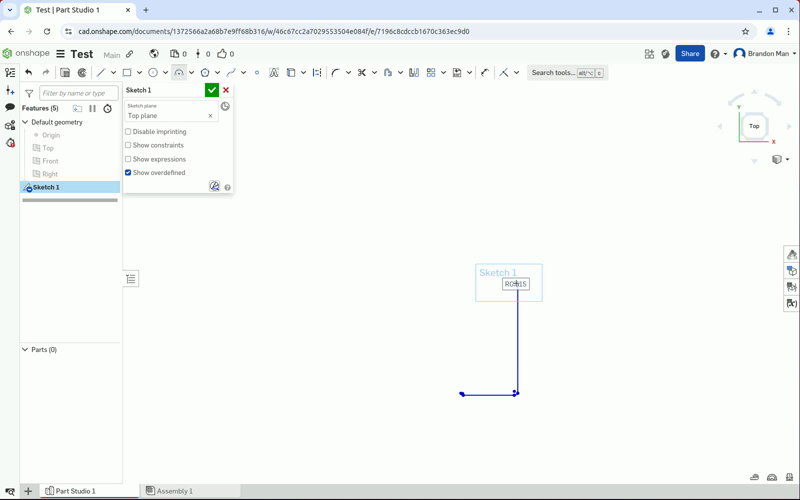
key_up(shift)
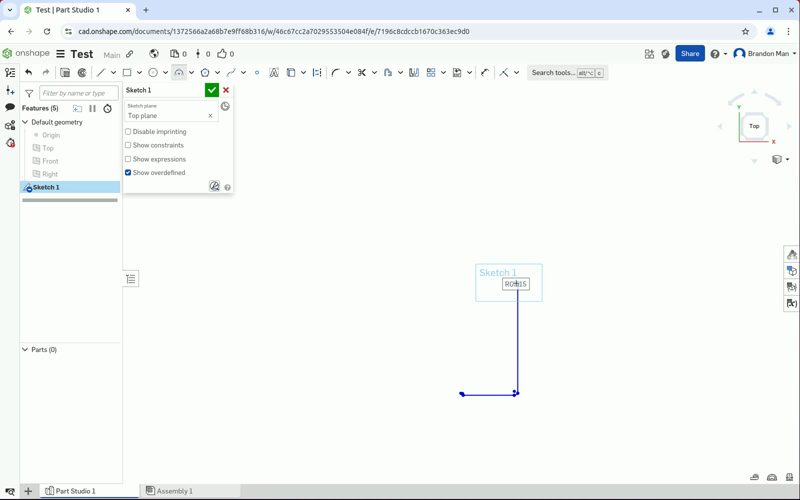
key(esc)
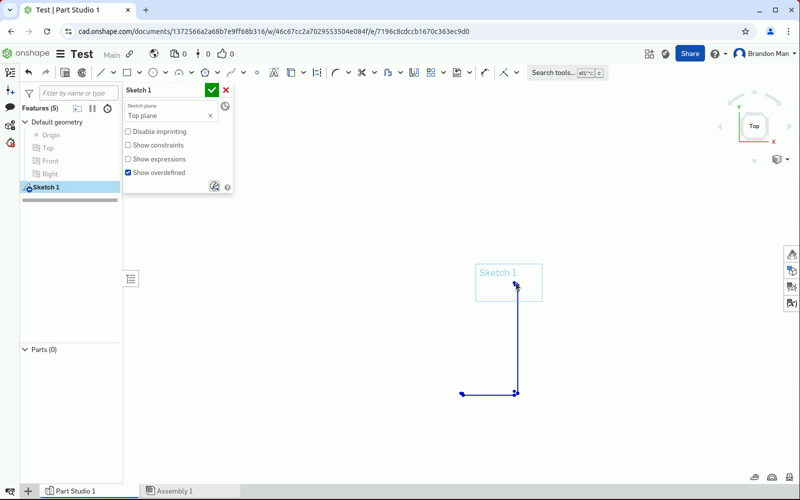
key(l)
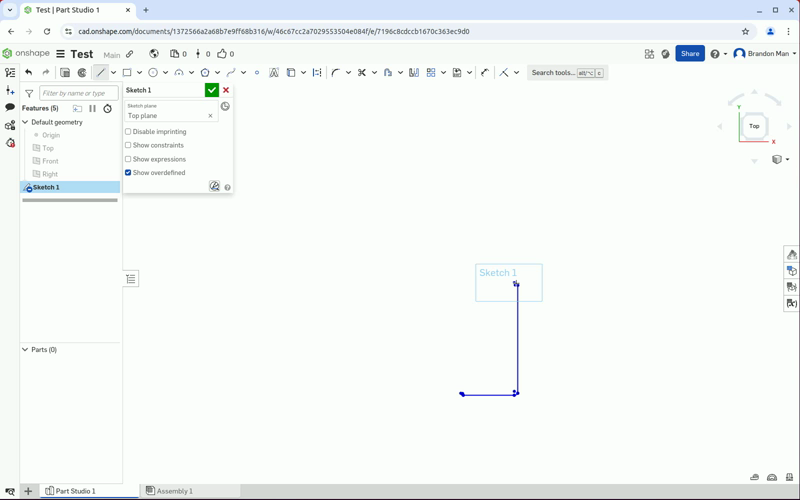
mouse_move(514, 282)
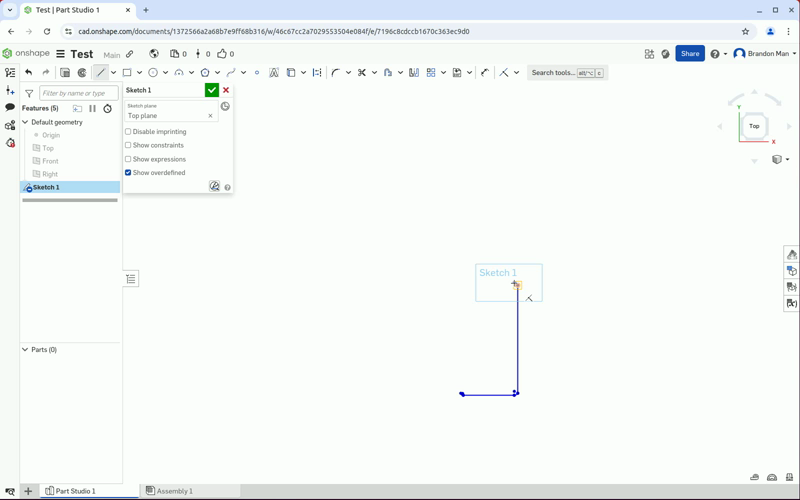
scroll(6)
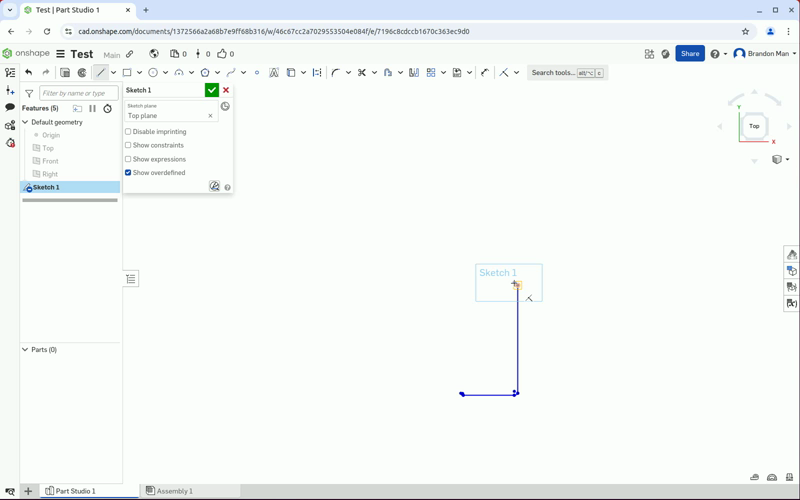
scroll(6)
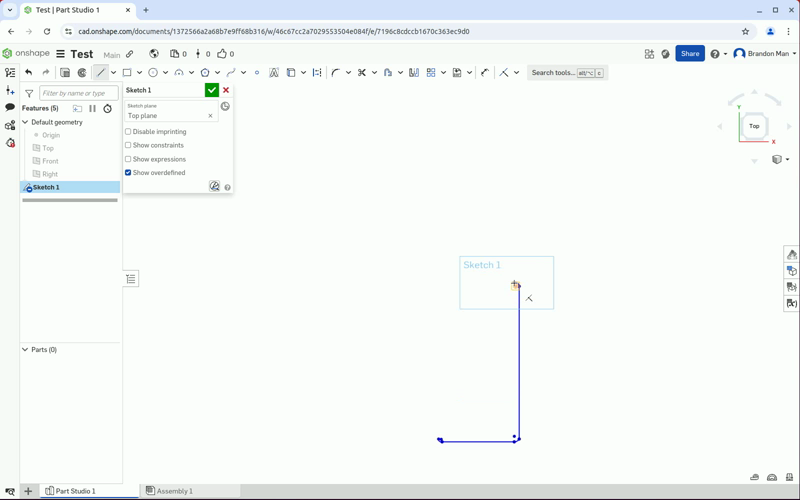
scroll(6)
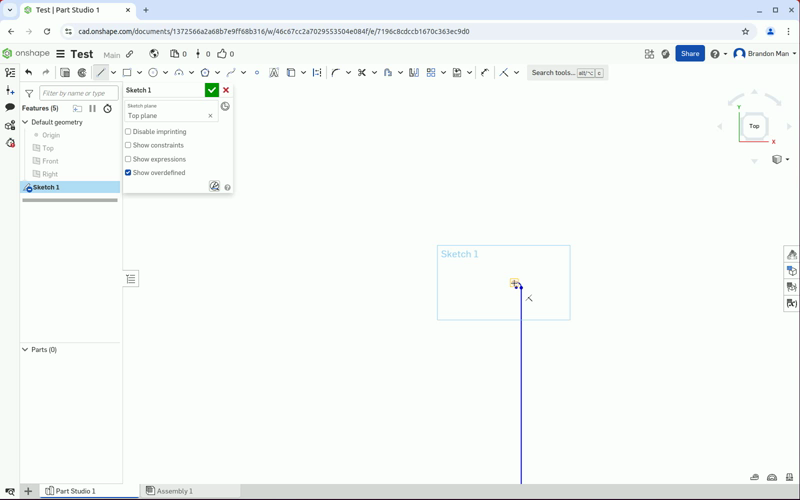
scroll(6)
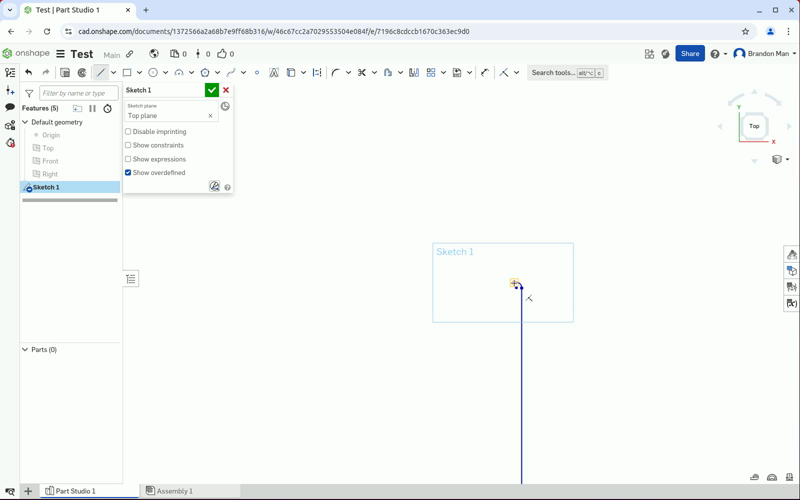
scroll(6)
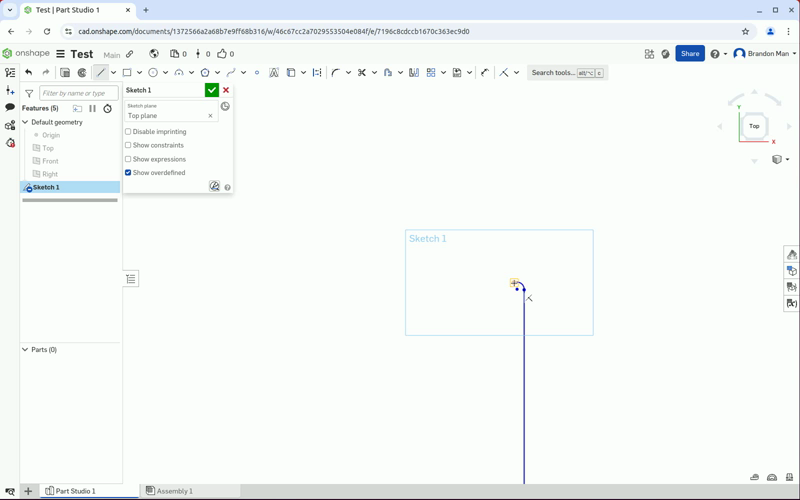
scroll(6)
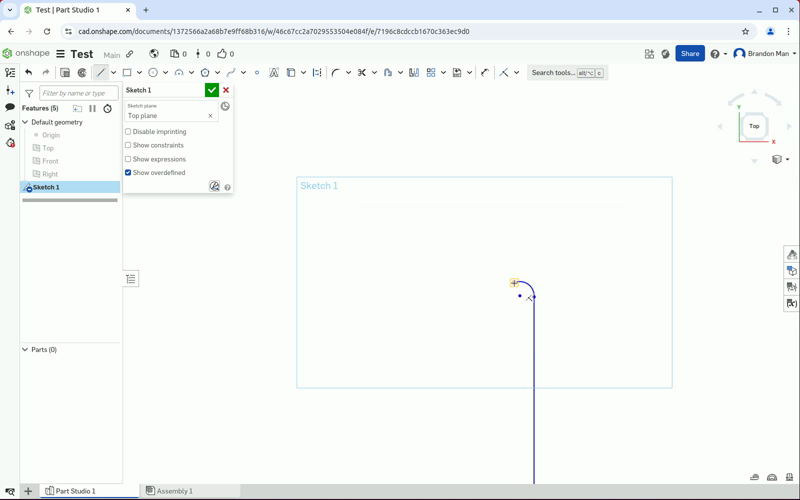
scroll(6)
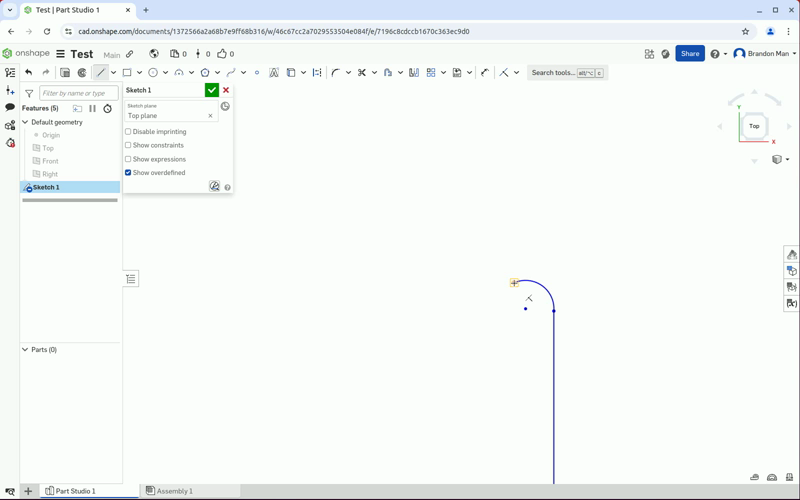
click(514, 282)
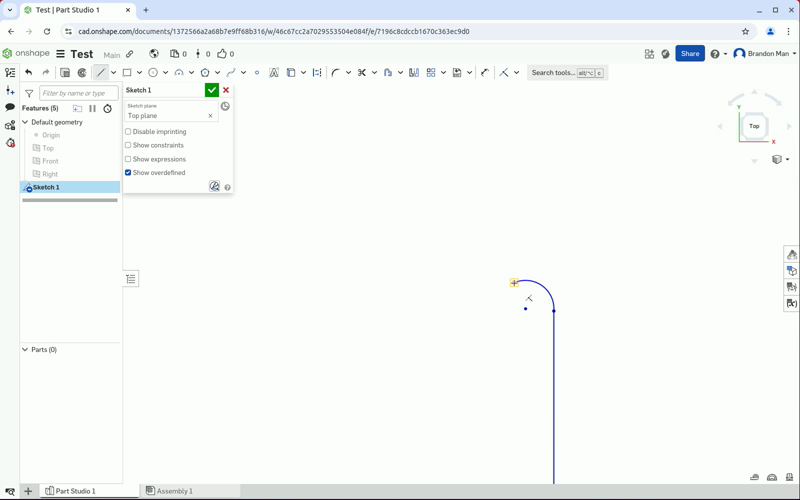
scroll(-6)
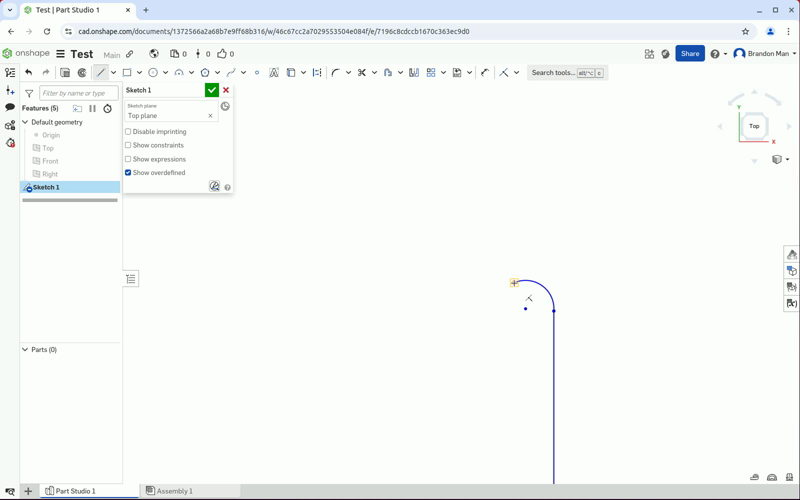
scroll(-6)
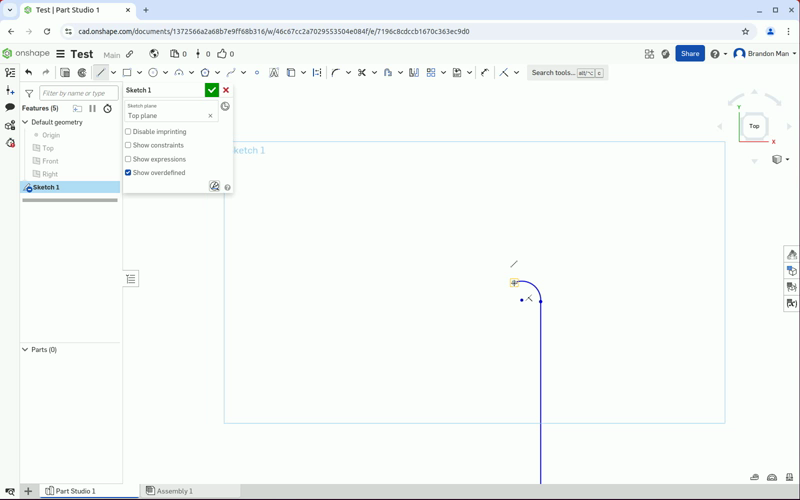
scroll(-6)
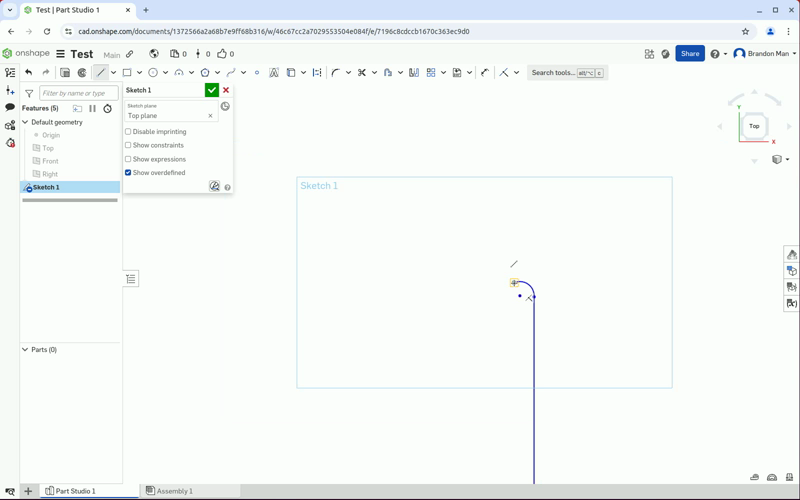
scroll(-6)
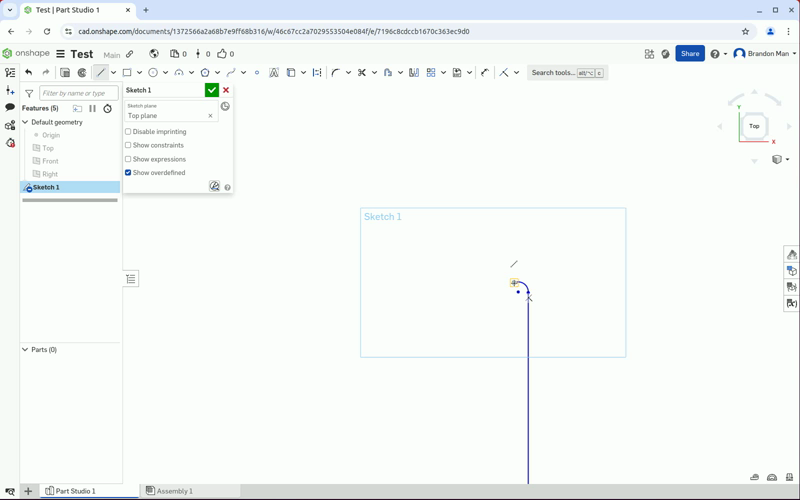
scroll(-6)
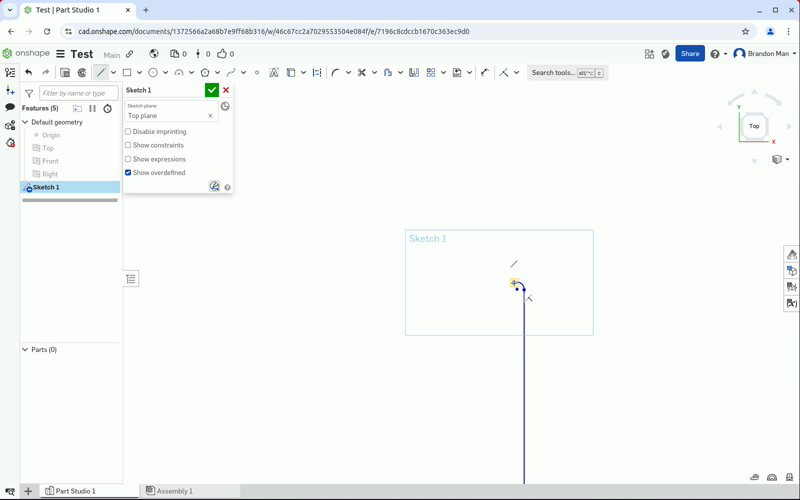
scroll(-6)
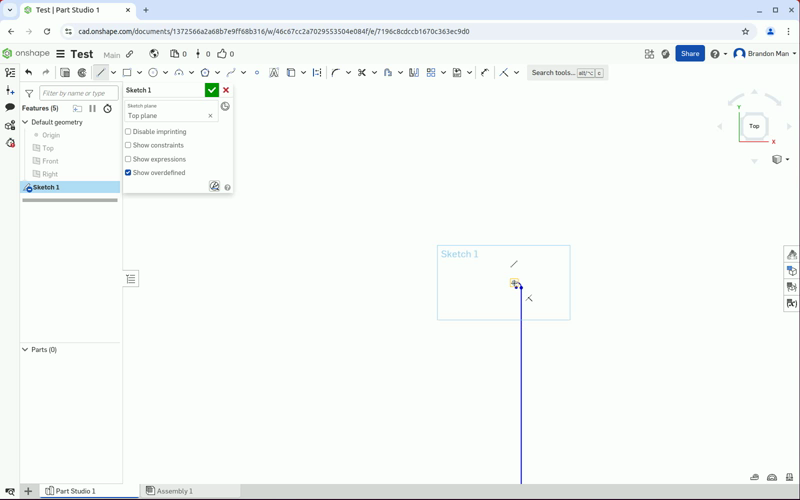
scroll(-6)
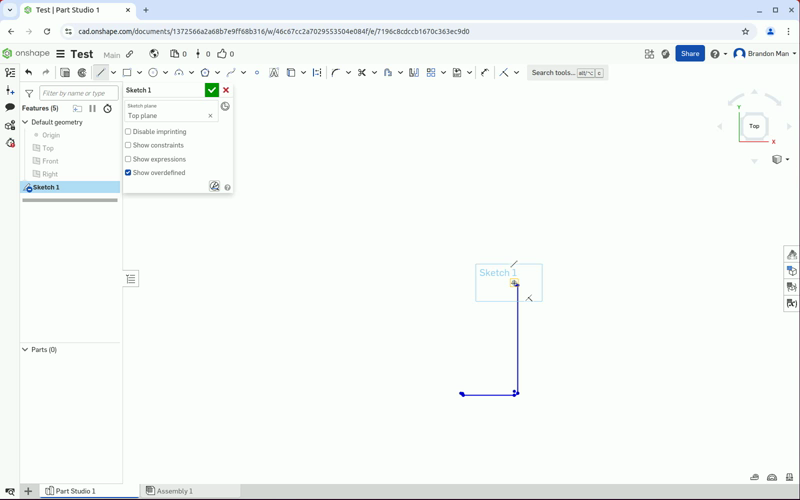
key_down(shift)
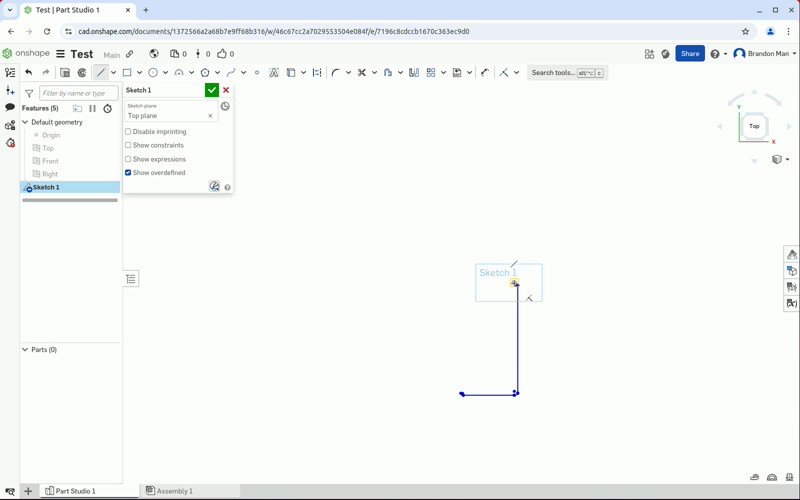
mouse_move(544, 282)
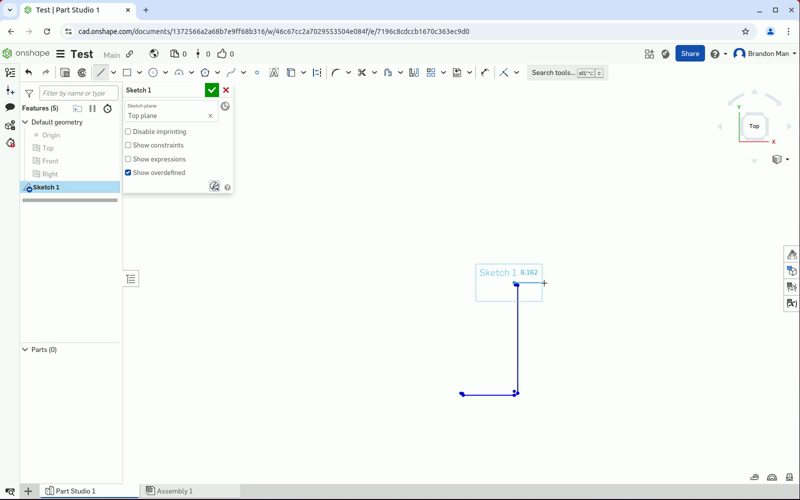
mouse_move(463, 282)
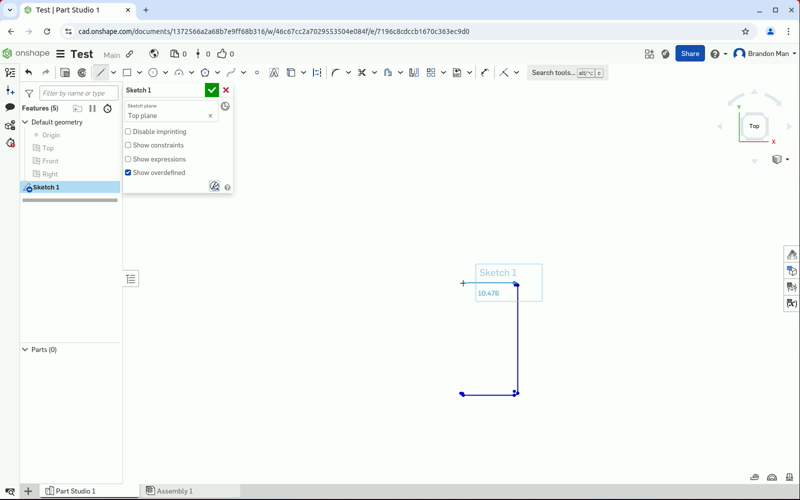
click(463, 282)
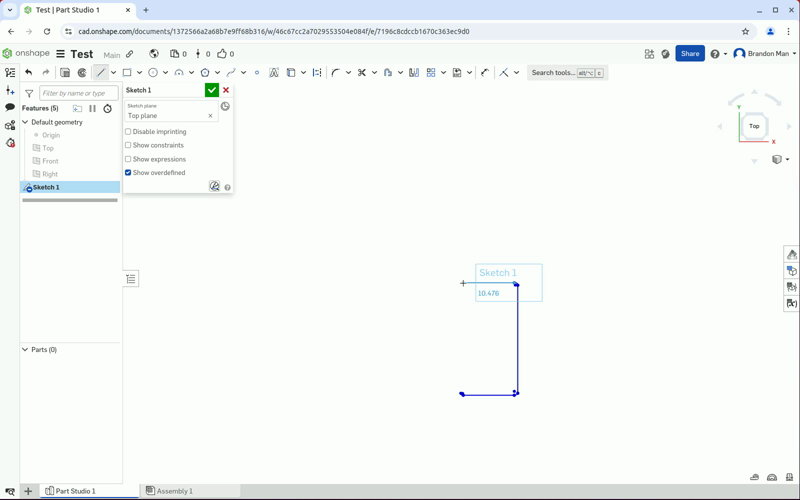
key_up(shift)
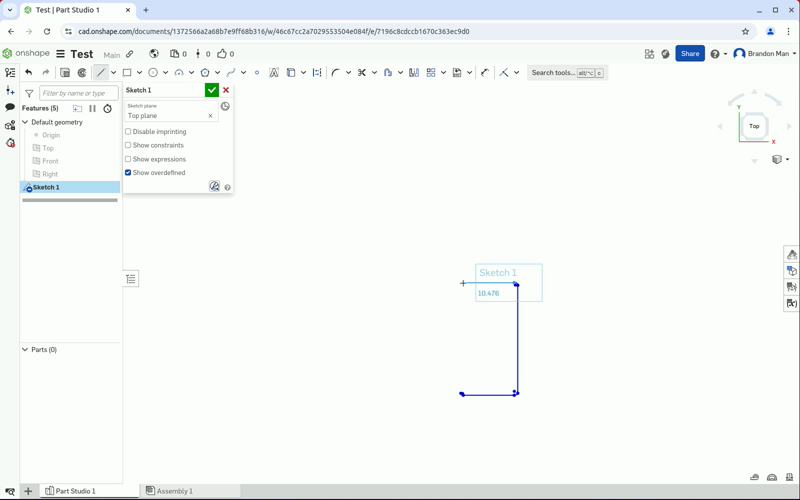
key(esc)
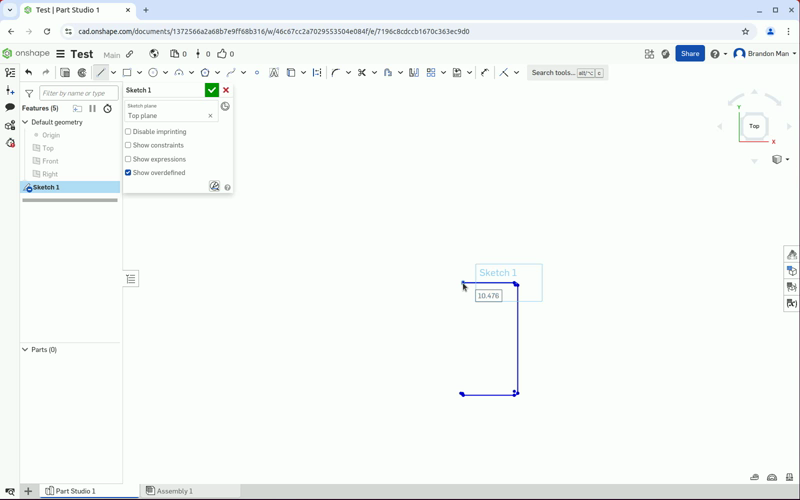
key(a)
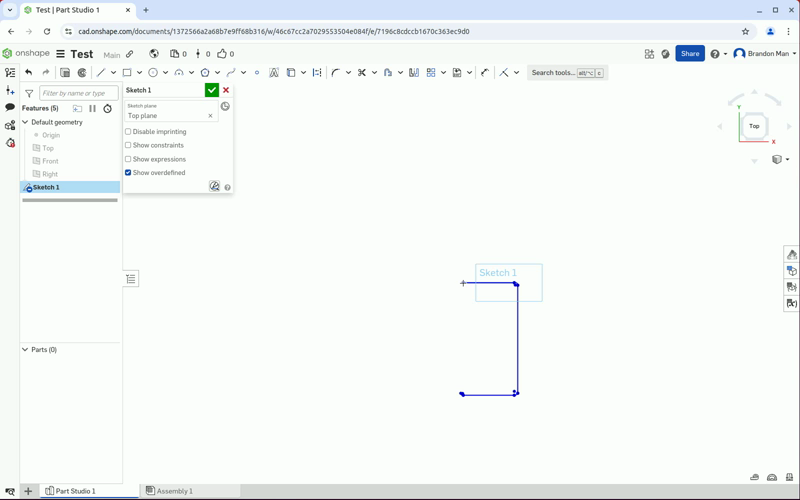
mouse_move(463, 282)
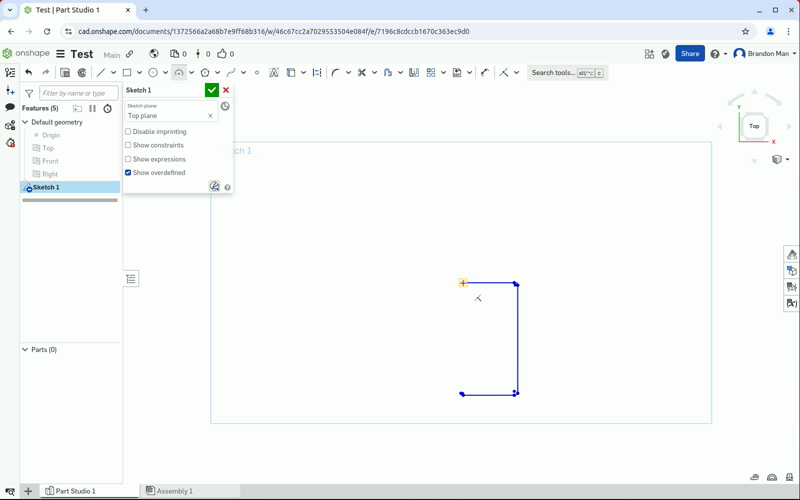
click(463, 282)
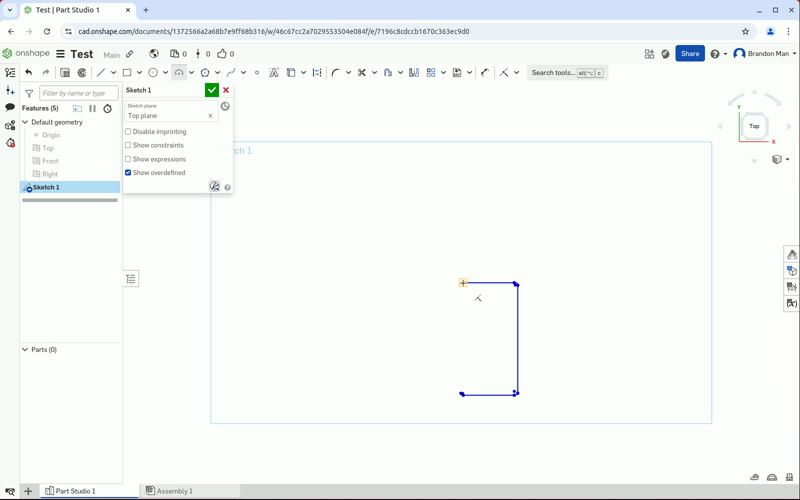
key_down(shift)
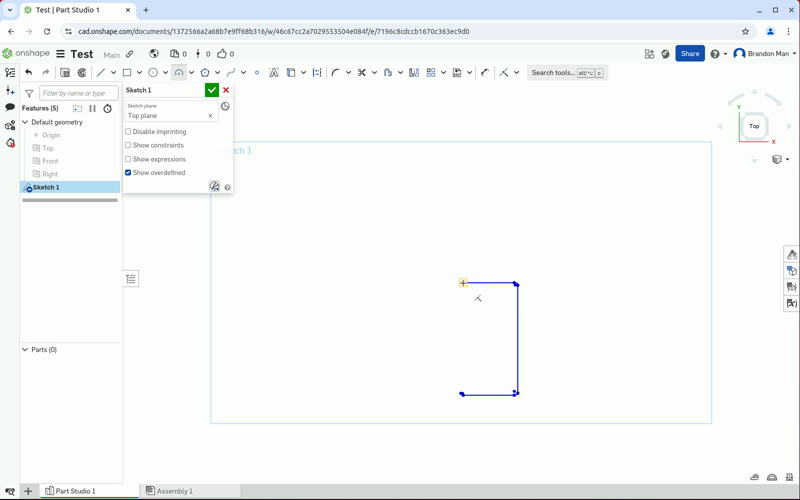
mouse_move(460, 285)
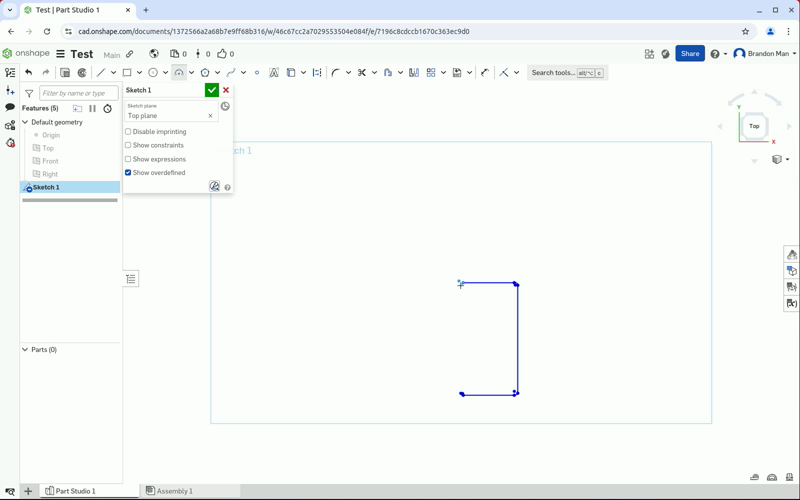
scroll(6)
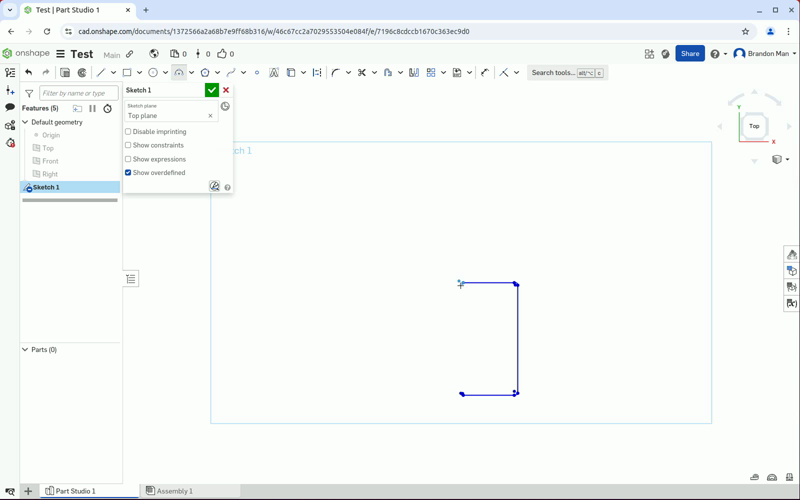
scroll(6)
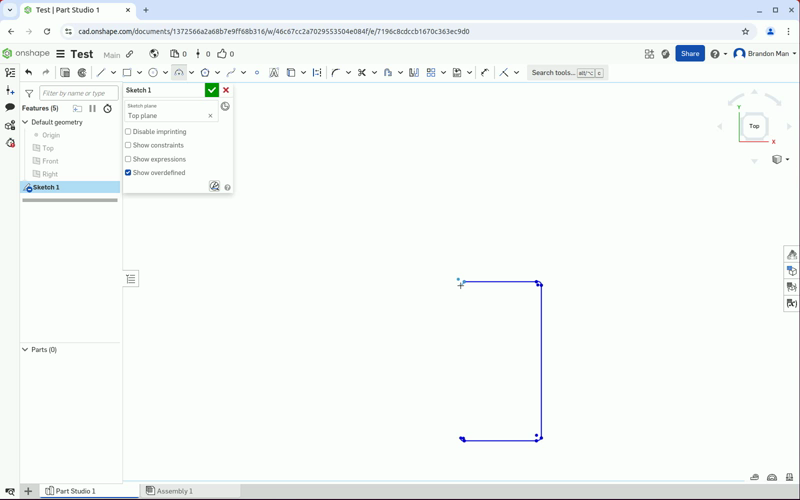
scroll(6)
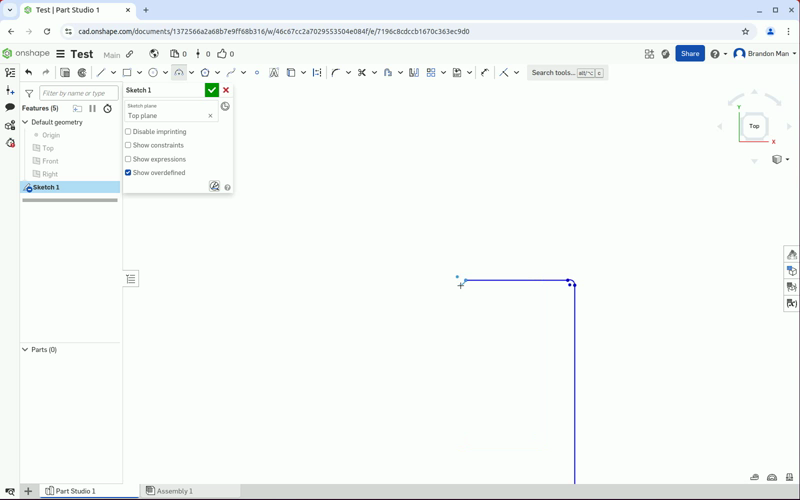
scroll(6)
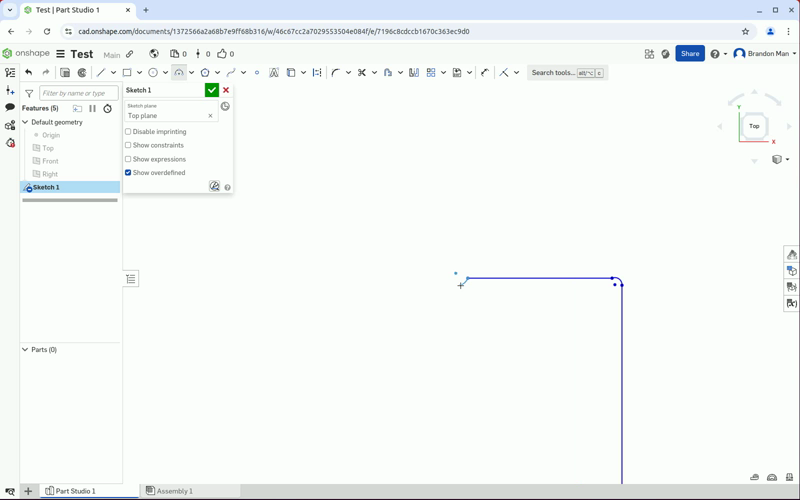
scroll(6)
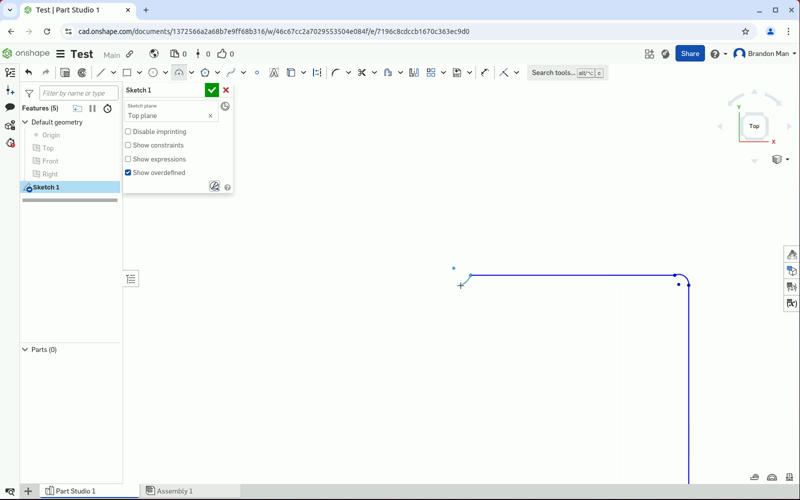
scroll(6)
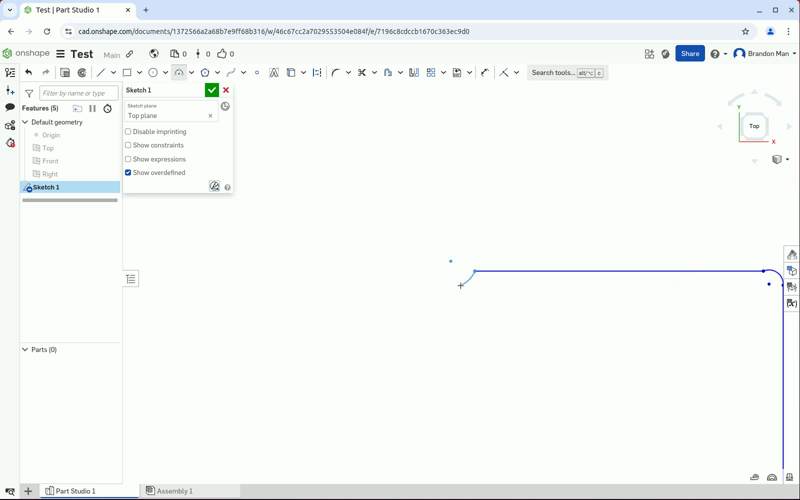
scroll(6)
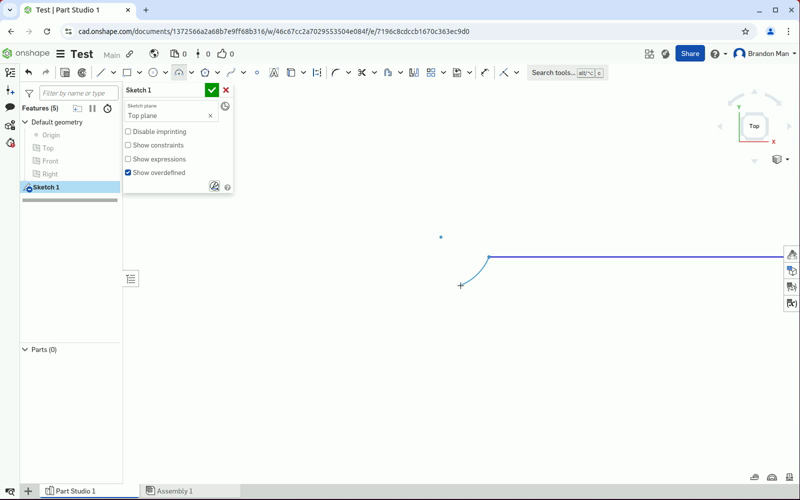
click(460, 285)
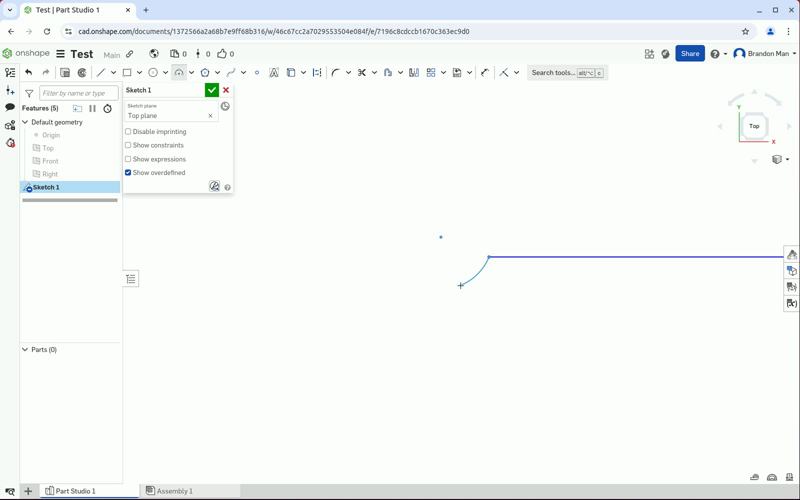
scroll(-6)
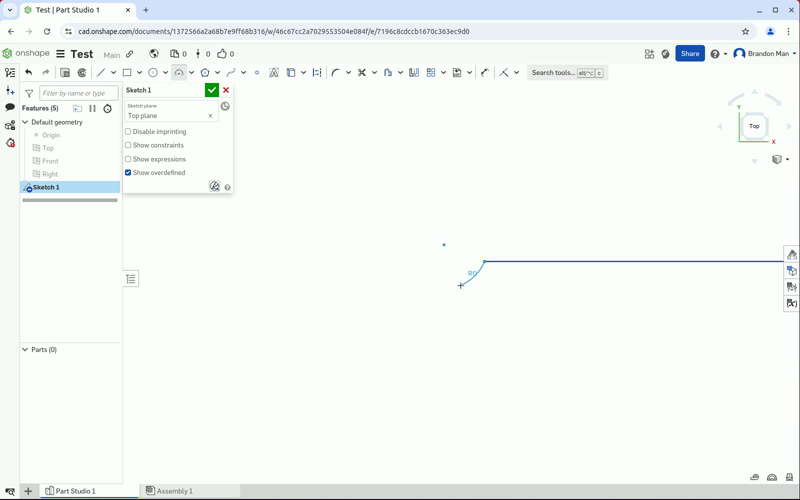
scroll(-6)
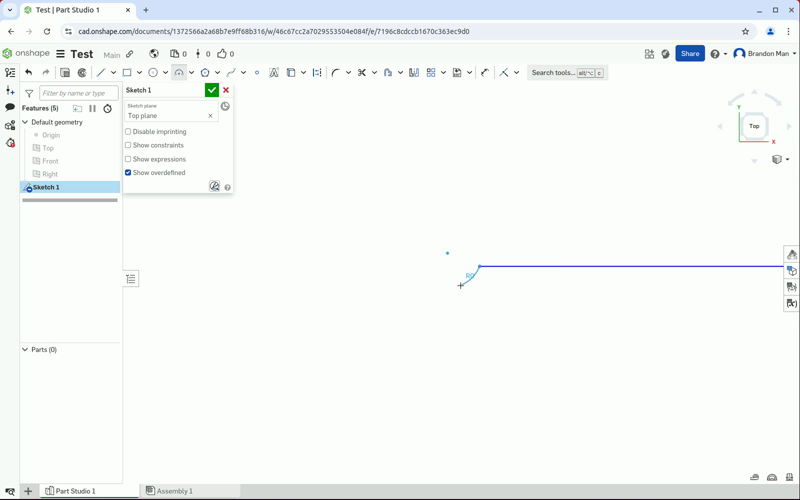
scroll(-6)
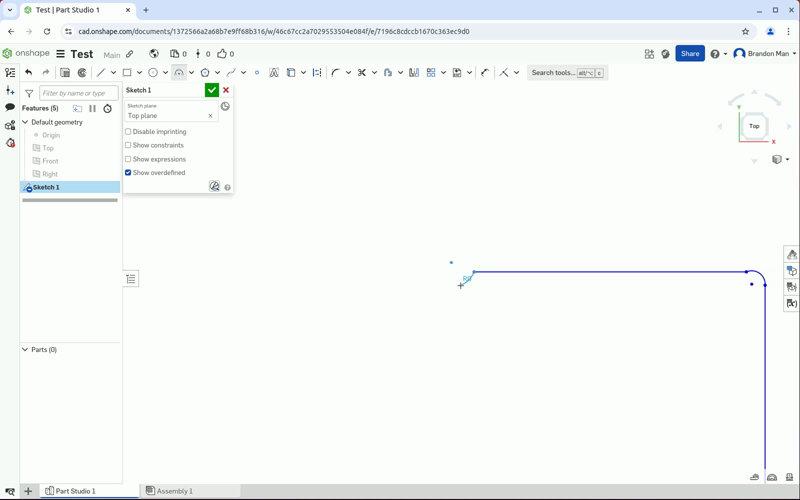
scroll(-6)
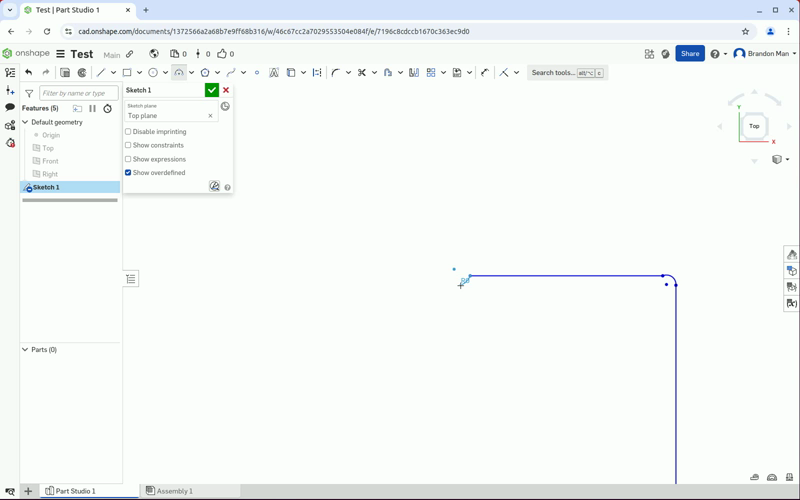
scroll(-6)
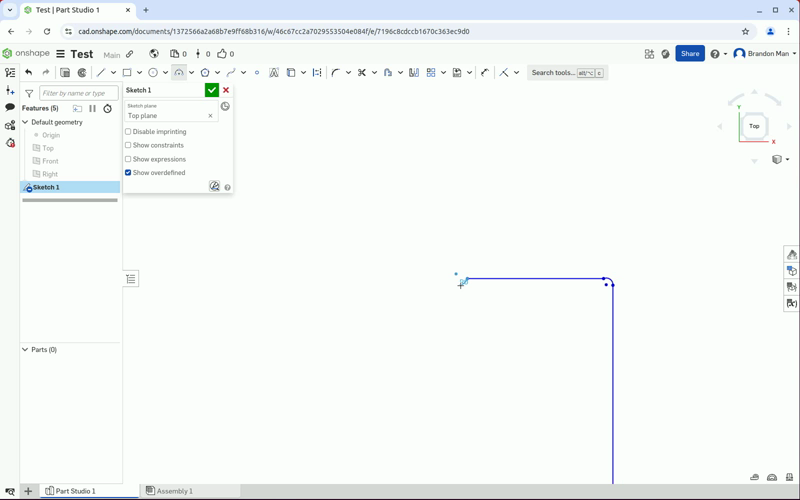
scroll(-6)
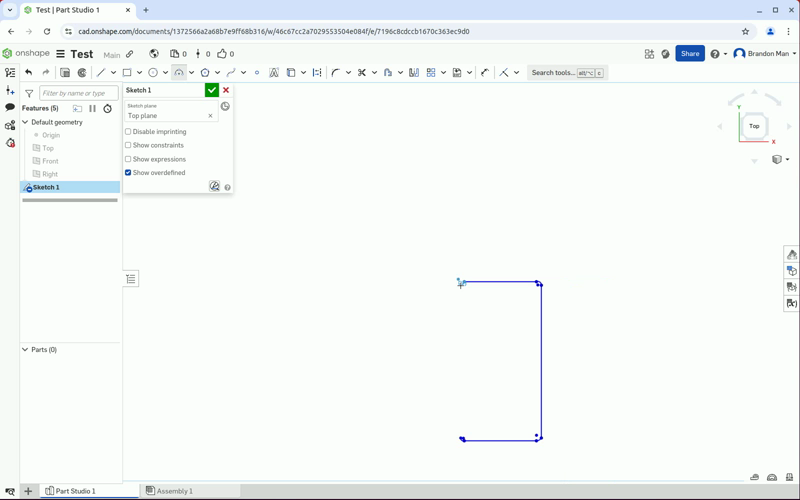
scroll(-6)
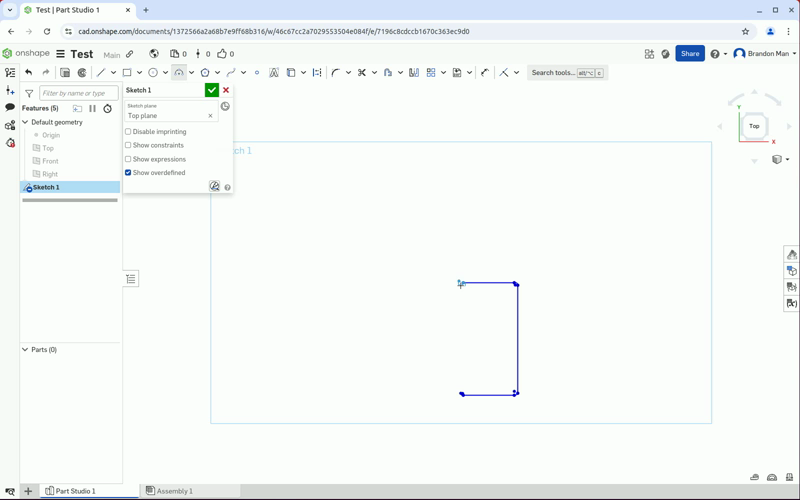
mouse_move(461, 283)
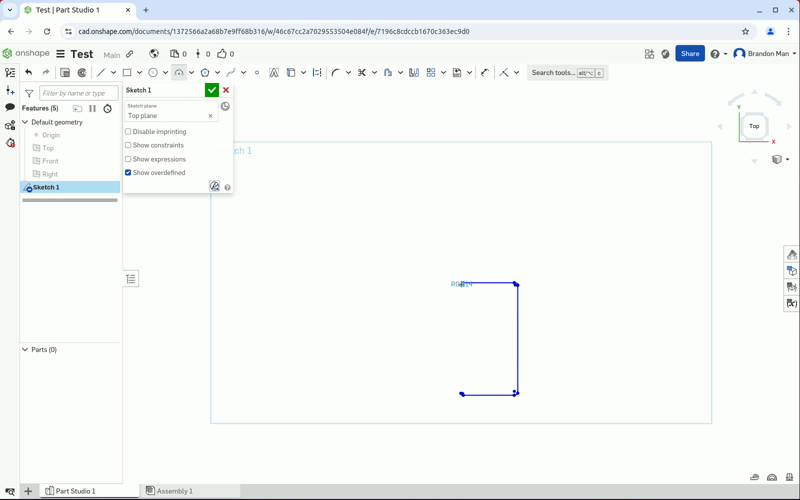
scroll(6)
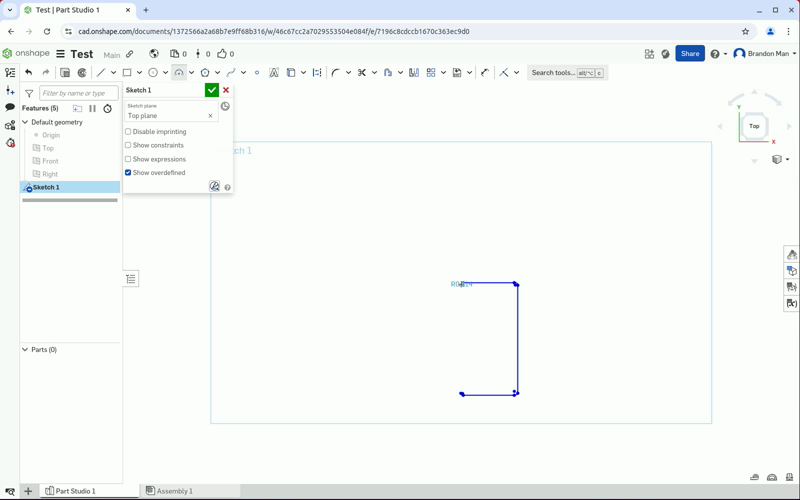
scroll(6)
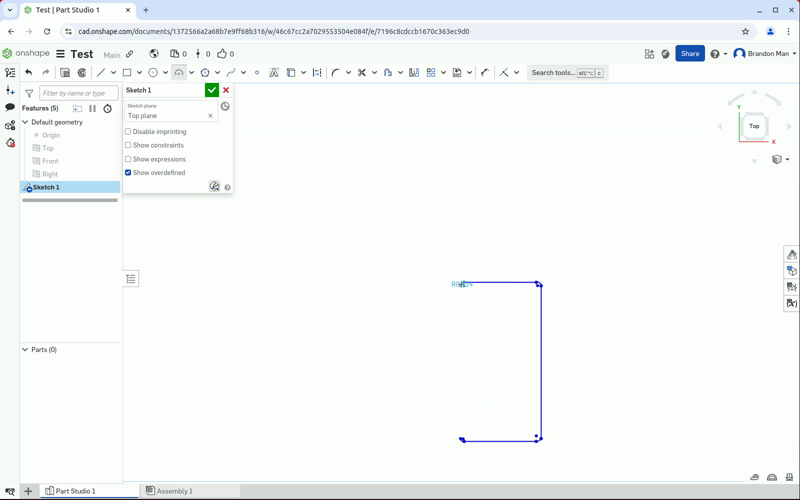
scroll(6)
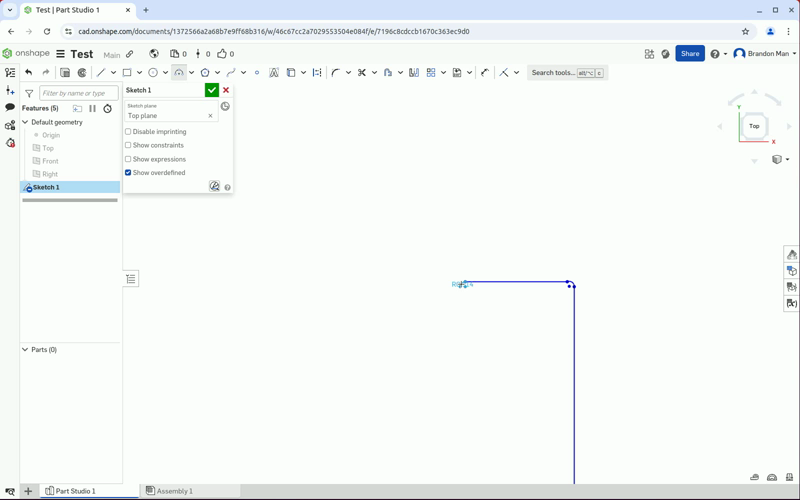
scroll(6)
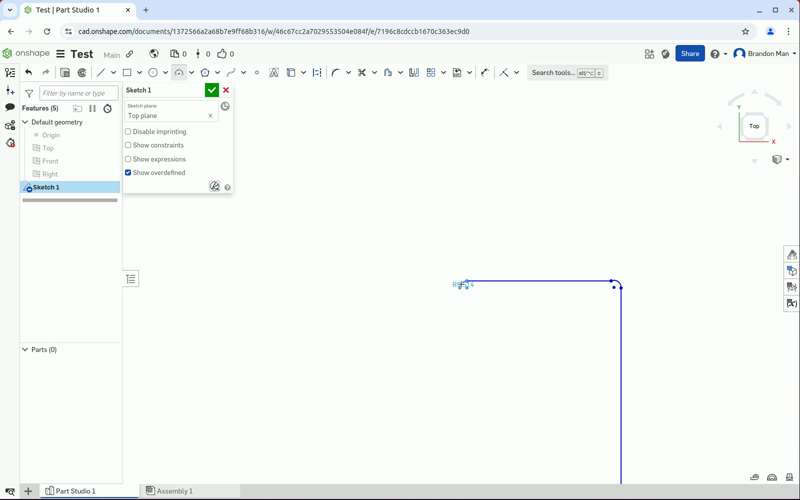
scroll(6)
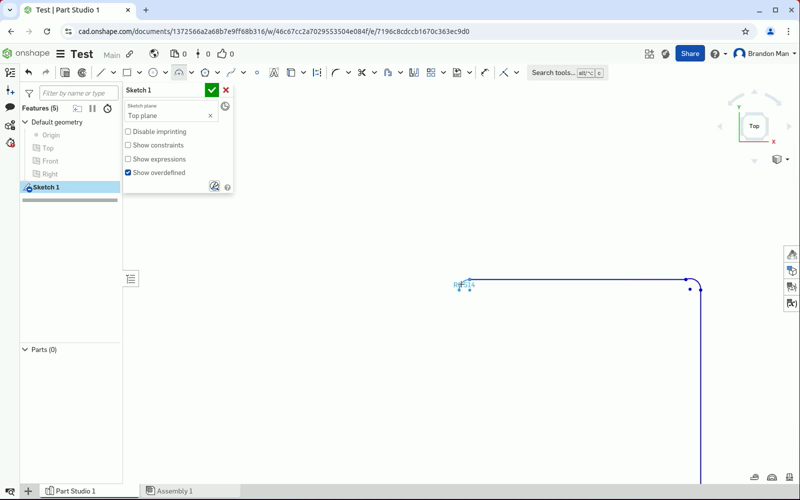
scroll(6)
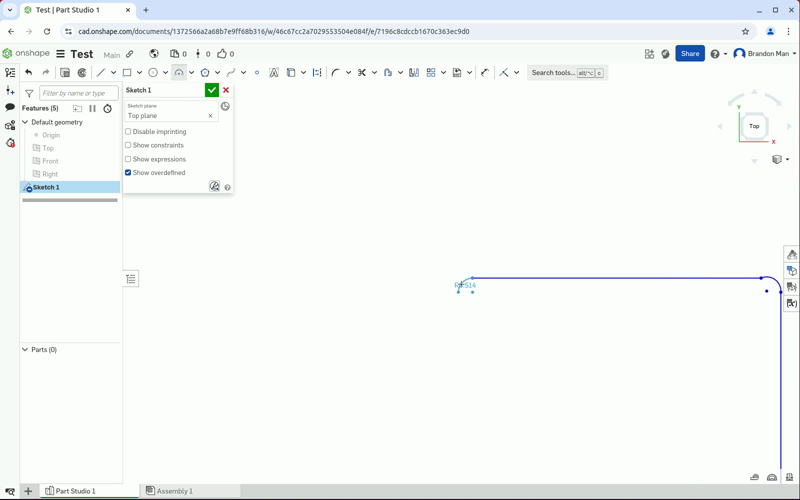
scroll(6)
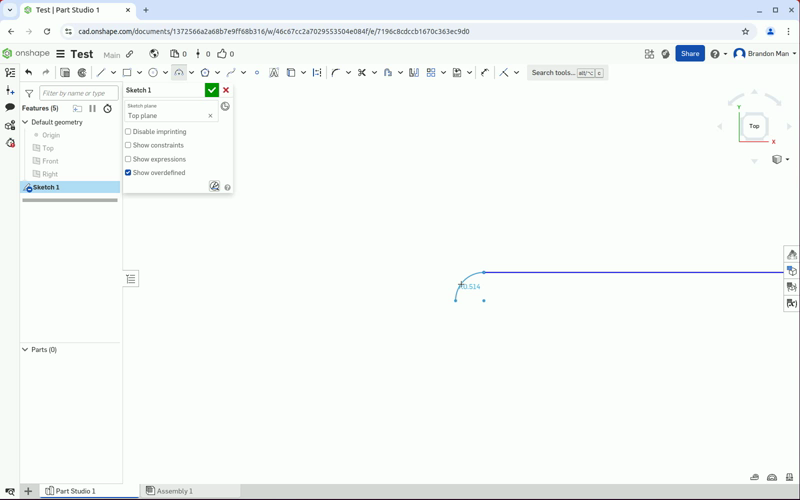
click(461, 283)
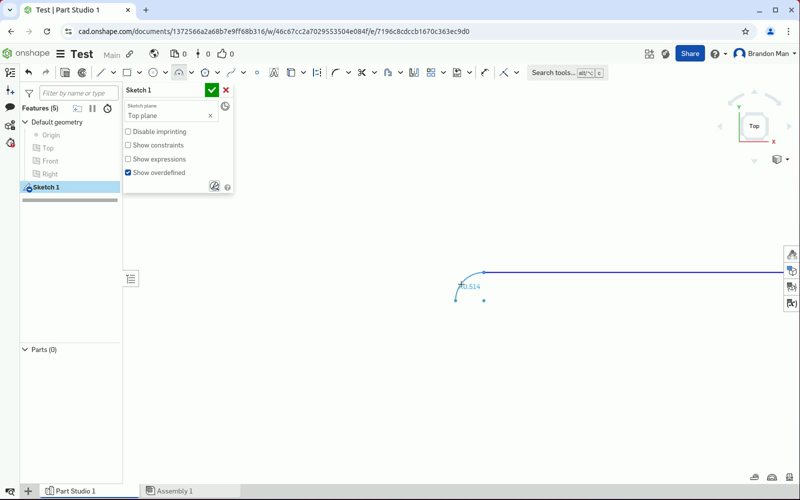
scroll(-6)
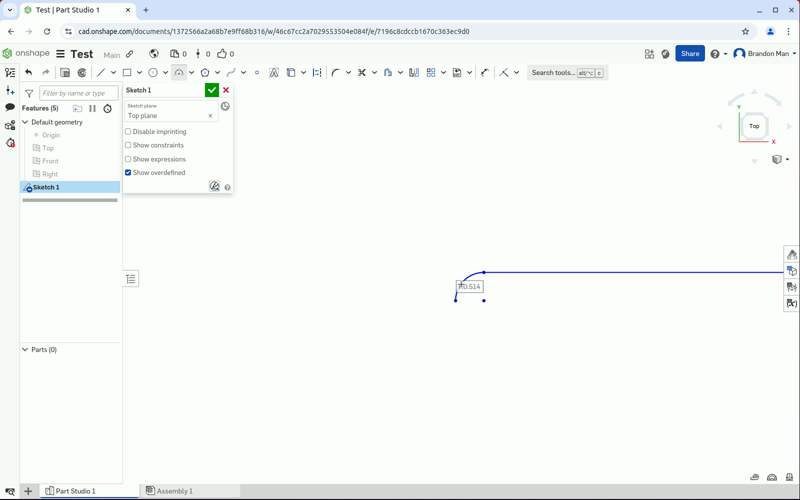
scroll(-6)
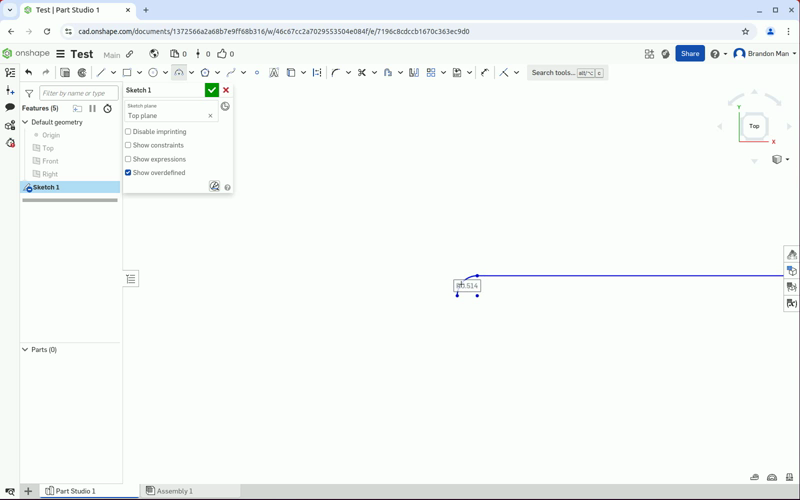
scroll(-6)
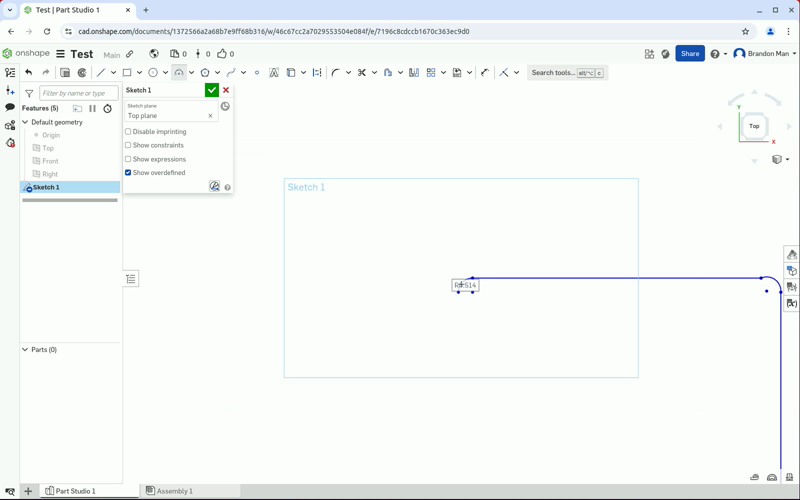
scroll(-6)
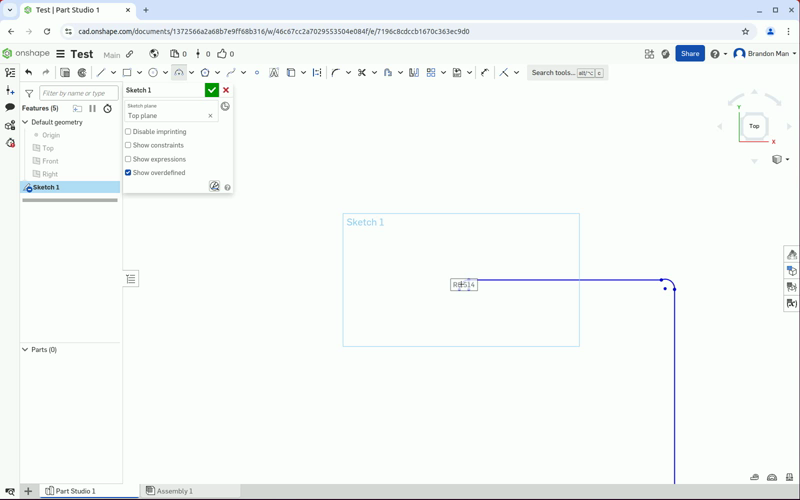
scroll(-6)
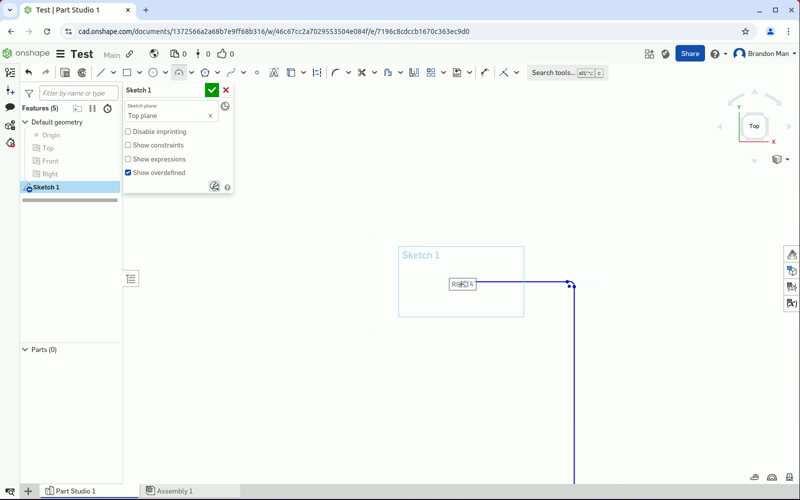
scroll(-6)
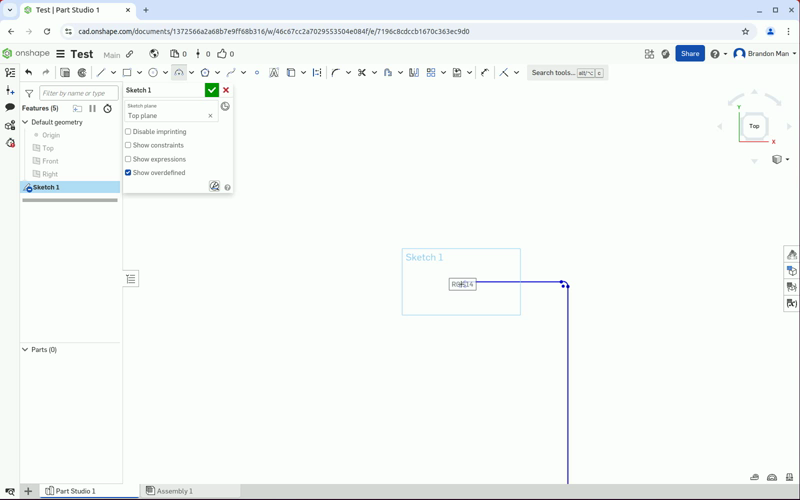
scroll(-6)
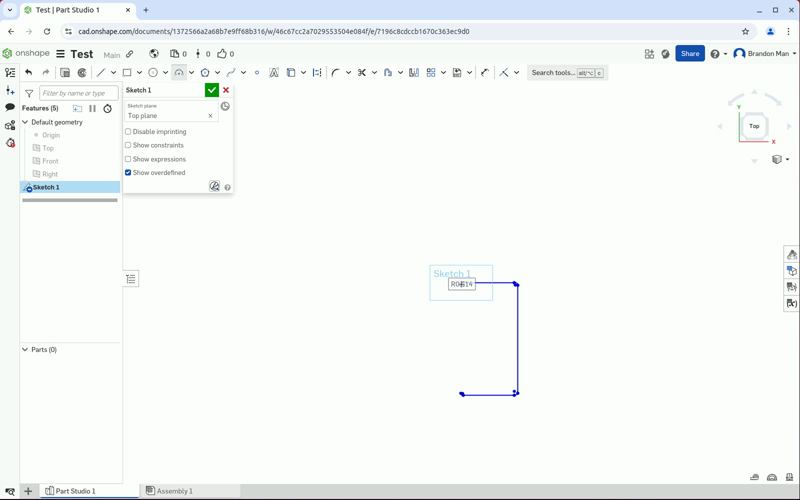
key_up(shift)
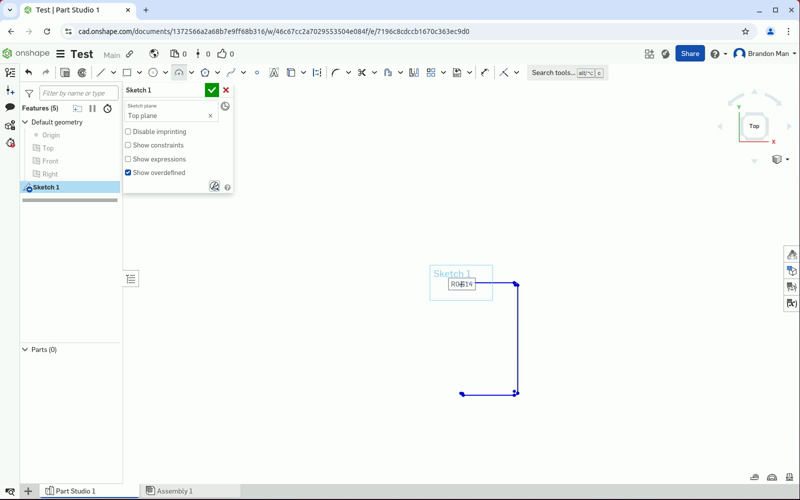
key(esc)
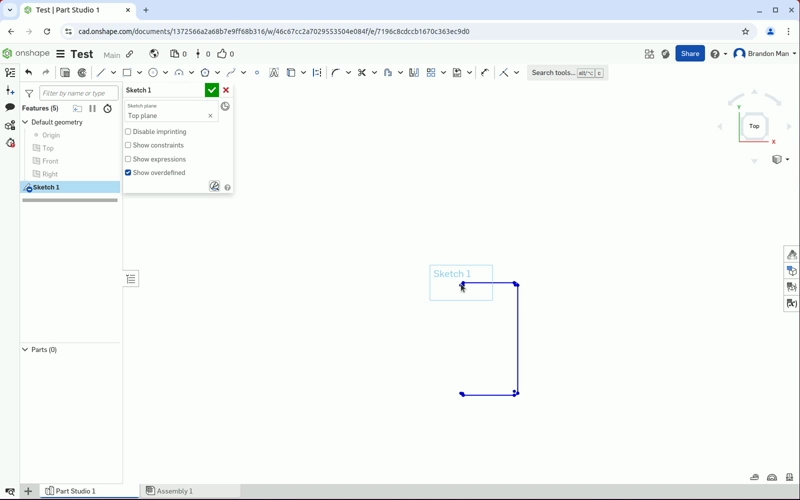
key(l)
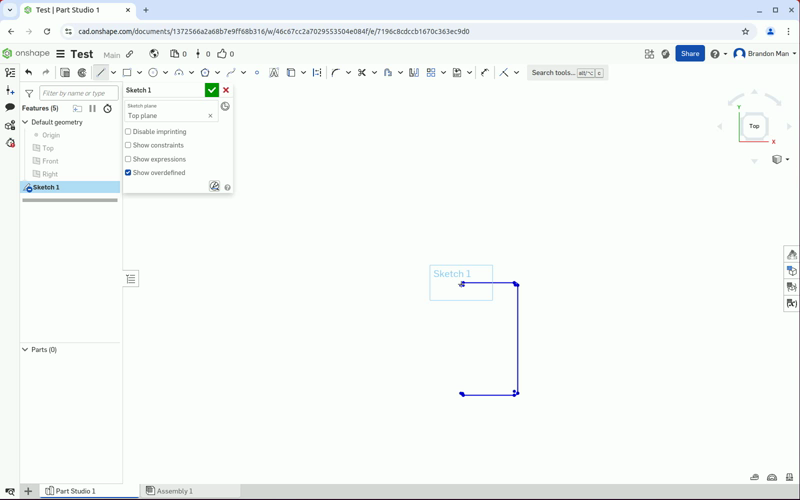
mouse_move(460, 285)
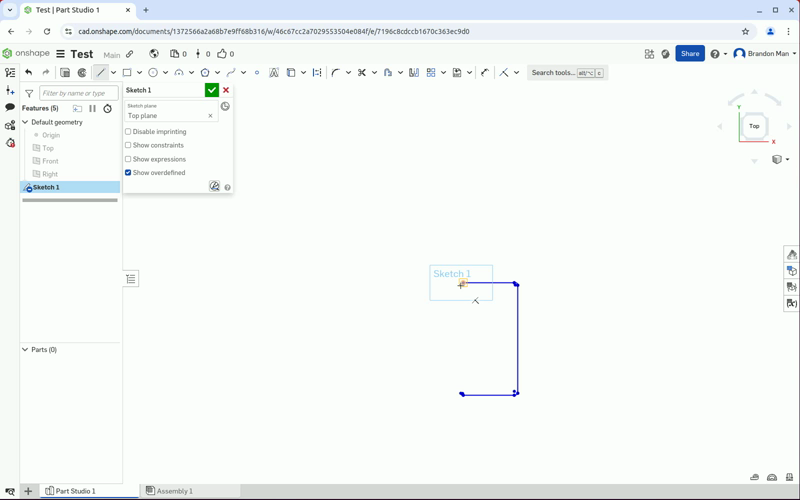
scroll(6)
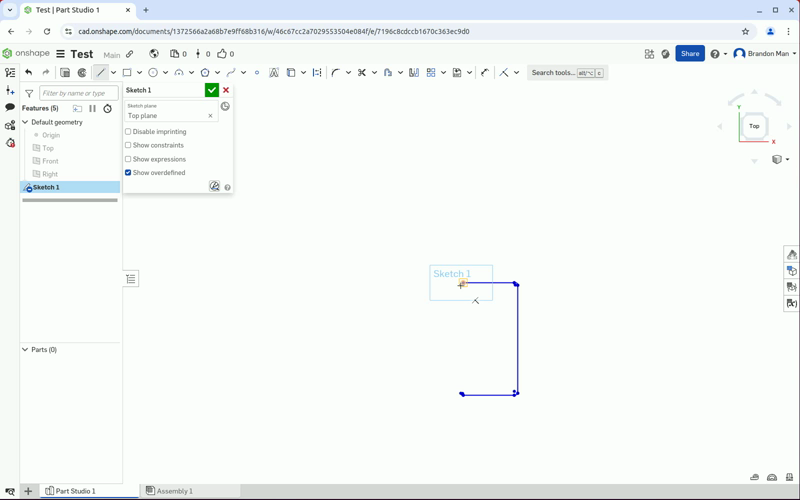
scroll(6)
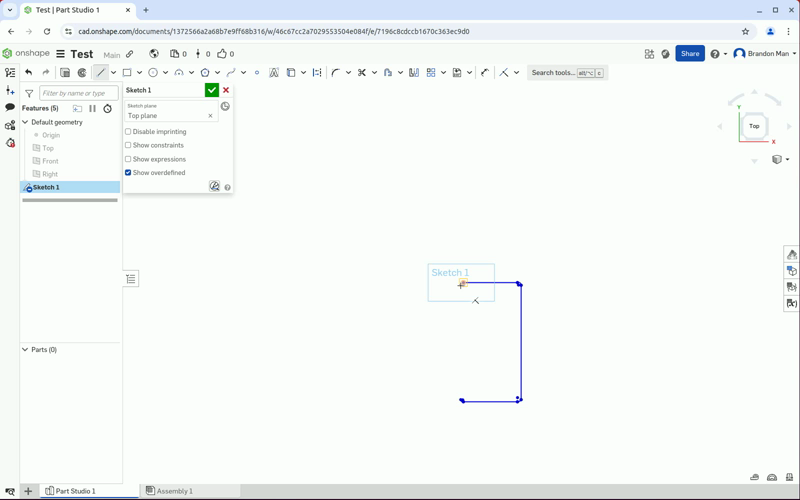
scroll(6)
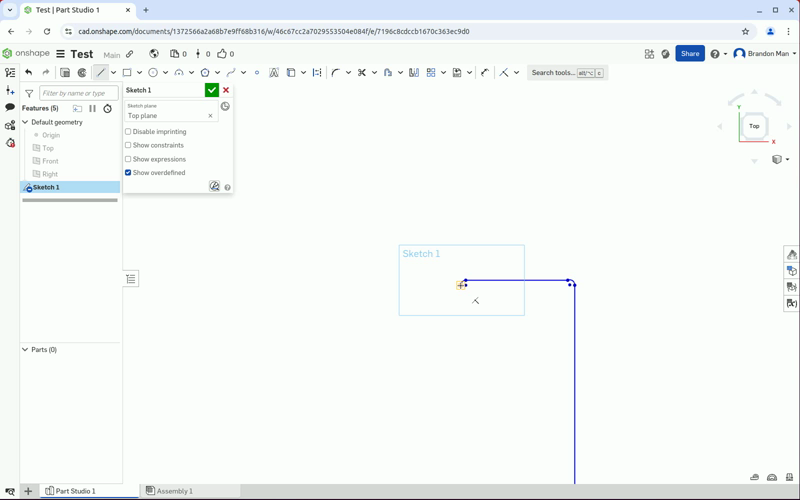
scroll(6)
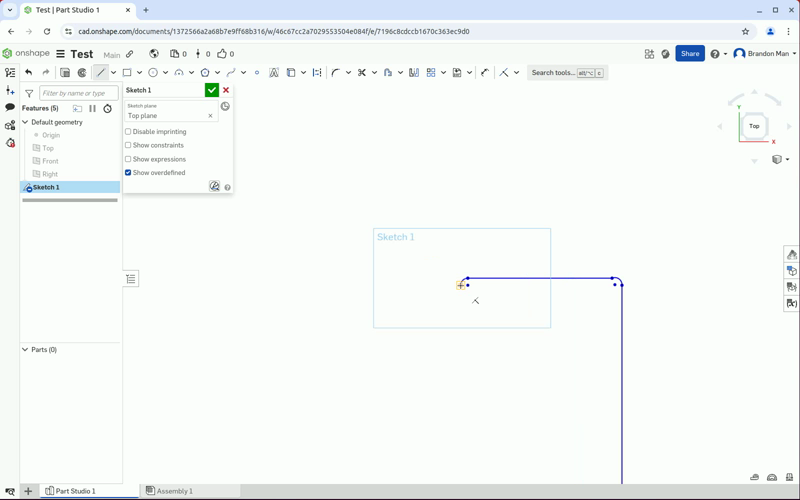
scroll(6)
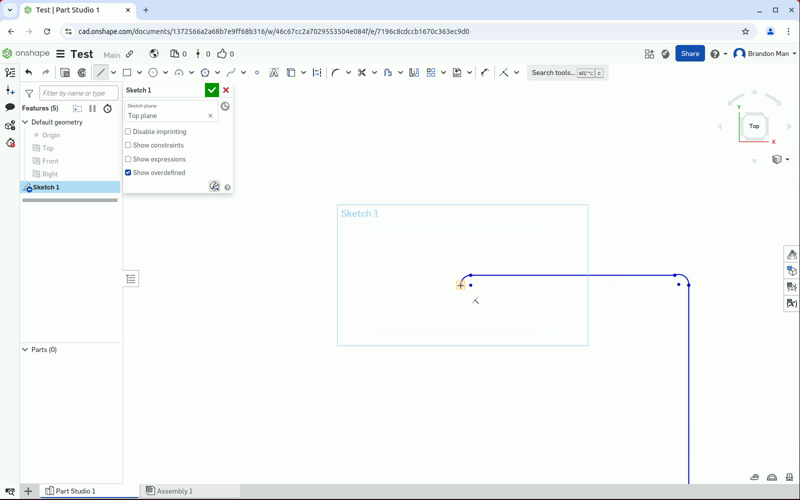
scroll(6)
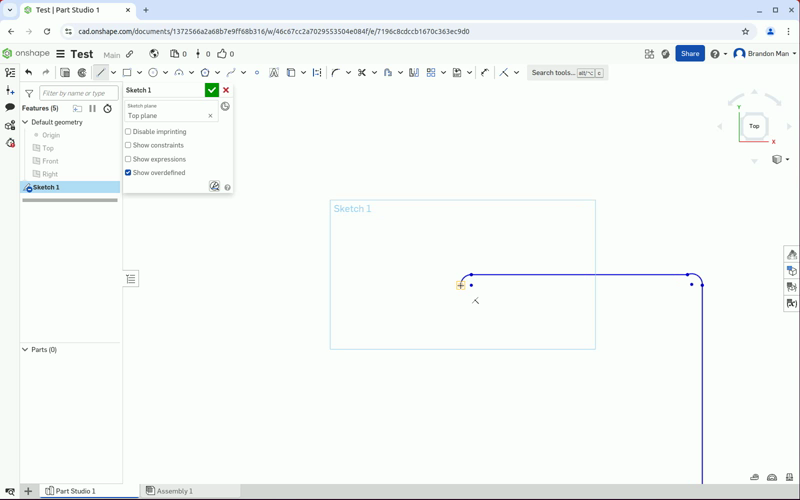
scroll(6)
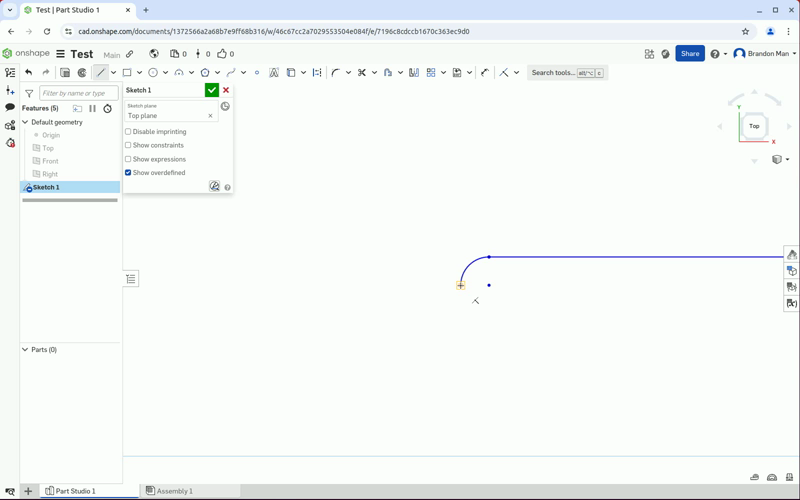
click(460, 285)
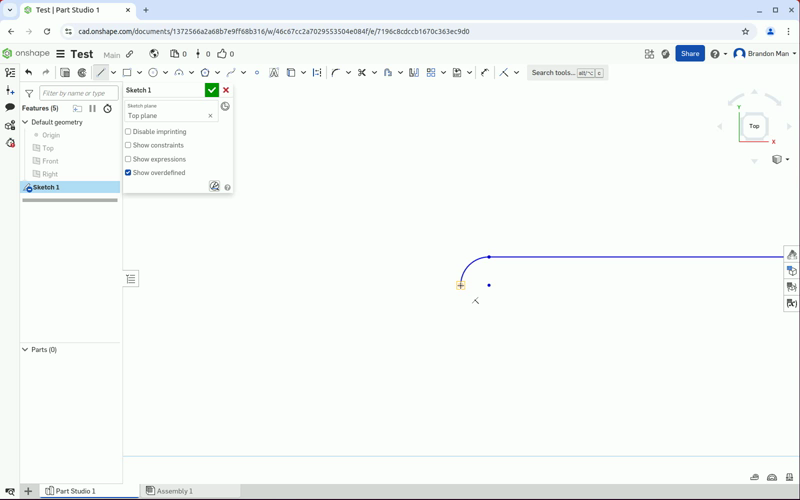
scroll(-6)
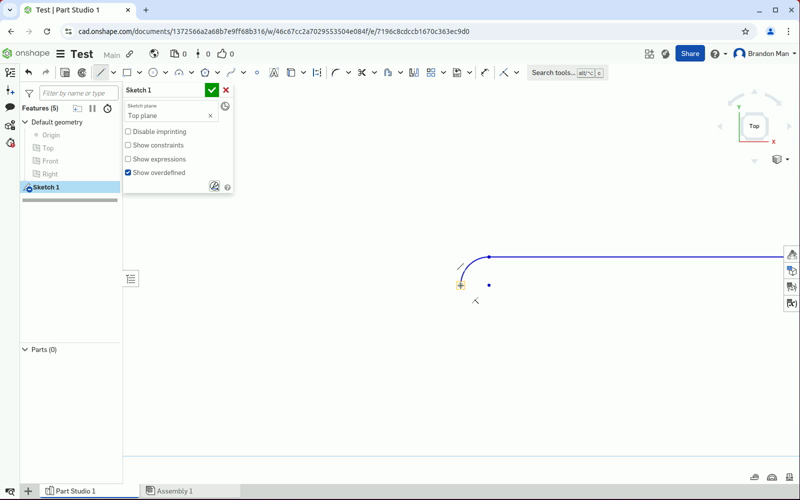
scroll(-6)
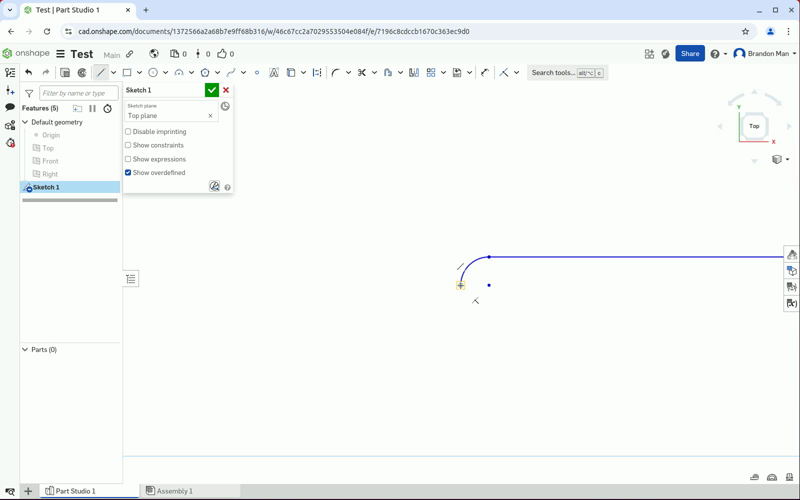
scroll(-6)
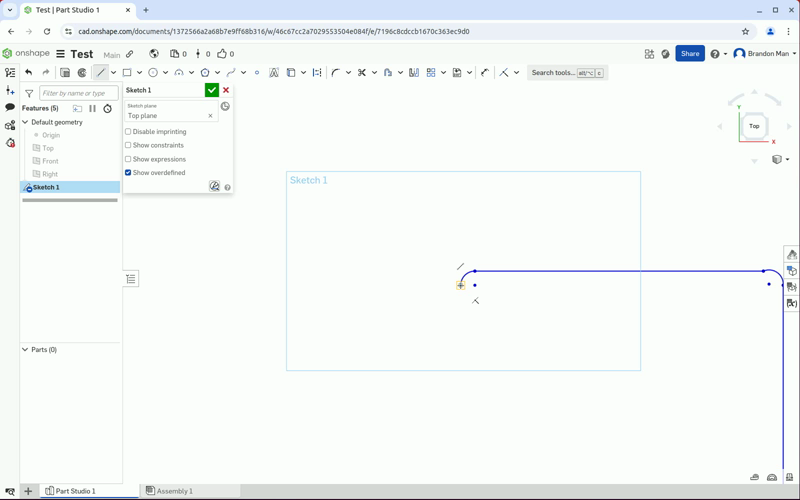
scroll(-6)
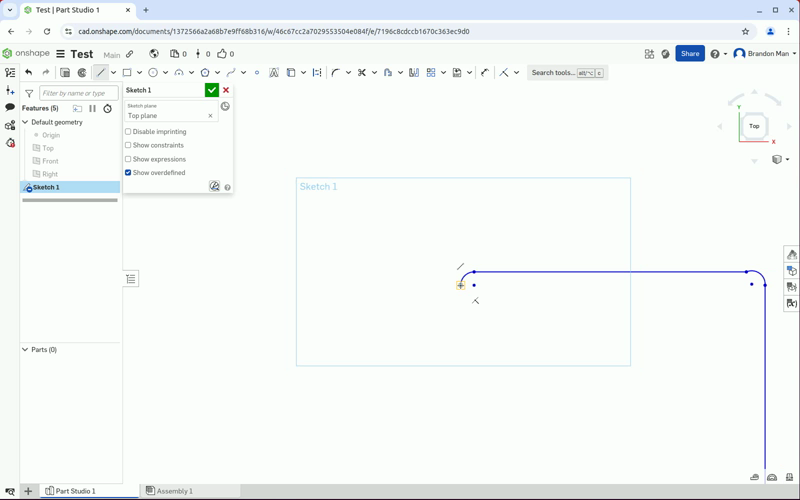
scroll(-6)
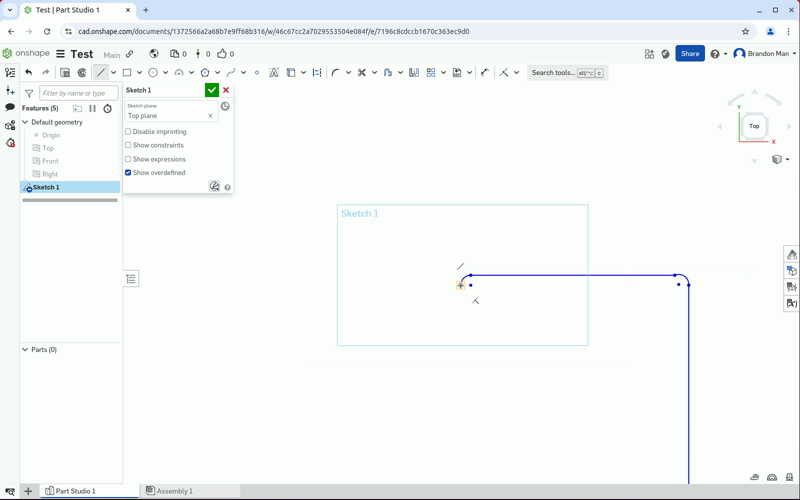
scroll(-6)
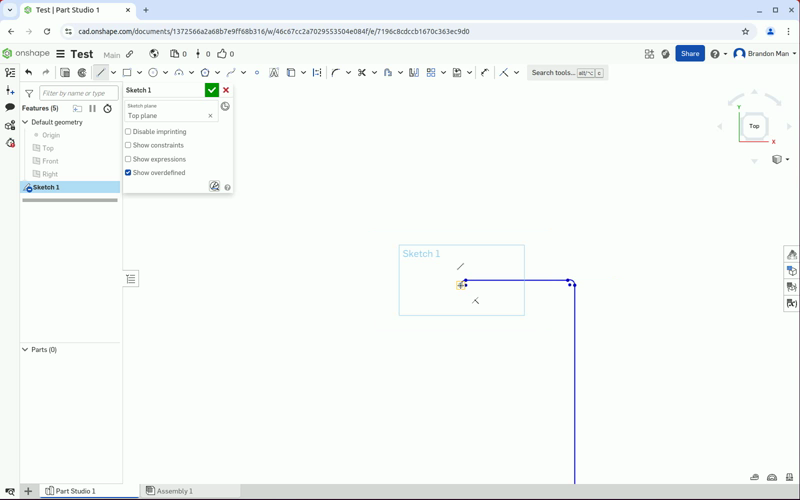
scroll(-6)
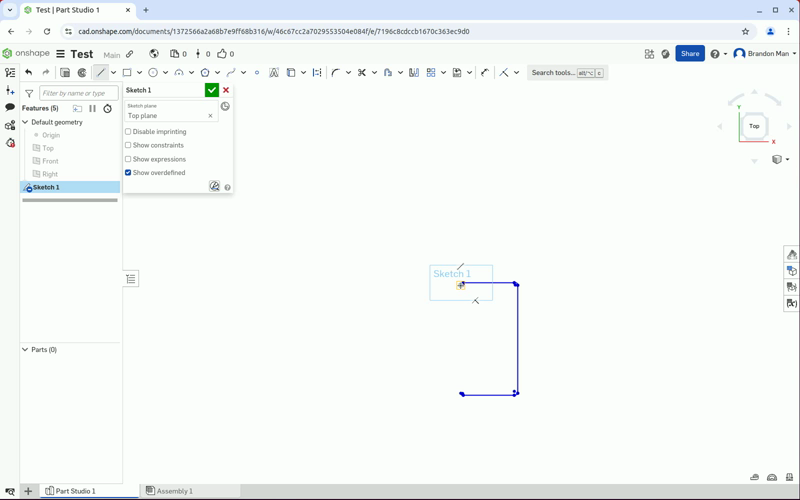
key_down(shift)
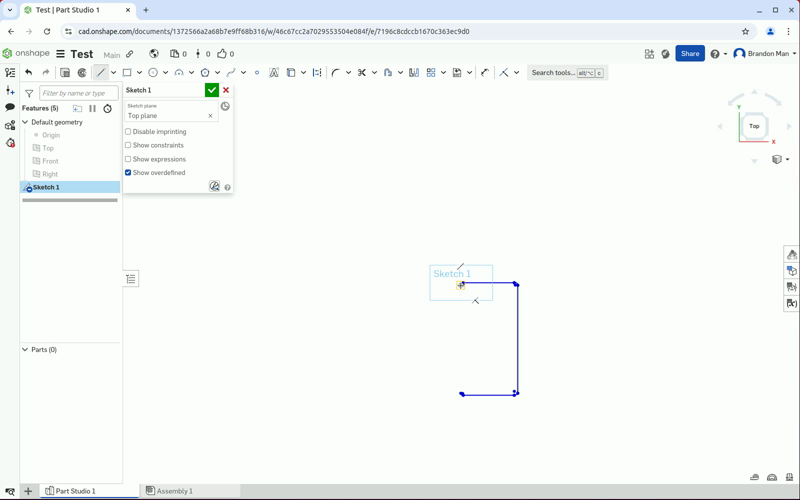
mouse_move(460, 393)
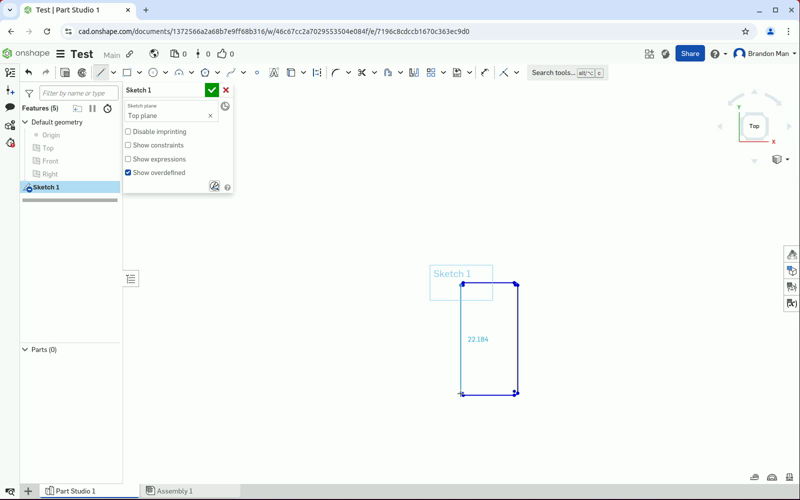
scroll(6)
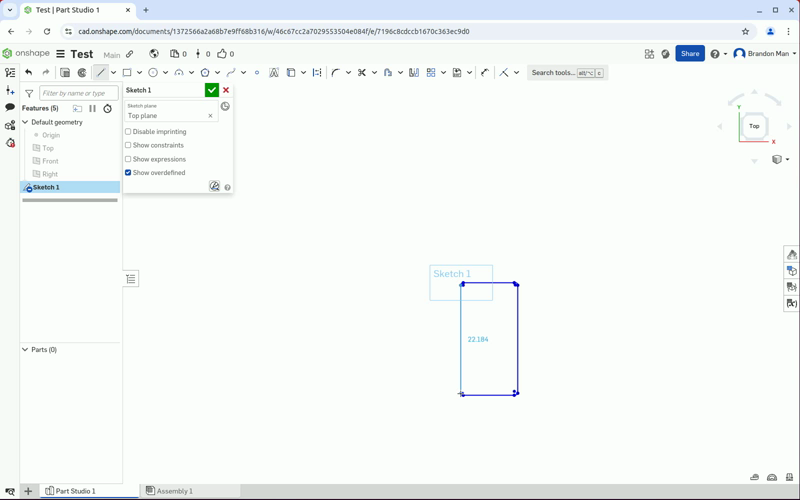
scroll(6)
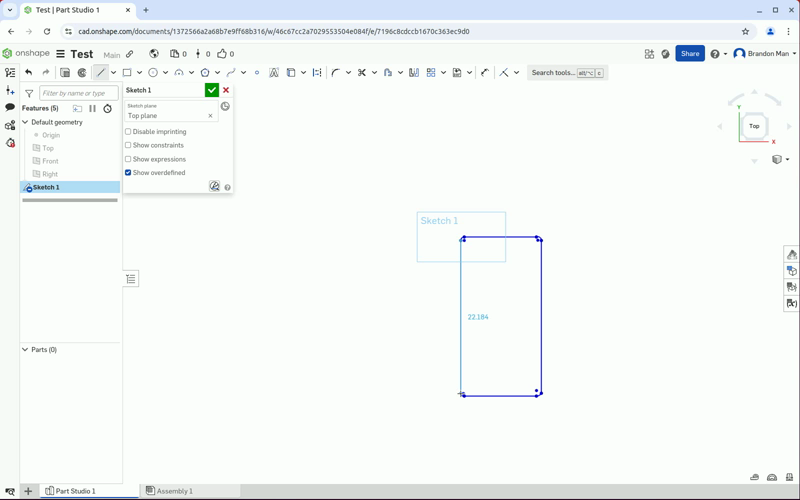
scroll(6)
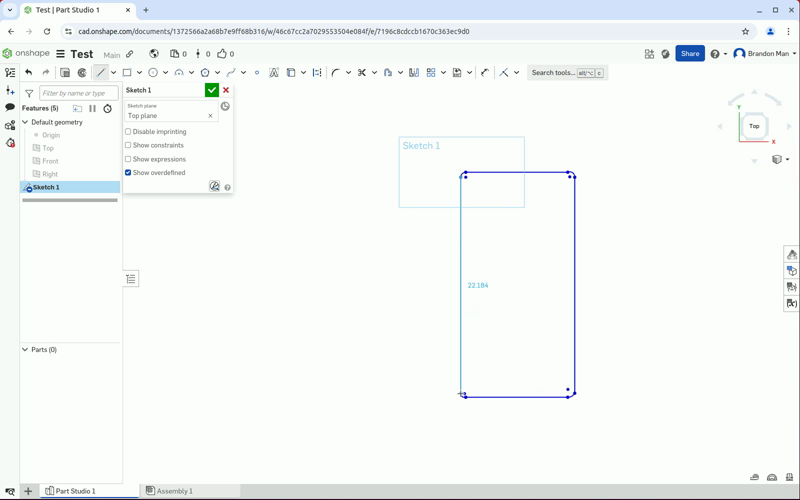
scroll(6)
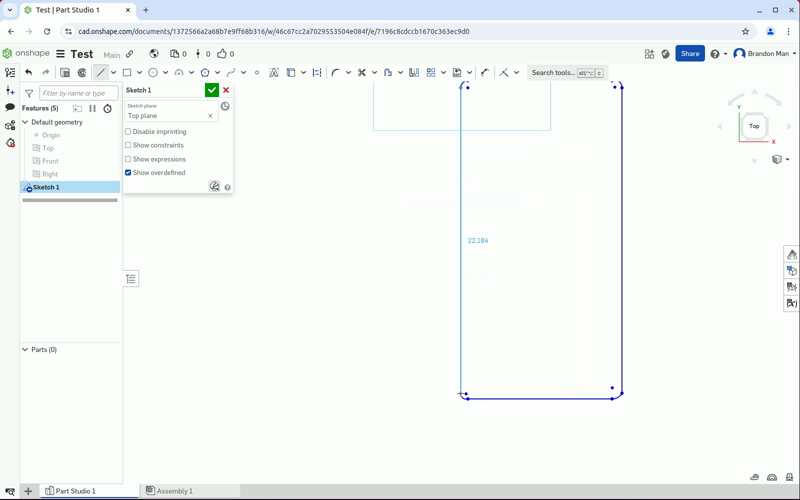
scroll(6)
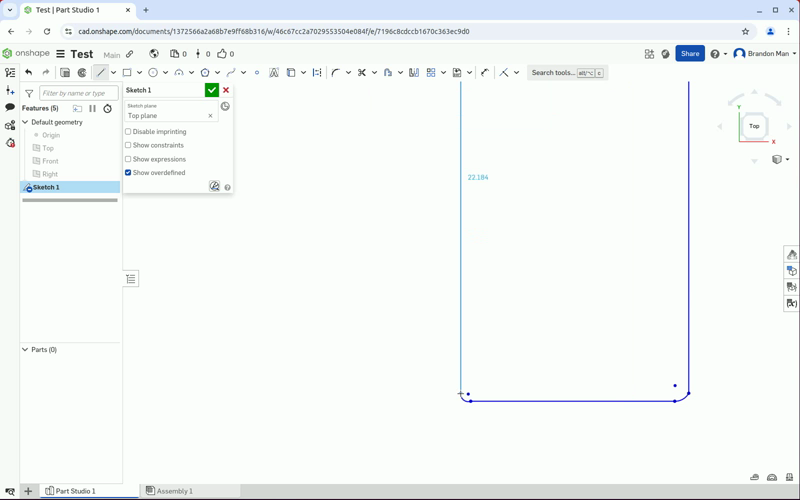
scroll(6)
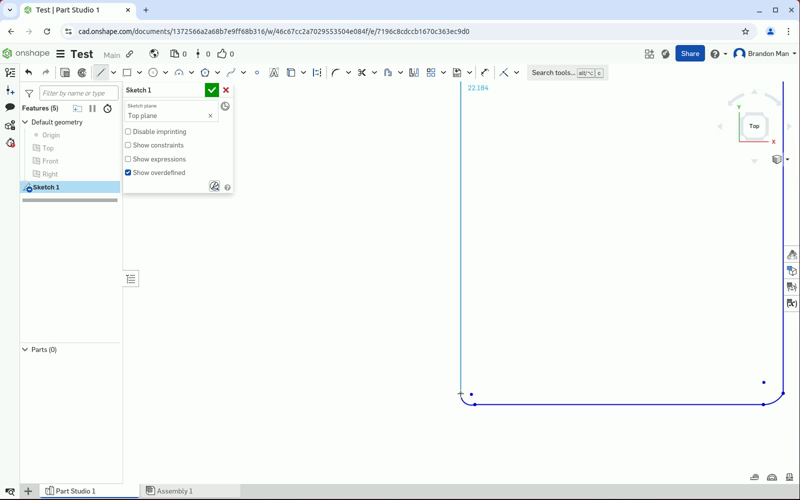
scroll(6)
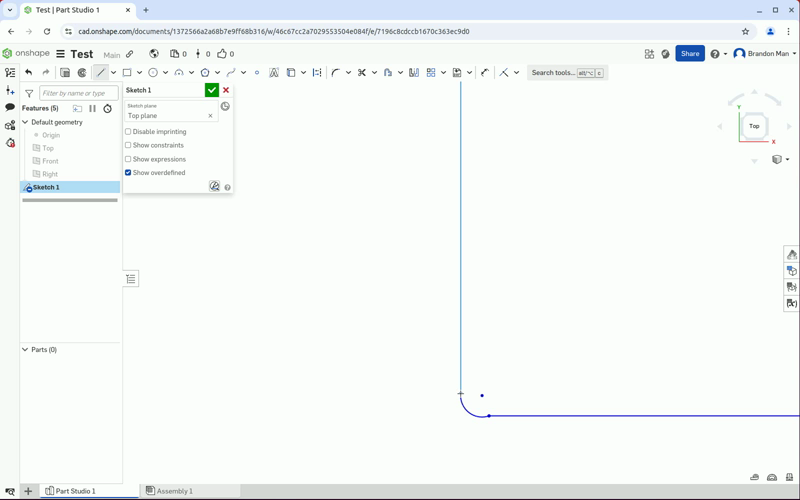
key_up(shift)
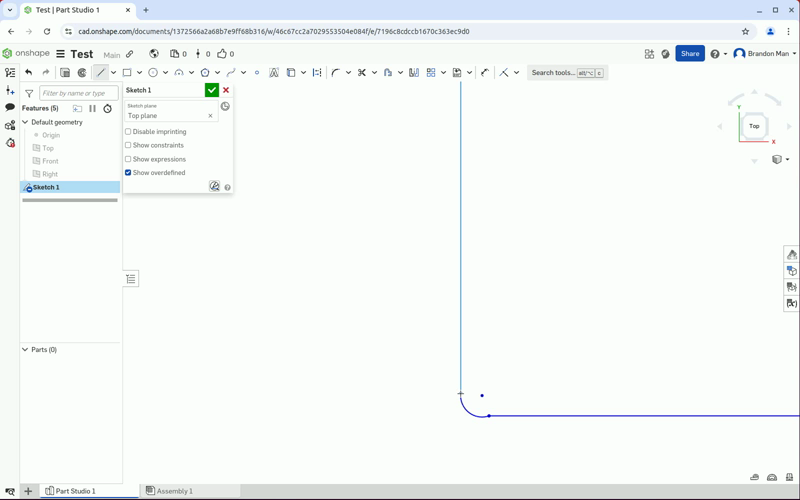
click(460, 393)
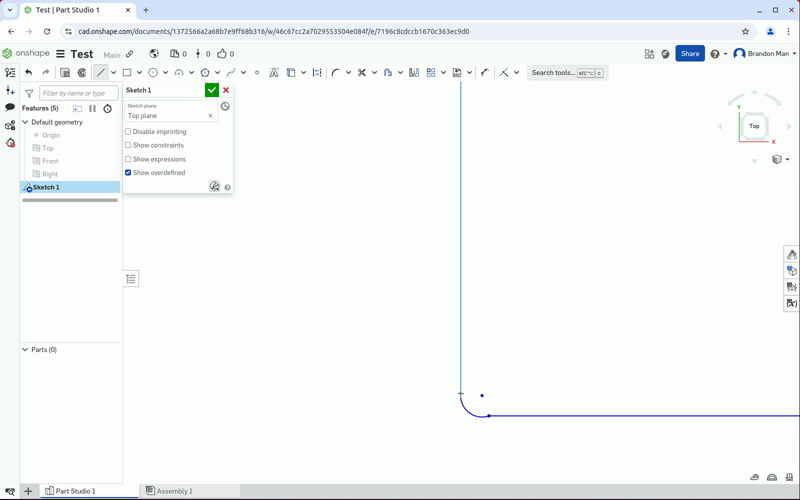
scroll(-6)
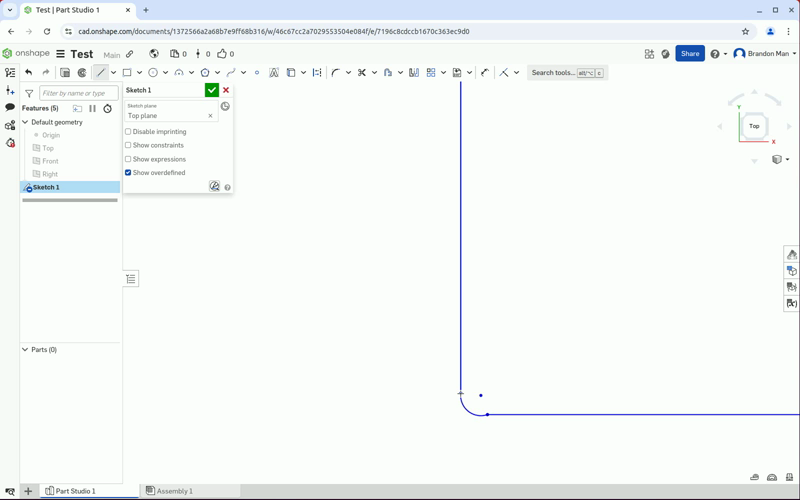
scroll(-6)
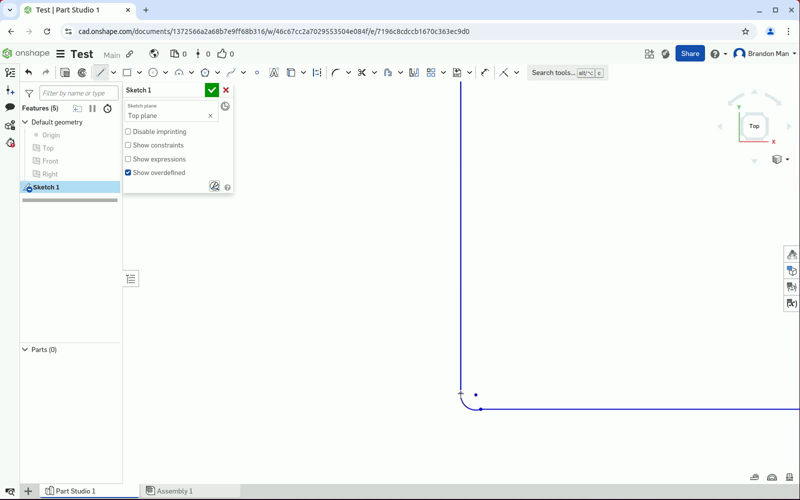
scroll(-6)
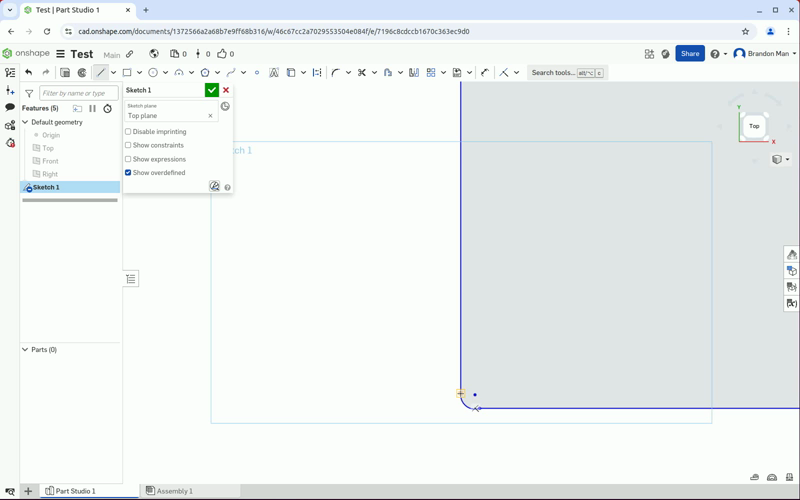
scroll(-6)
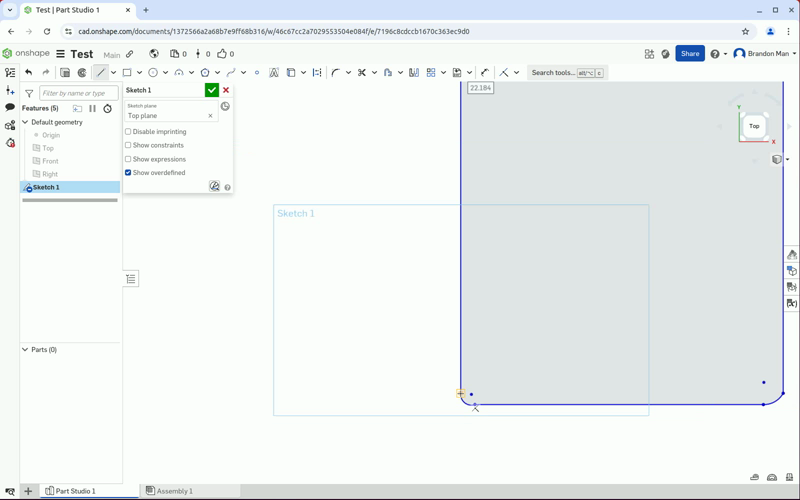
scroll(-6)
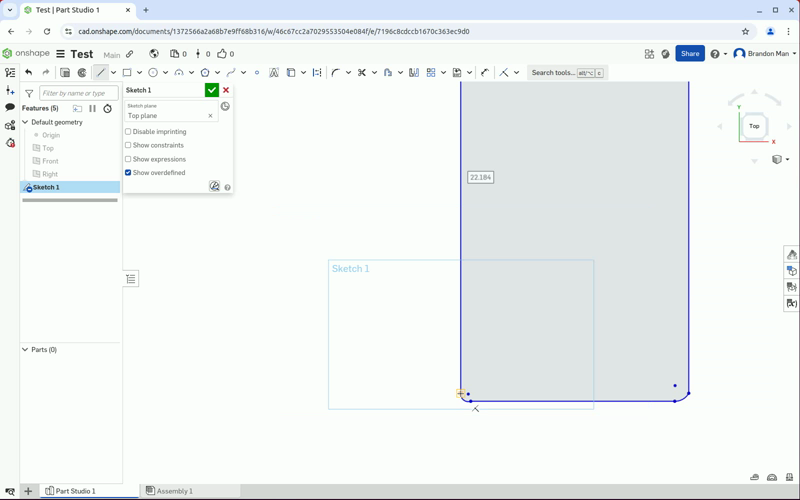
scroll(-6)
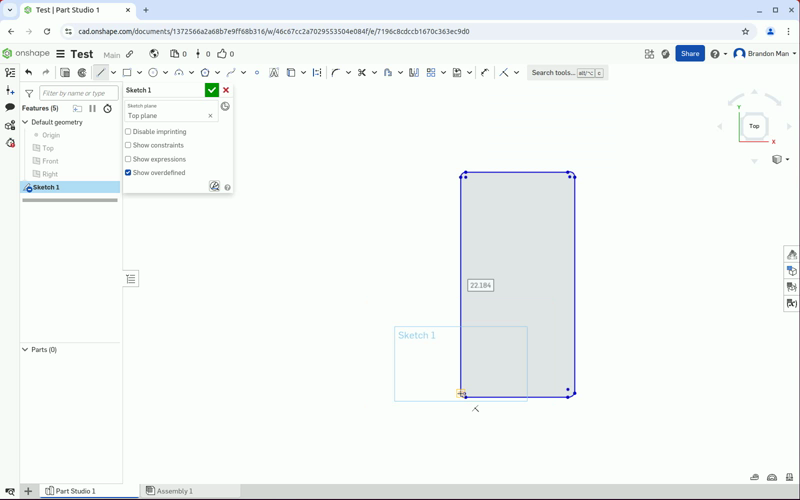
scroll(-6)
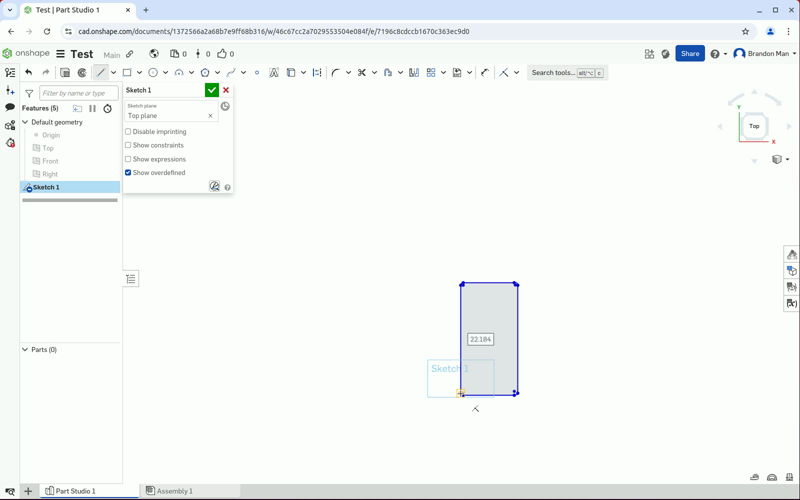
key(esc)
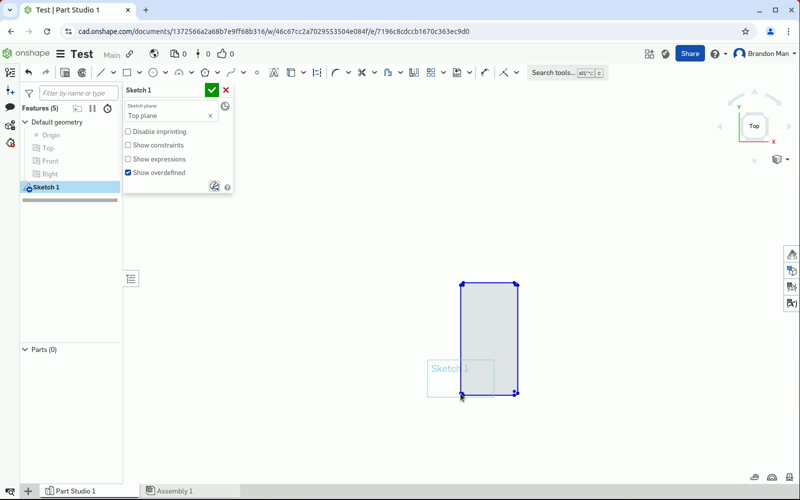
key(c)
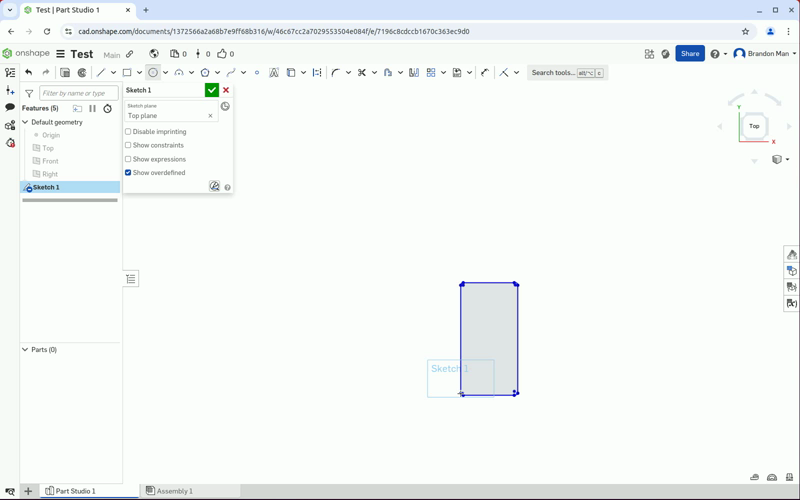
key_down(shift)
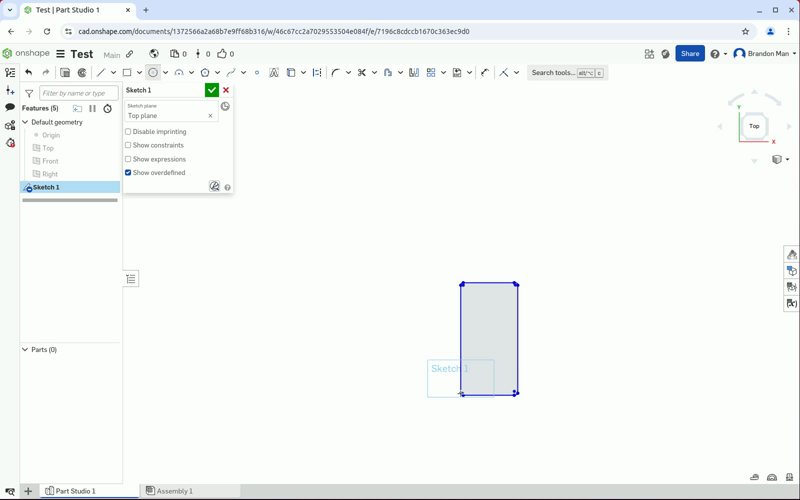
mouse_move(488, 367)
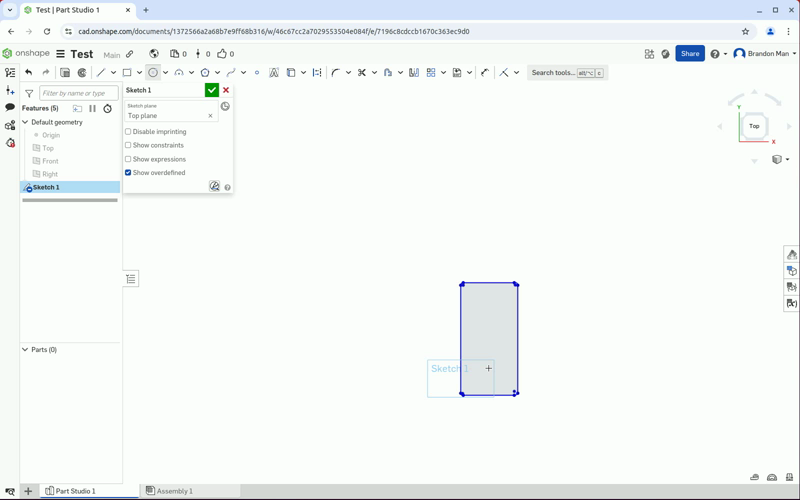
click(488, 367)
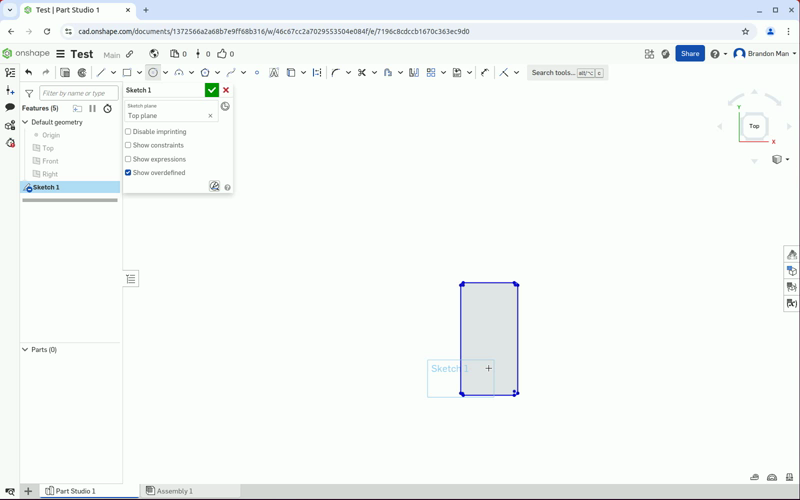
key_up(shift)
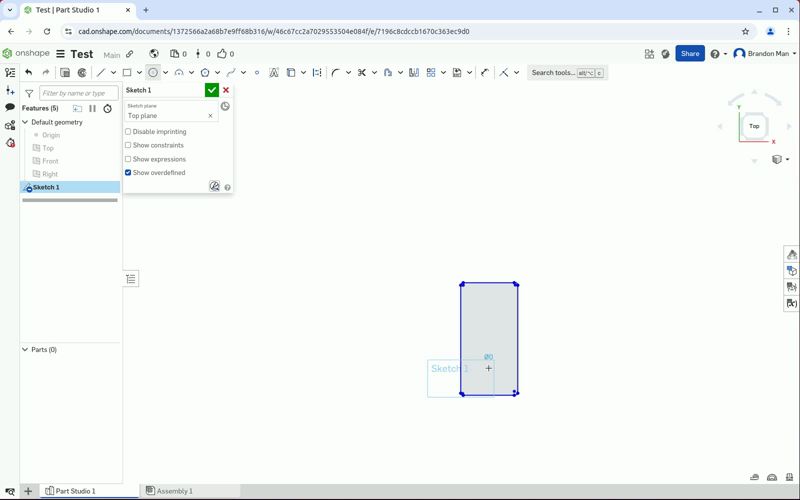
mouse_move(511, 367)
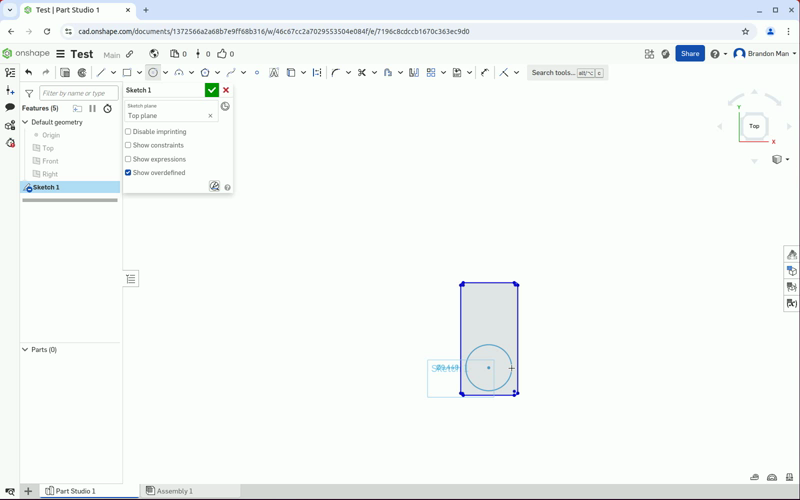
click(511, 367)
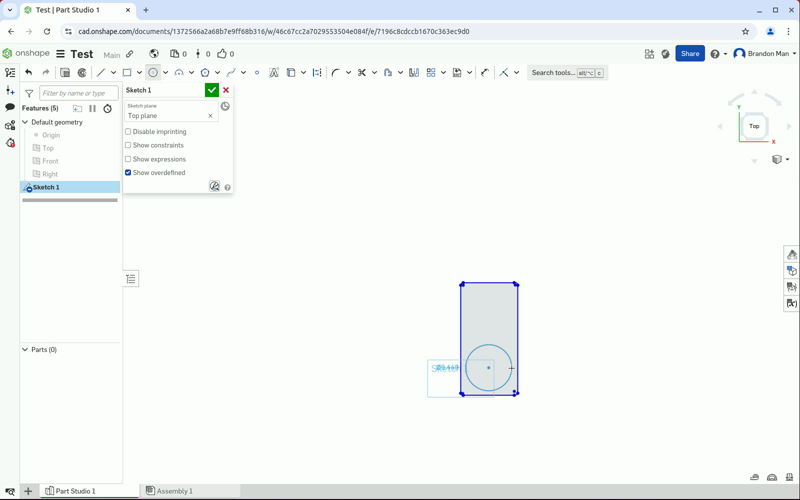
key(esc)
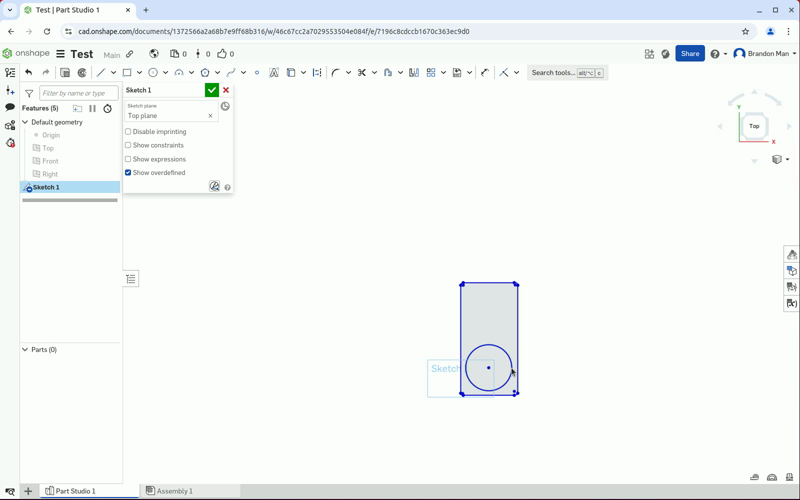
key(c)
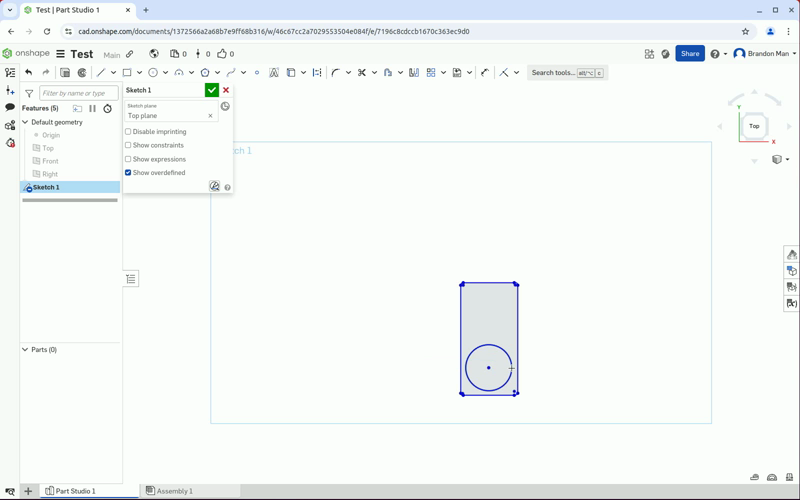
key_down(shift)
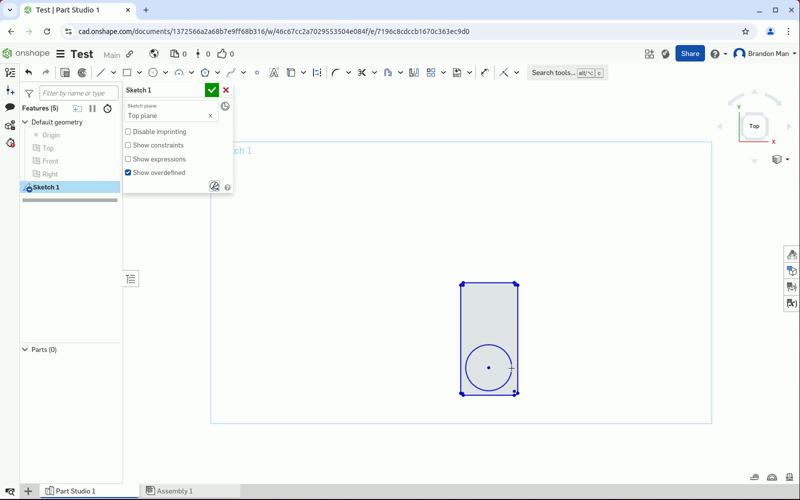
mouse_move(488, 309)
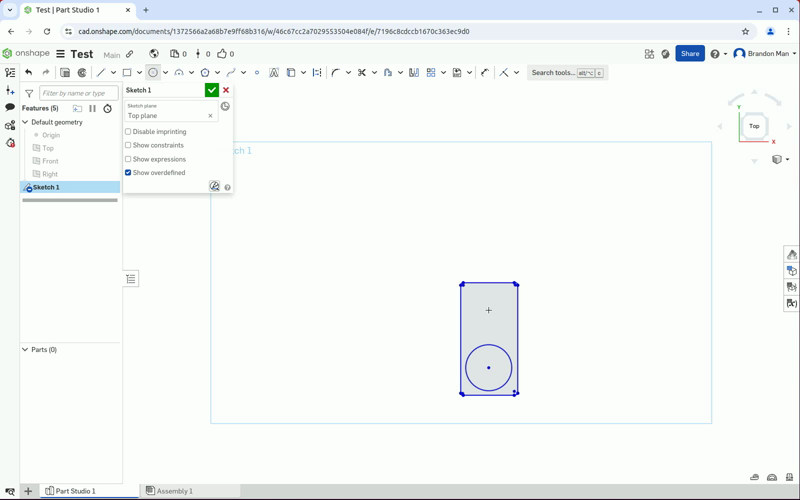
click(488, 309)
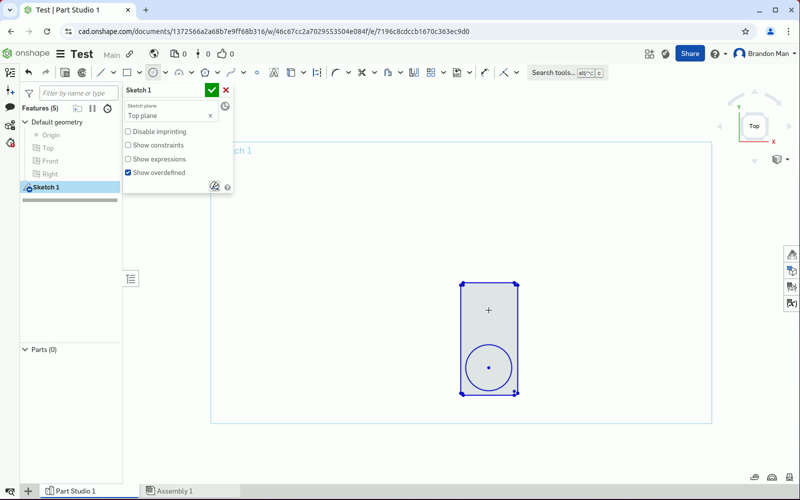
key_up(shift)
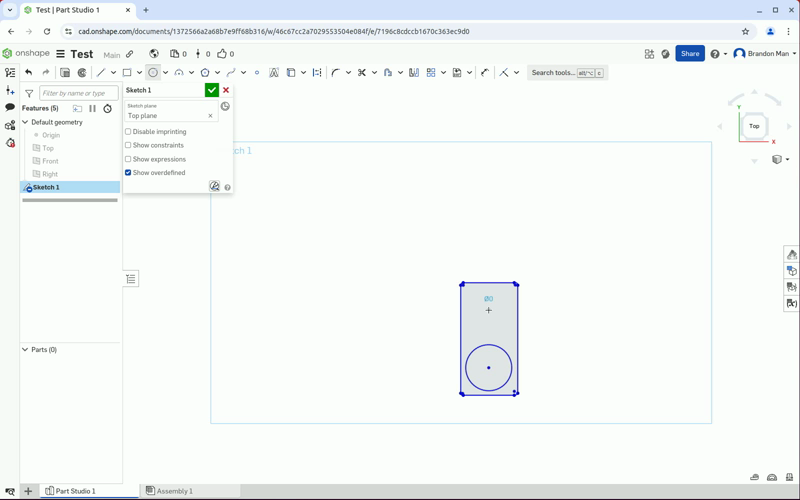
mouse_move(509, 309)
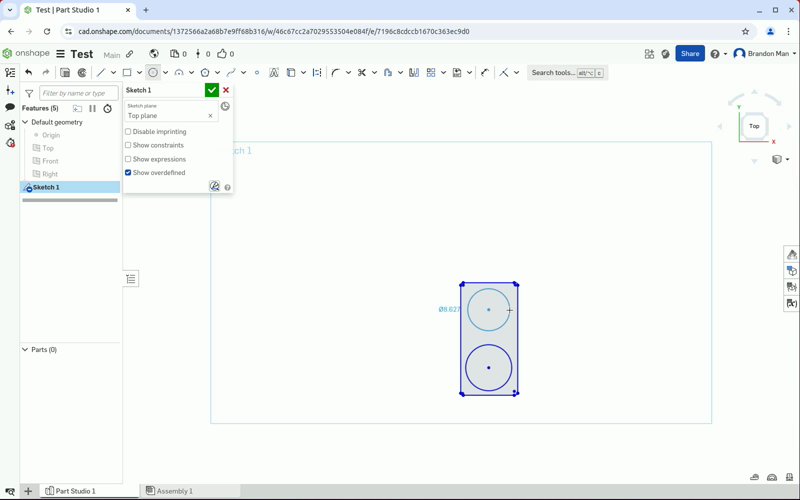
click(509, 309)
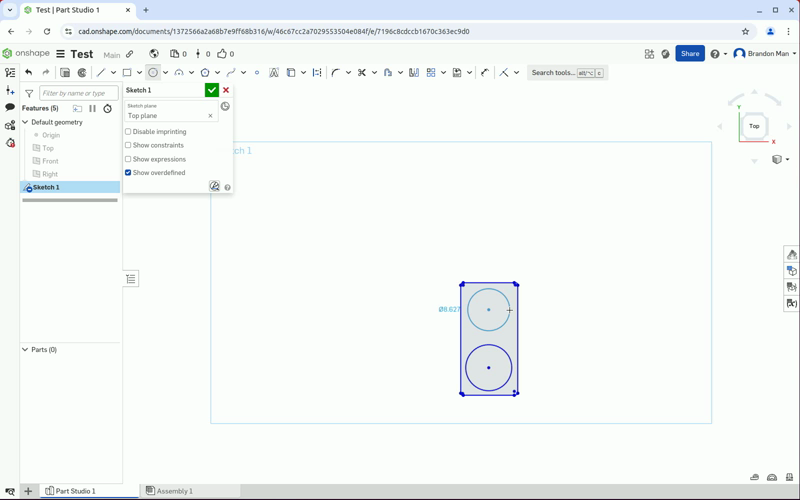
key(esc)
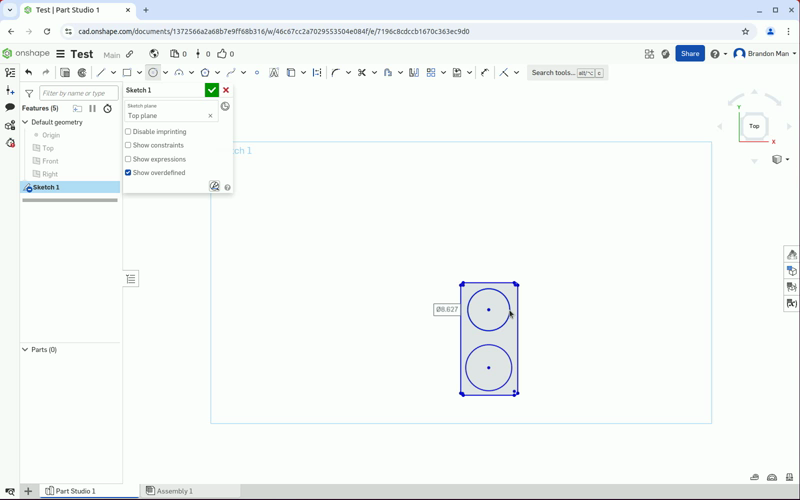
mouse_move(514, 311)
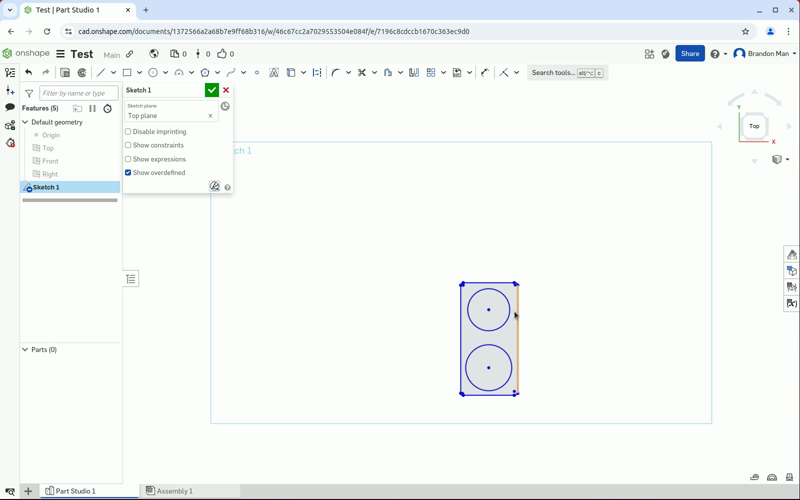
click(514, 311)
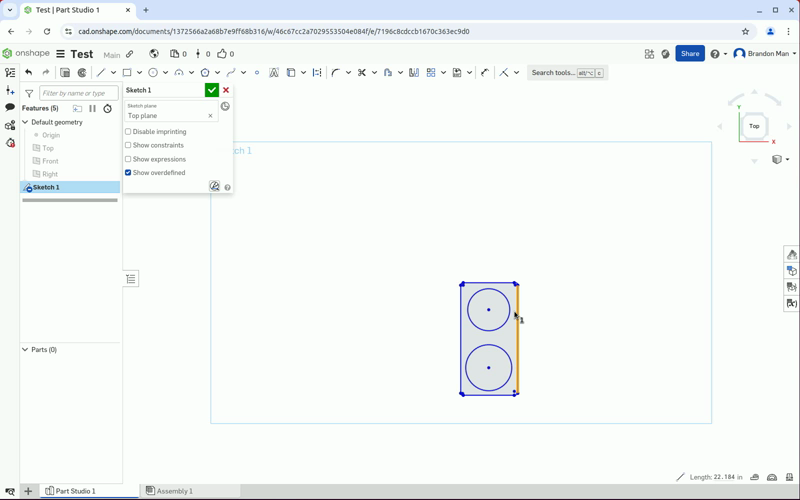
mouse_move(73, 352)
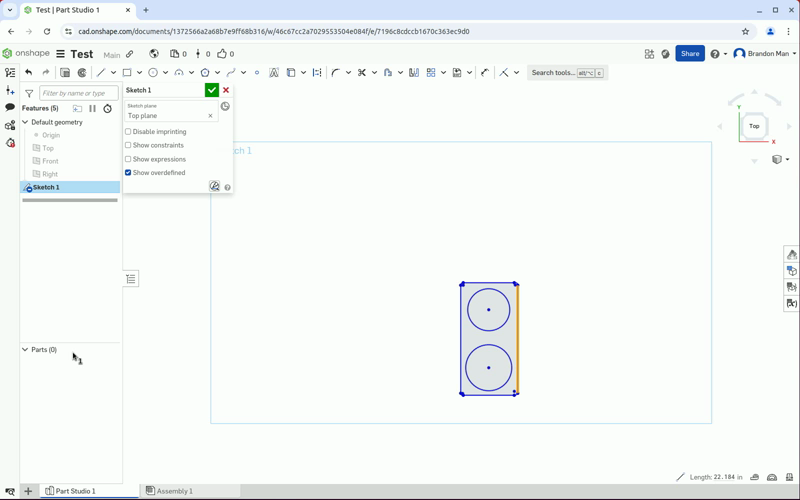
key(shift+y)
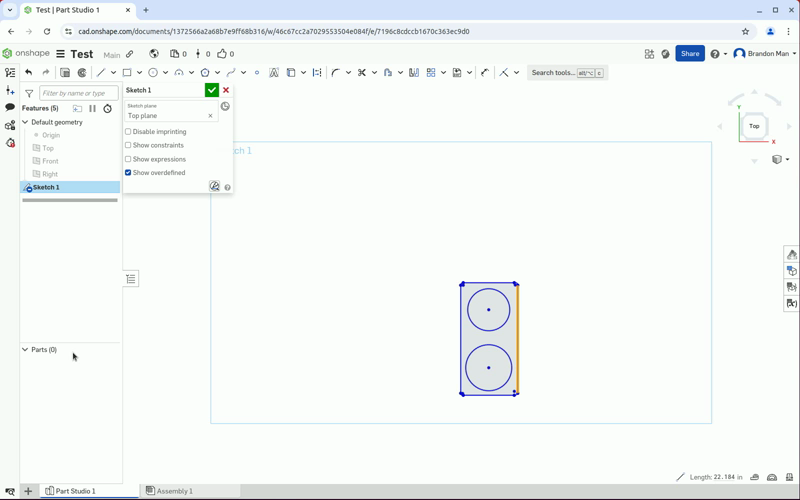
key(shift+e)
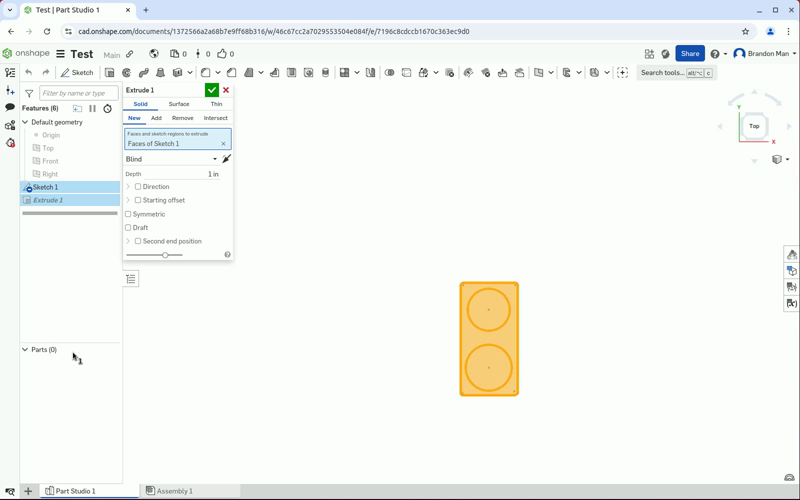
mouse_move(143, 106)
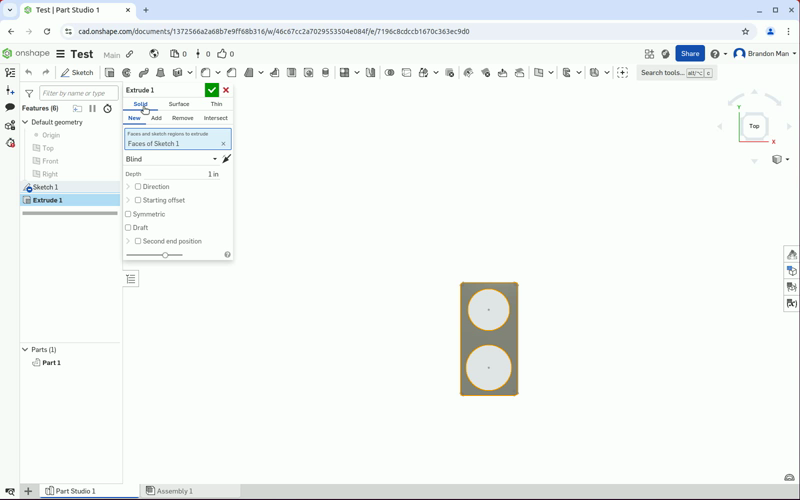
click(143, 106)
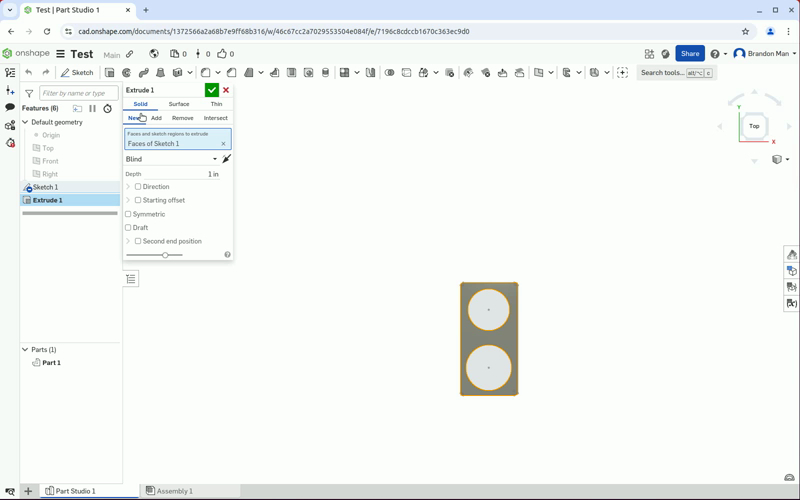
mouse_move(137, 120)
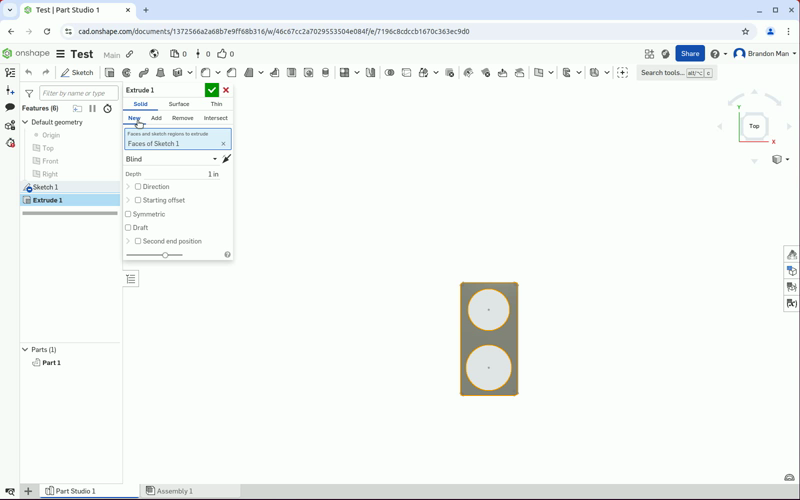
click(137, 120)
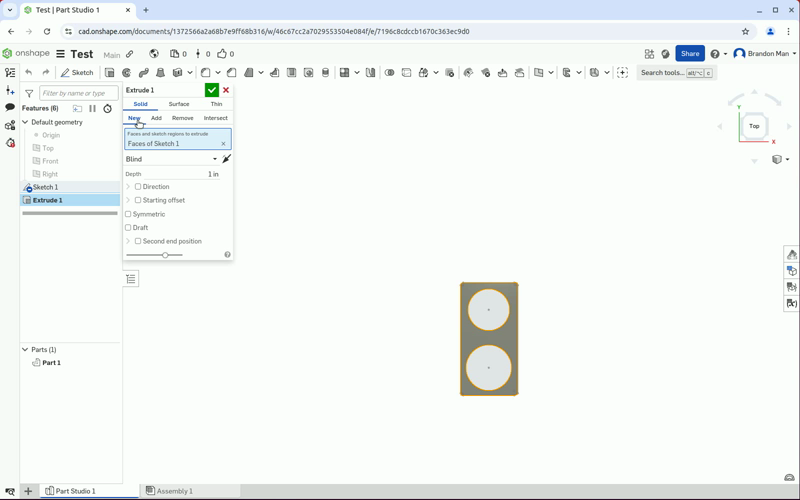
key(tab, 4)
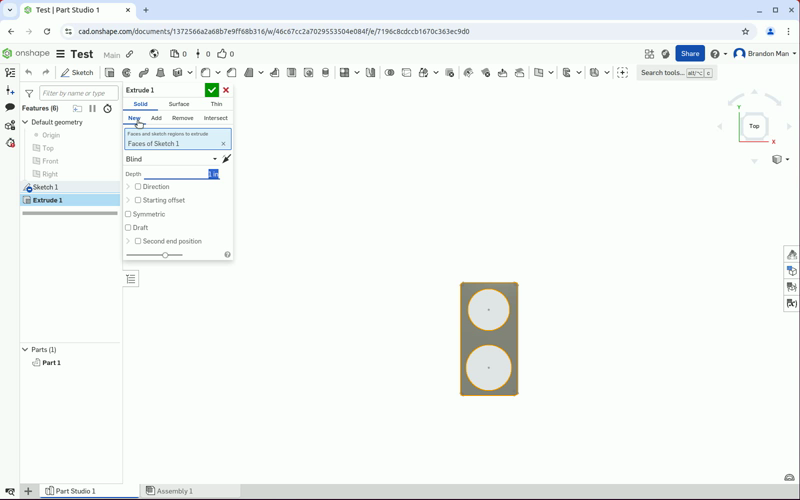
text(0.963)
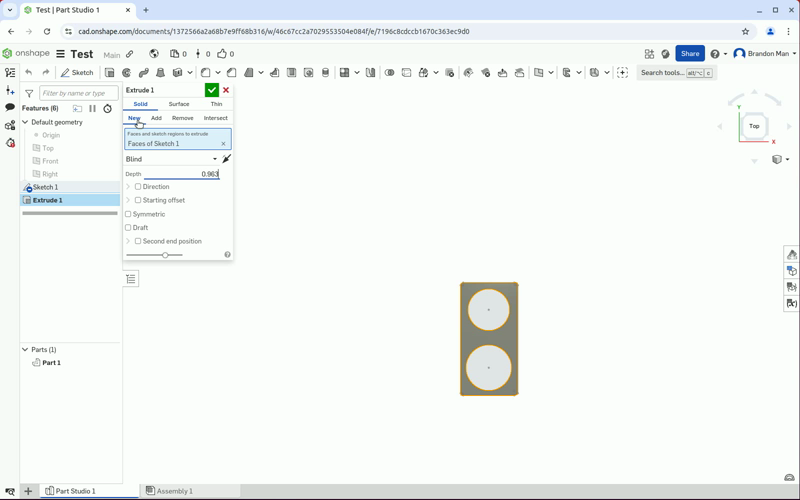
key(enter)
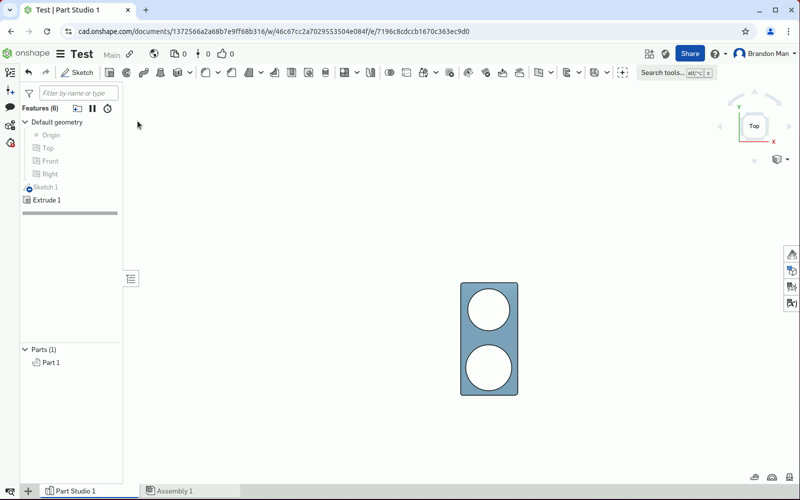
key(shift+h)
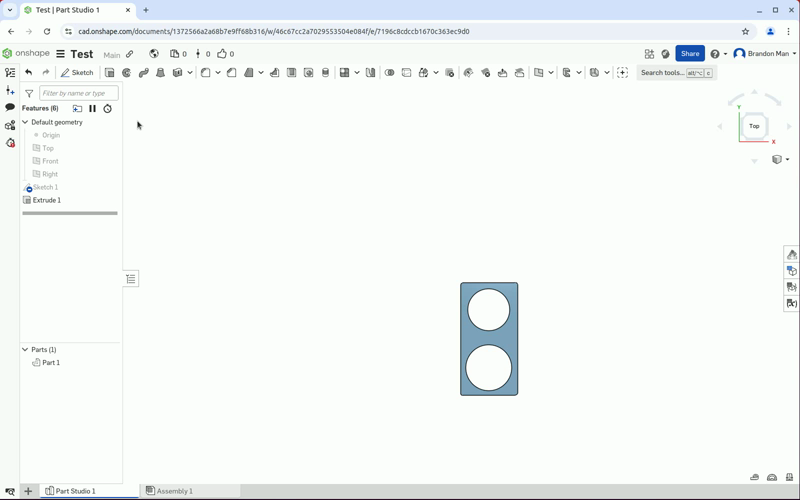
key(shift+h)
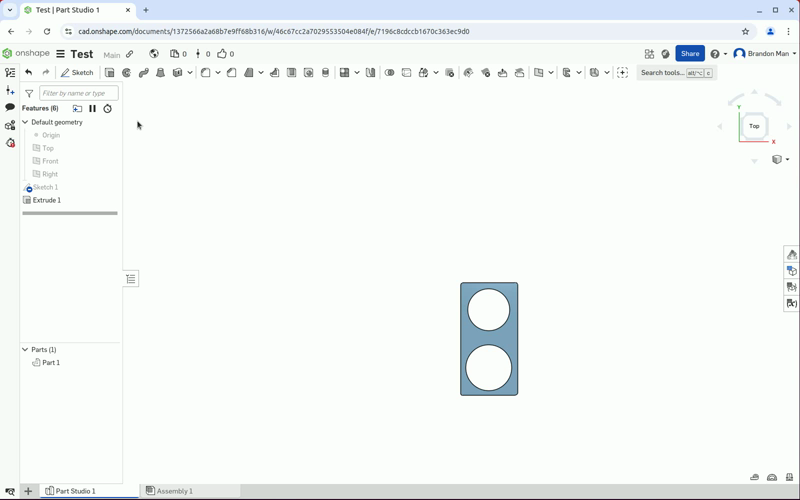
mouse_move(73, 189)
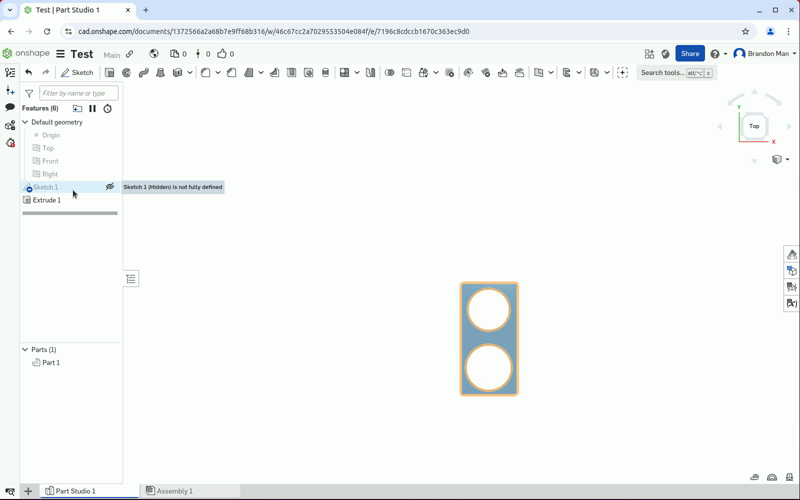
click(73, 189)
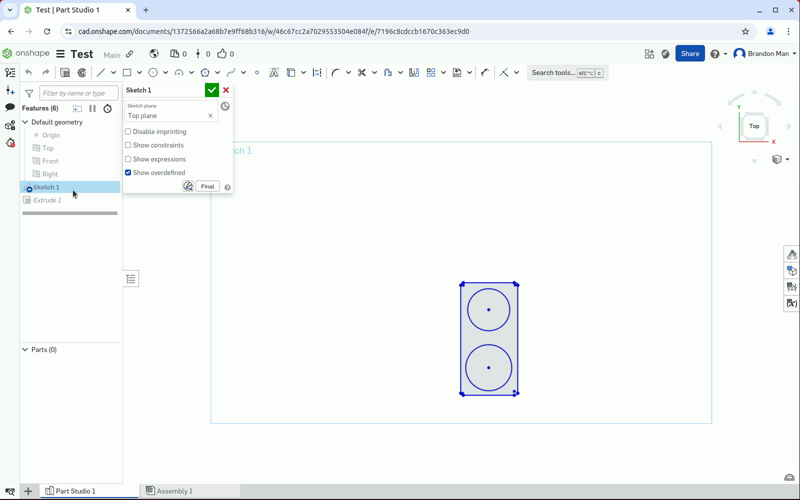
mouse_move(229, 92)
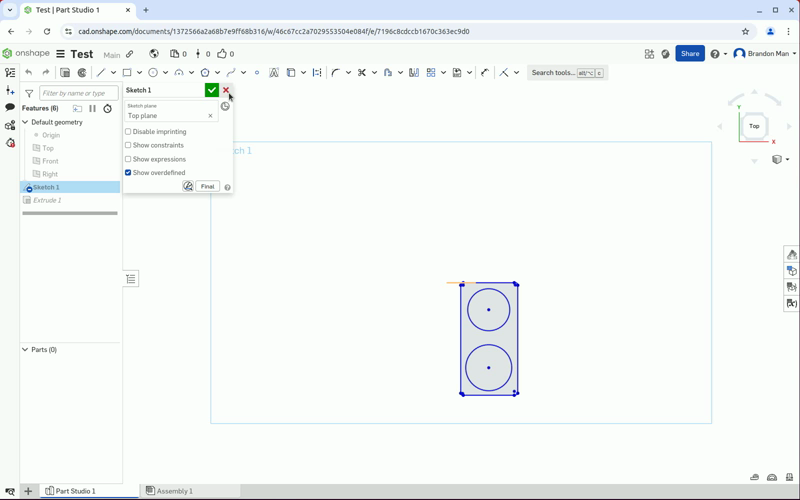
click(229, 92)
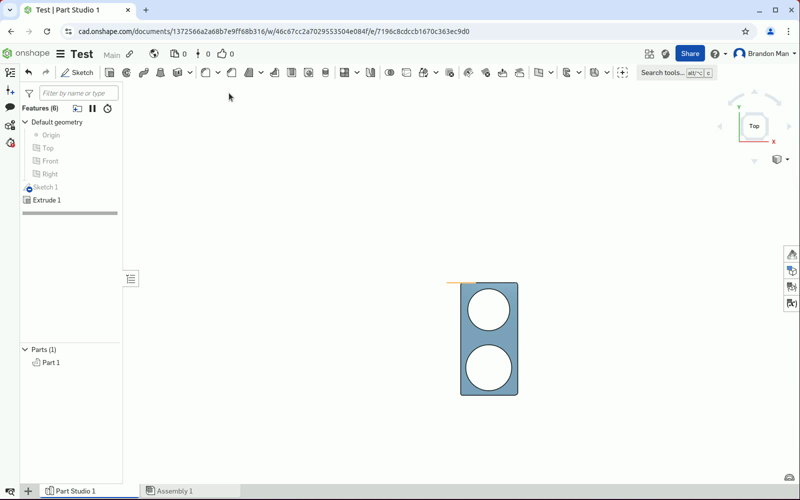
mouse_move(541, 75)
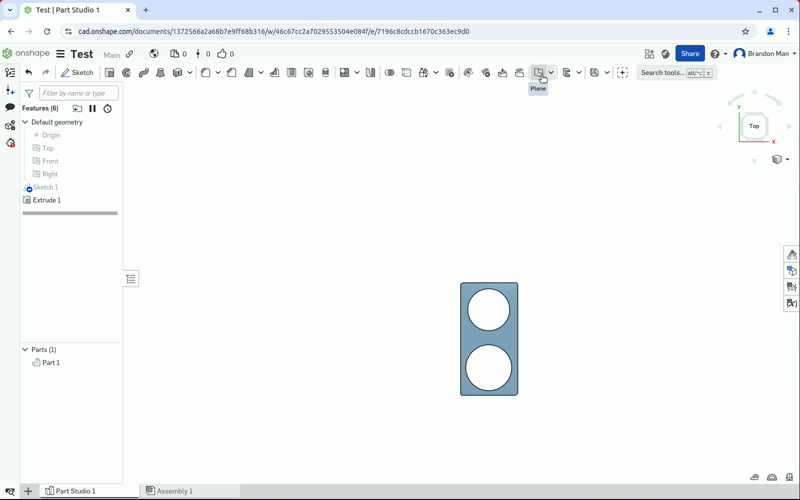
click(541, 75)
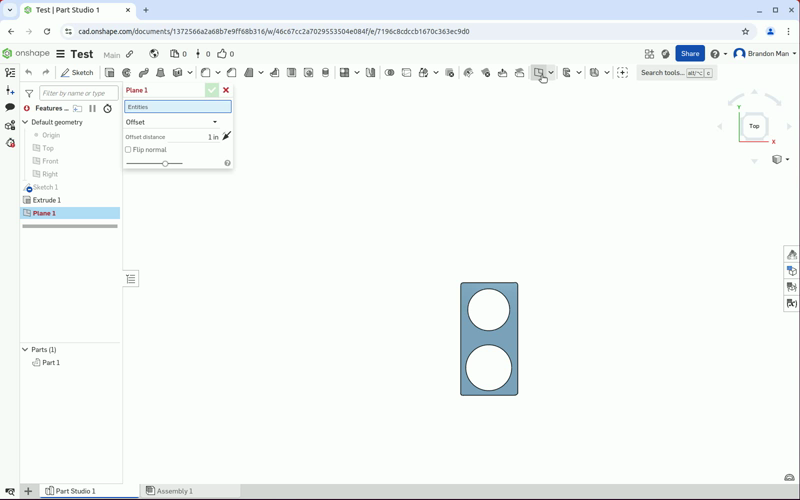
mouse_move(73, 150)
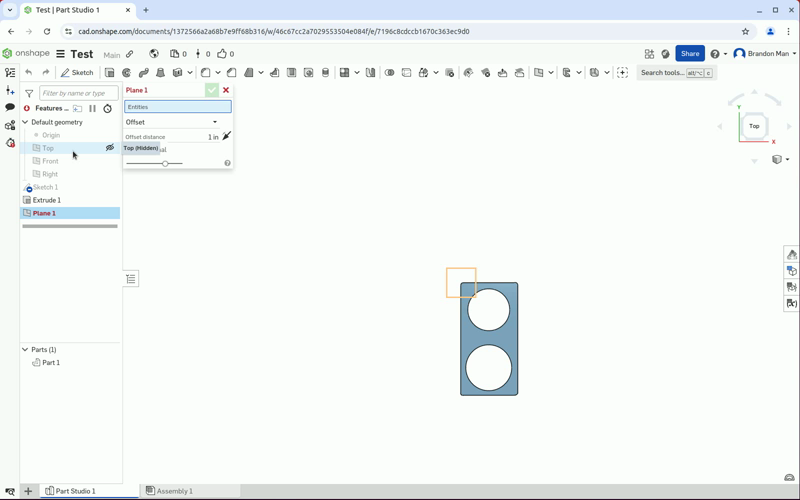
click(73, 150)
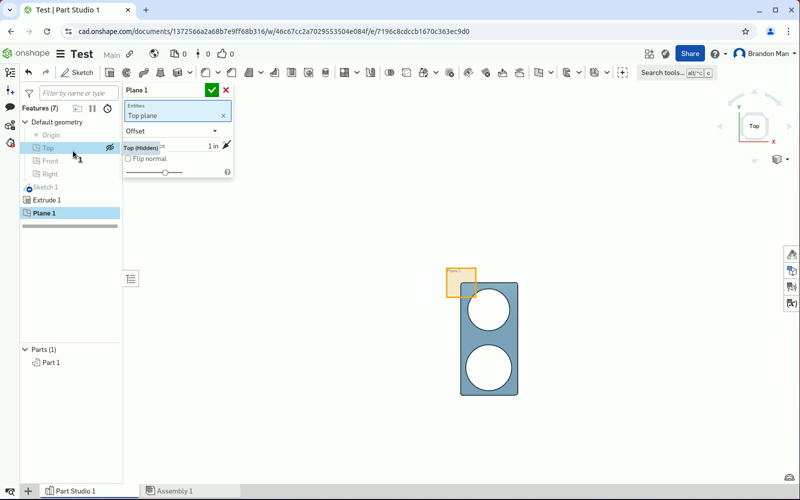
key(tab, 2)
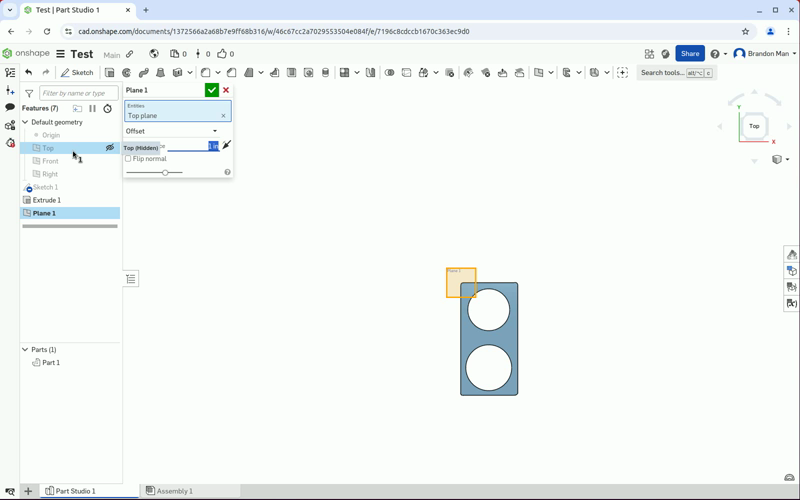
text(0.955)
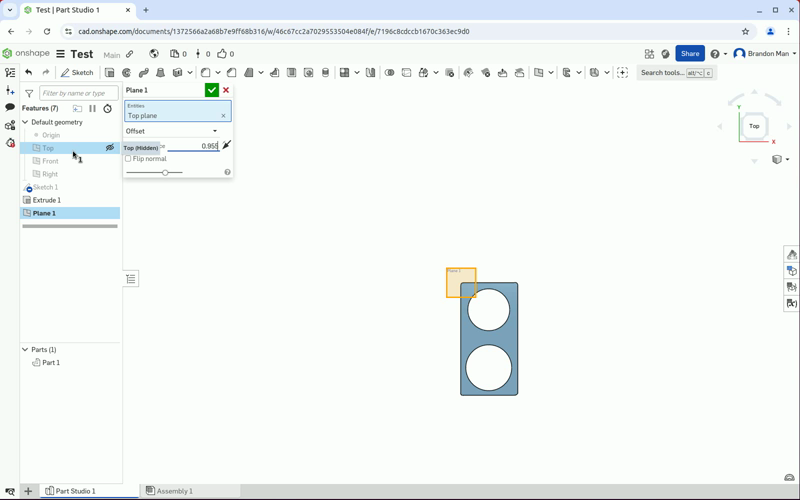
key(enter, 2)
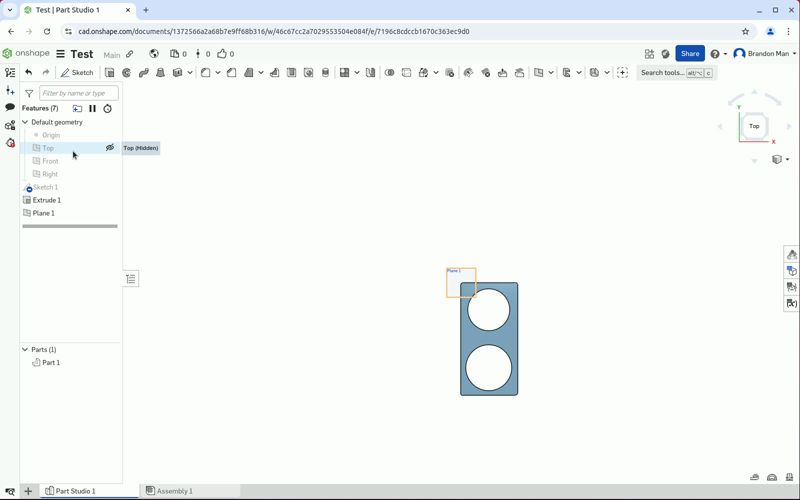
key(shift+s)
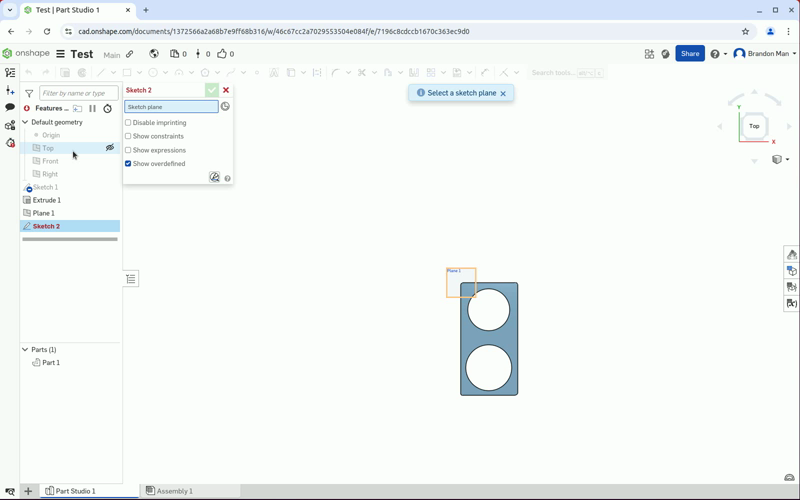
mouse_move(73, 215)
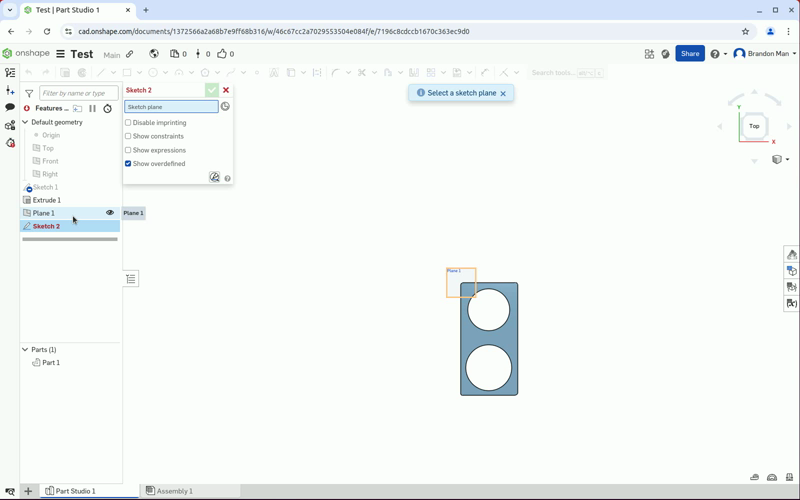
click(73, 215)
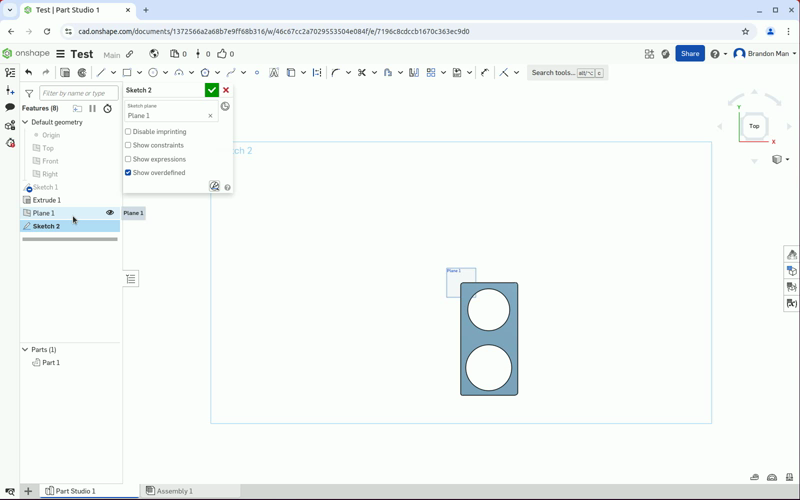
mouse_move(73, 352)
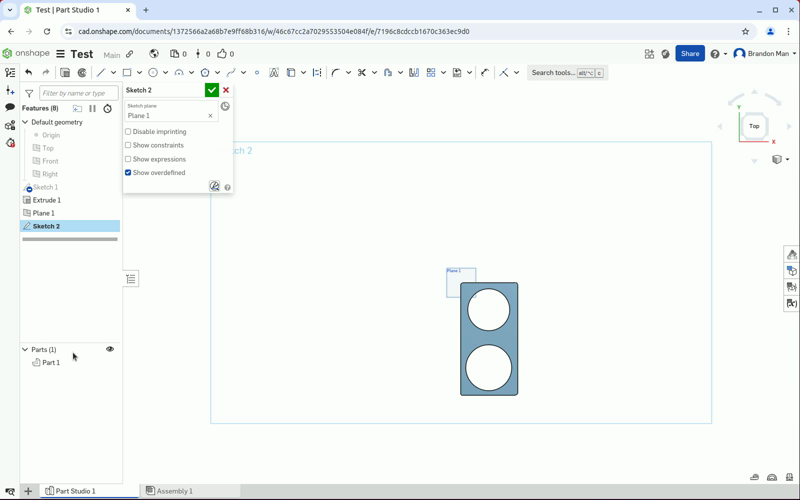
key(y)
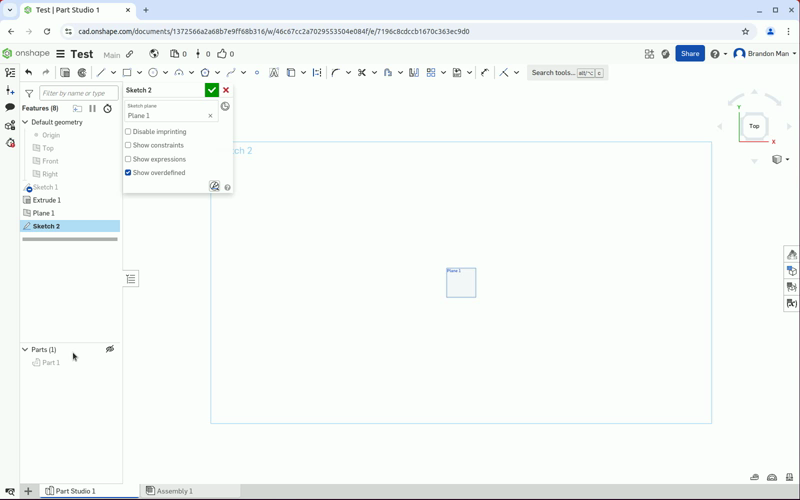
key(c)
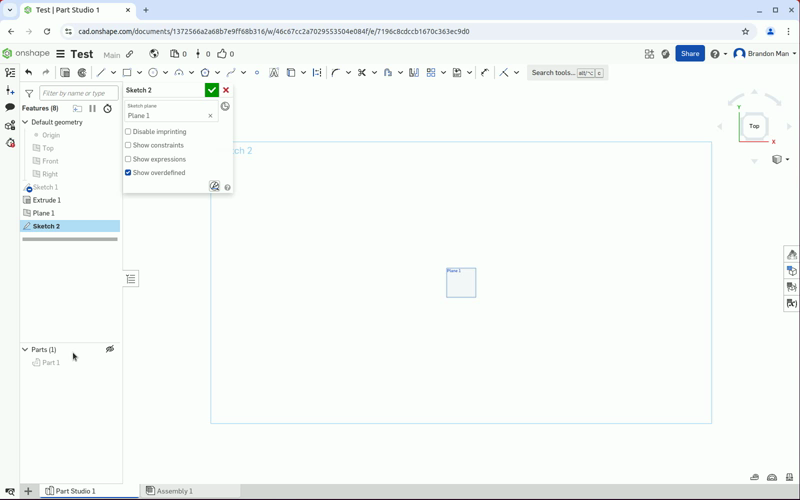
key_down(shift)
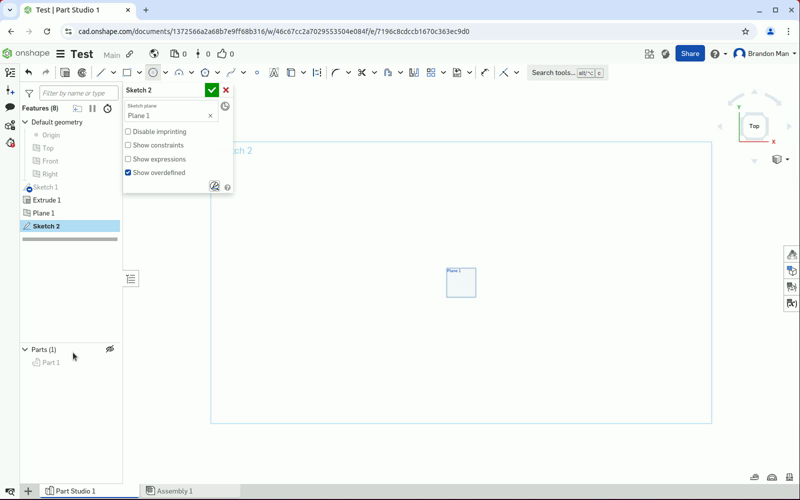
mouse_move(466, 390)
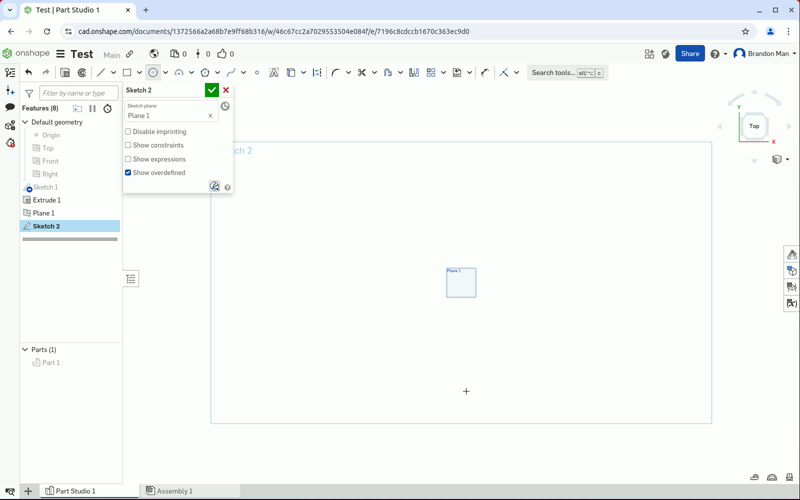
click(466, 390)
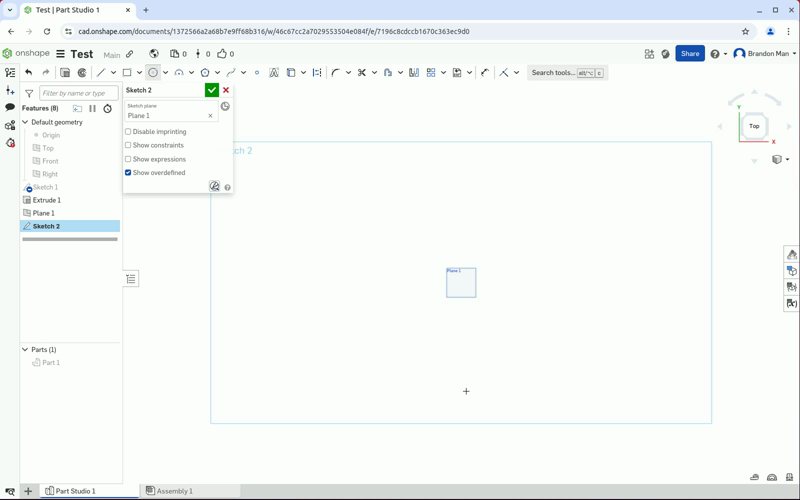
key_up(shift)
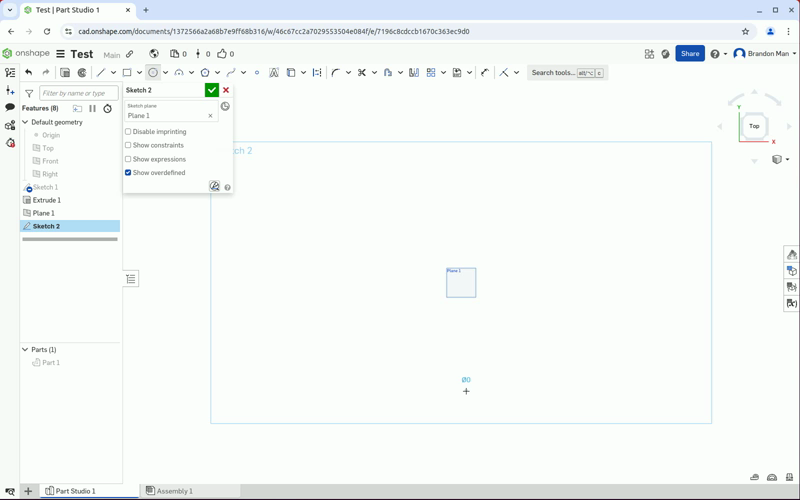
mouse_move(469, 390)
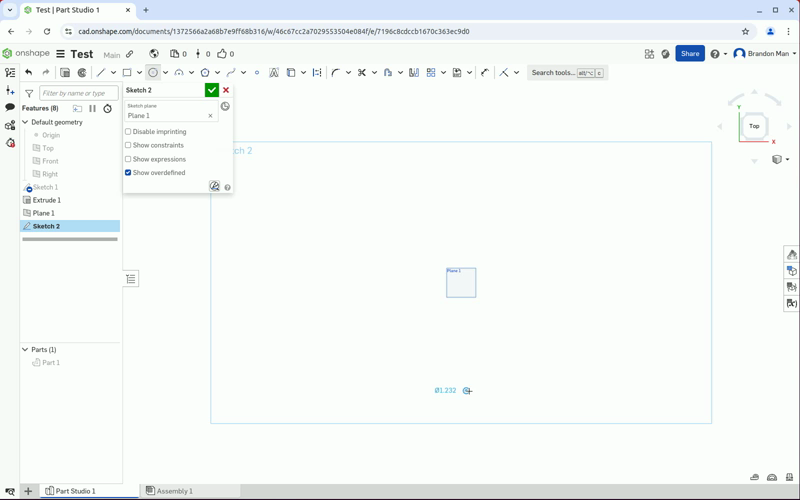
click(469, 390)
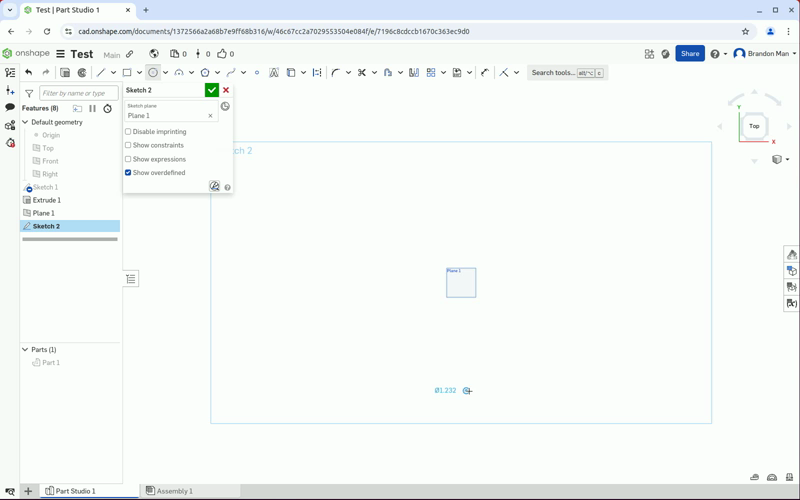
key(esc)
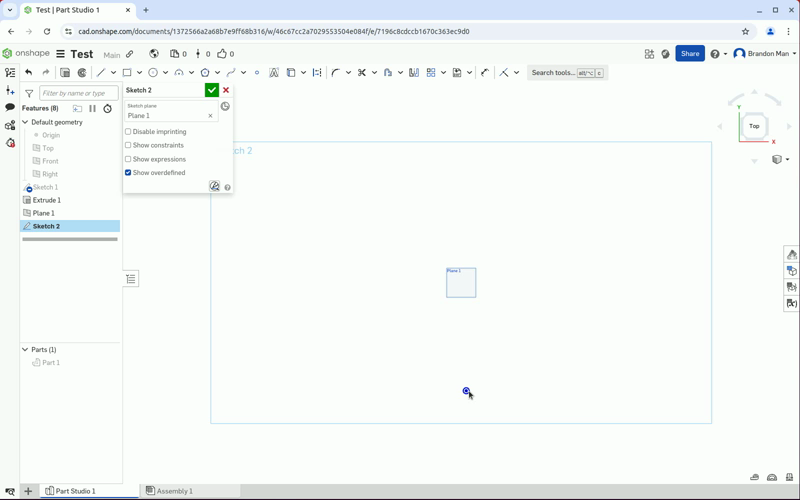
mouse_move(464, 391)
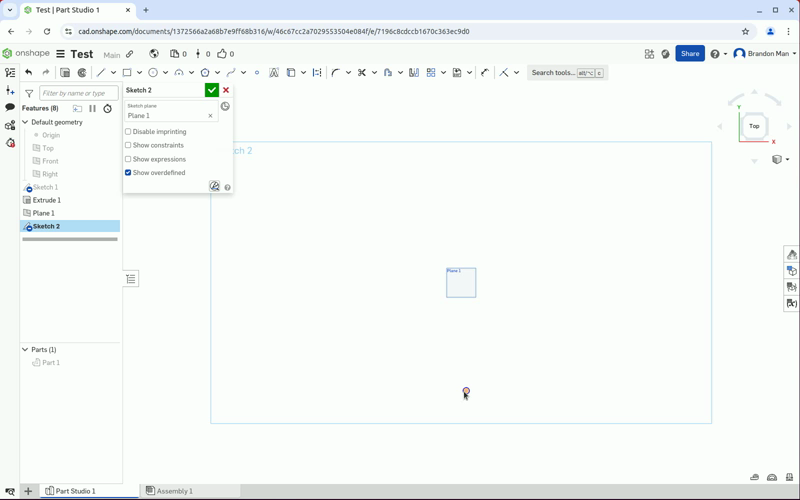
scroll(6)
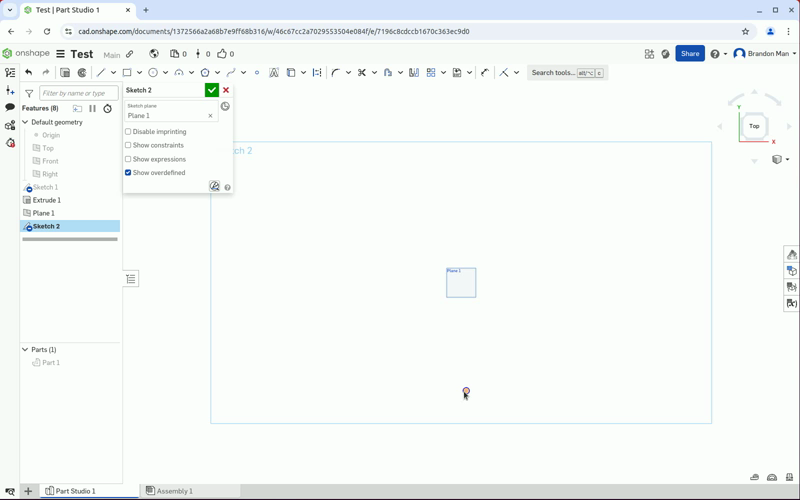
scroll(6)
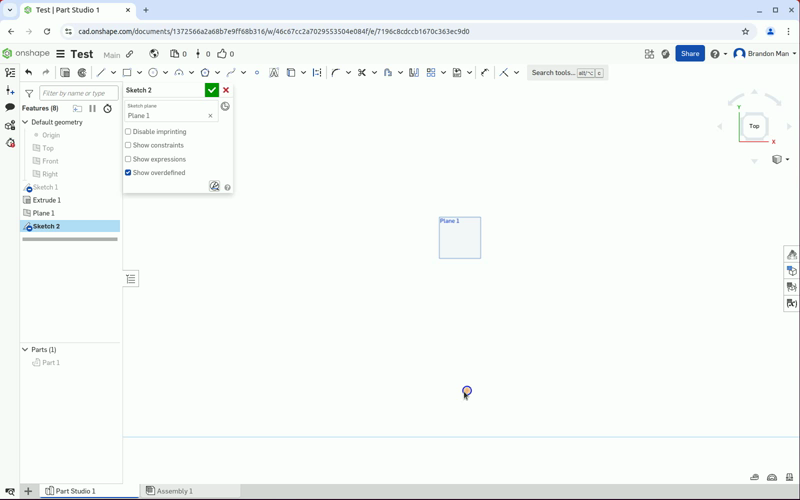
scroll(6)
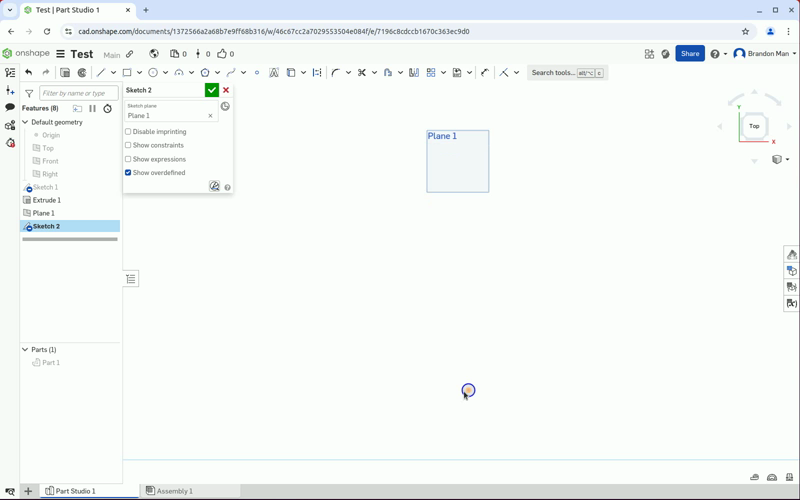
scroll(6)
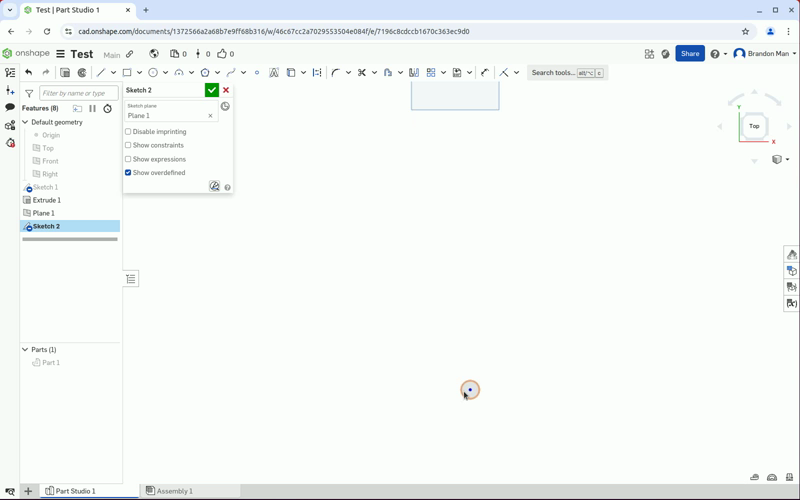
scroll(6)
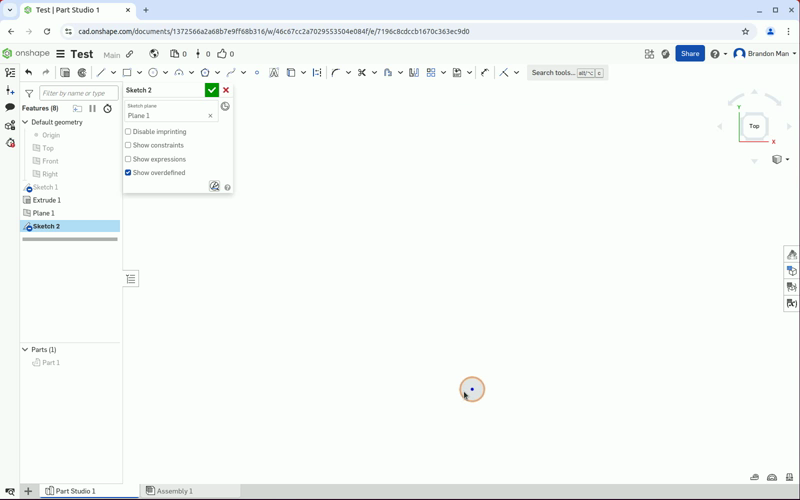
scroll(6)
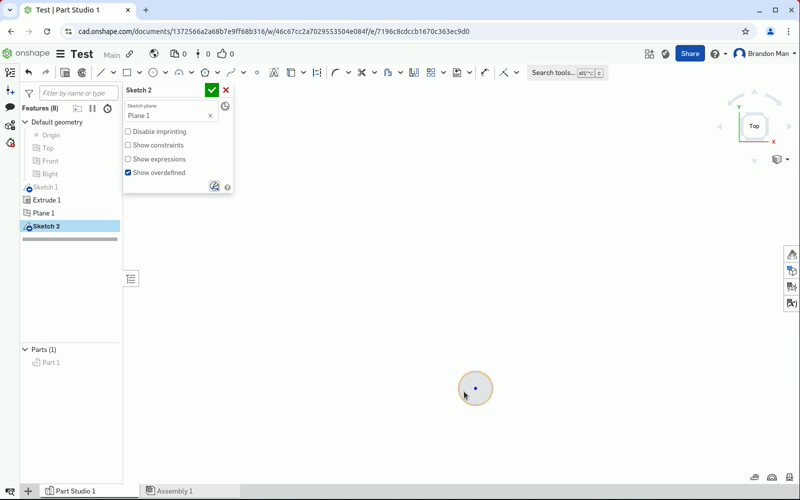
scroll(6)
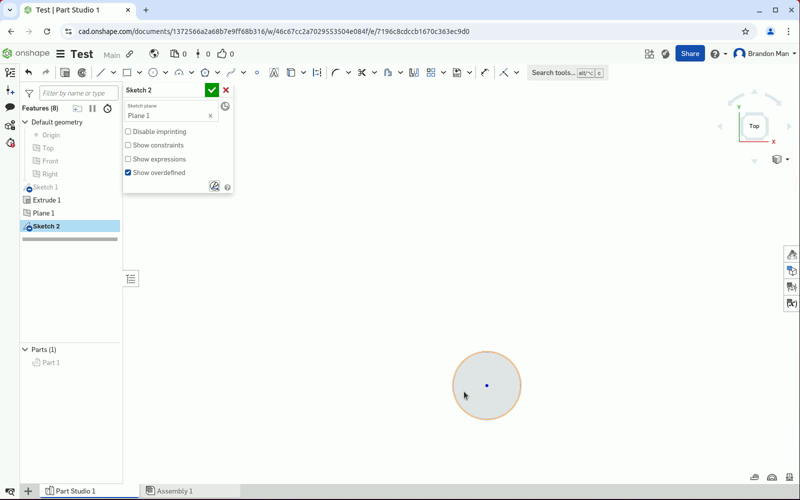
click(464, 391)
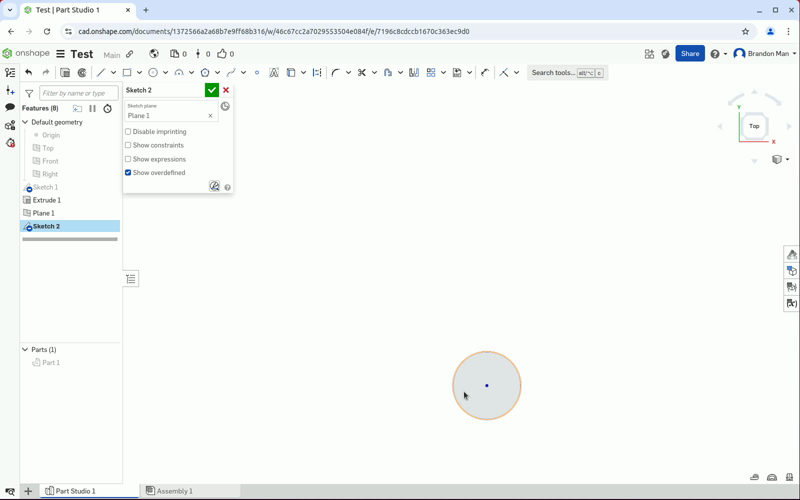
scroll(-6)
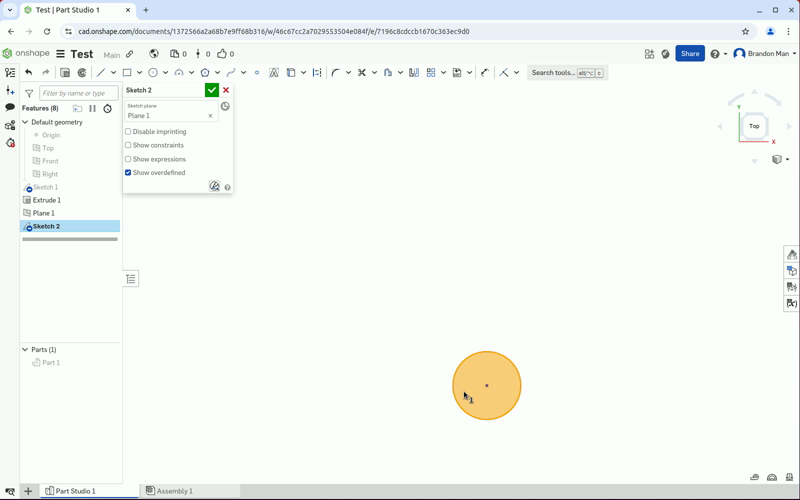
scroll(-6)
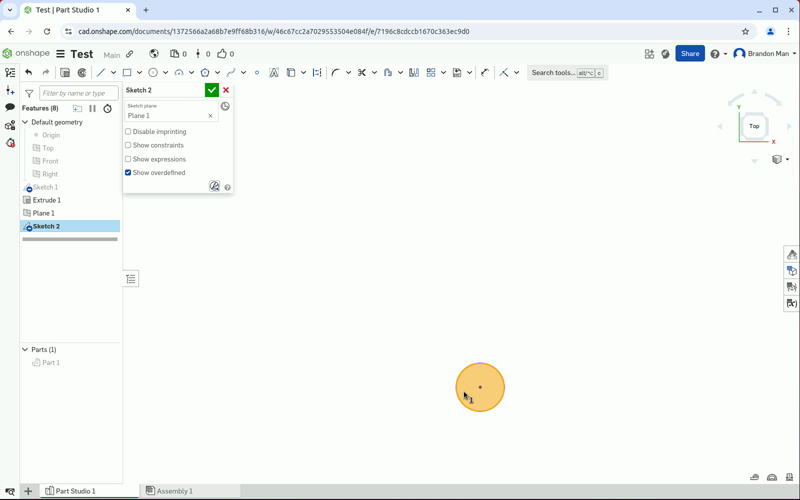
scroll(-6)
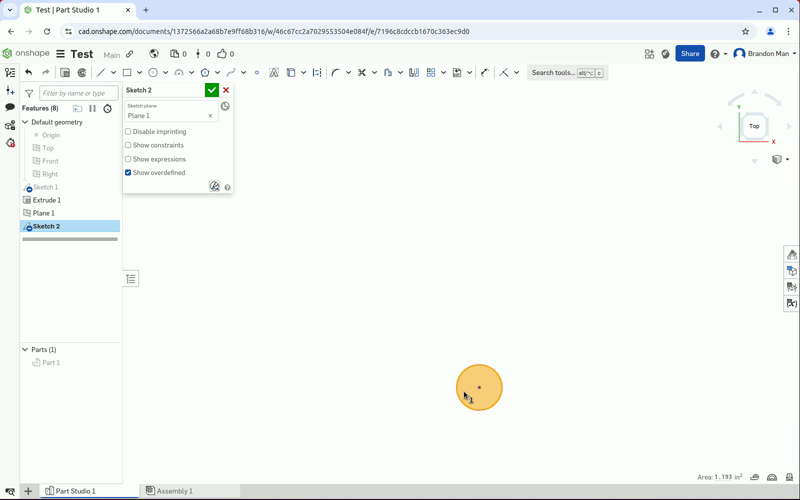
scroll(-6)
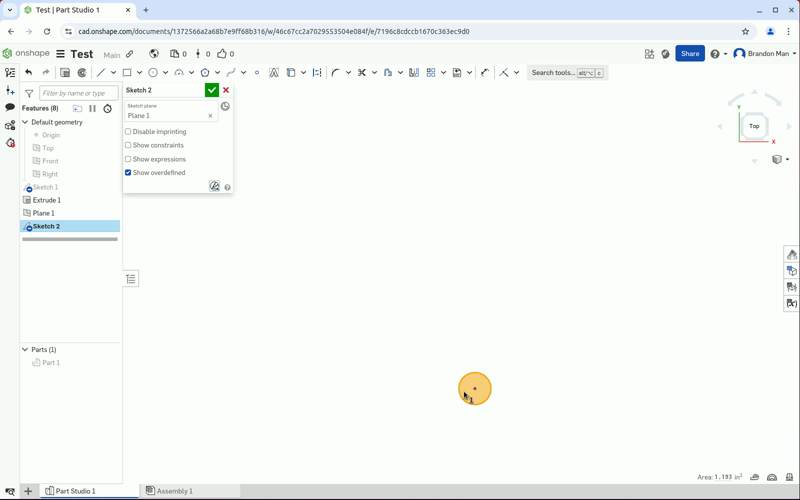
scroll(-6)
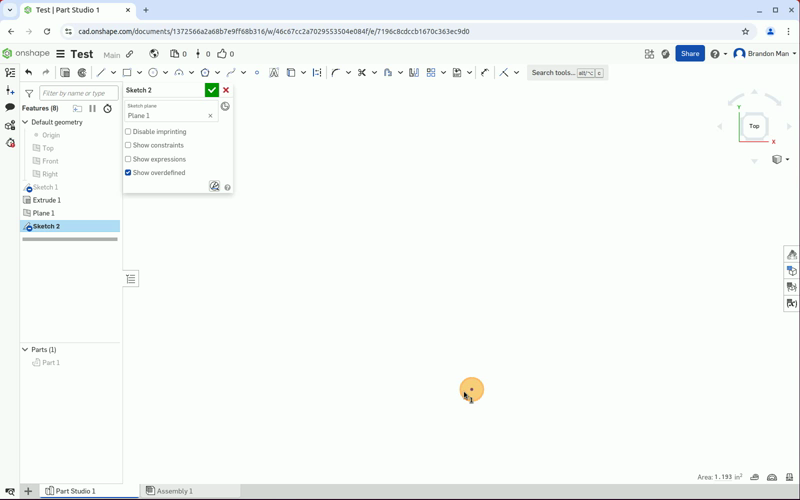
scroll(-6)
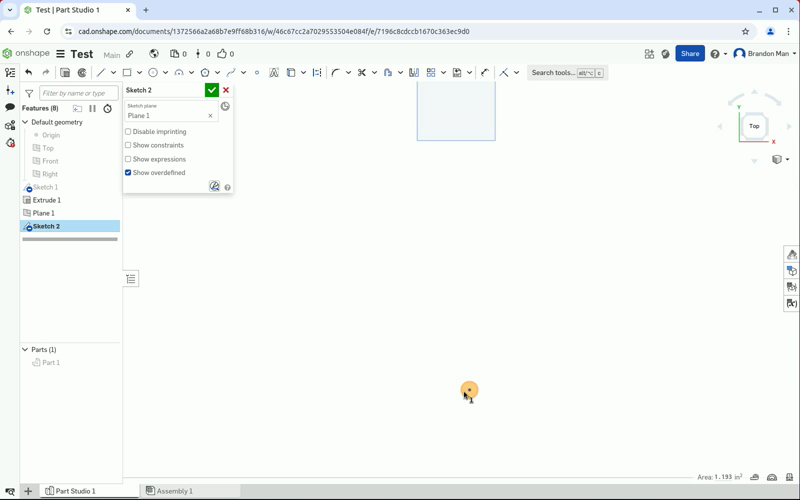
scroll(-6)
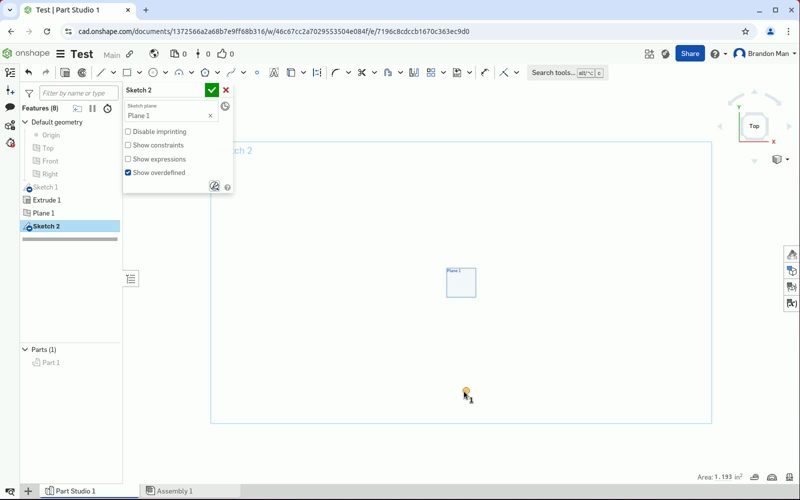
mouse_move(73, 352)
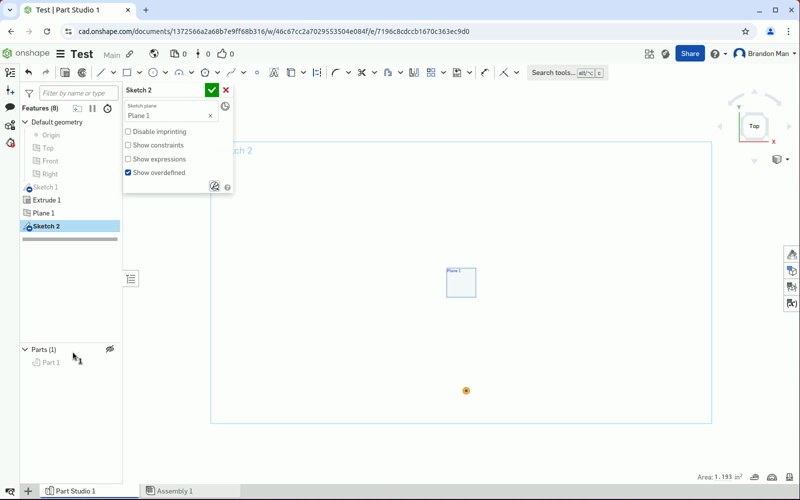
key(shift+y)
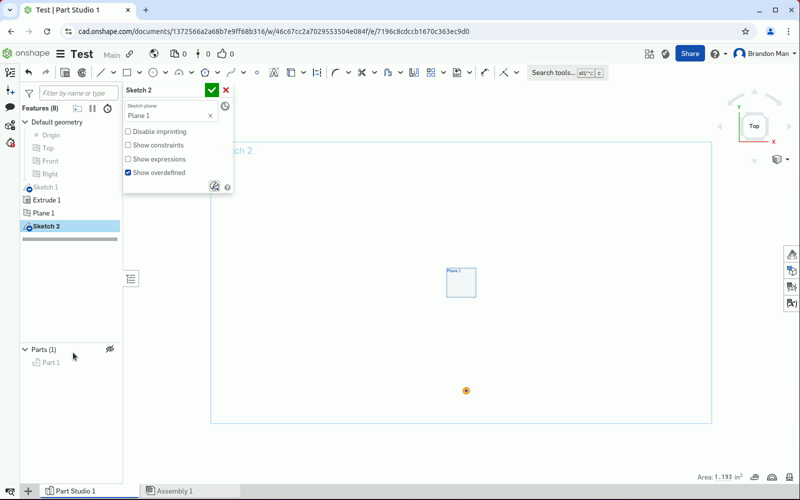
key(shift+e)
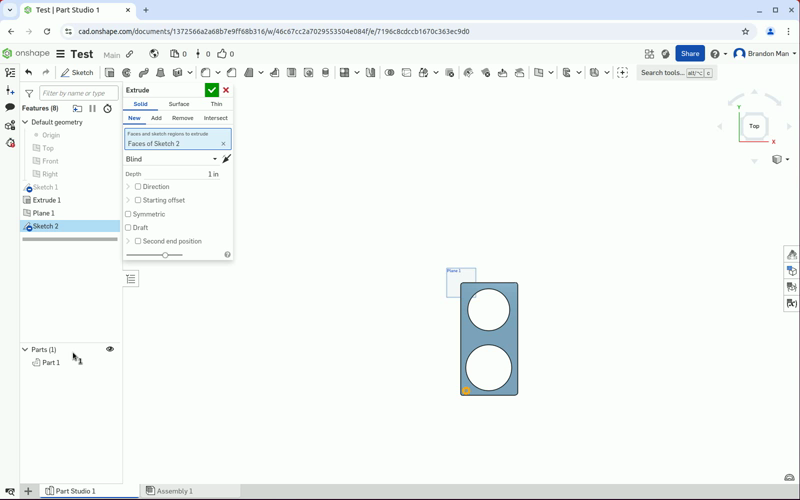
mouse_move(143, 106)
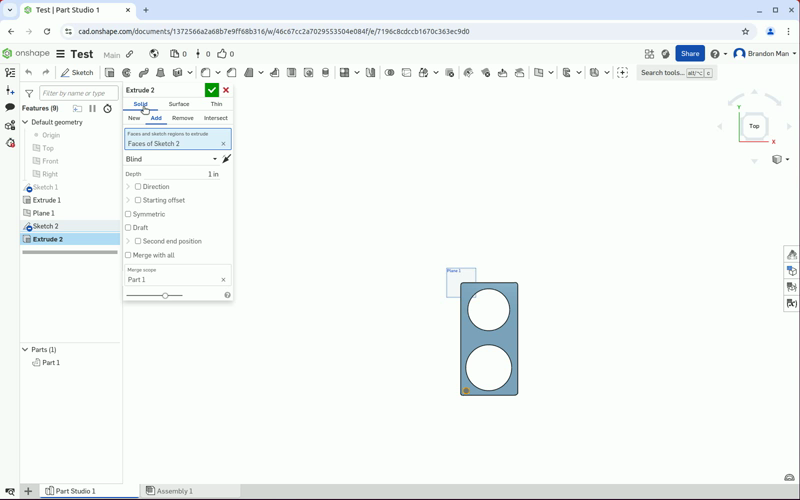
click(143, 106)
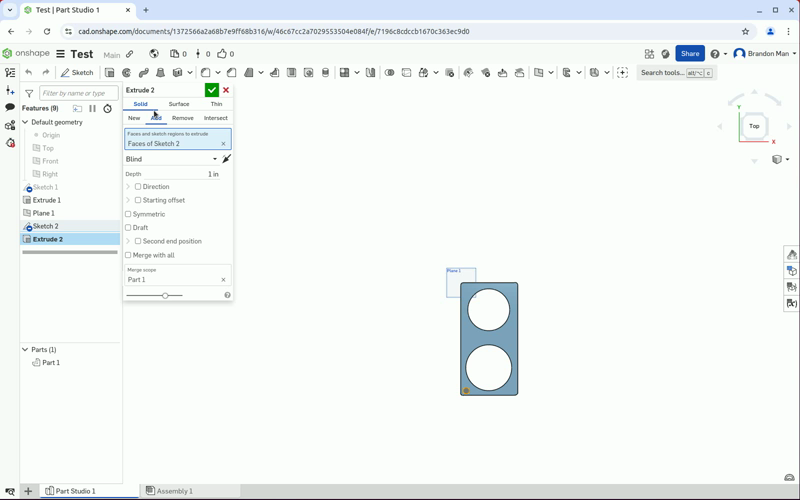
mouse_move(186, 120)
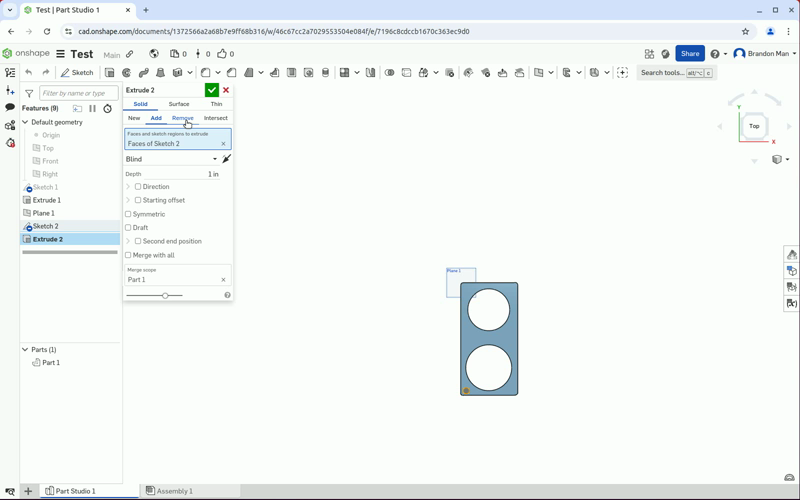
click(186, 120)
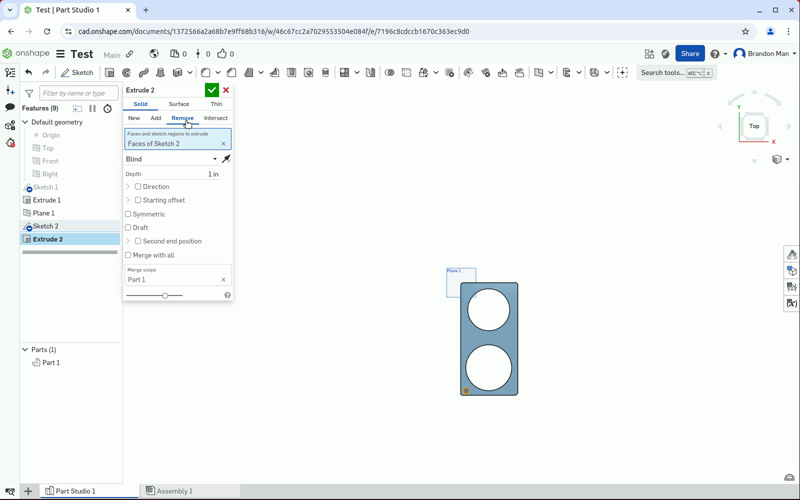
key(tab, 4)
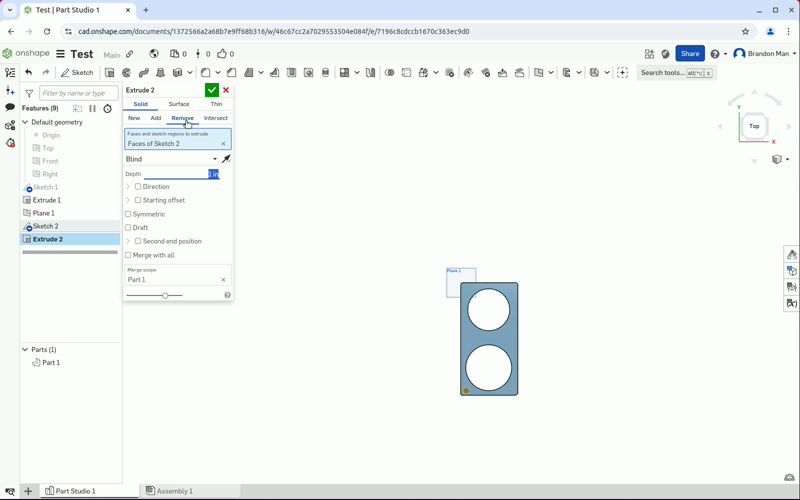
text(4.814)
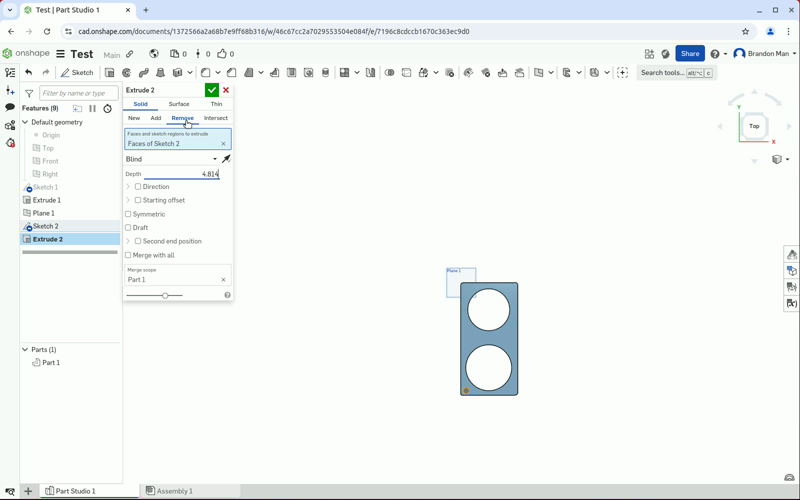
key(tab, 6)
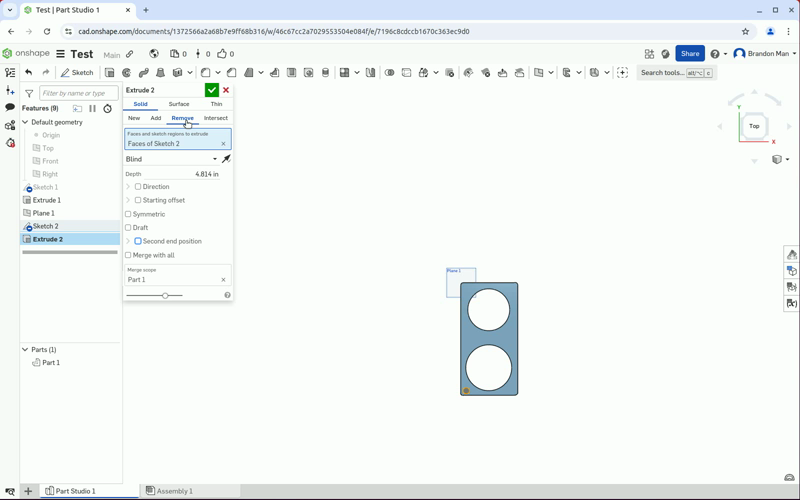
key(space)
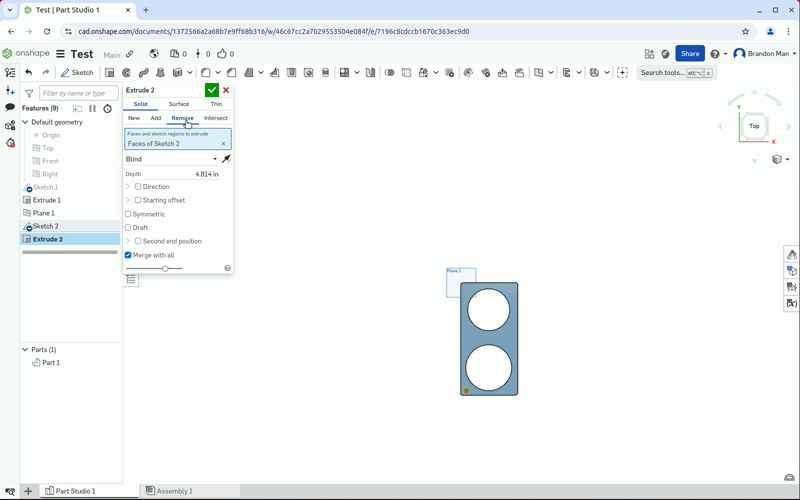
key(enter)
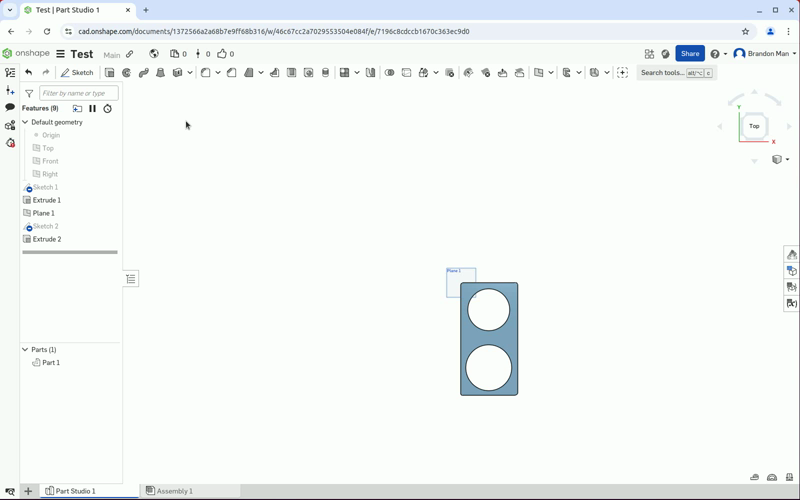
key(shift+h)
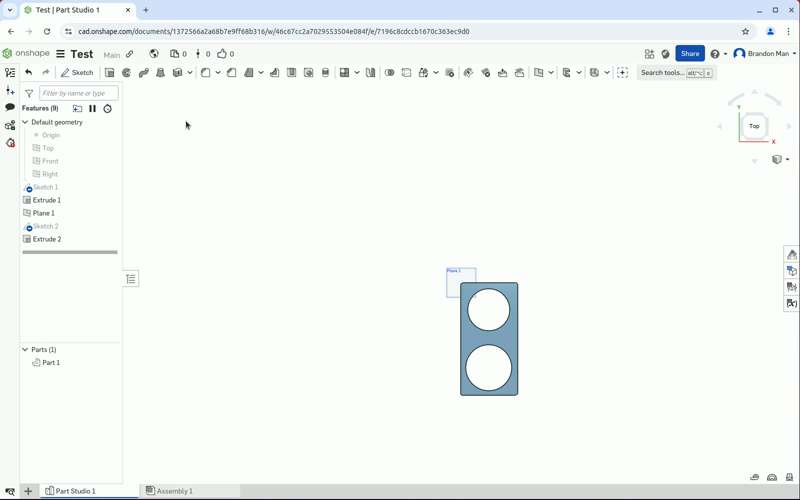
key(shift+h)
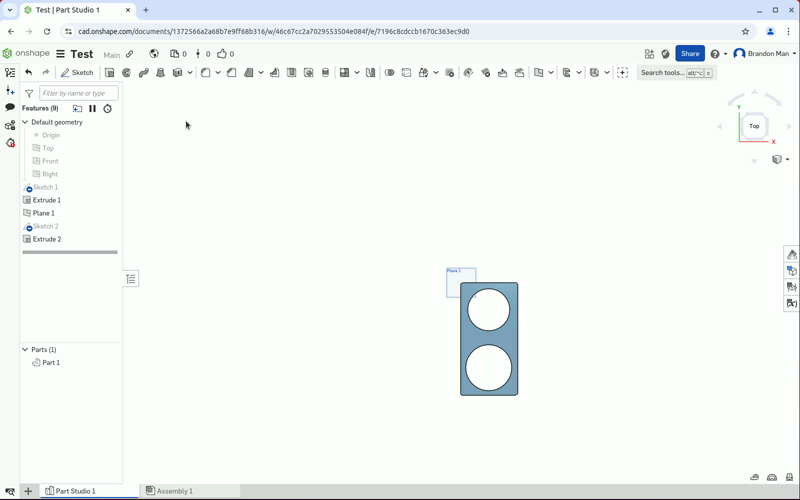
mouse_move(73, 189)
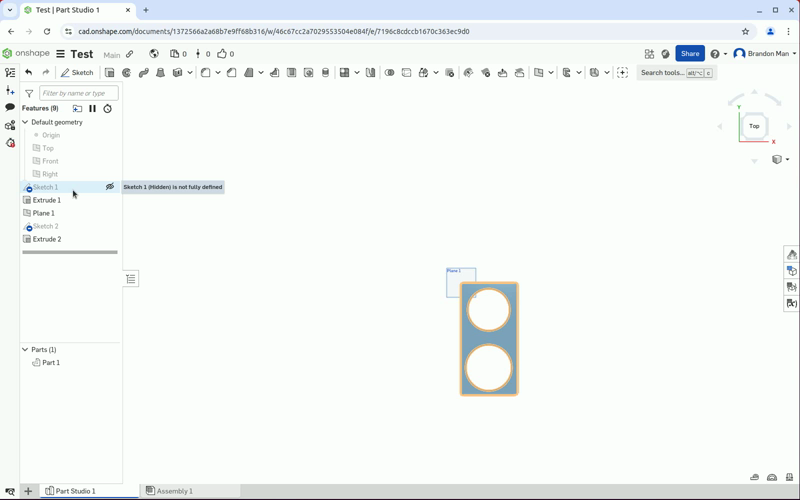
click(73, 189)
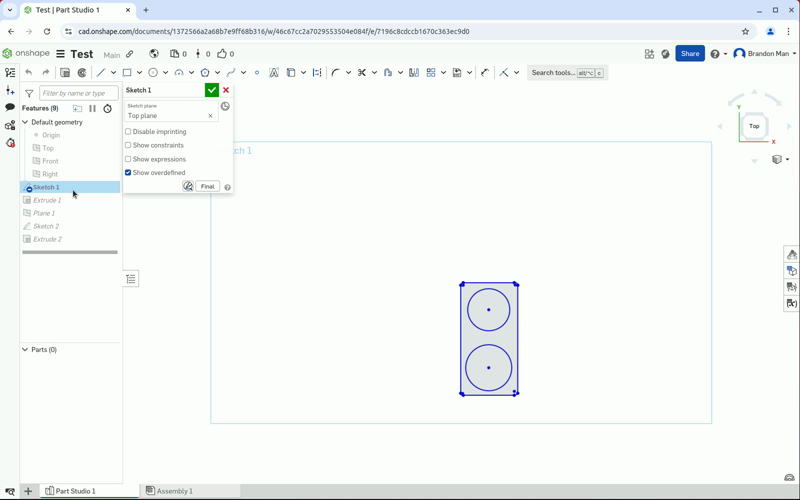
mouse_move(229, 92)
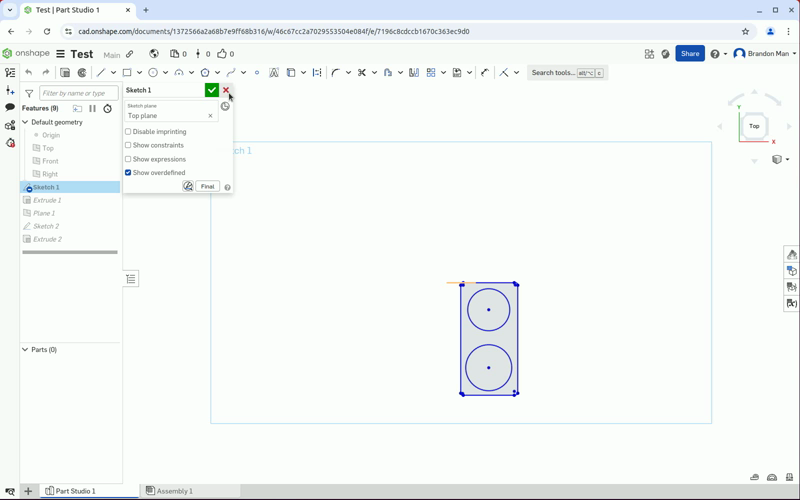
click(229, 92)
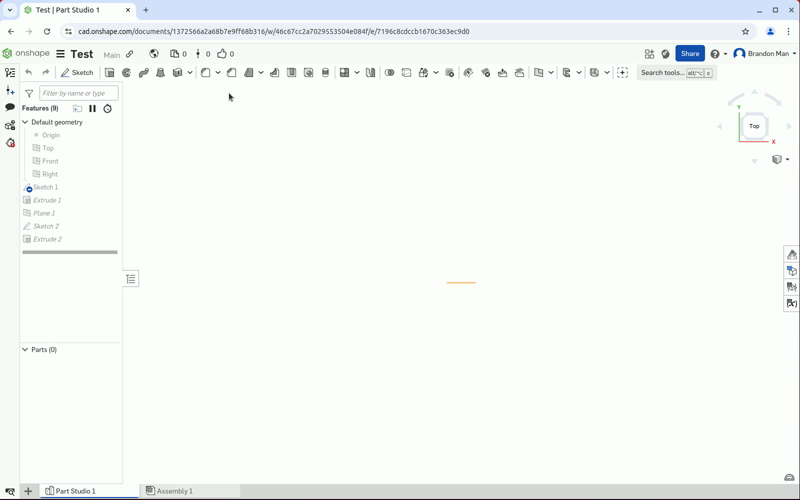
key(shift+s)
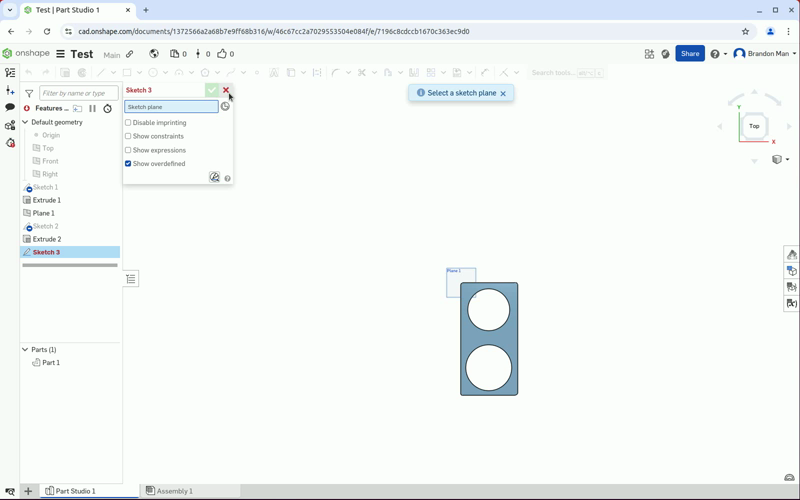
mouse_move(73, 215)
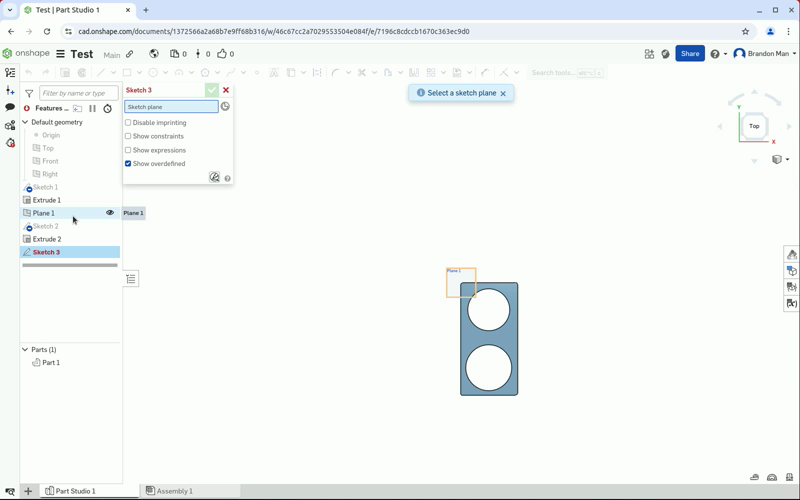
click(73, 215)
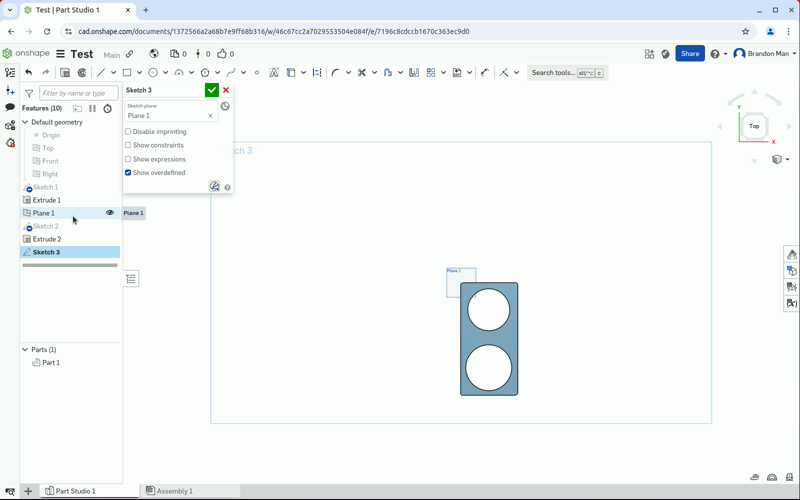
mouse_move(73, 352)
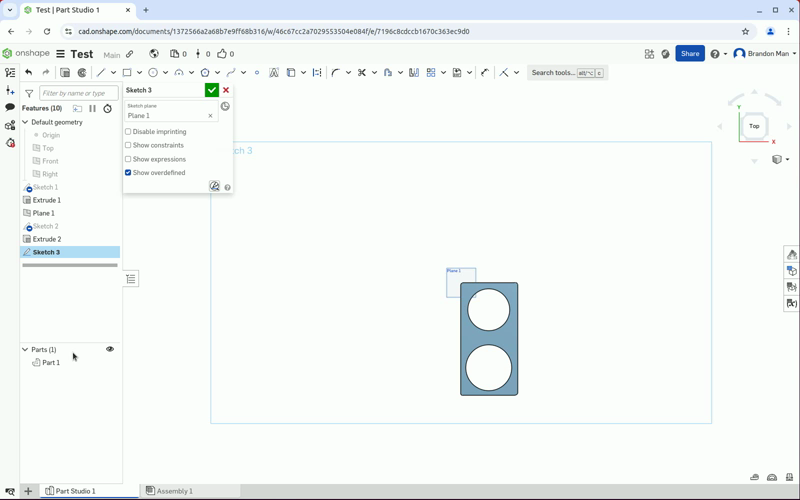
key(y)
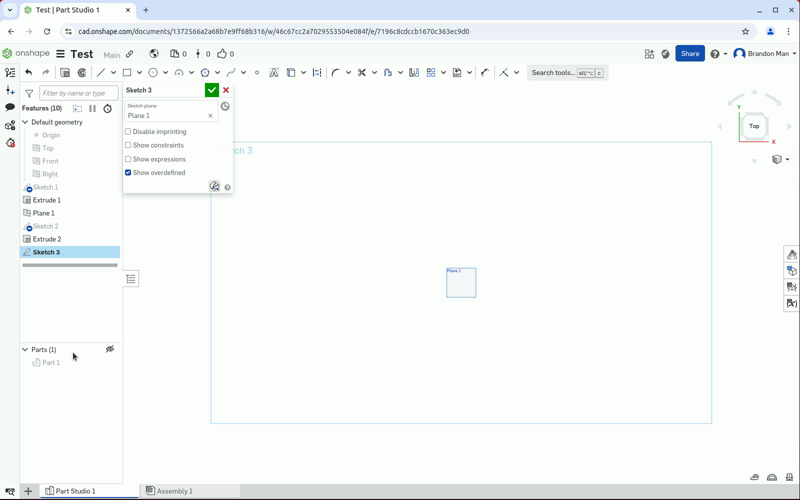
key(c)
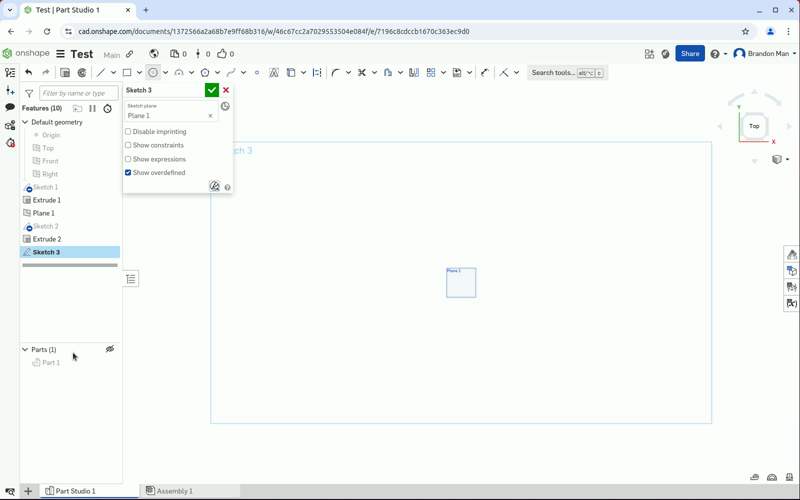
key_down(shift)
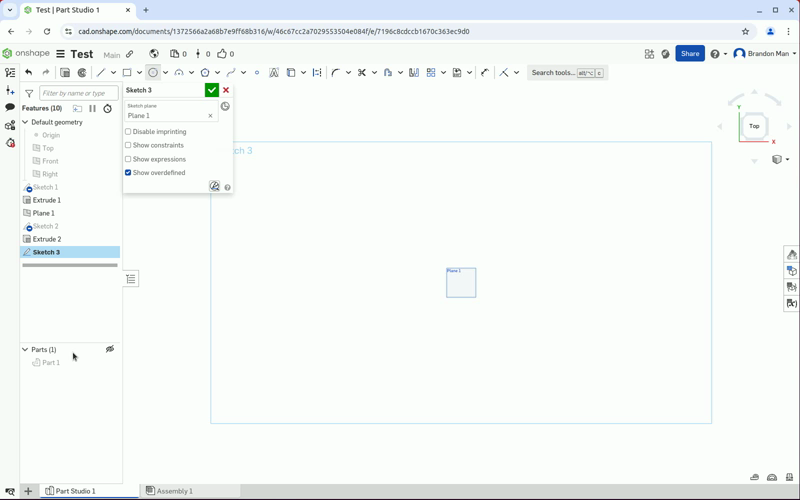
mouse_move(513, 343)
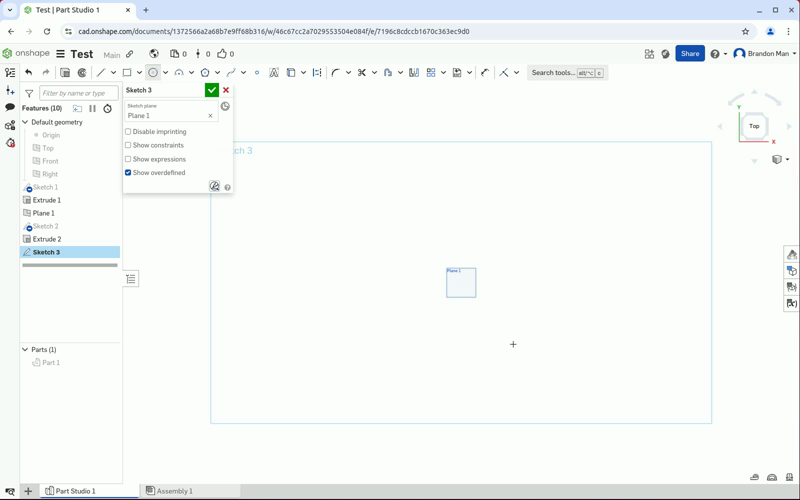
click(513, 343)
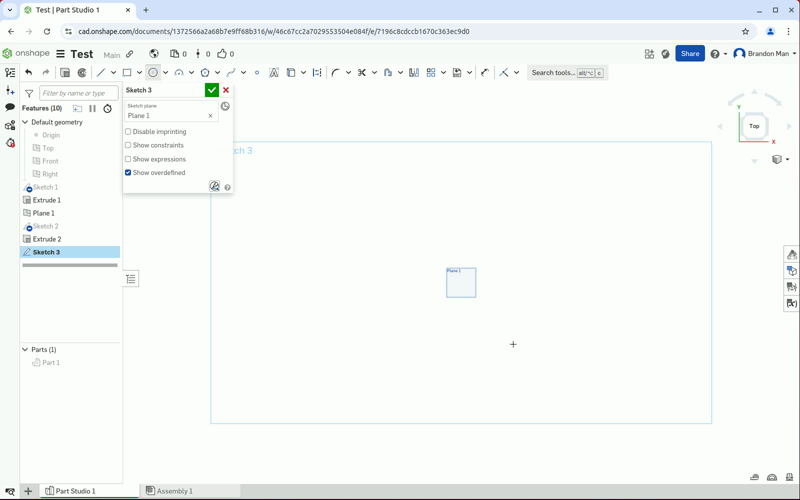
key_up(shift)
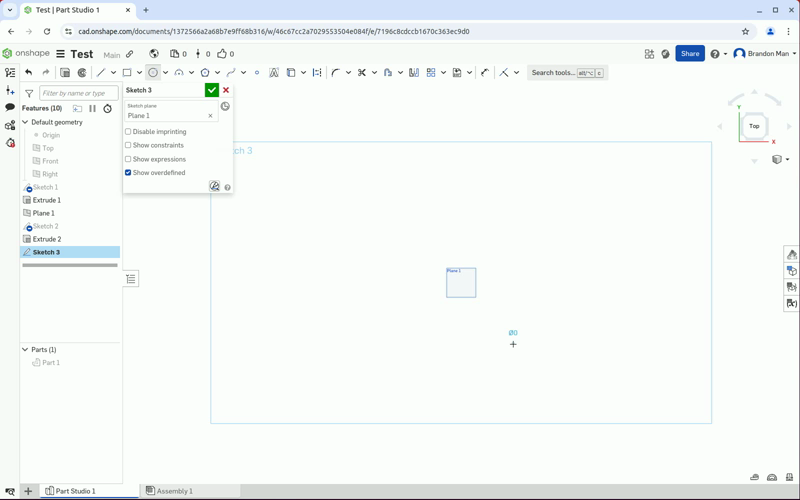
mouse_move(516, 343)
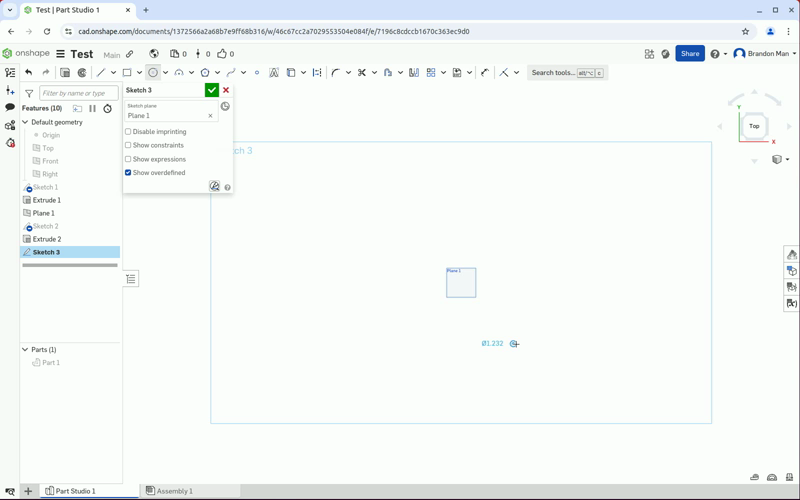
click(516, 343)
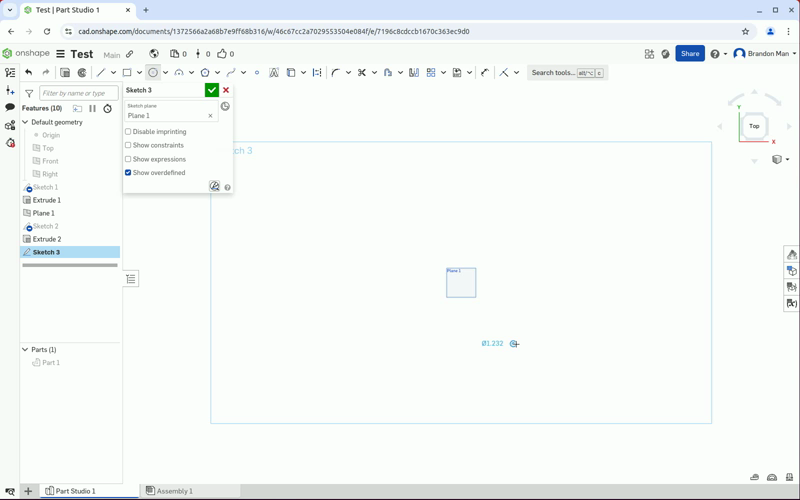
key(esc)
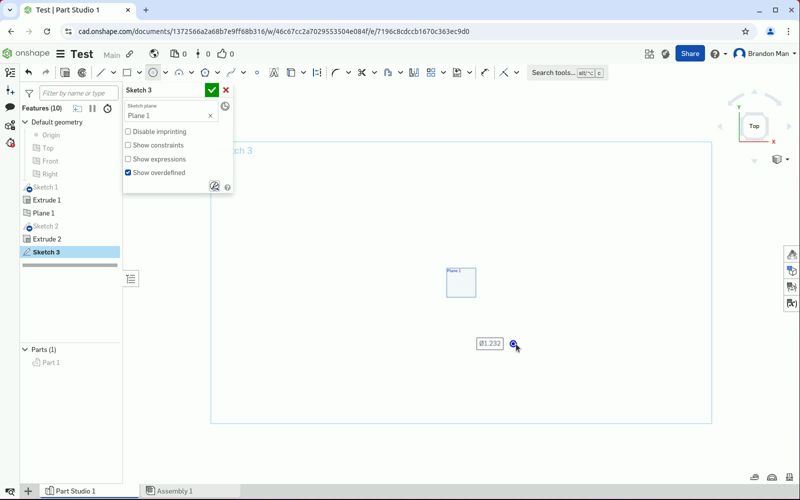
mouse_move(515, 344)
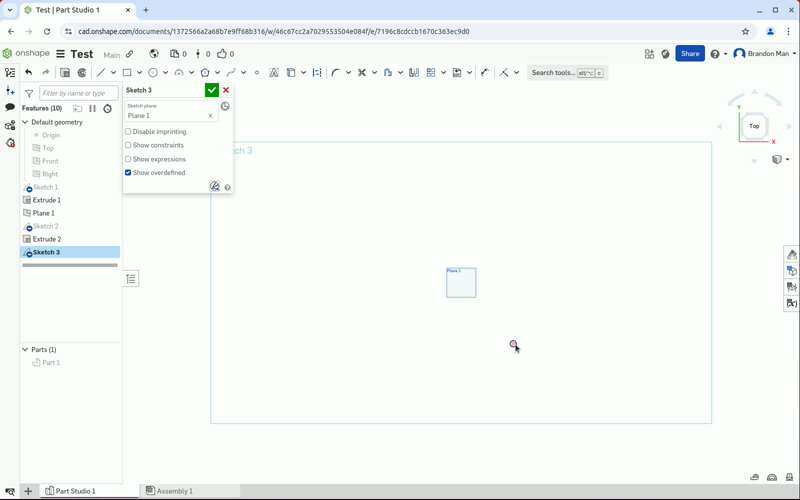
scroll(6)
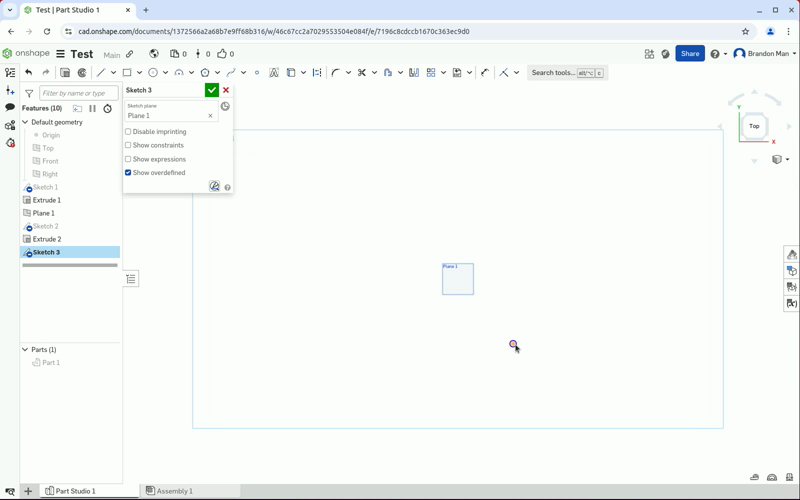
scroll(6)
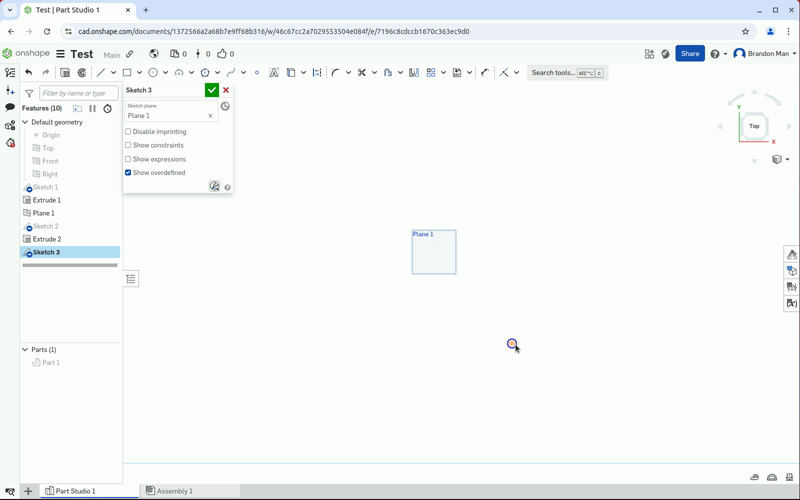
scroll(6)
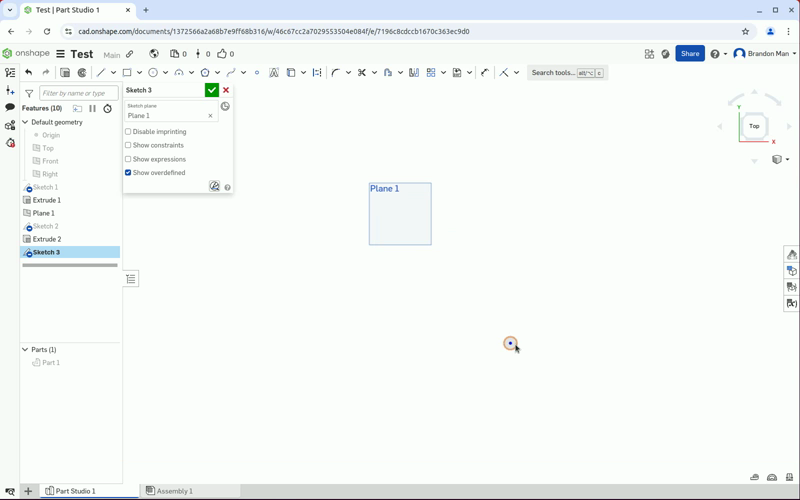
scroll(6)
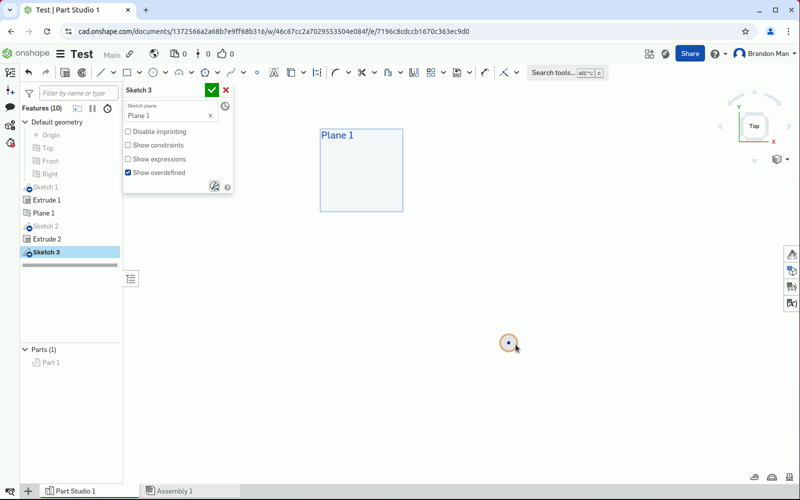
scroll(6)
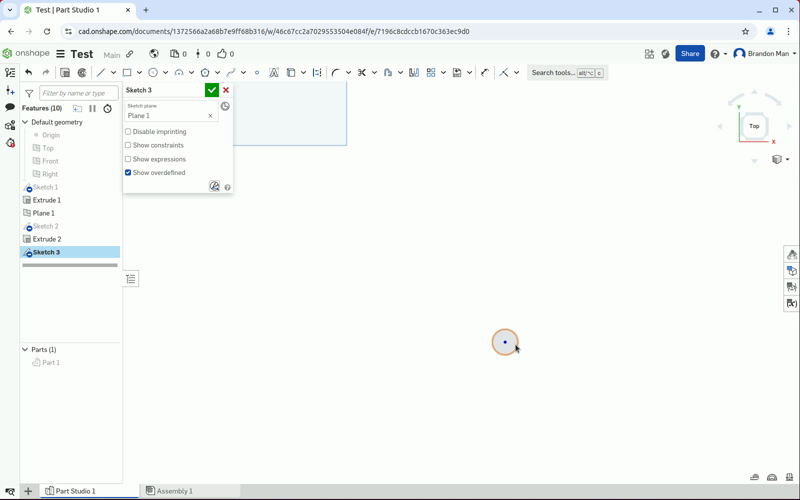
scroll(6)
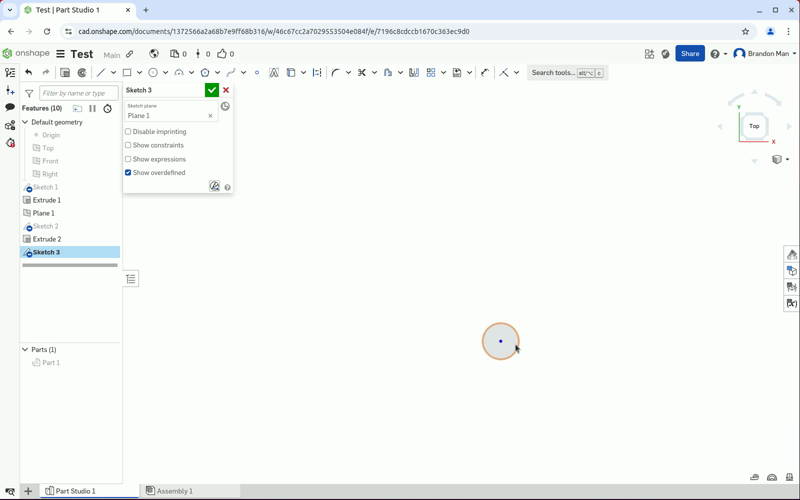
scroll(6)
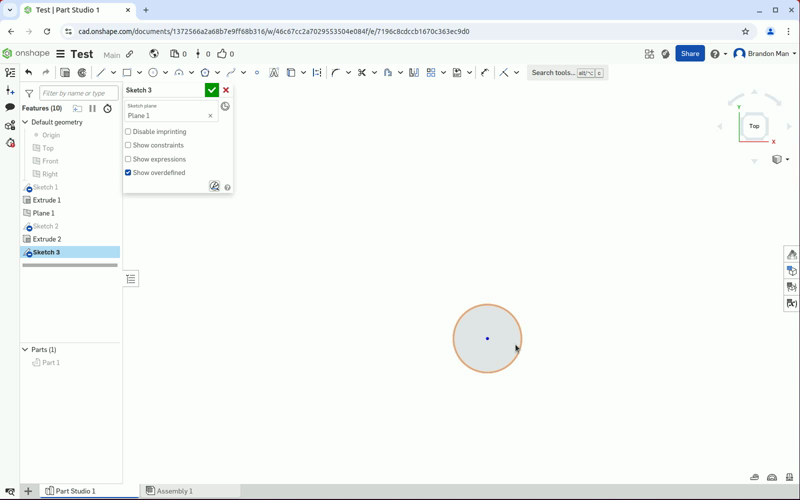
click(515, 344)
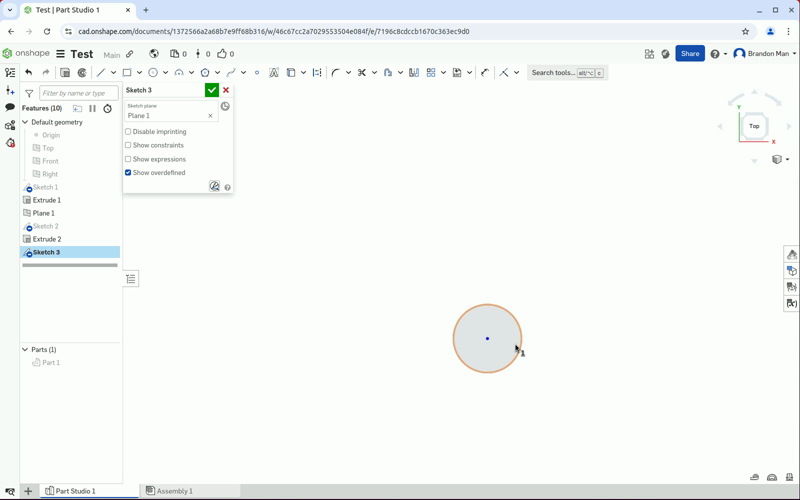
scroll(-6)
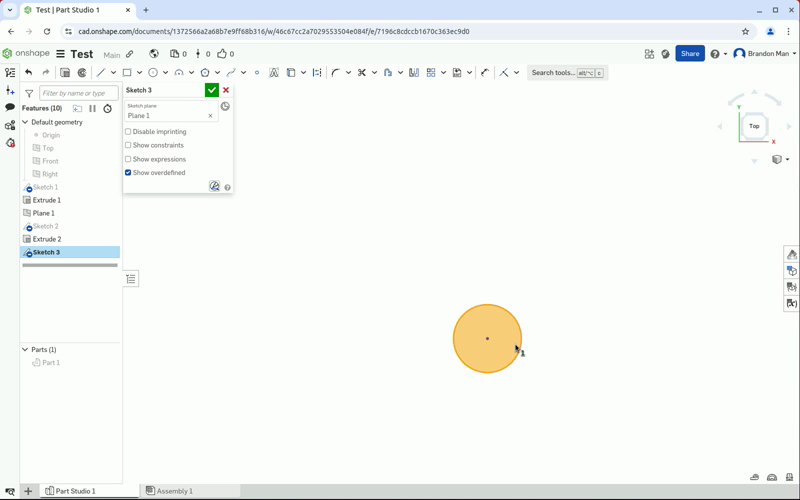
scroll(-6)
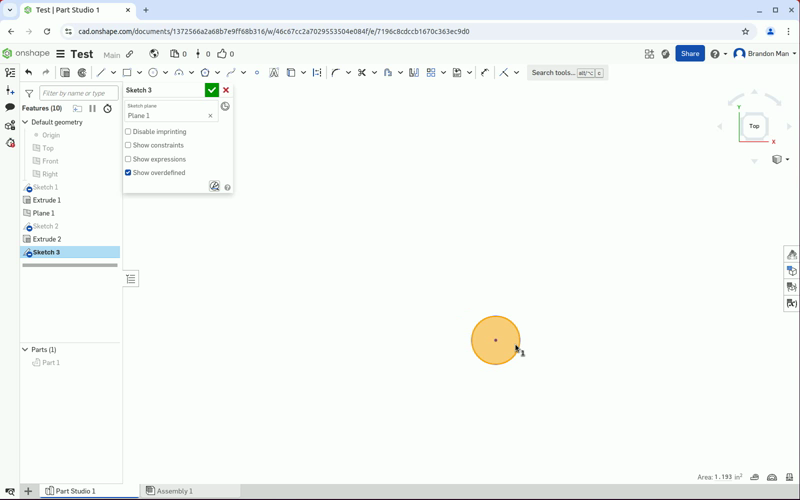
scroll(-6)
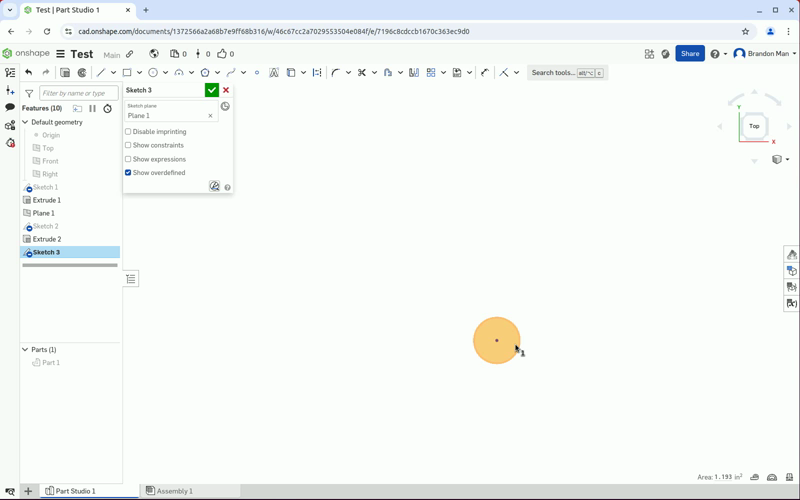
scroll(-6)
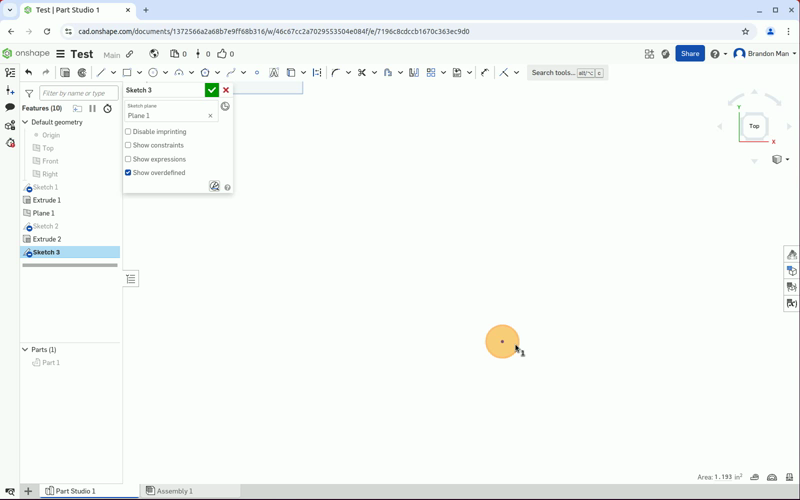
scroll(-6)
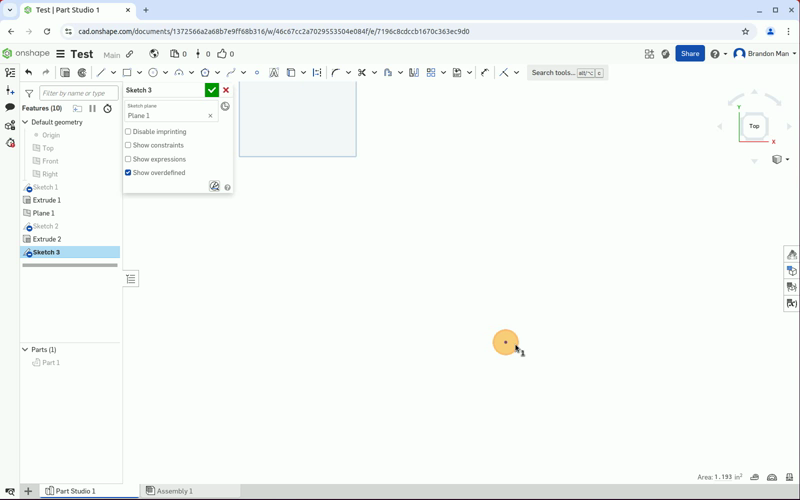
scroll(-6)
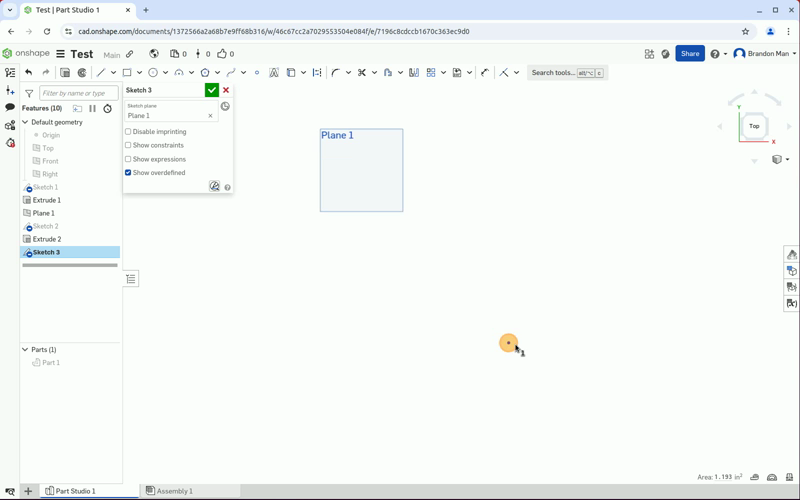
scroll(-6)
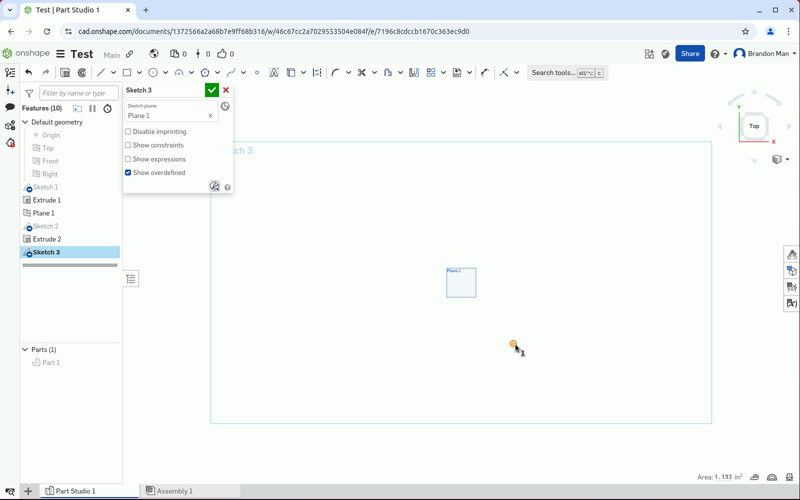
mouse_move(73, 352)
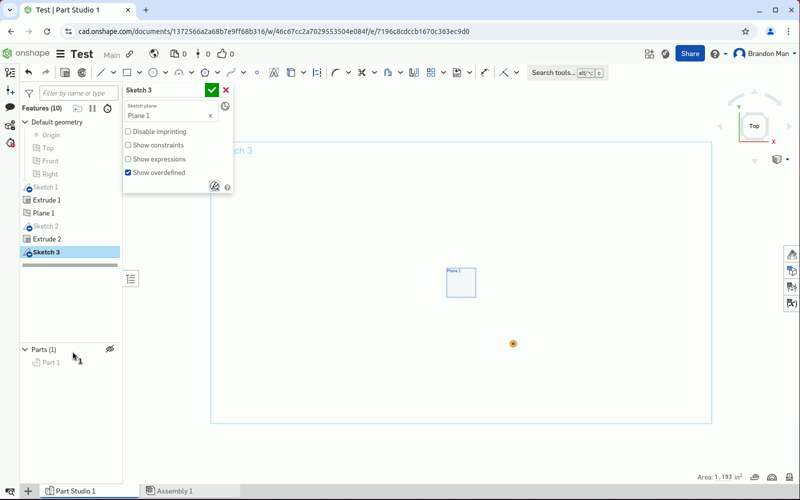
key(shift+y)
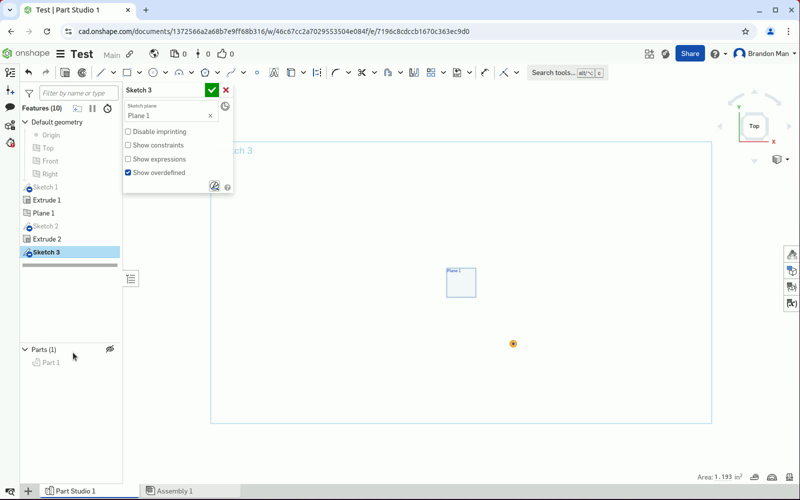
key(shift+e)
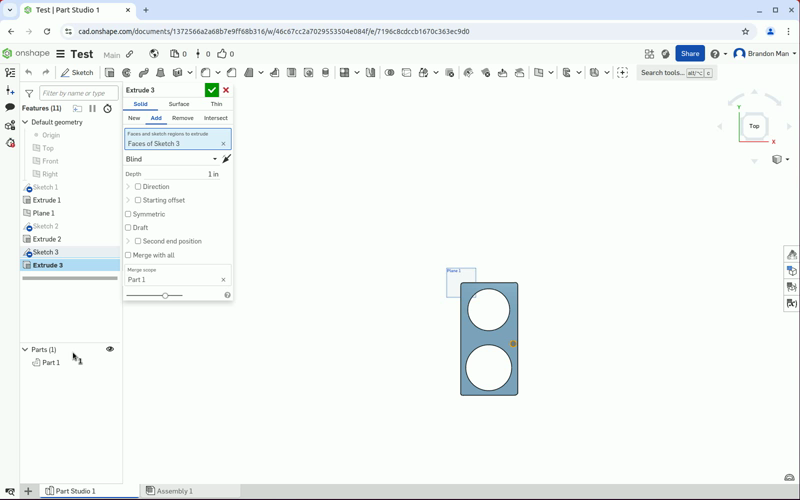
mouse_move(143, 106)
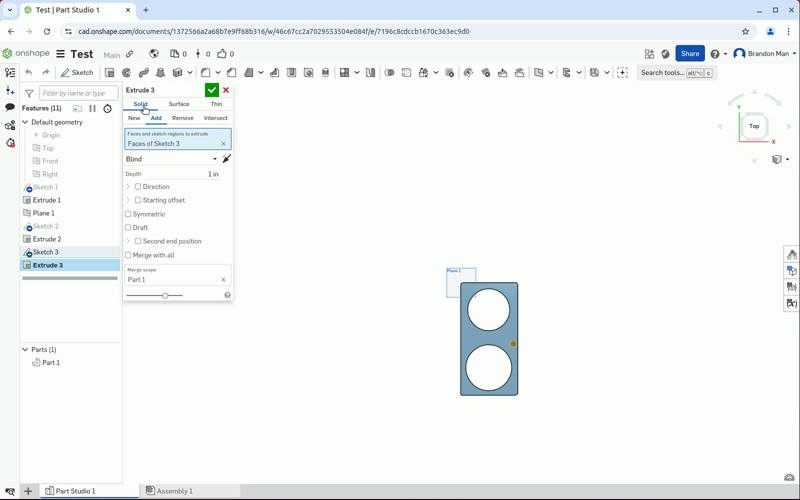
click(143, 106)
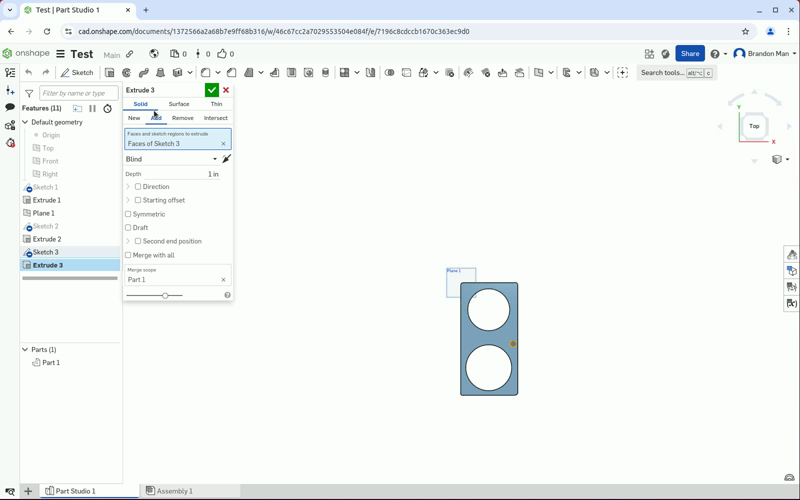
mouse_move(186, 120)
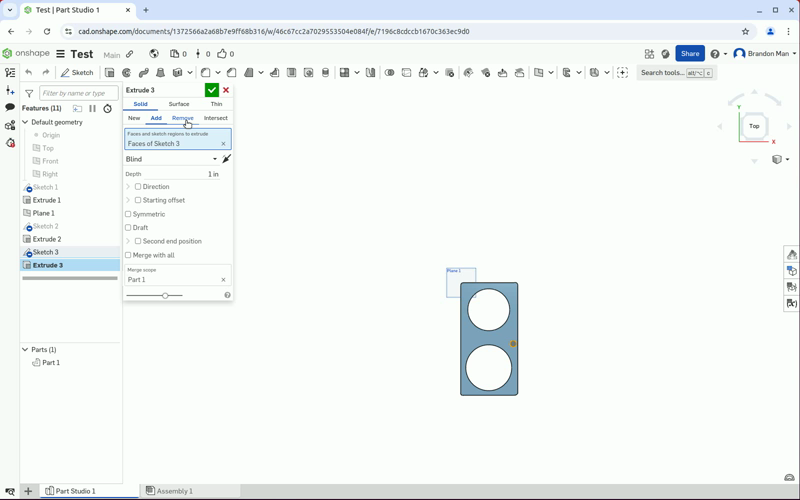
click(186, 120)
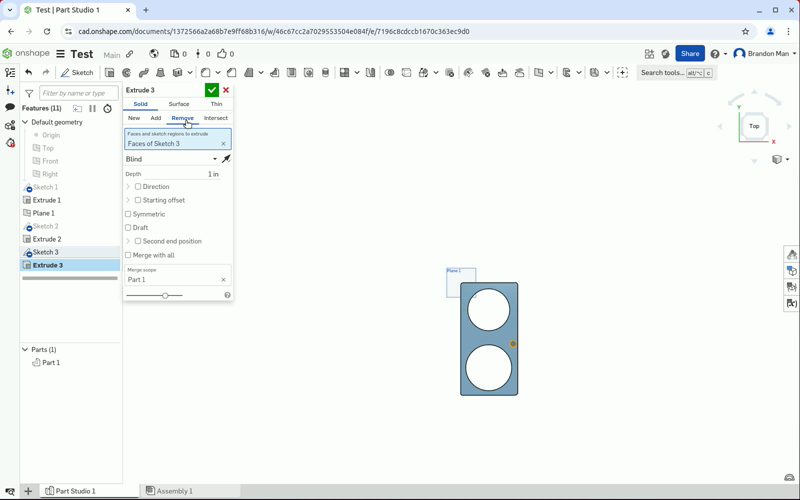
key(tab, 4)
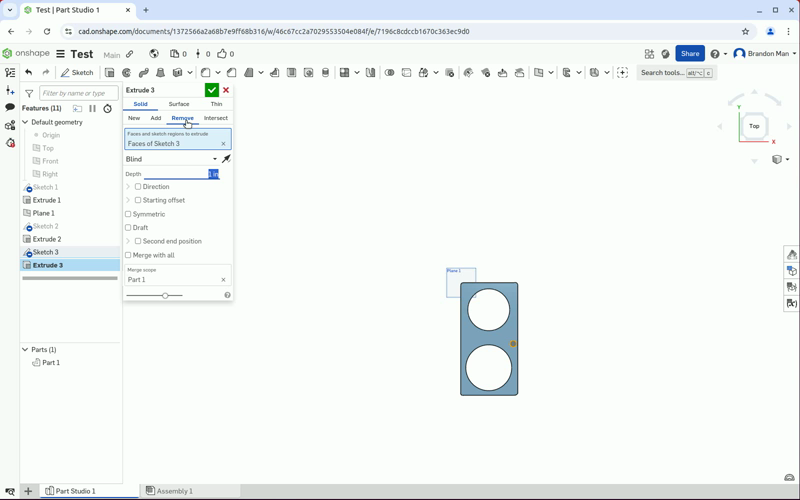
text(4.814)
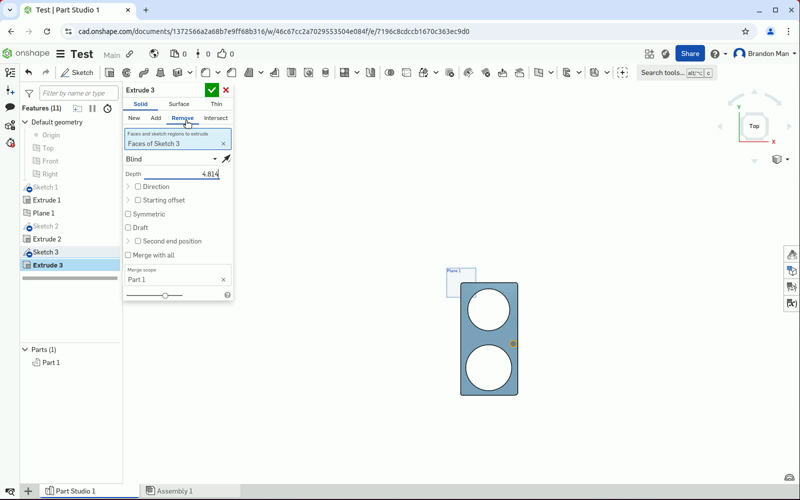
key(tab, 6)
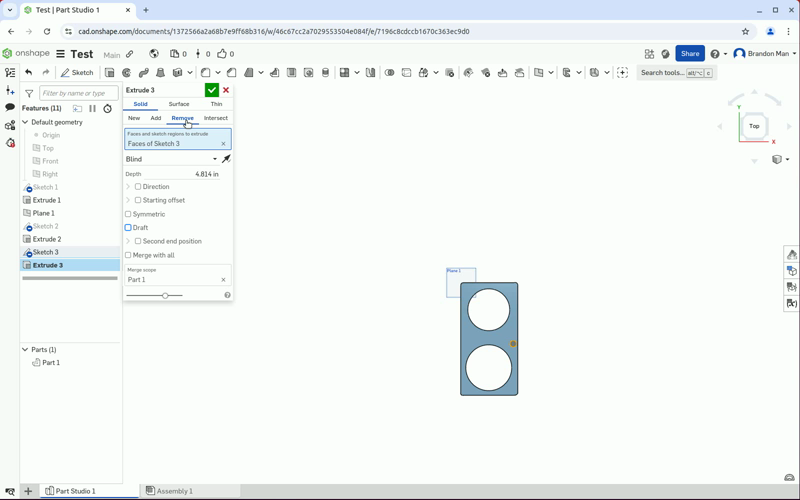
key(space)
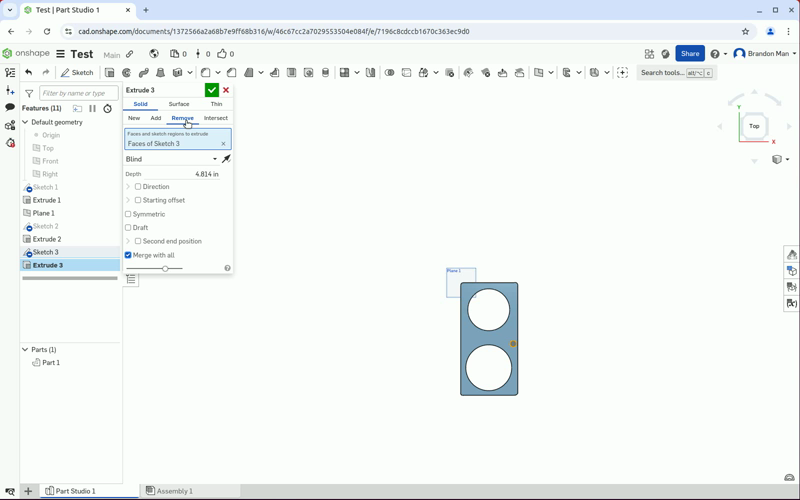
key(enter)
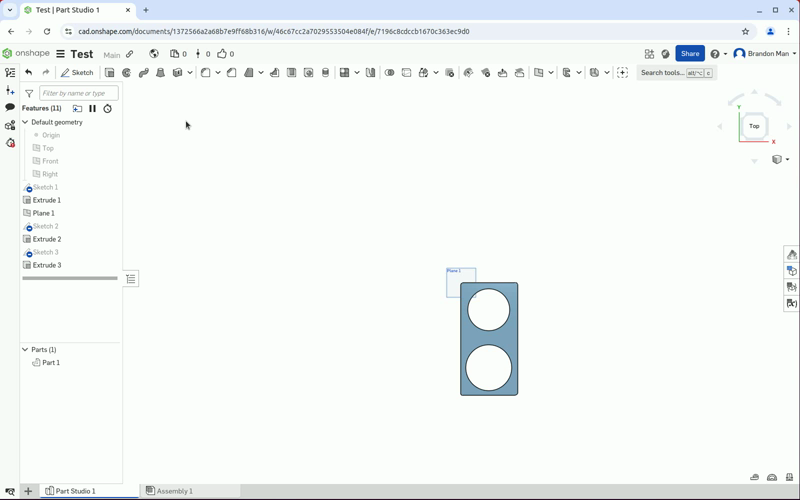
key(shift+h)
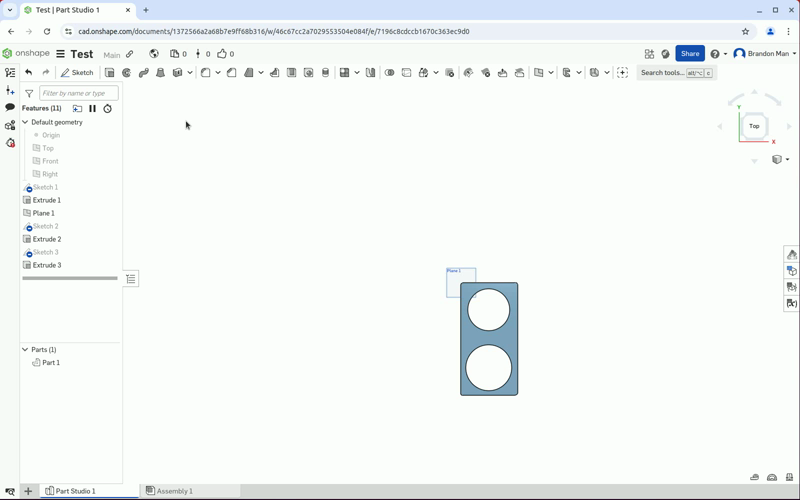
key(shift+h)
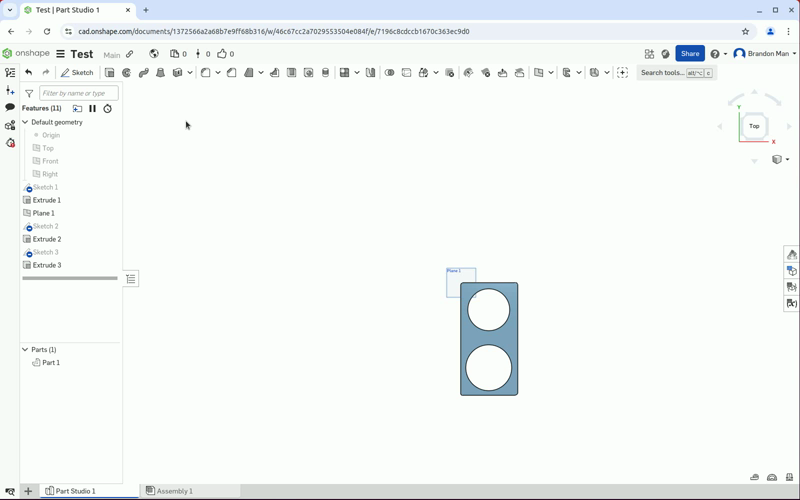
mouse_move(73, 189)
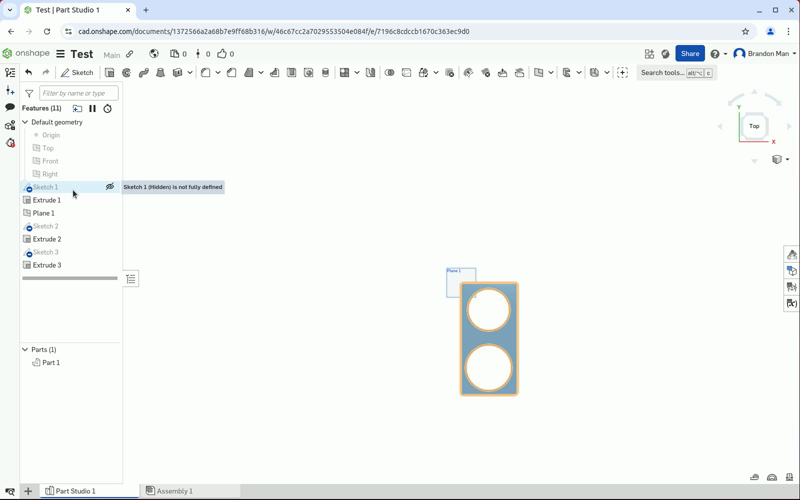
click(73, 189)
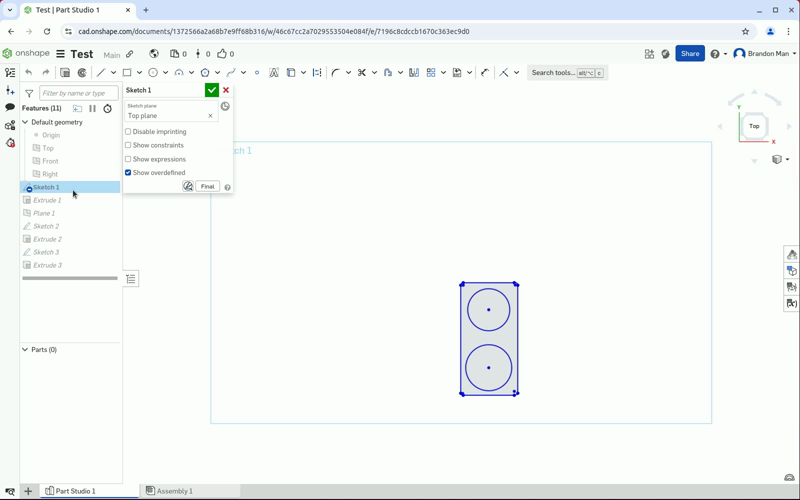
mouse_move(229, 92)
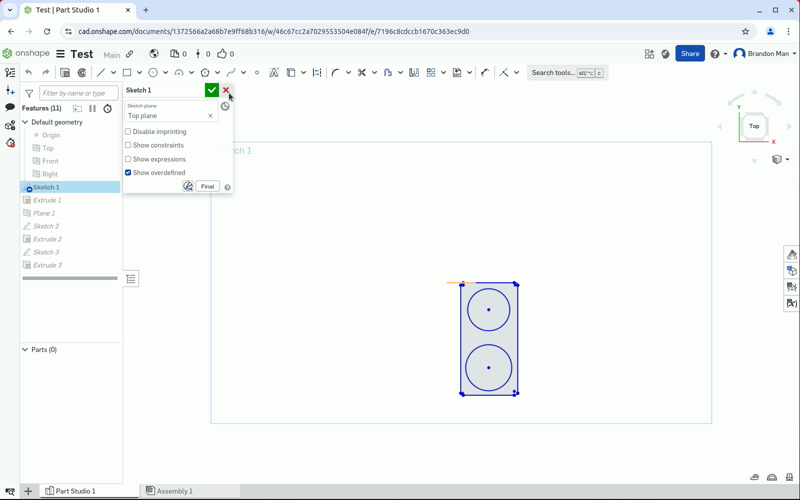
click(229, 92)
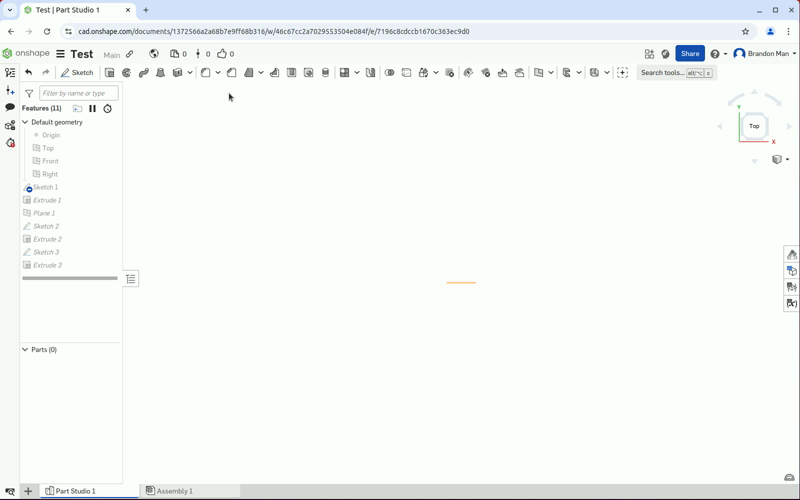
key(shift+s)
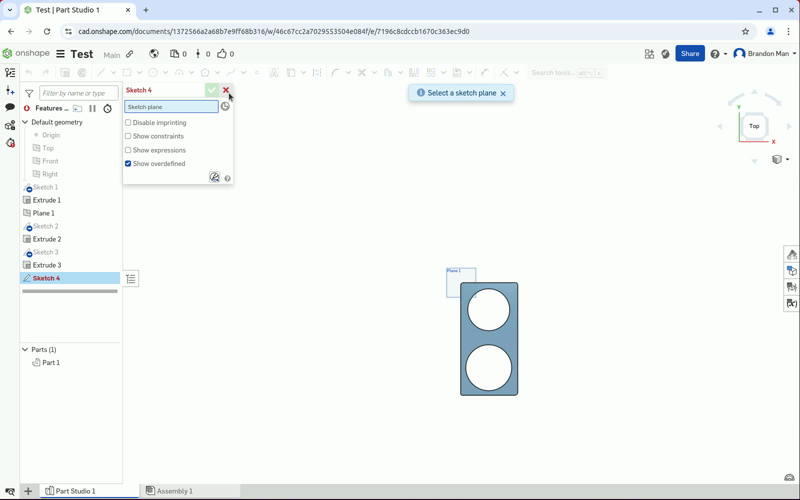
mouse_move(73, 215)
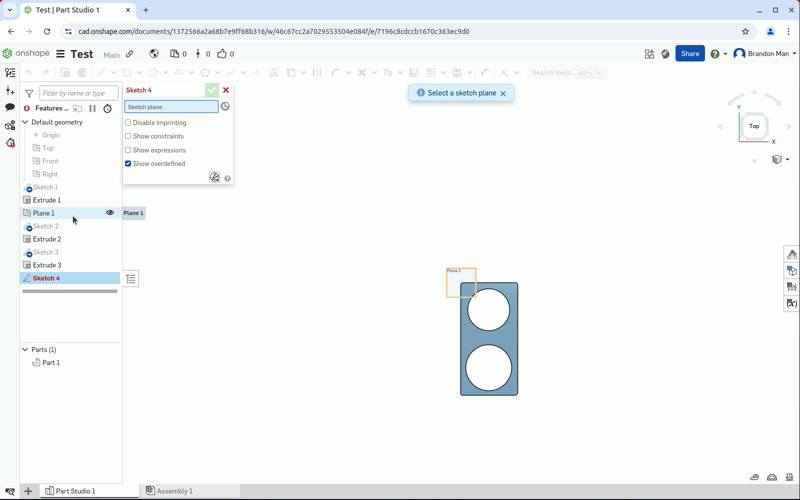
click(73, 215)
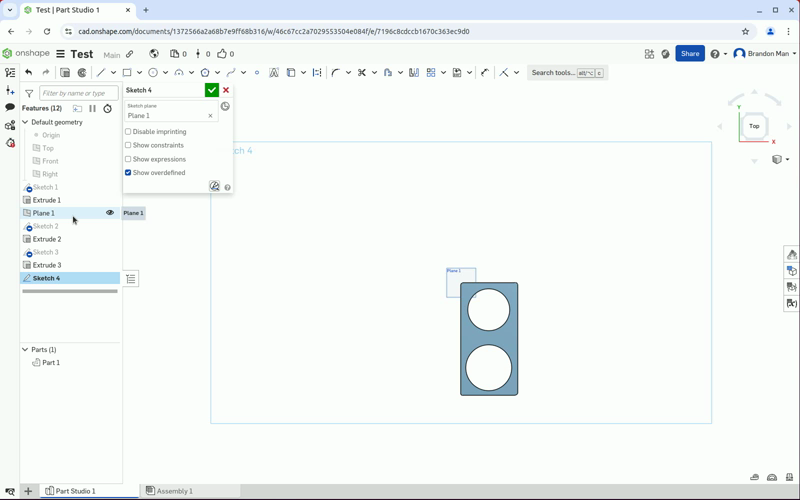
mouse_move(73, 352)
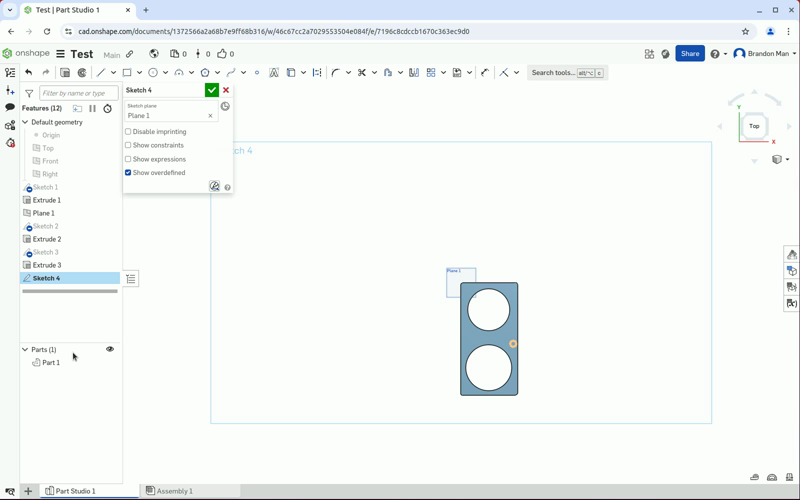
key(y)
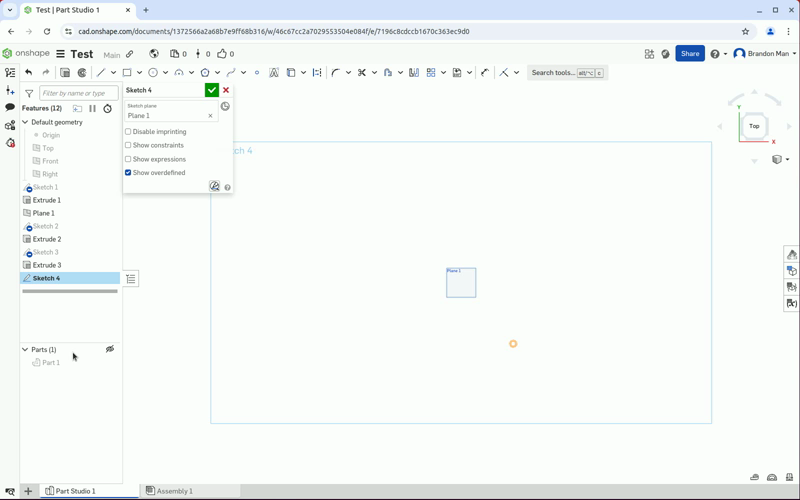
key(c)
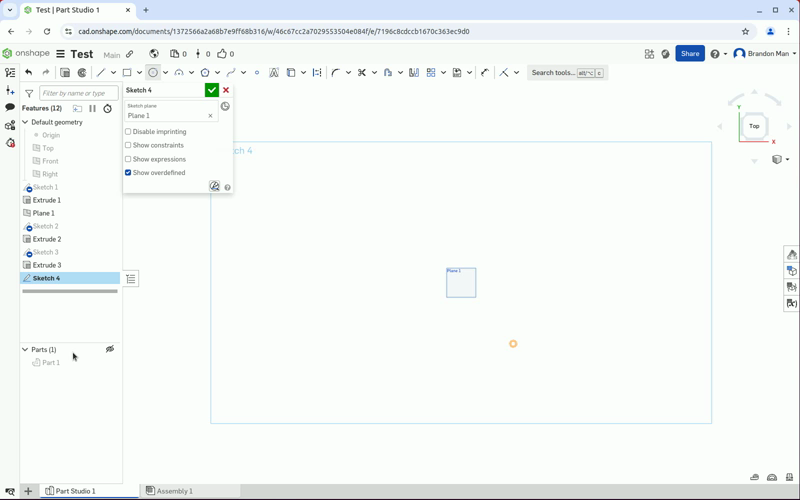
key_down(shift)
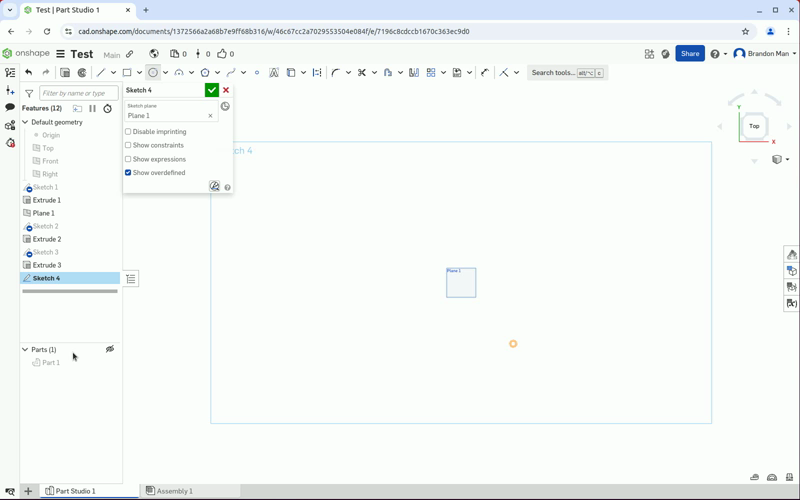
mouse_move(513, 334)
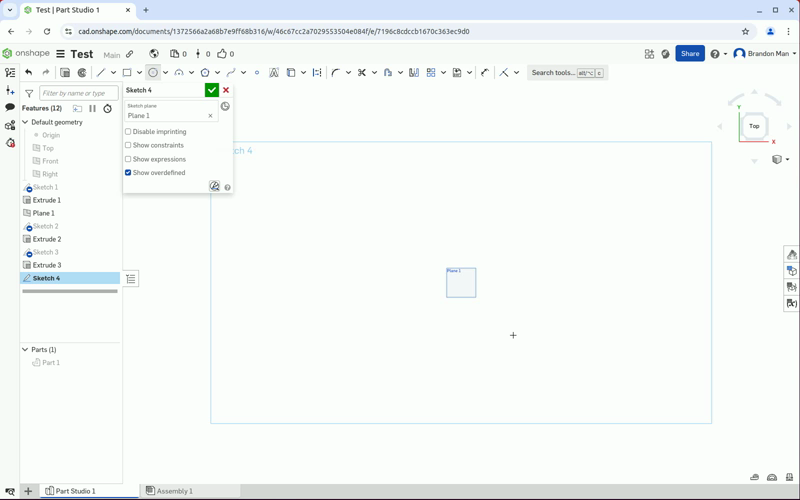
click(513, 334)
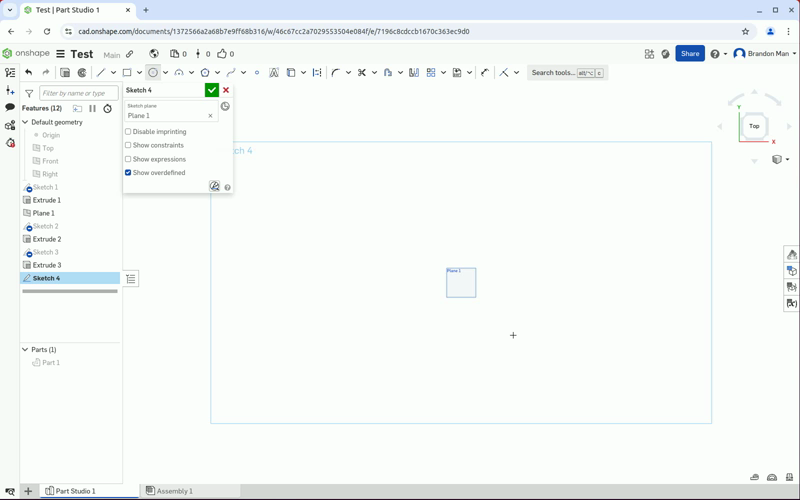
key_up(shift)
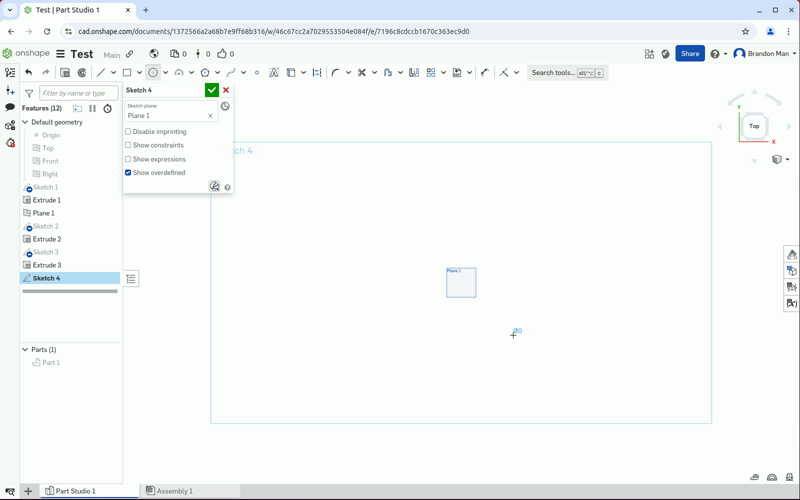
mouse_move(516, 334)
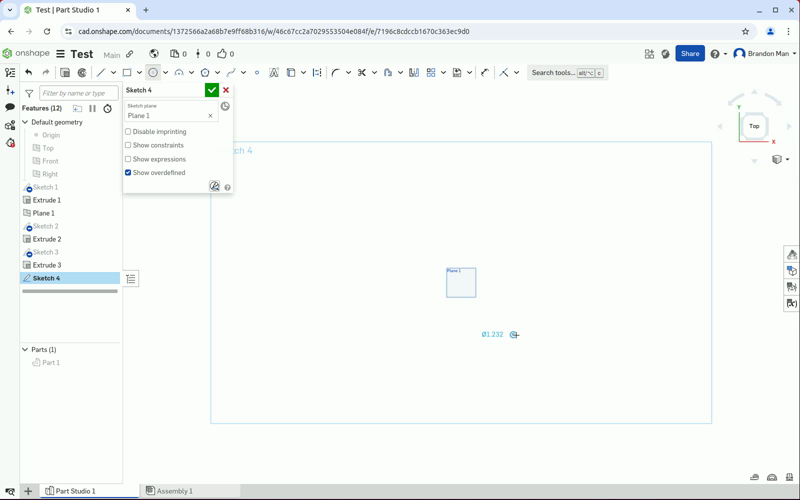
click(516, 334)
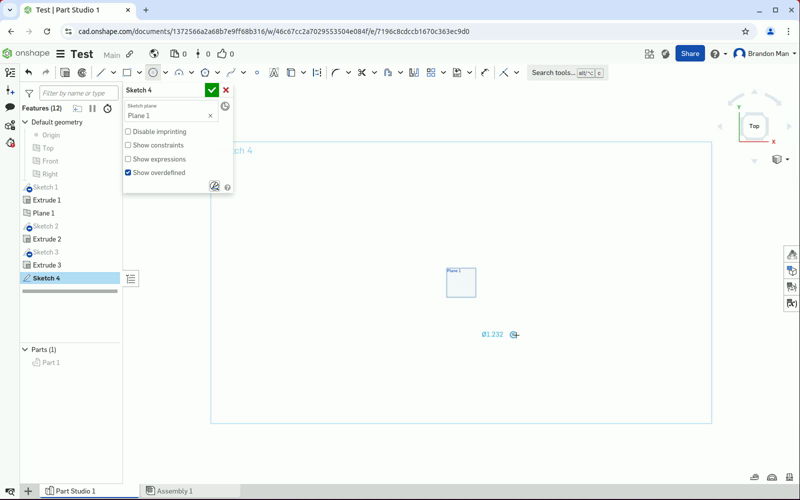
key(esc)
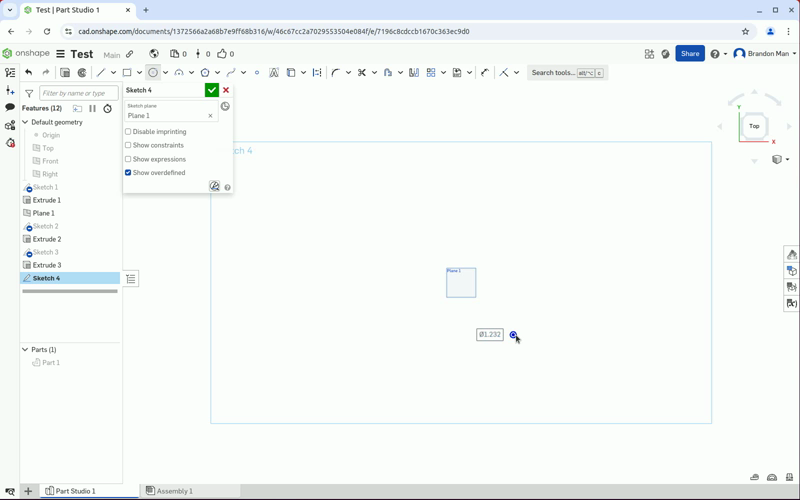
mouse_move(510, 334)
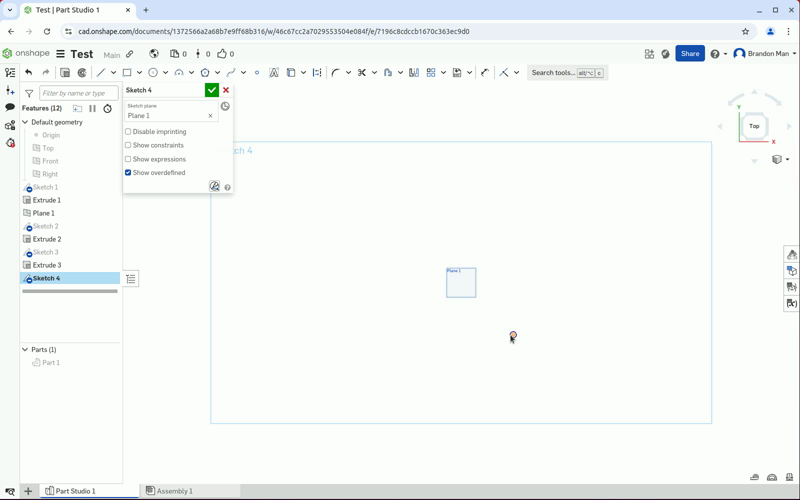
scroll(6)
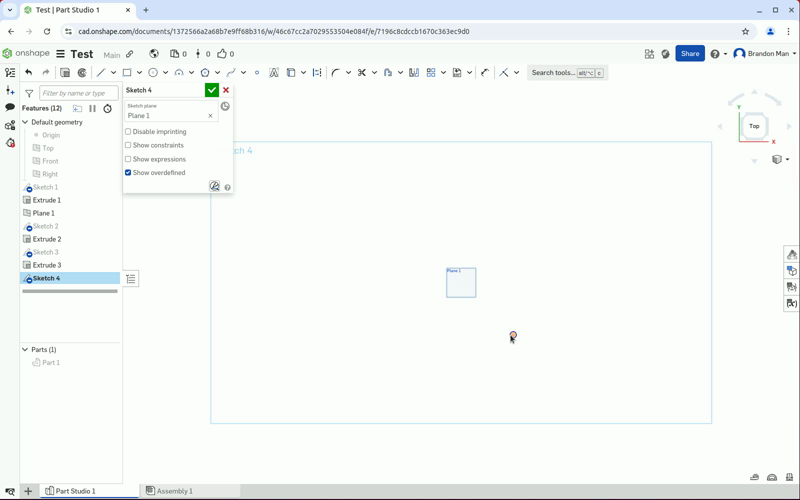
scroll(6)
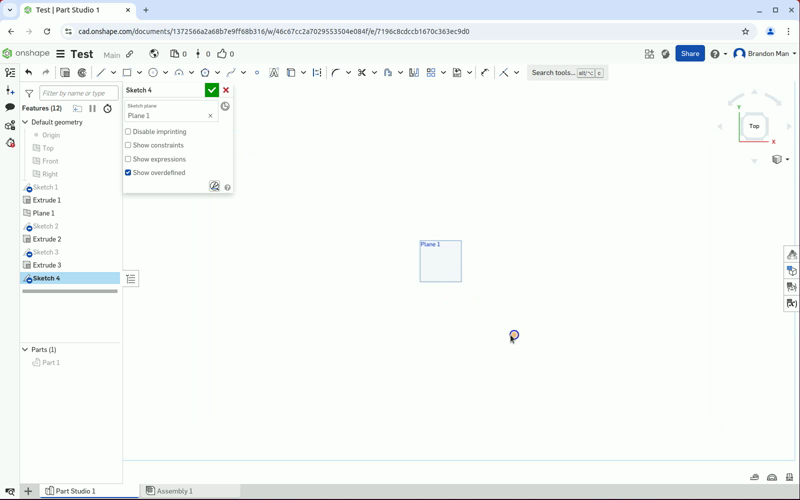
scroll(6)
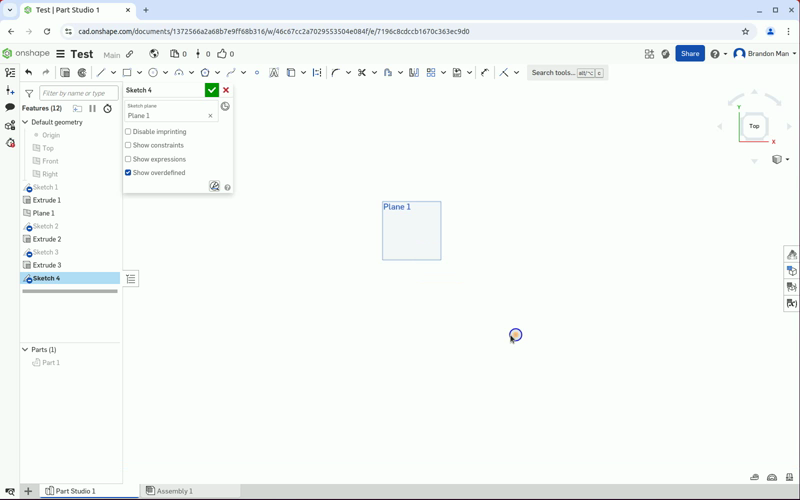
scroll(6)
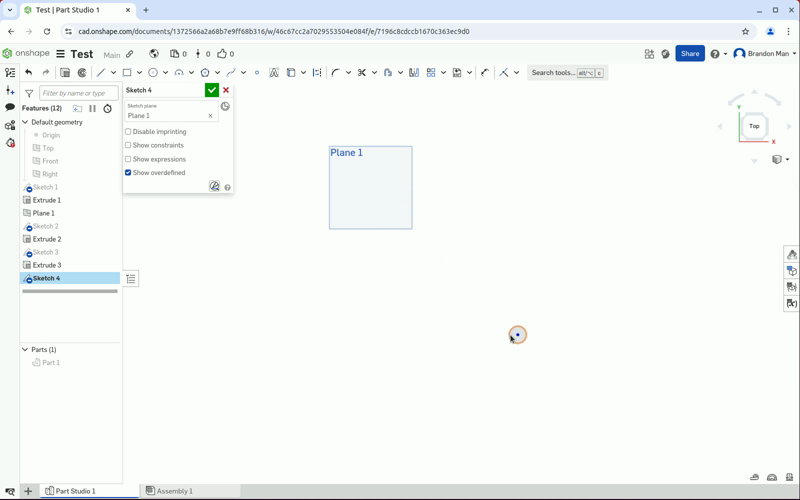
scroll(6)
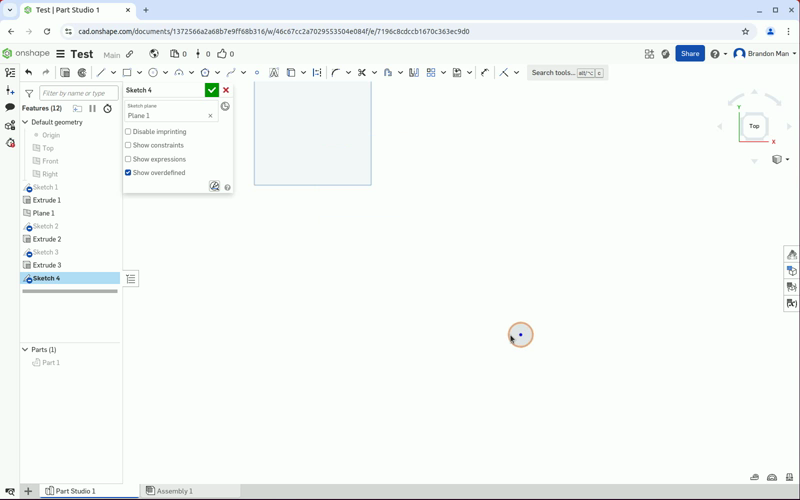
scroll(6)
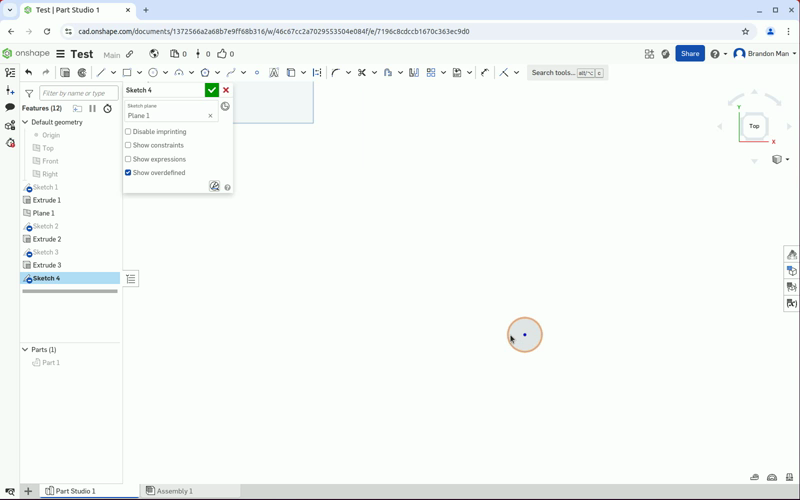
scroll(6)
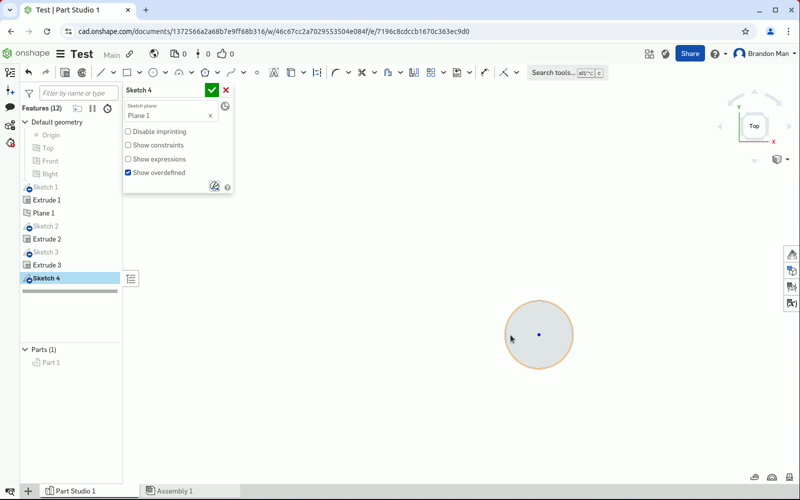
click(510, 334)
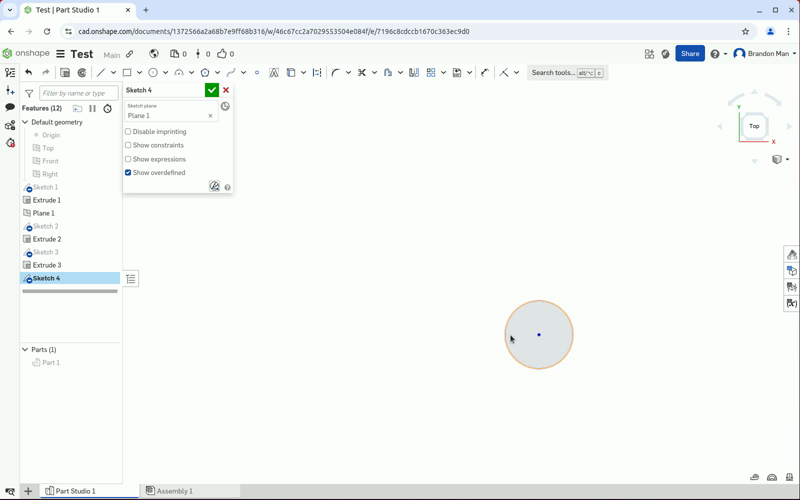
scroll(-6)
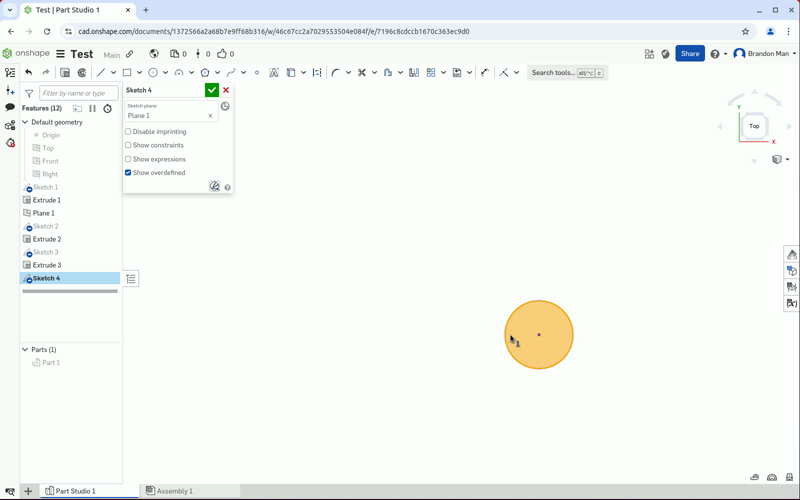
scroll(-6)
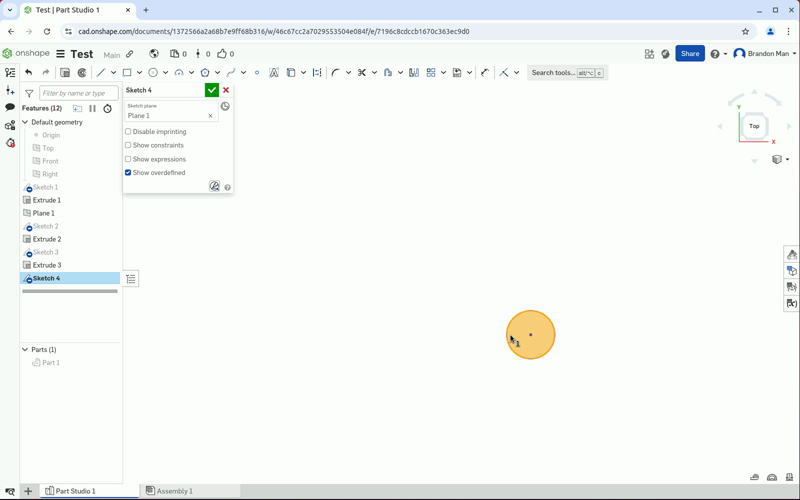
scroll(-6)
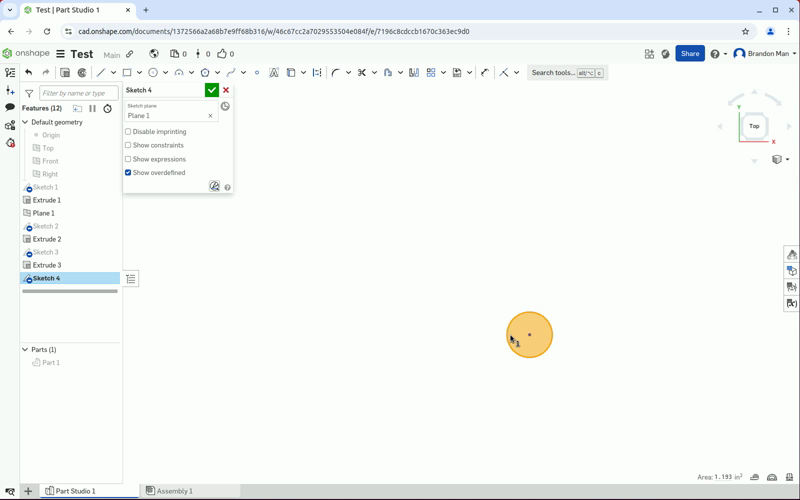
scroll(-6)
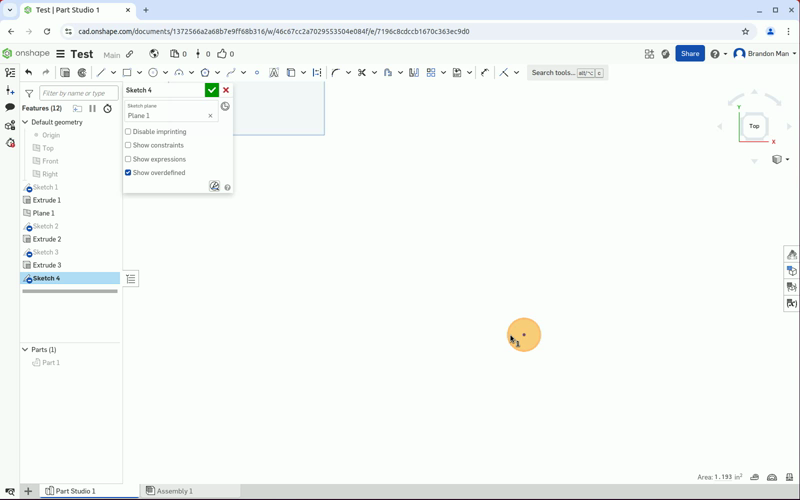
scroll(-6)
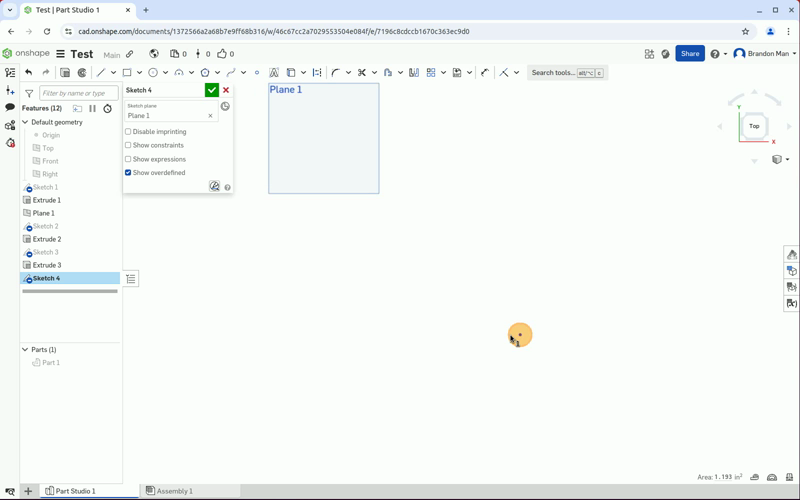
scroll(-6)
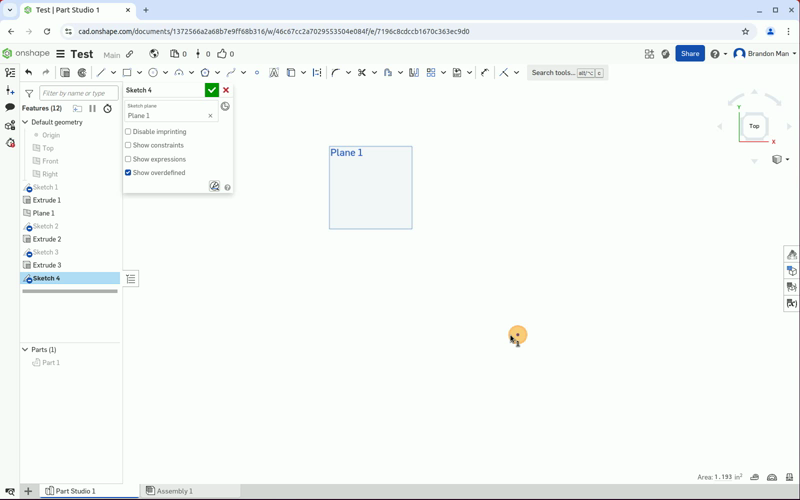
scroll(-6)
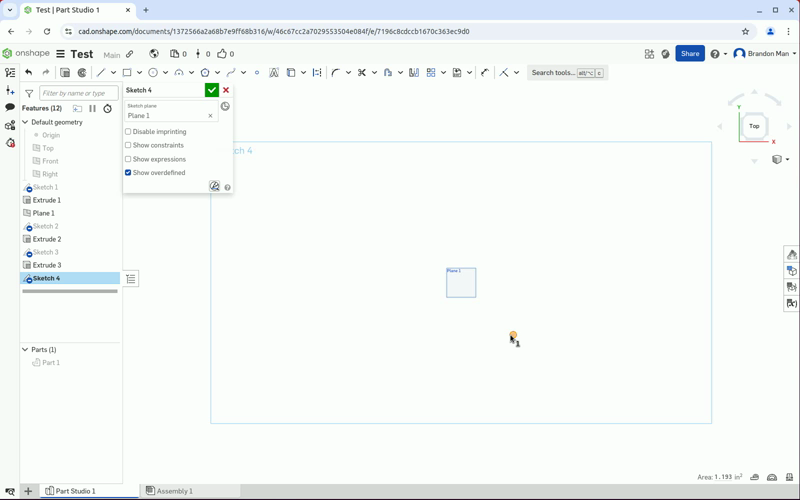
mouse_move(73, 352)
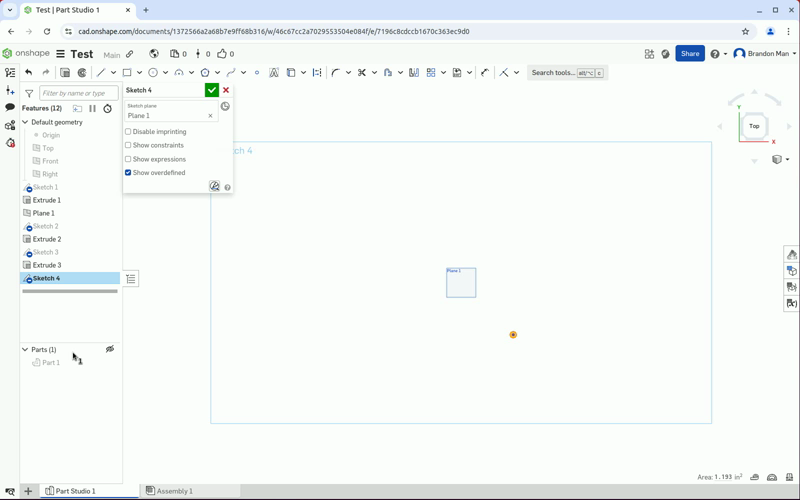
key(shift+y)
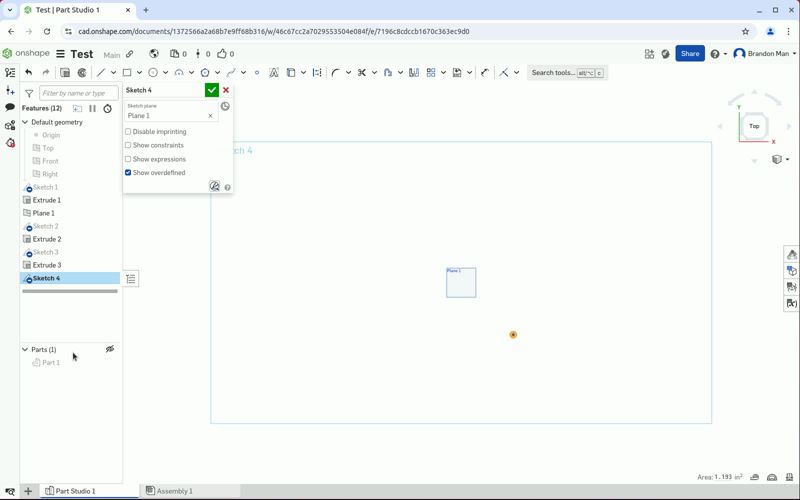
key(shift+e)
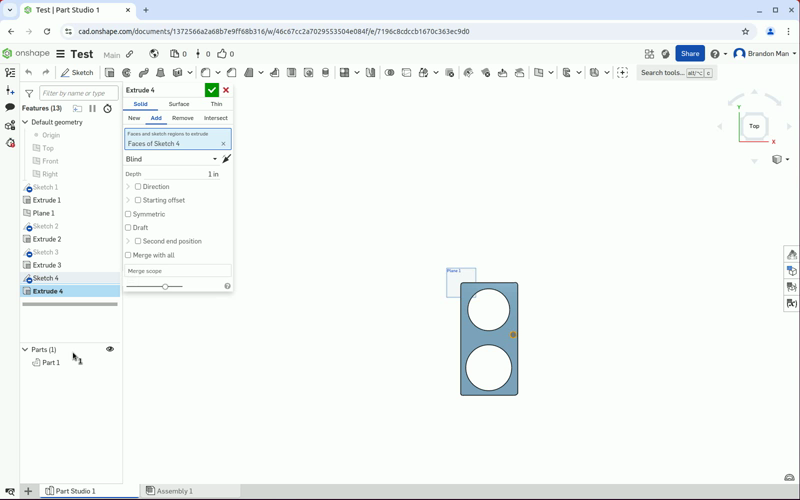
mouse_move(143, 106)
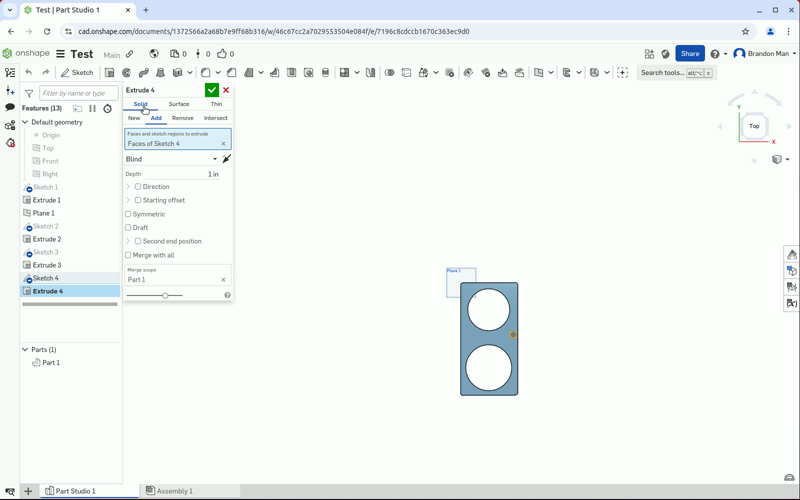
click(143, 106)
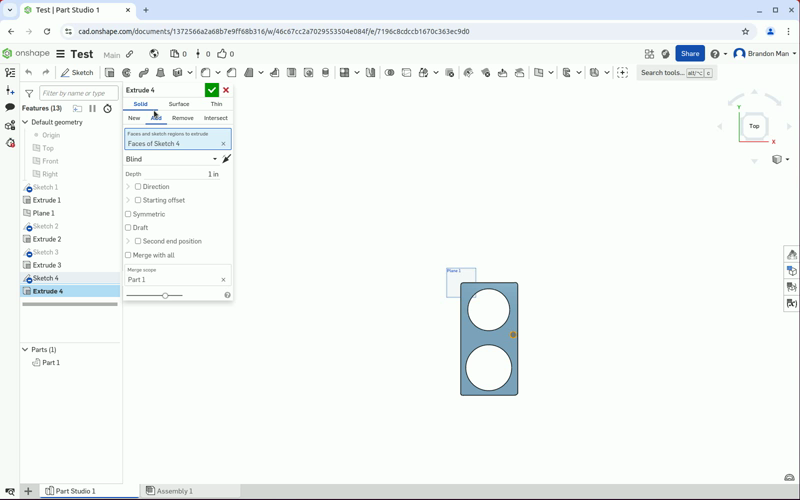
mouse_move(186, 120)
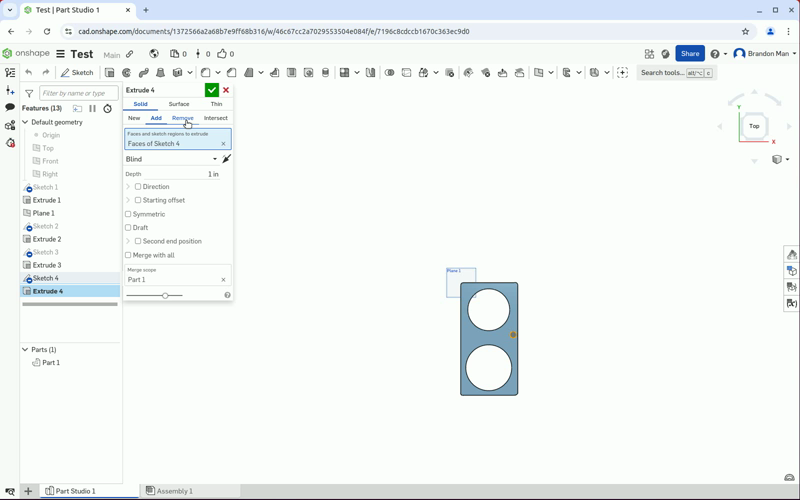
click(186, 120)
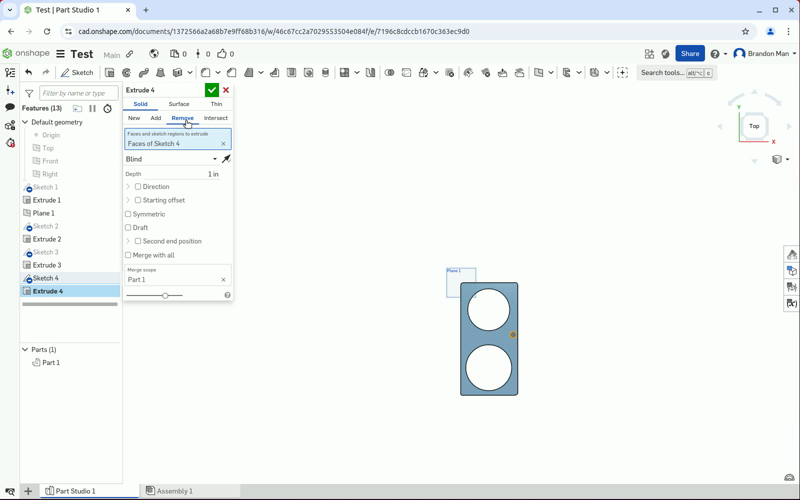
key(tab, 4)
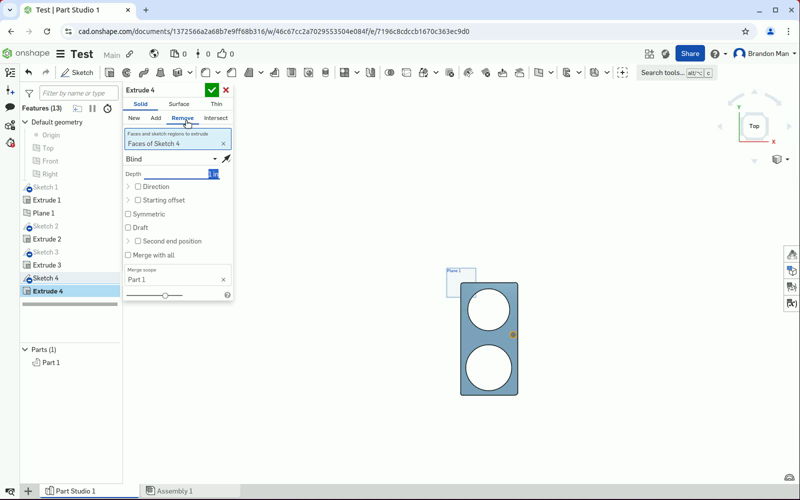
text(4.814)
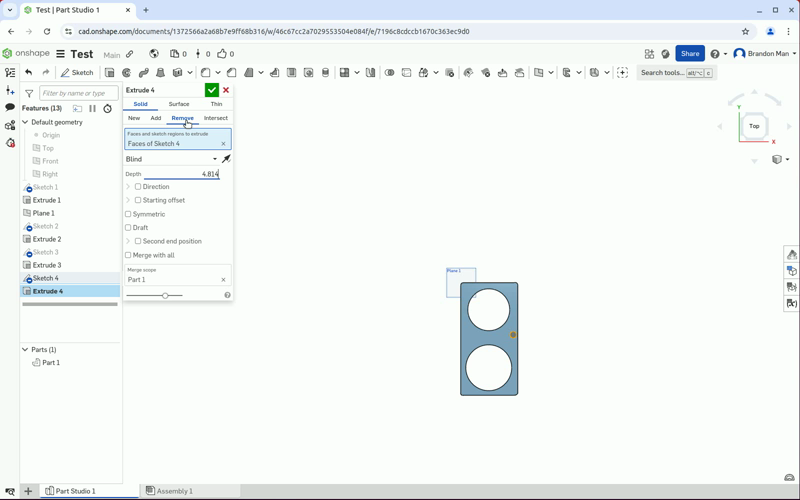
key(tab, 6)
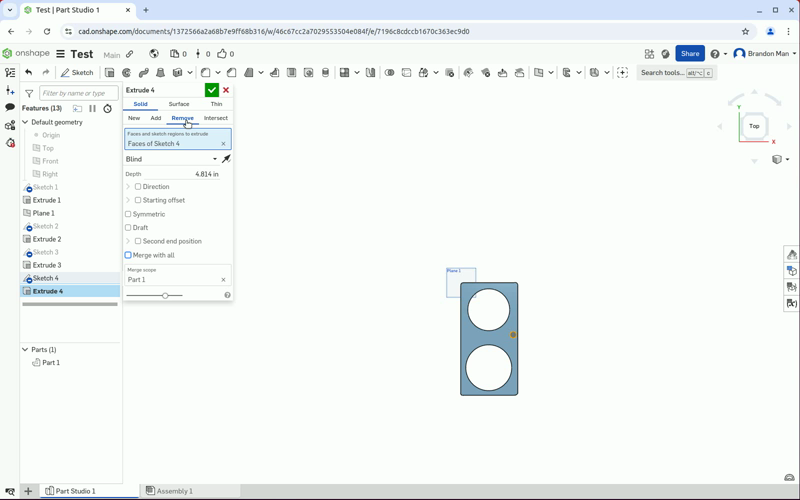
key(space)
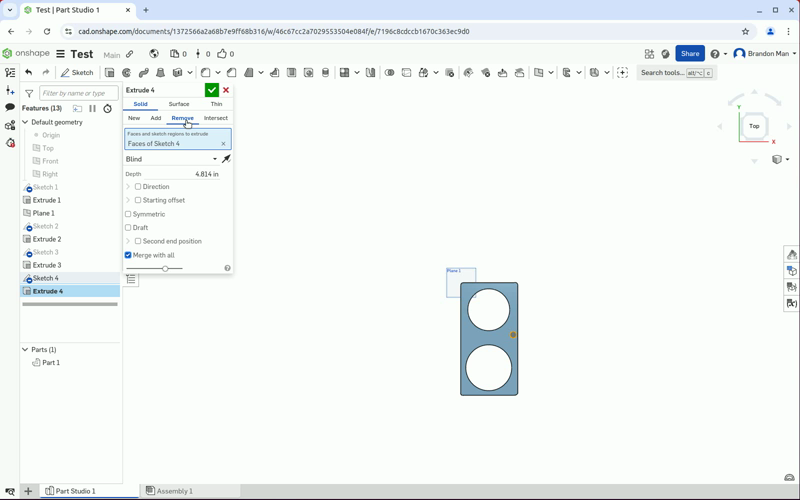
key(enter)
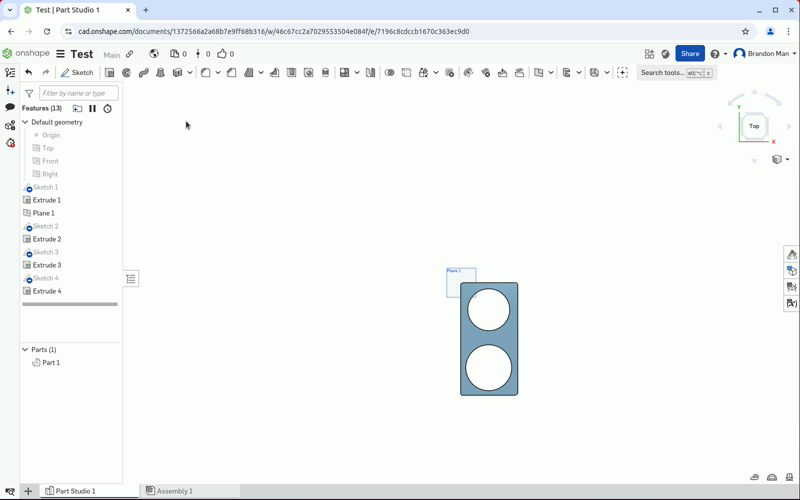
key(shift+h)
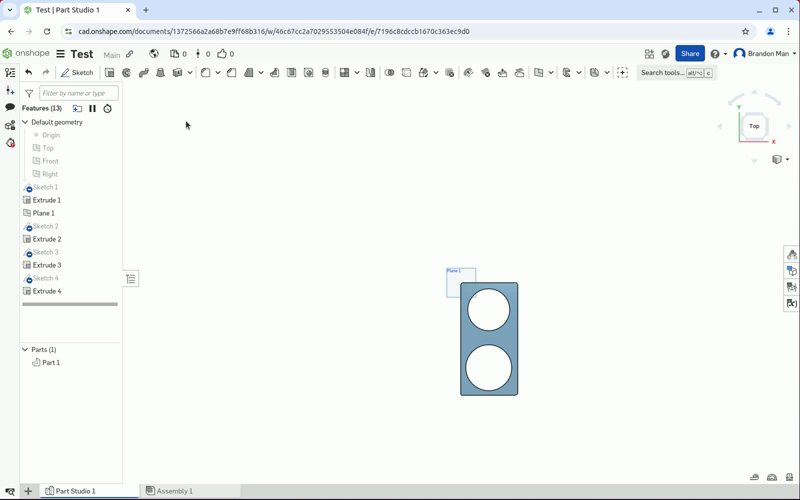
key(shift+h)
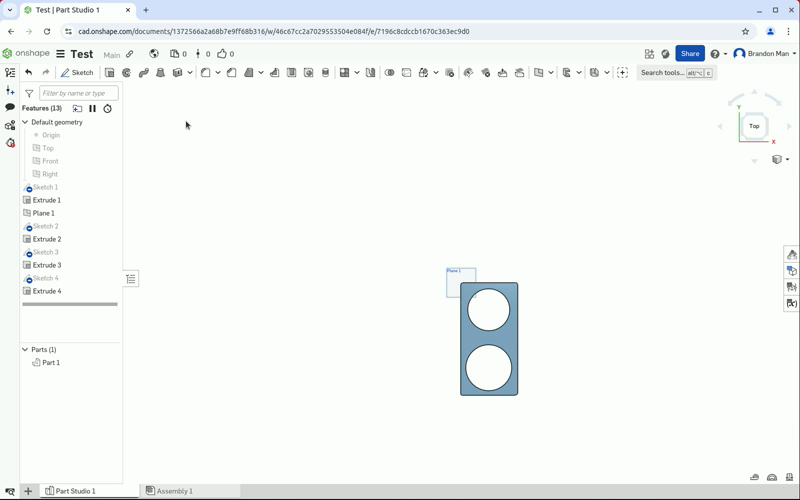
mouse_move(73, 189)
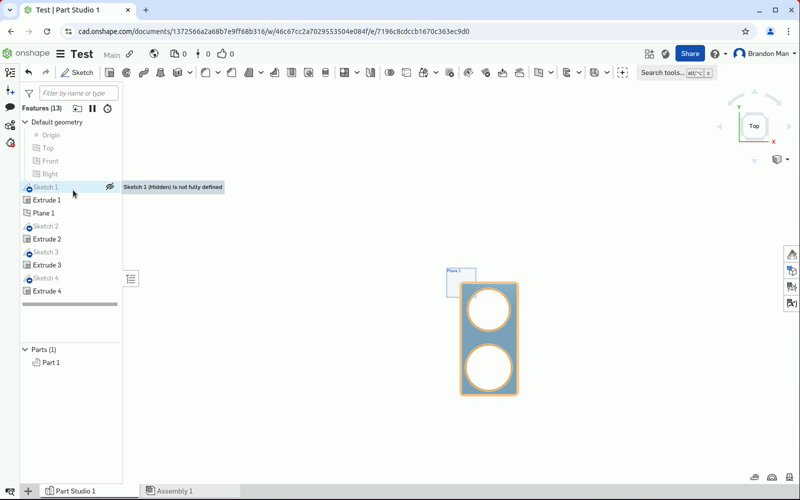
click(73, 189)
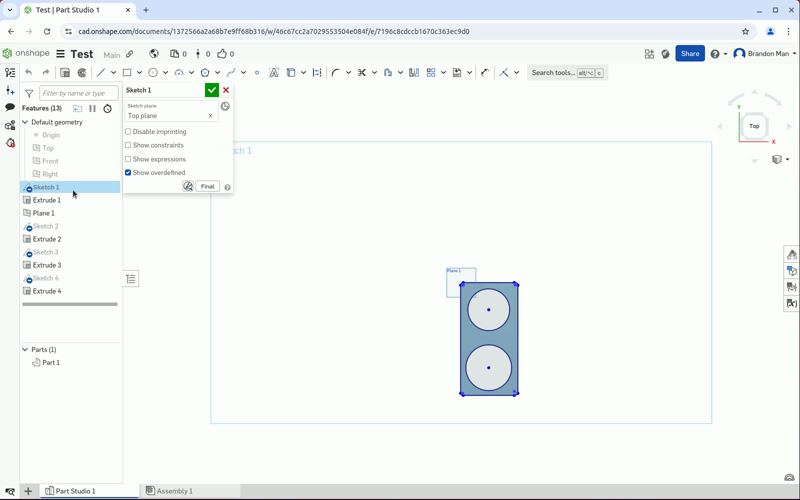
mouse_move(229, 92)
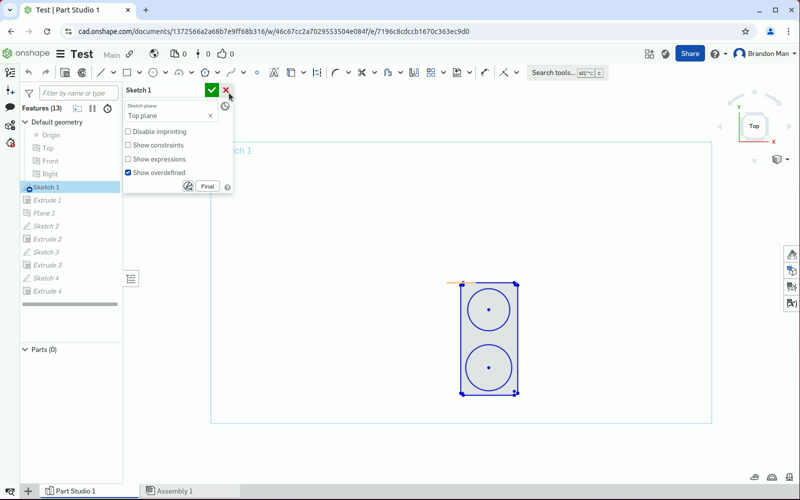
click(229, 92)
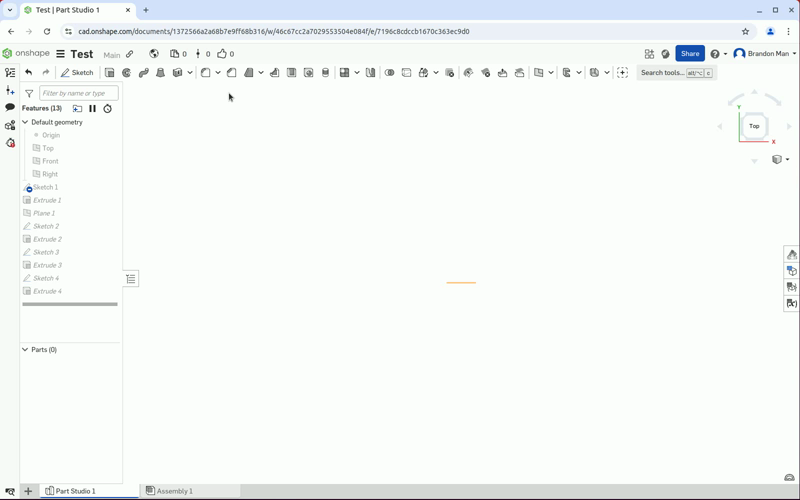
key(shift+s)
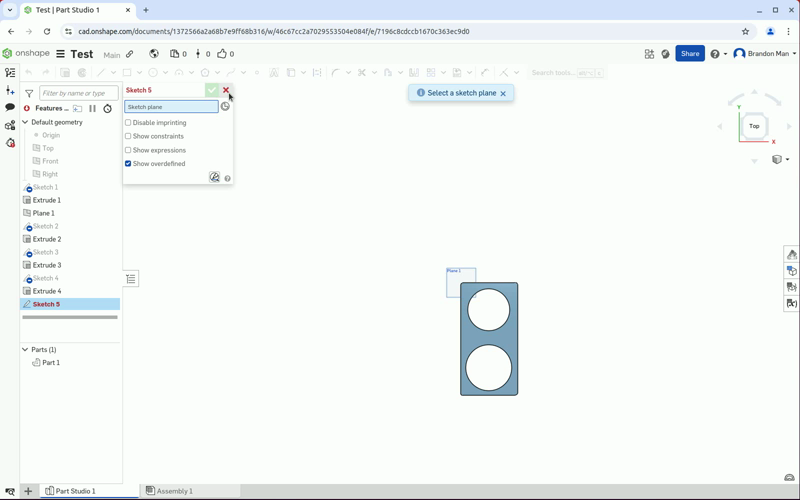
mouse_move(73, 215)
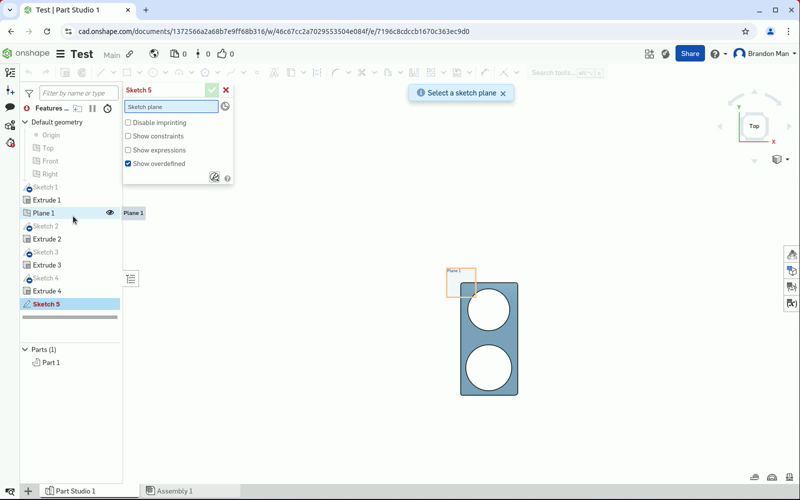
click(73, 215)
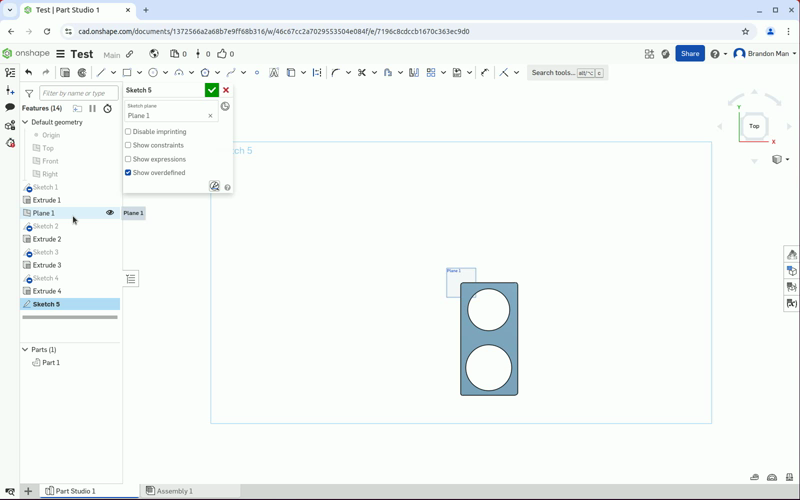
mouse_move(73, 352)
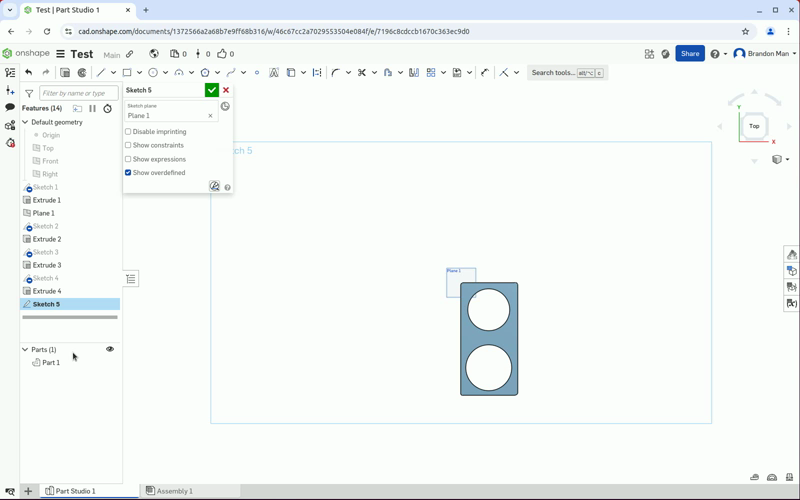
key(y)
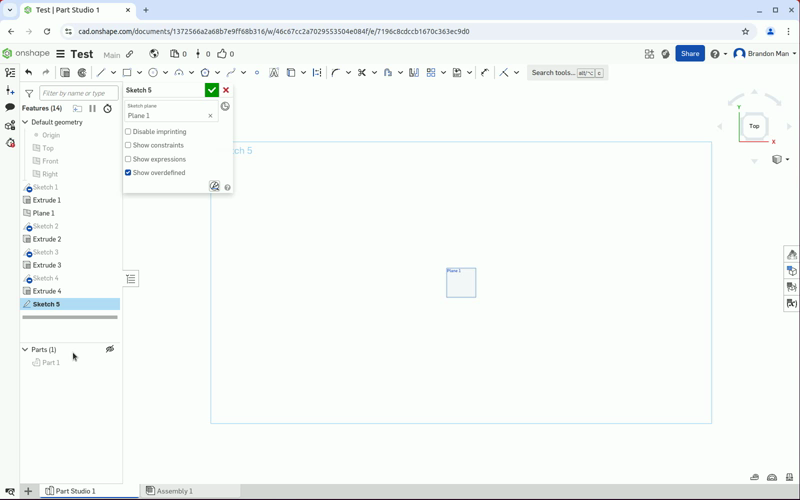
key(c)
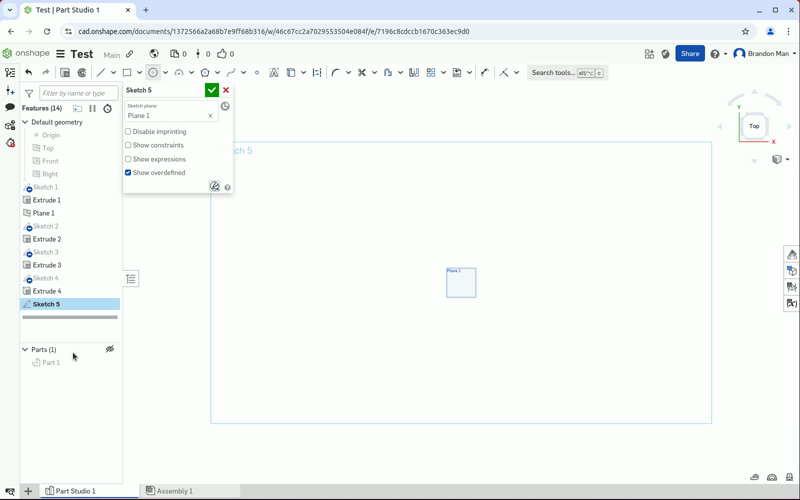
key_down(shift)
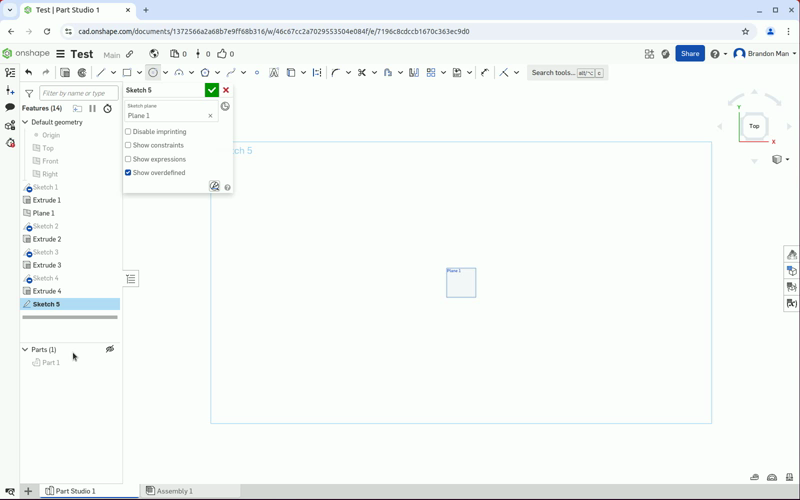
mouse_move(466, 287)
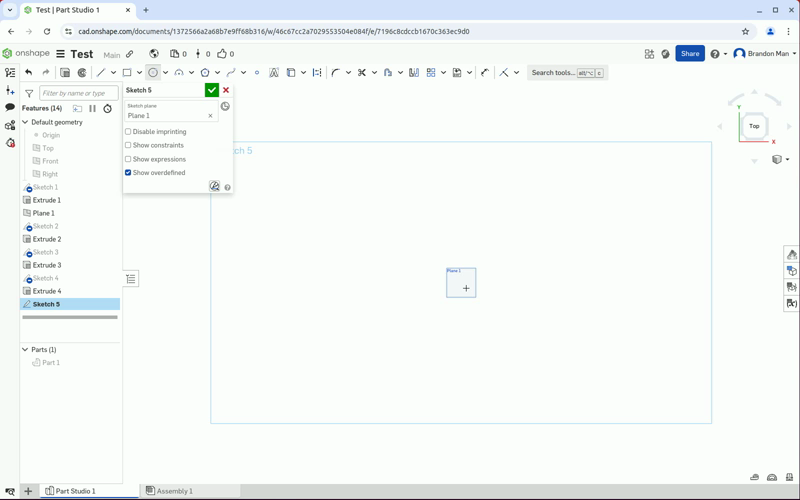
click(466, 287)
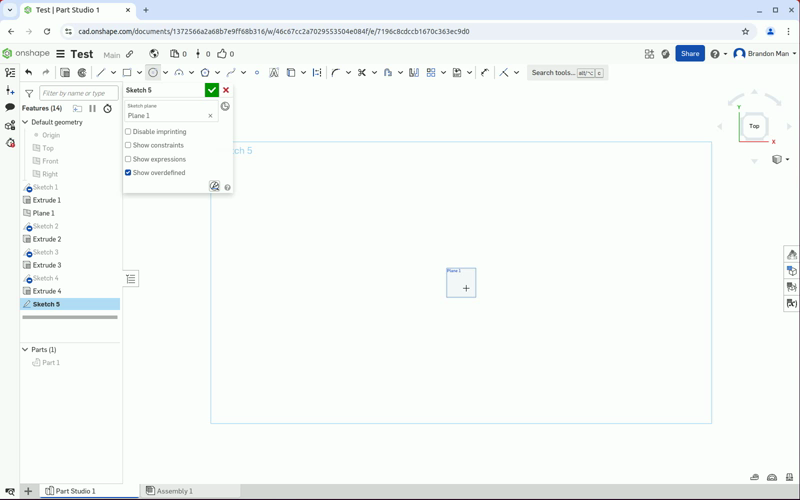
key_up(shift)
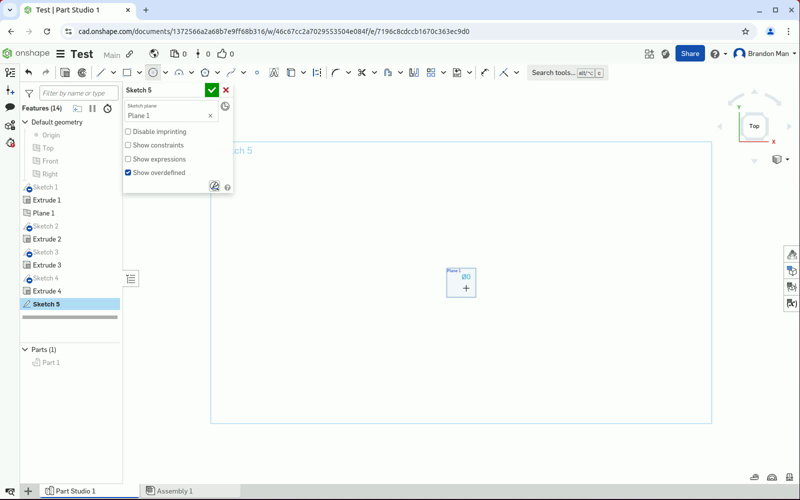
mouse_move(469, 287)
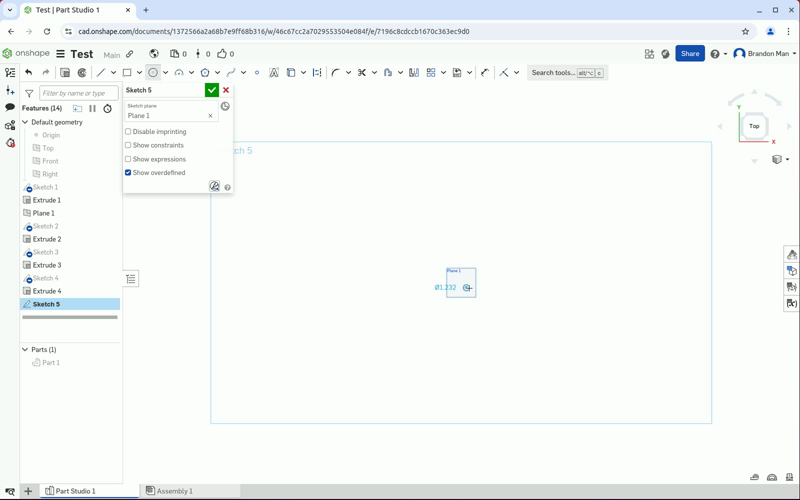
click(469, 287)
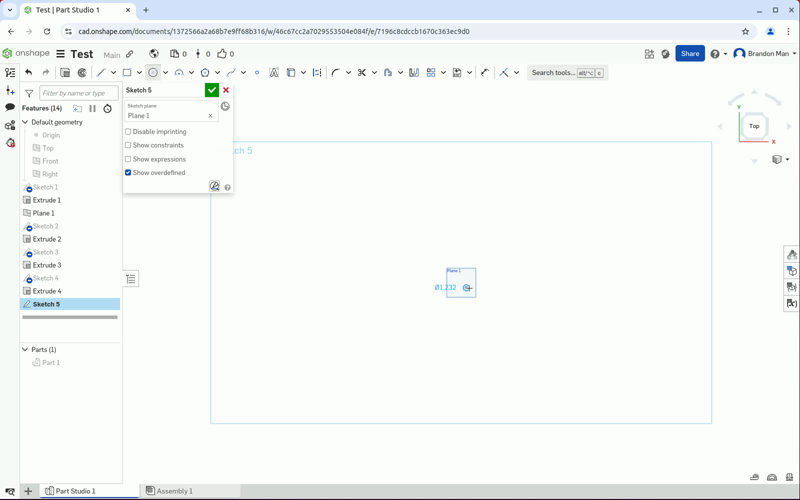
key(esc)
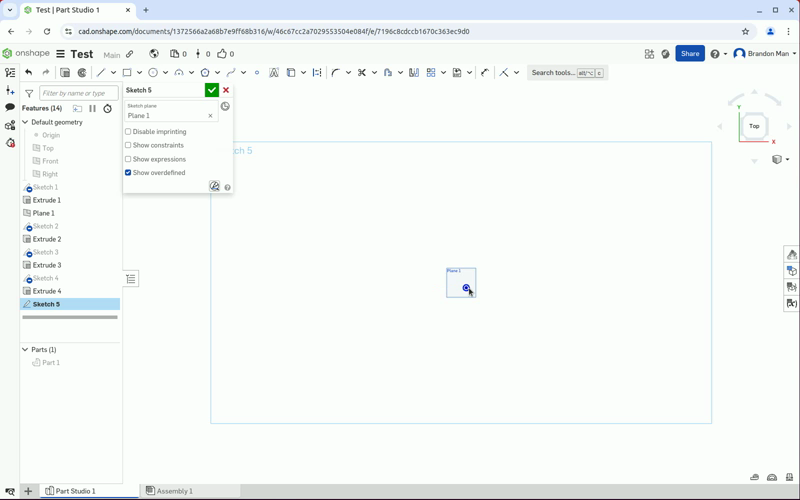
mouse_move(467, 286)
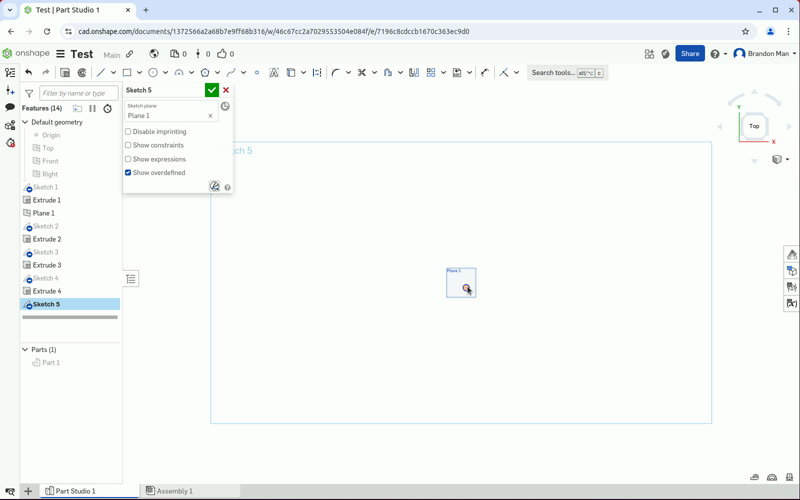
scroll(6)
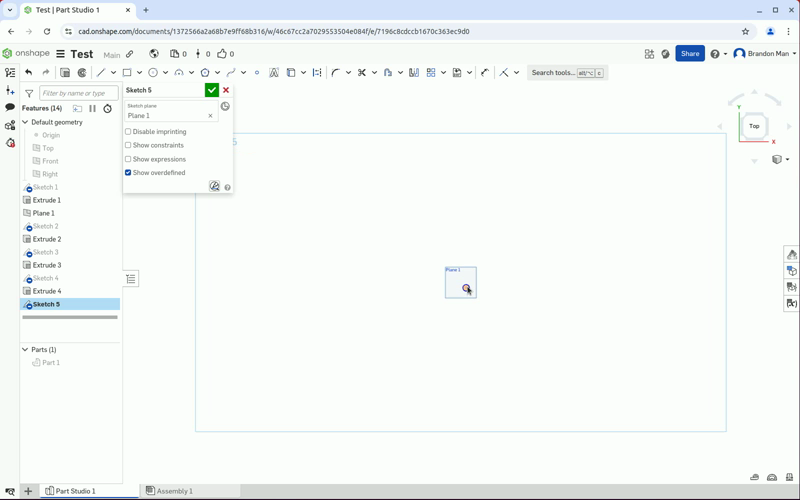
scroll(6)
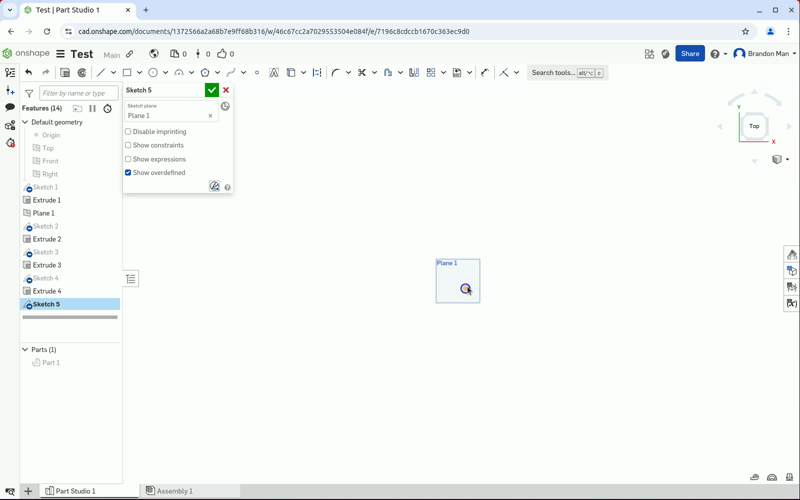
scroll(6)
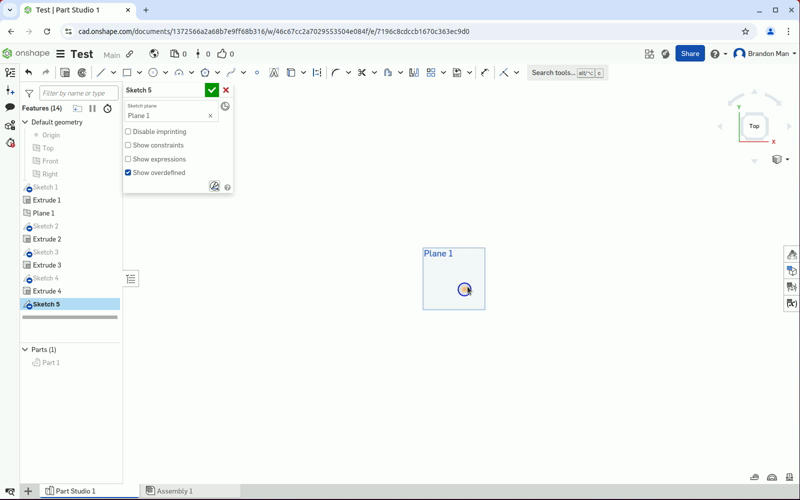
scroll(6)
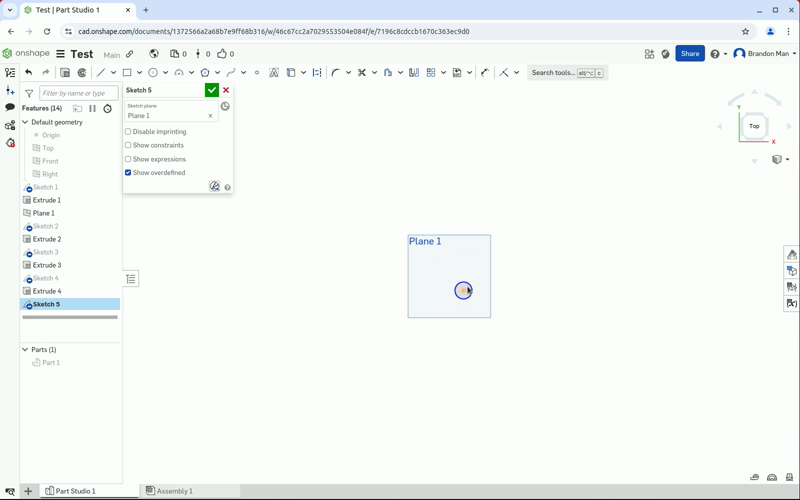
scroll(6)
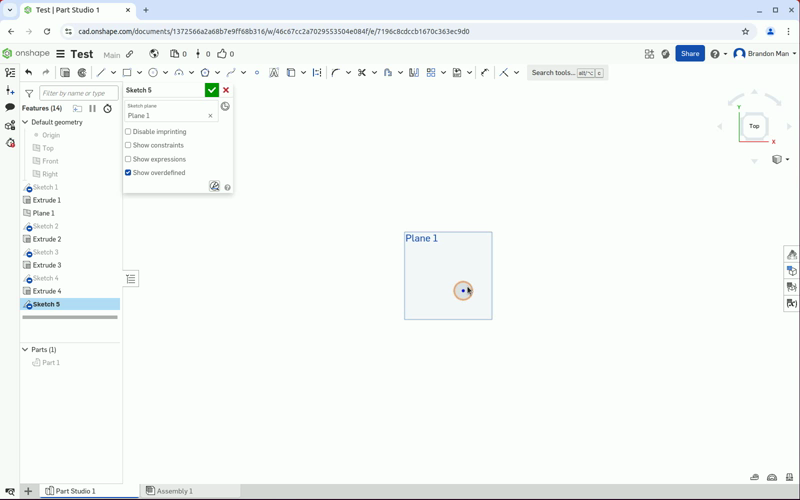
scroll(6)
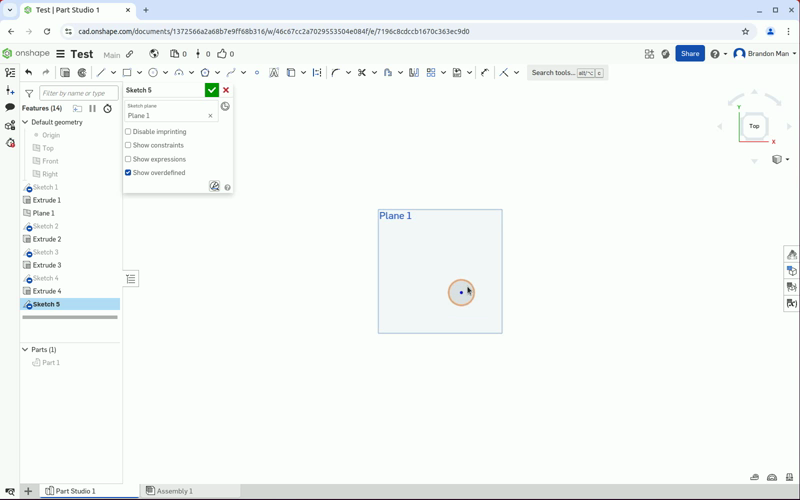
scroll(6)
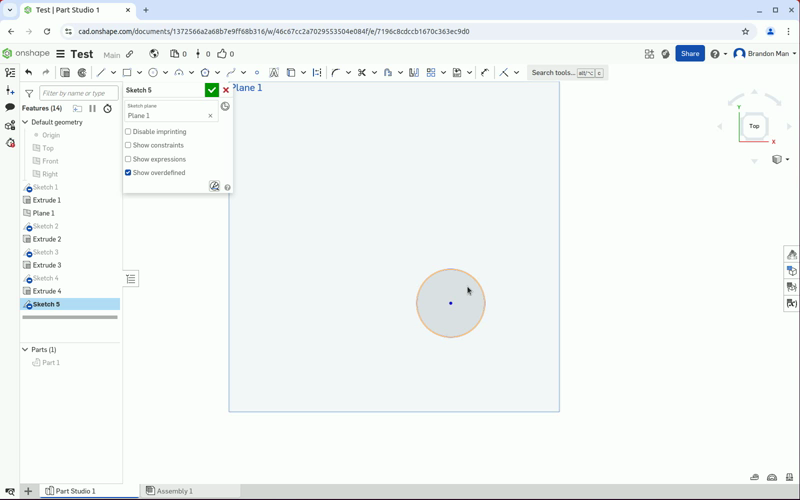
click(467, 286)
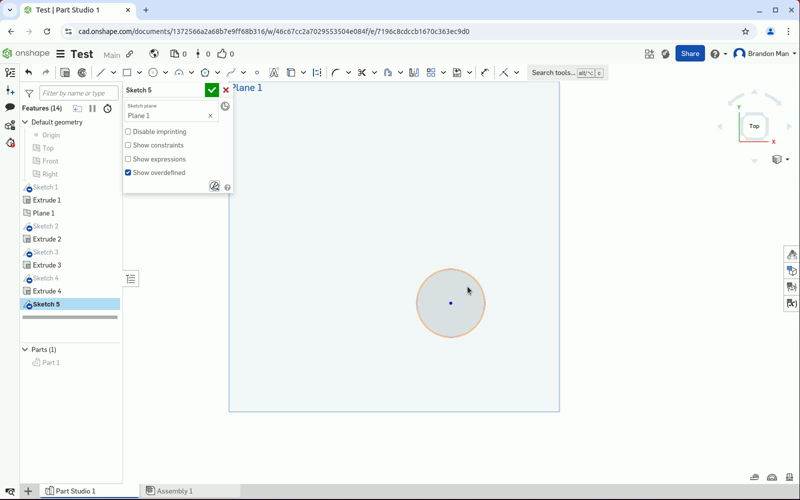
scroll(-6)
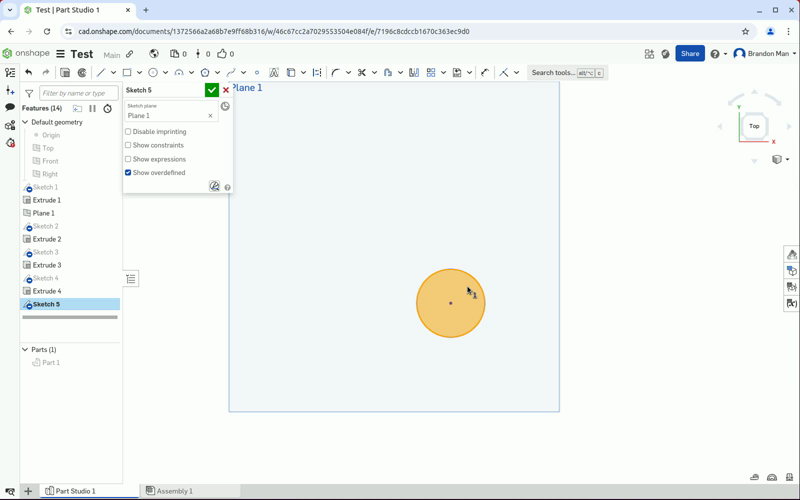
scroll(-6)
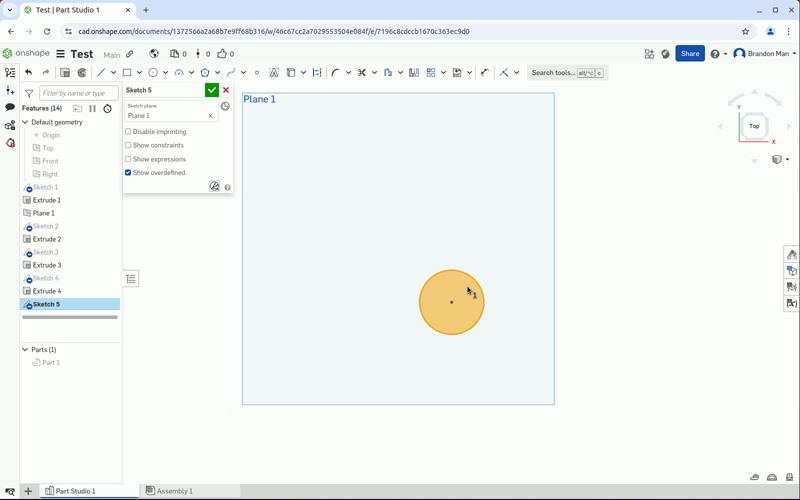
scroll(-6)
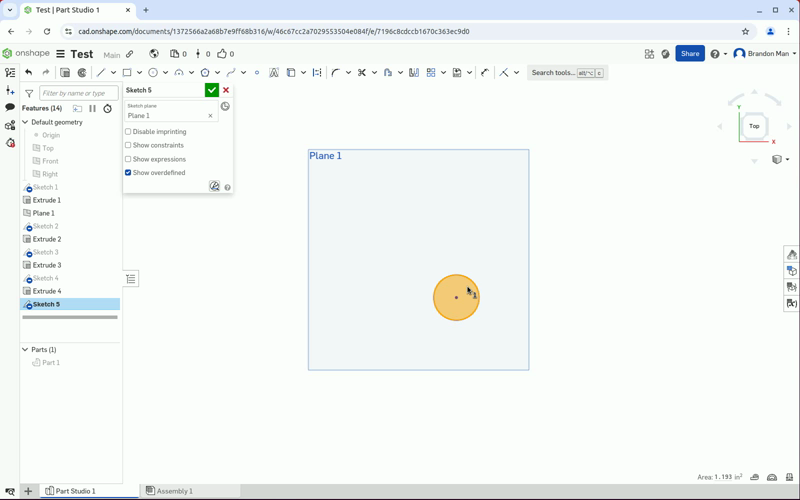
scroll(-6)
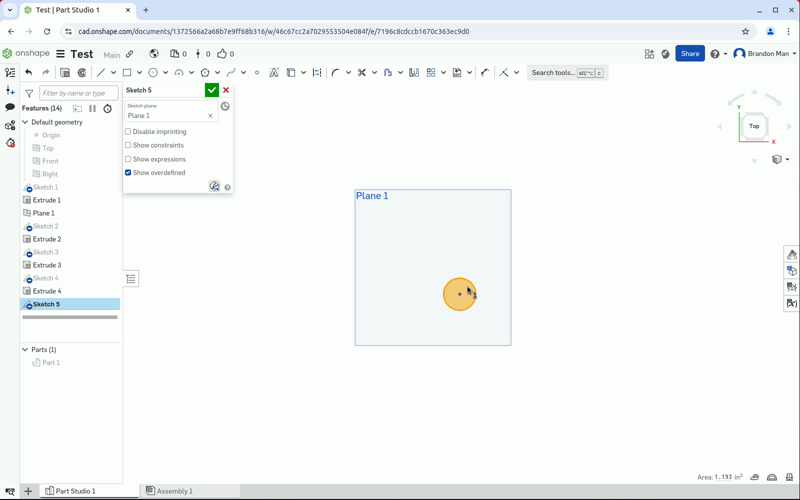
scroll(-6)
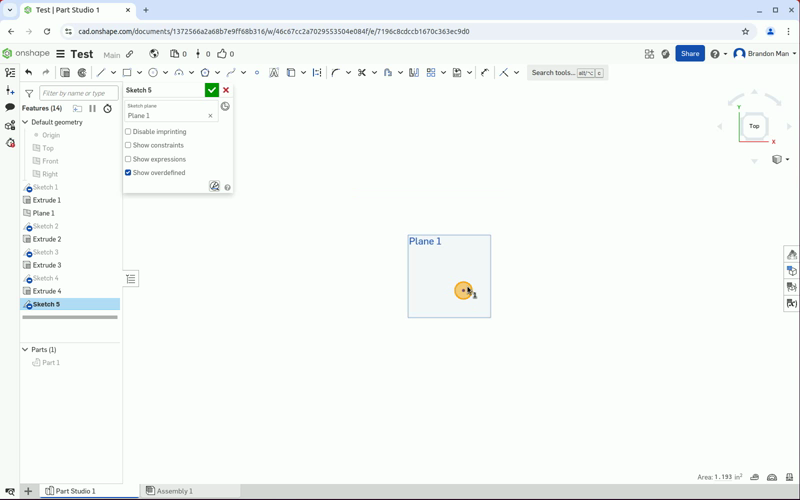
scroll(-6)
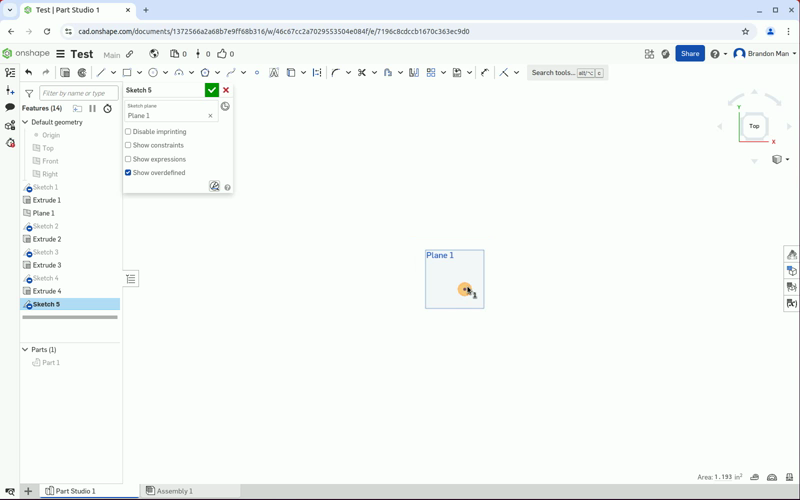
scroll(-6)
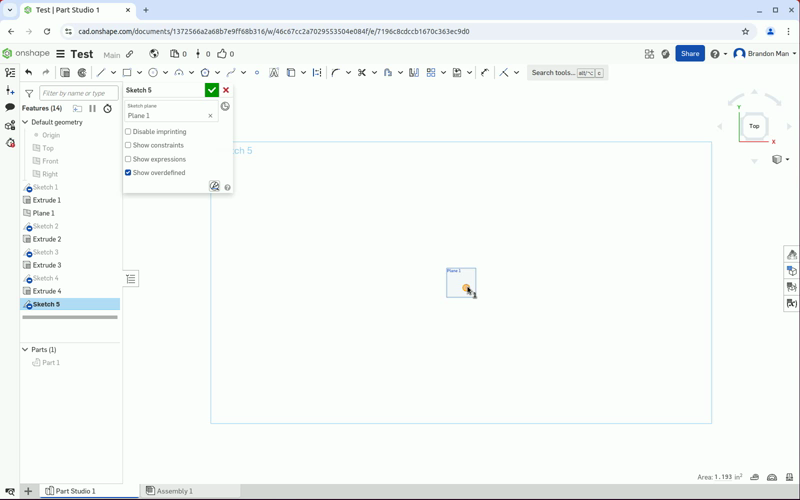
mouse_move(73, 352)
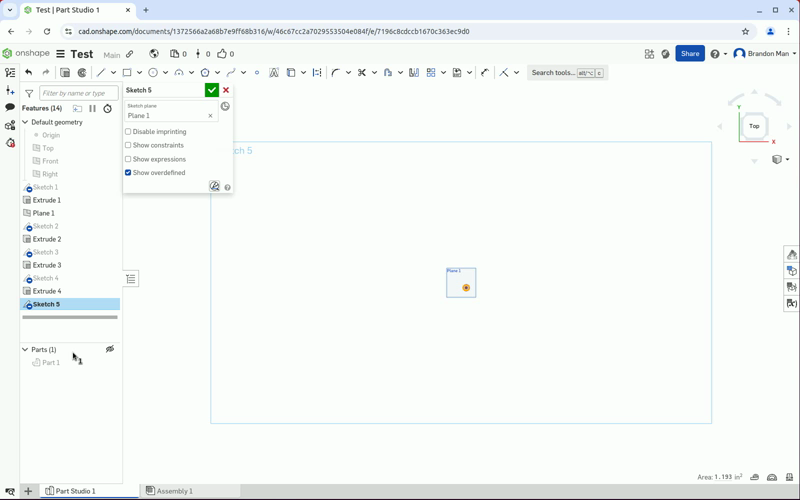
key(shift+y)
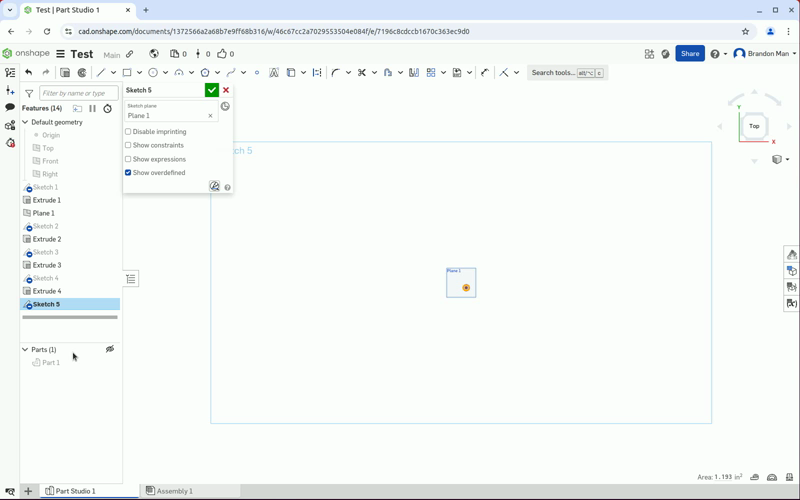
key(shift+e)
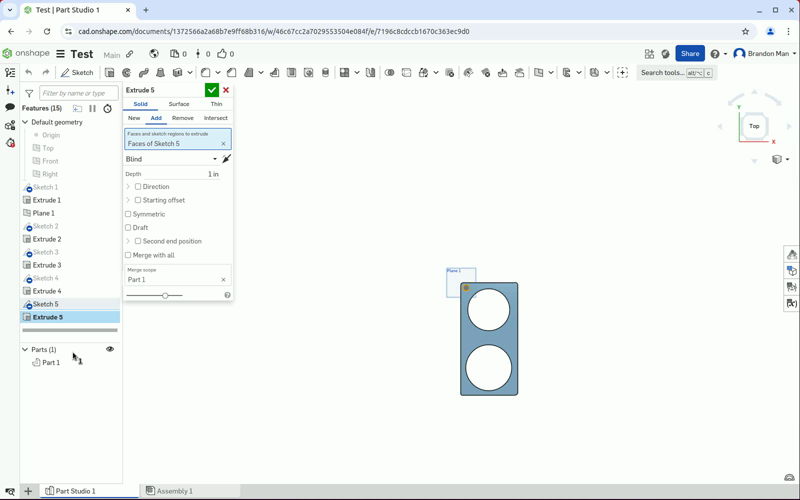
mouse_move(143, 106)
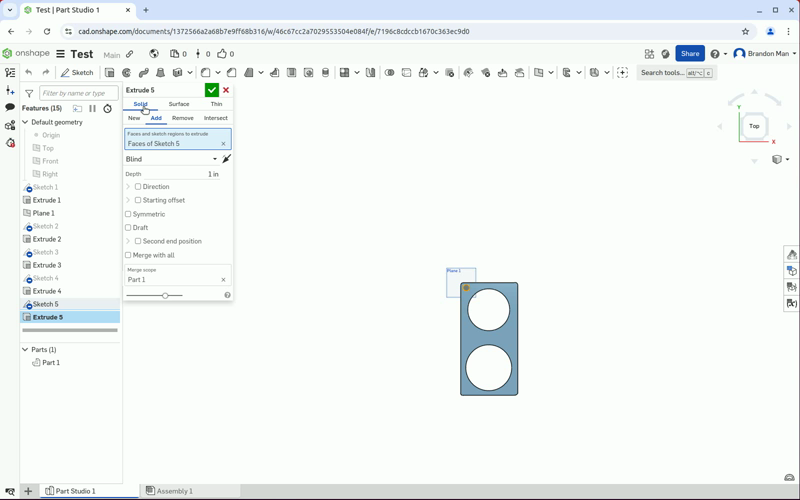
click(143, 106)
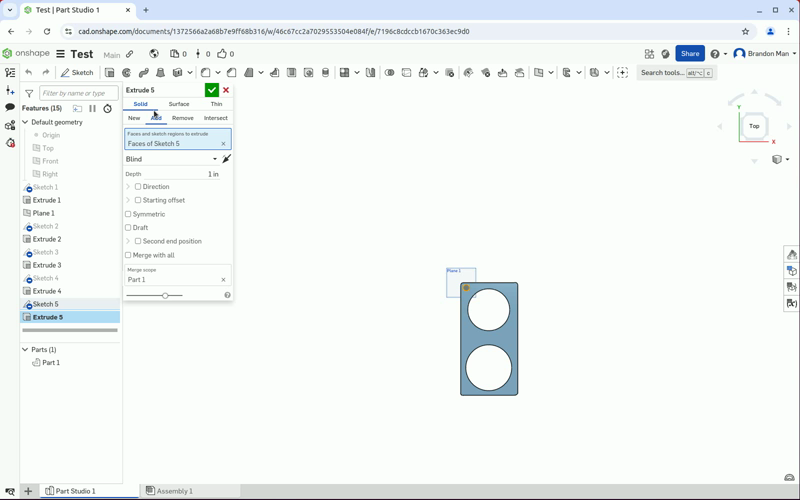
mouse_move(186, 120)
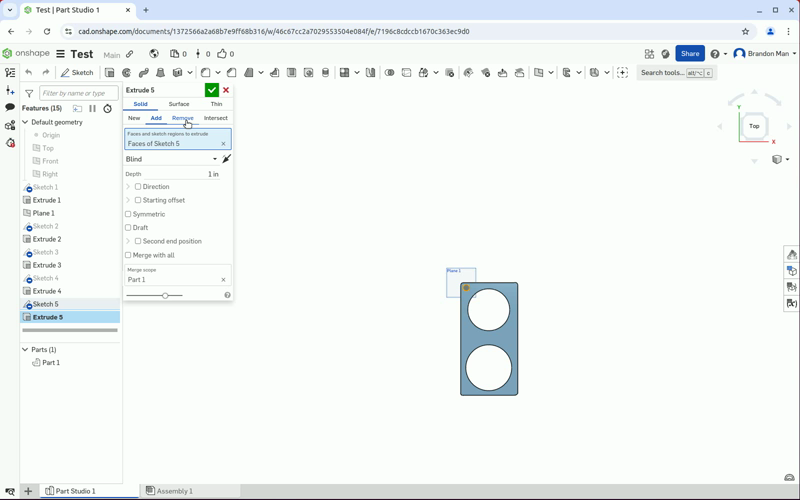
click(186, 120)
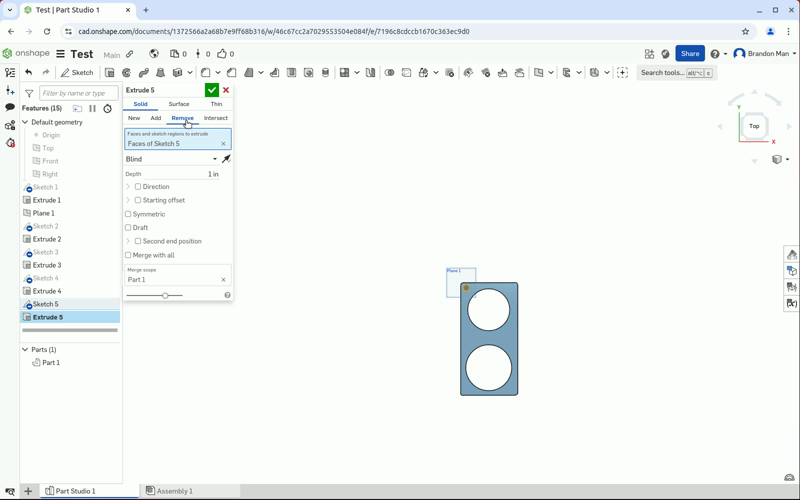
key(tab, 4)
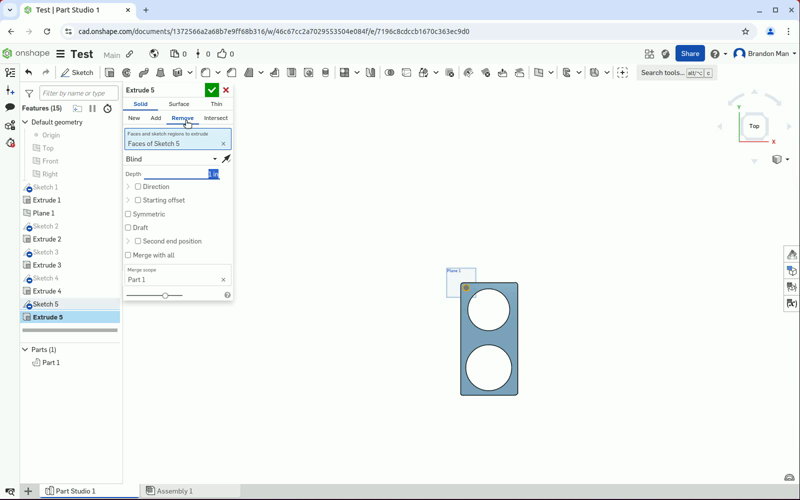
text(4.814)
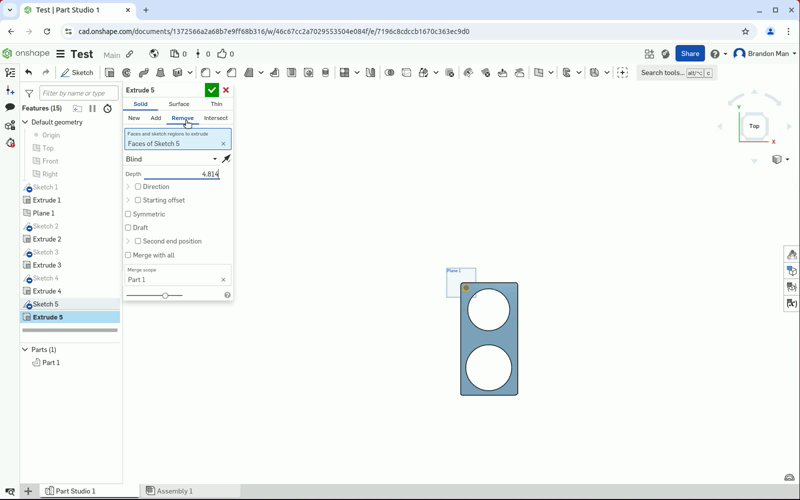
key(tab, 6)
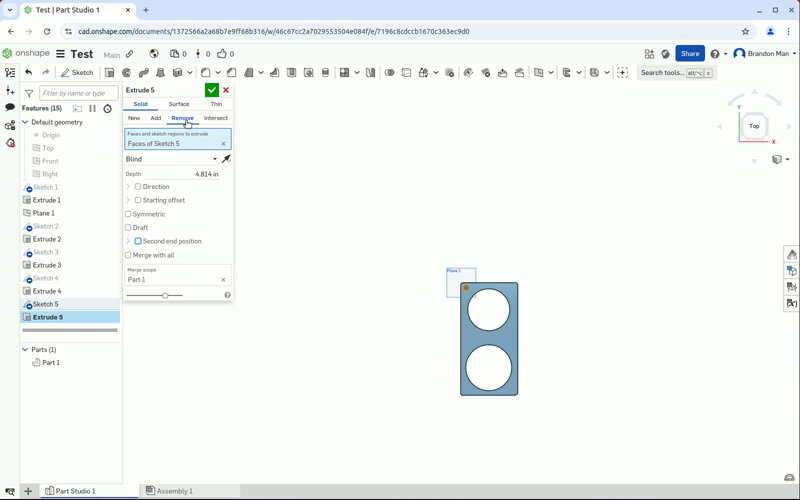
key(space)
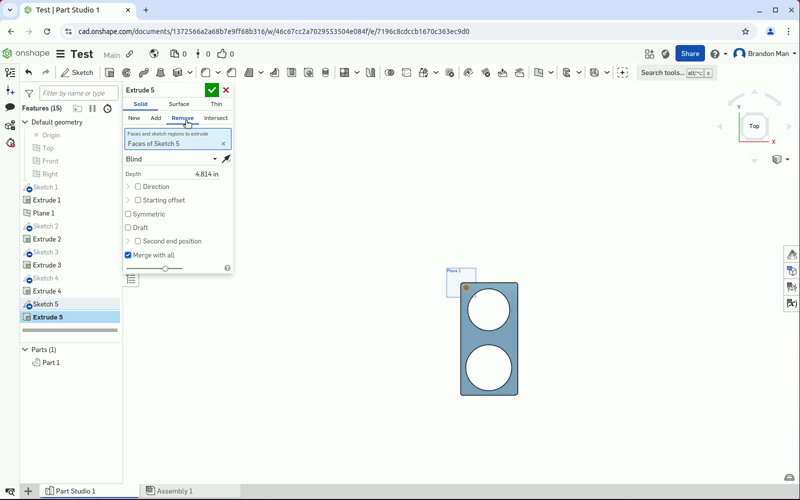
key(enter)
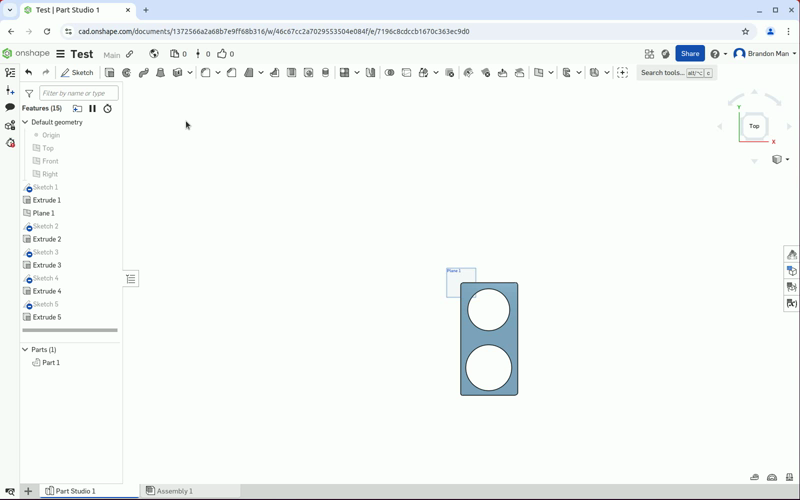
key(shift+h)
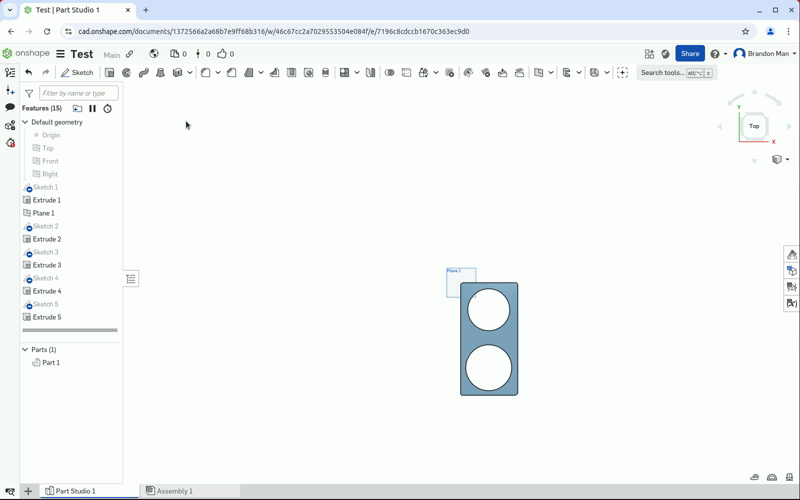
key(shift+h)
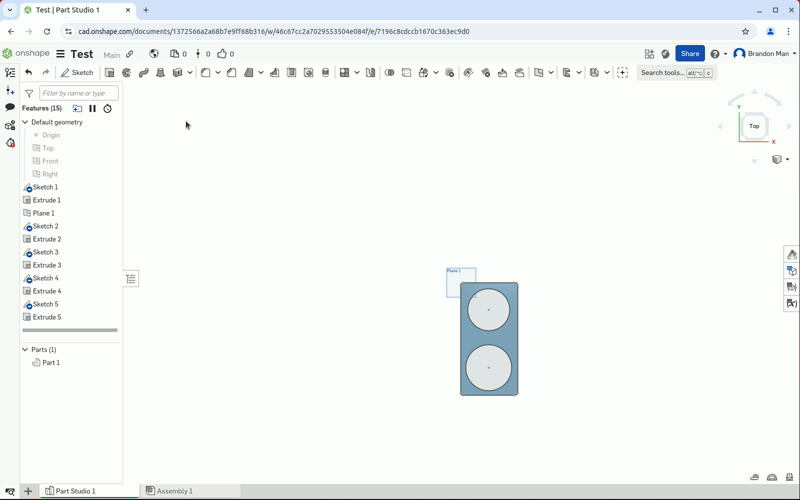
key(shift+7)
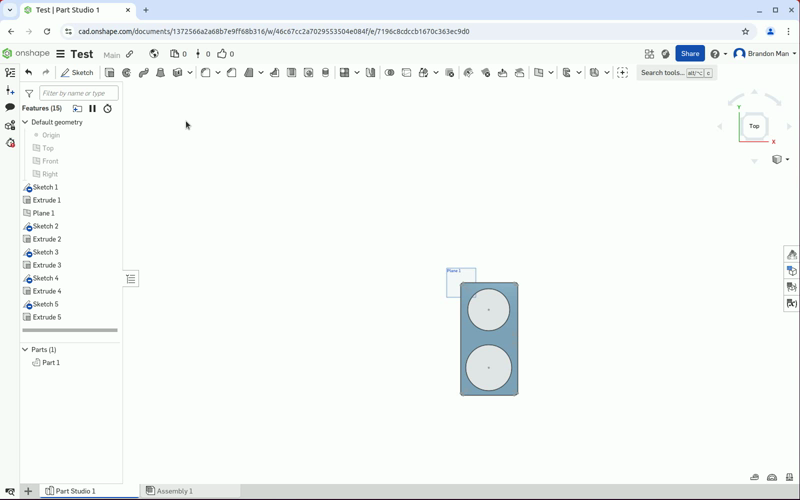
key(up, 3)
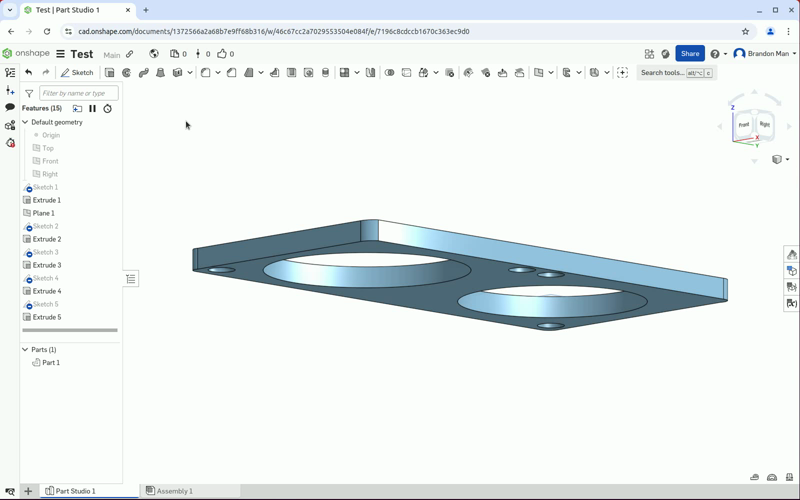
key(left, 3)
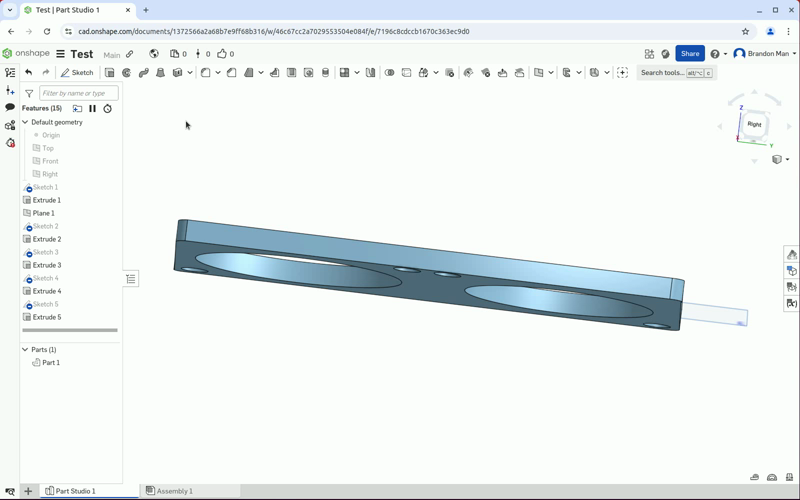
key(right, 3)
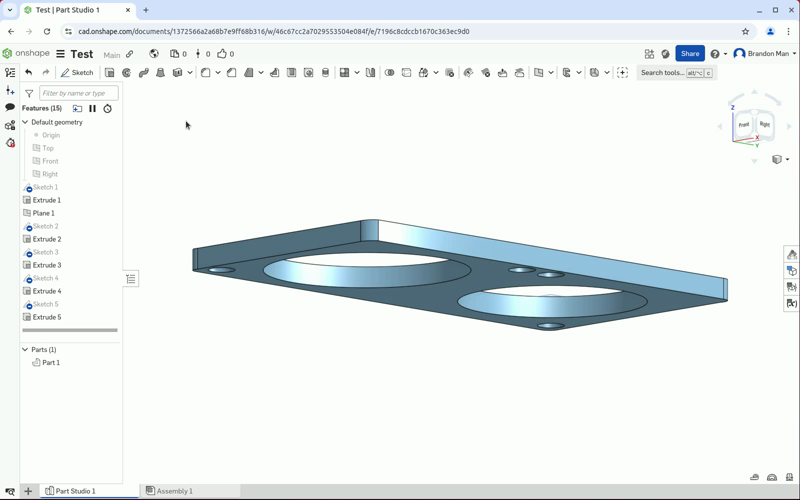
key(down, 3)
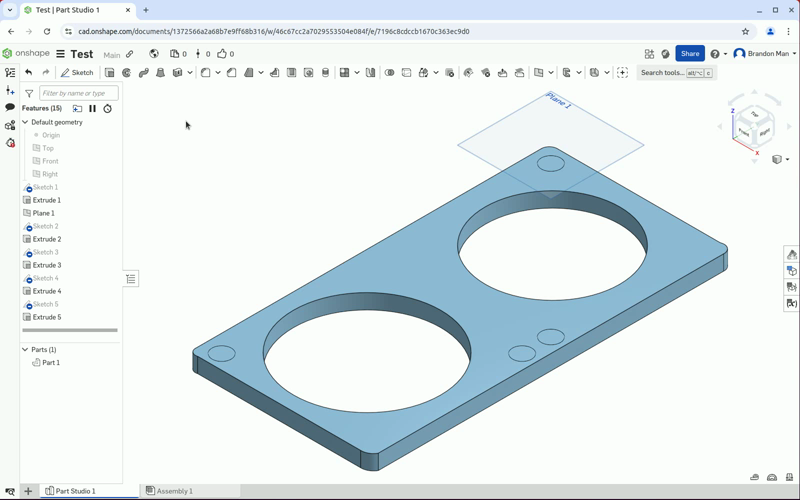
mouse_move(73, 189)
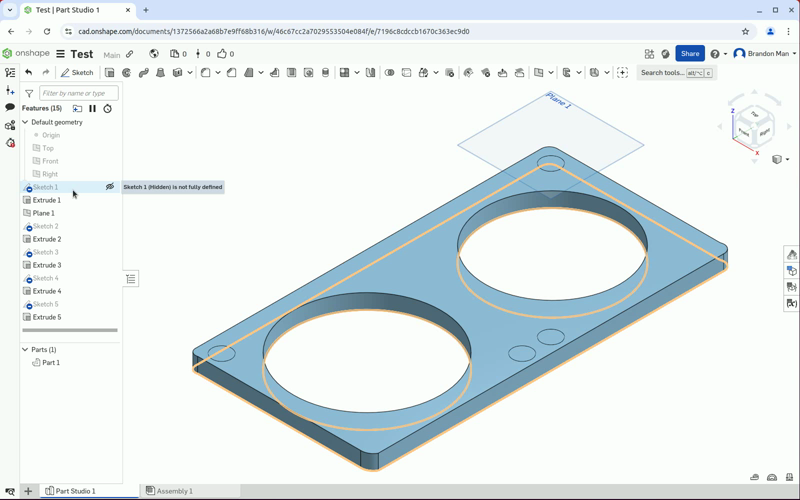
click(73, 189)